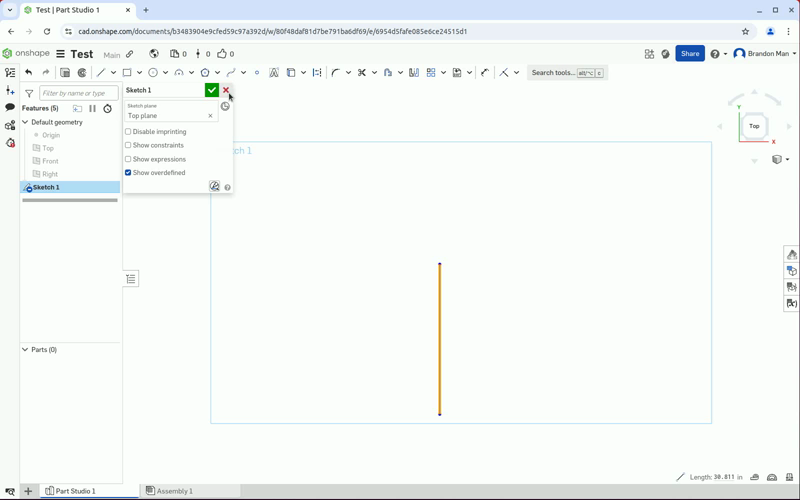
key(shift+h)
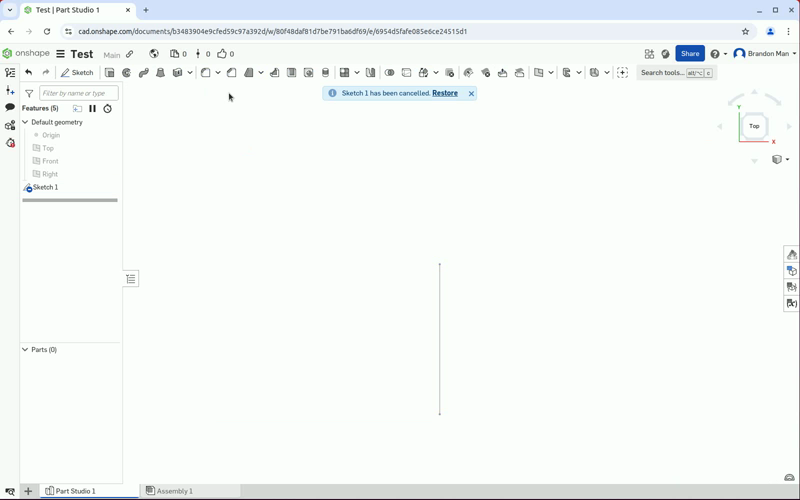
key(shift+s)
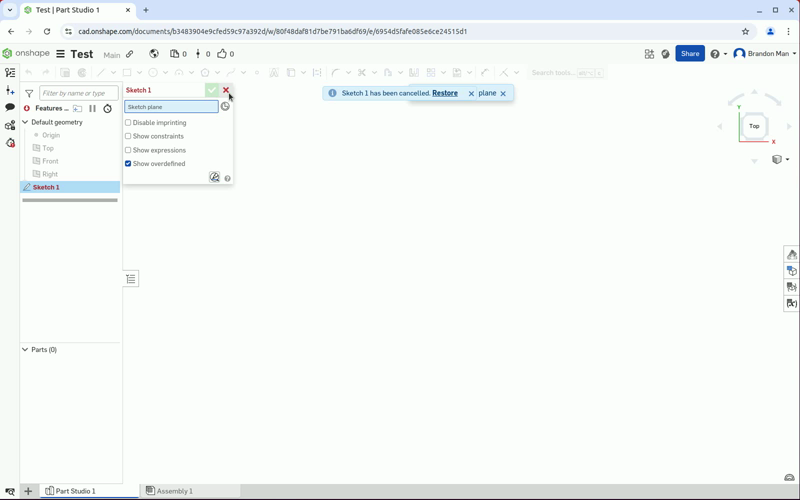
mouse_move(73, 150)
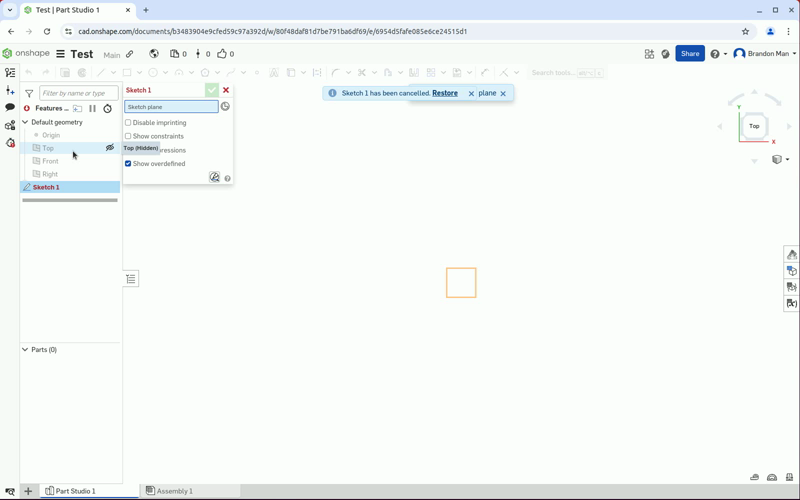
click(73, 150)
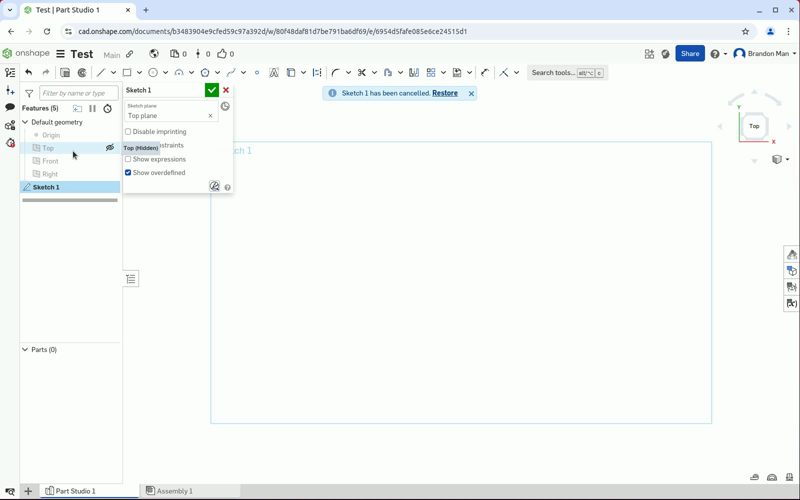
mouse_move(73, 352)
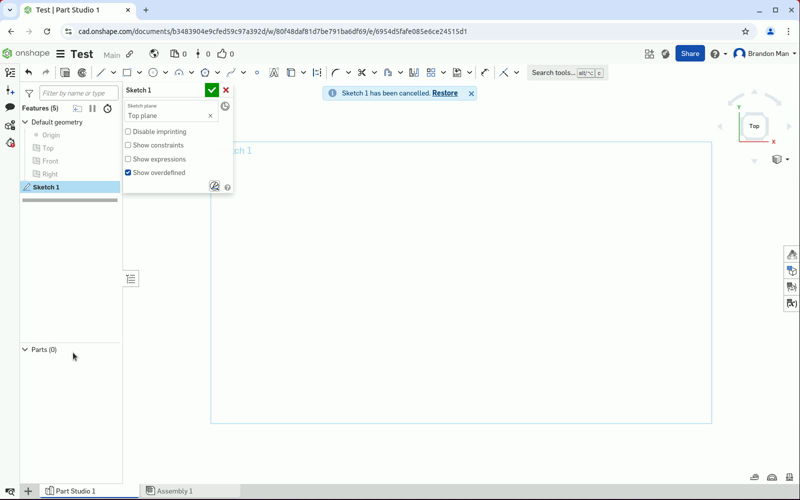
key(y)
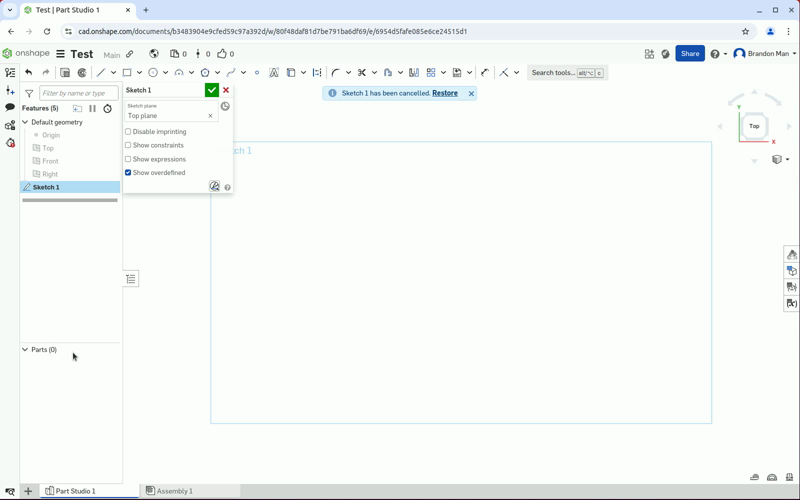
key(l)
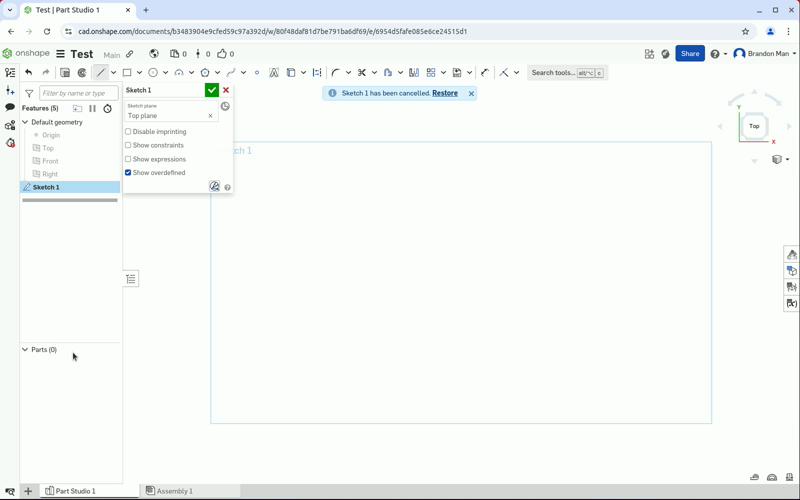
key_down(shift)
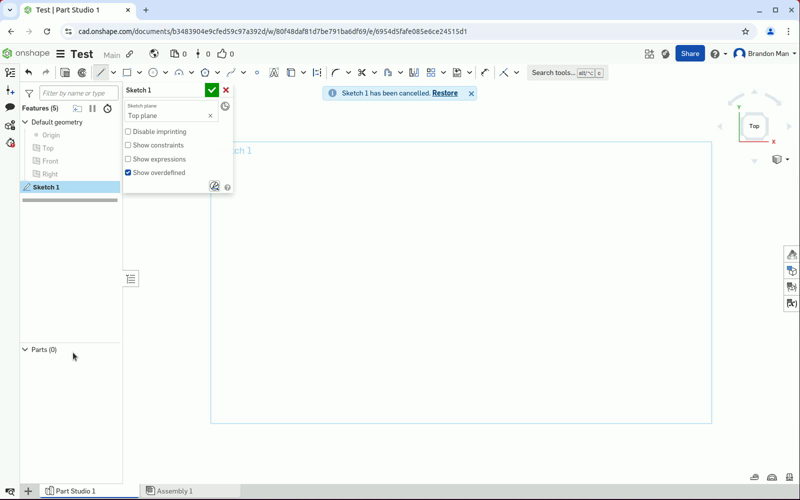
mouse_move(362, 299)
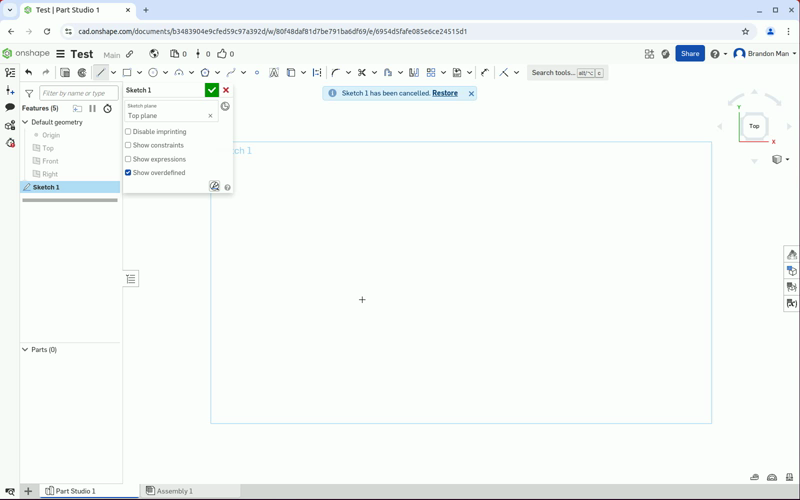
click(362, 299)
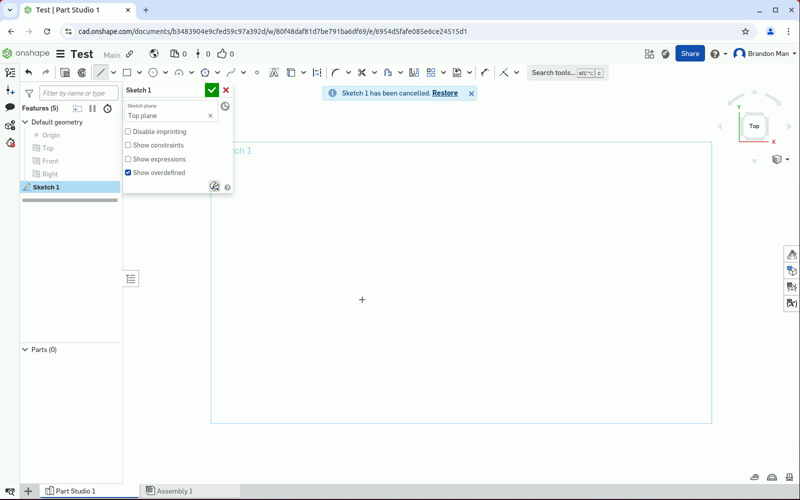
key_up(shift)
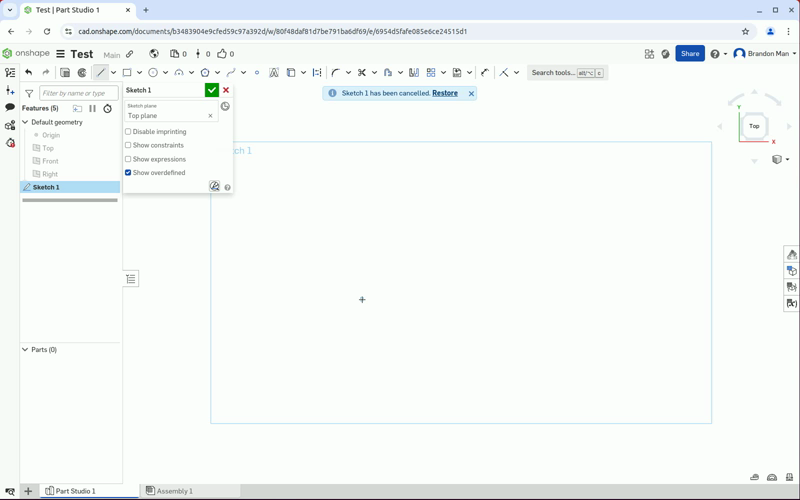
key_down(shift)
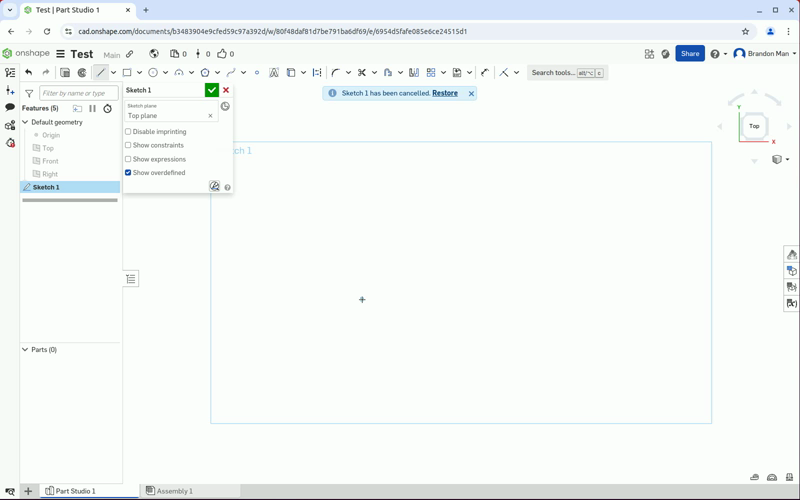
mouse_move(392, 299)
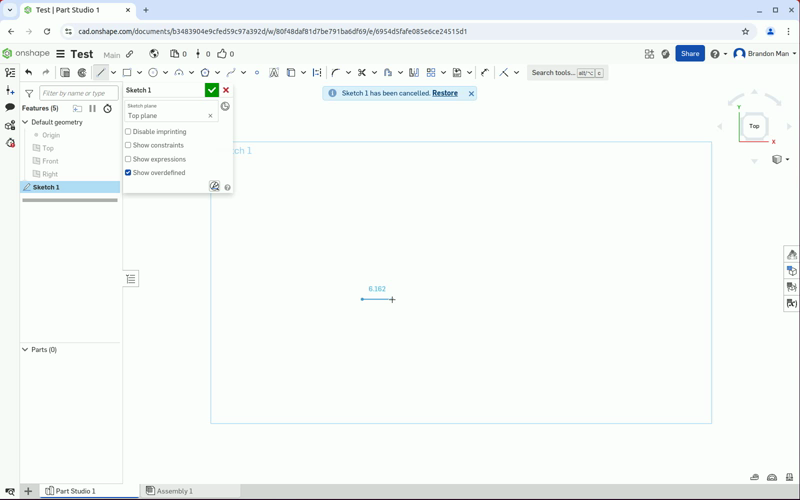
mouse_move(395, 299)
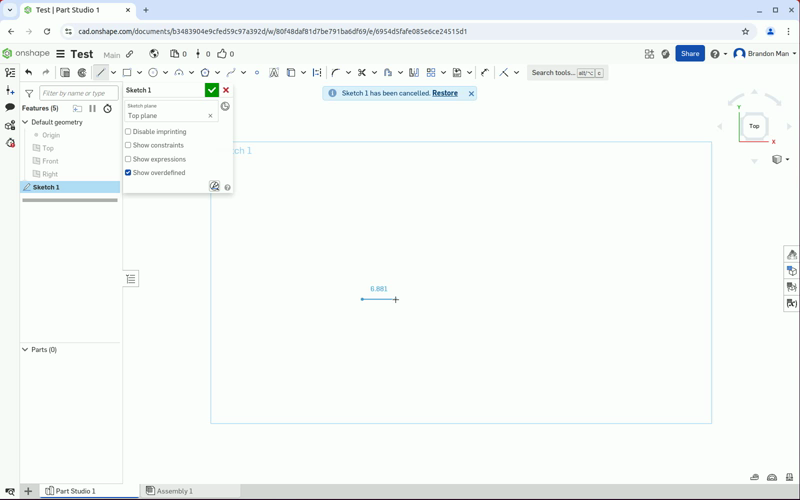
click(395, 299)
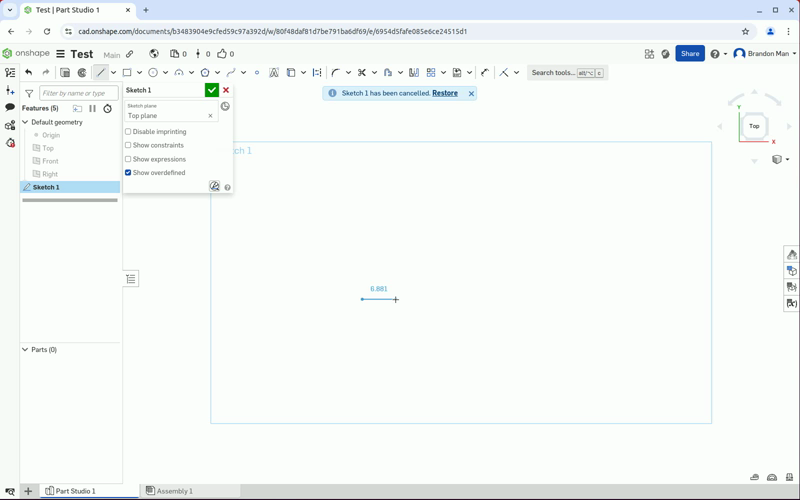
key_up(shift)
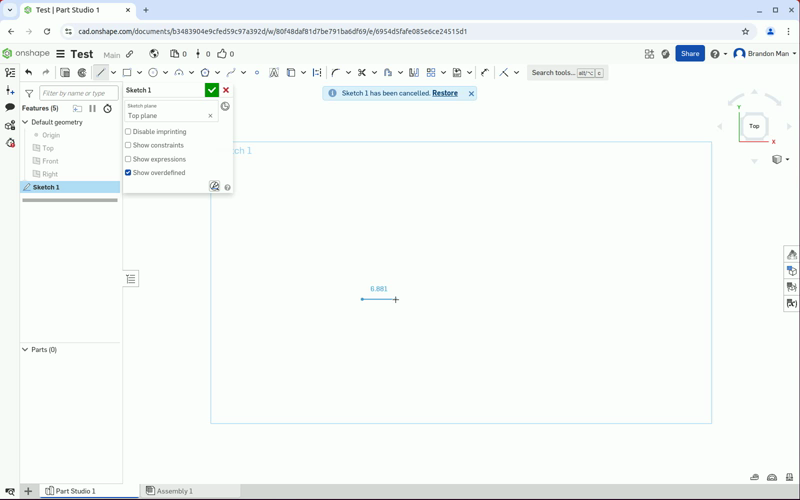
key_down(shift)
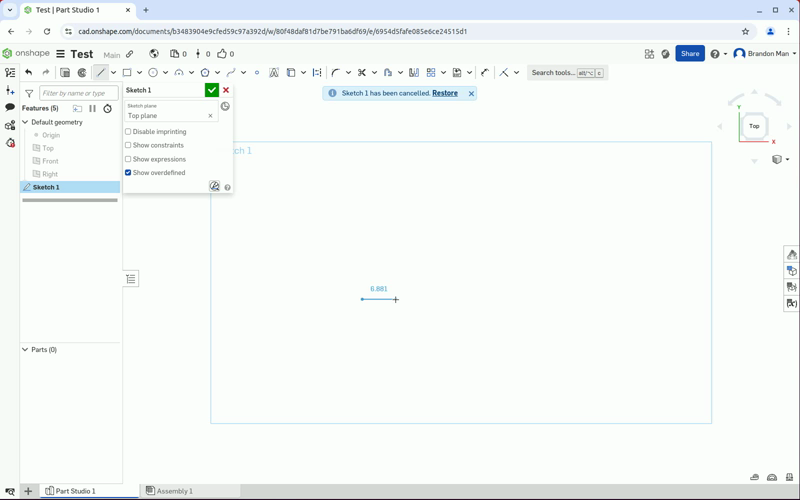
mouse_move(425, 299)
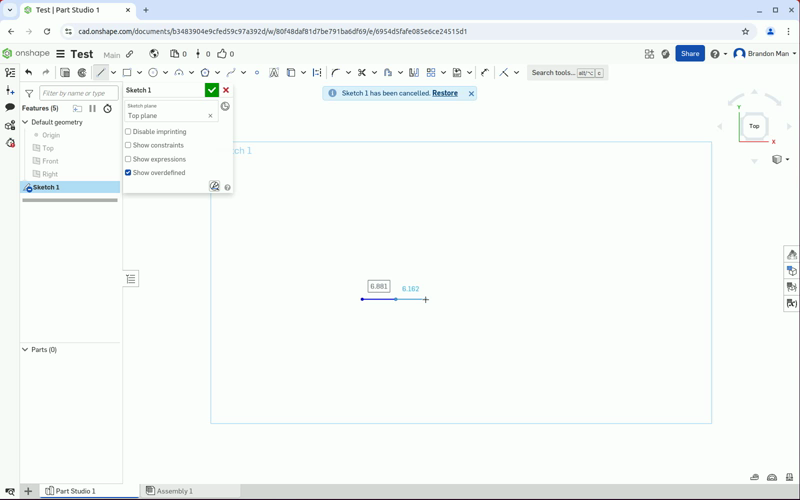
mouse_move(395, 265)
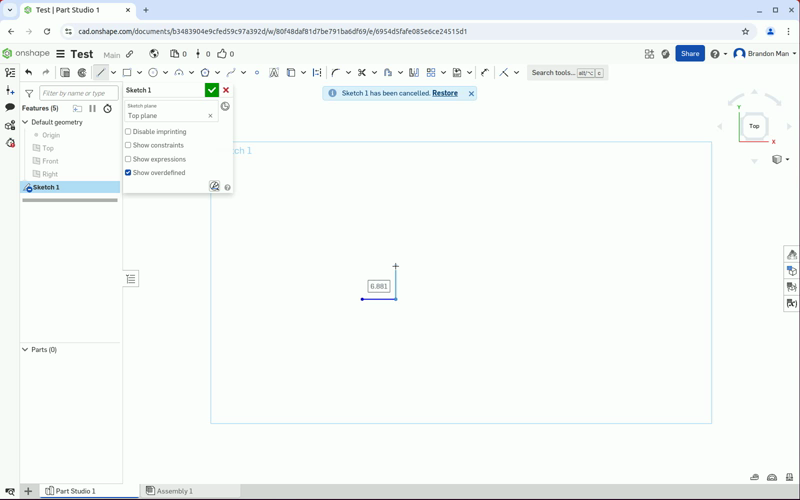
click(395, 265)
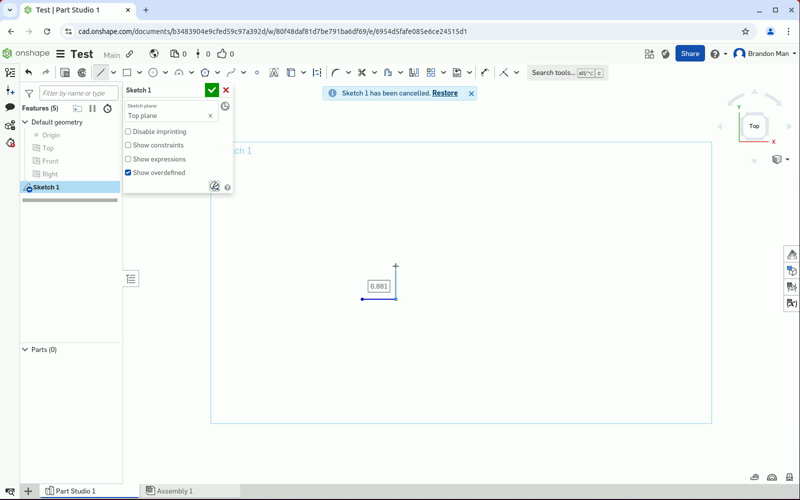
key_up(shift)
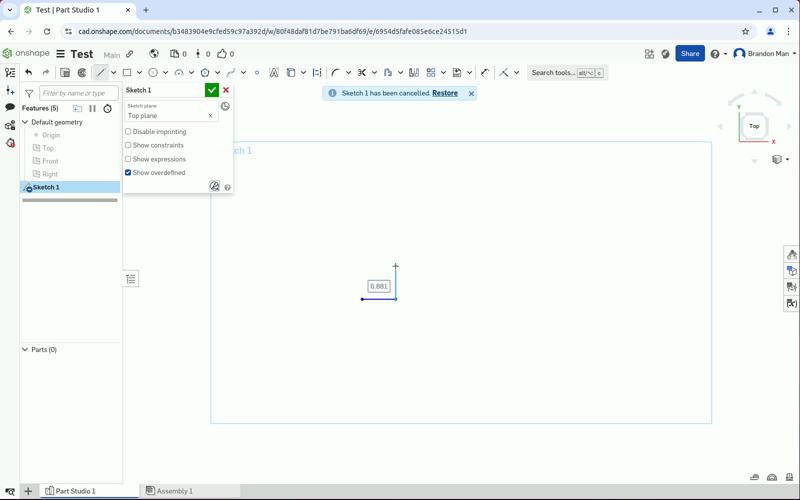
key_down(shift)
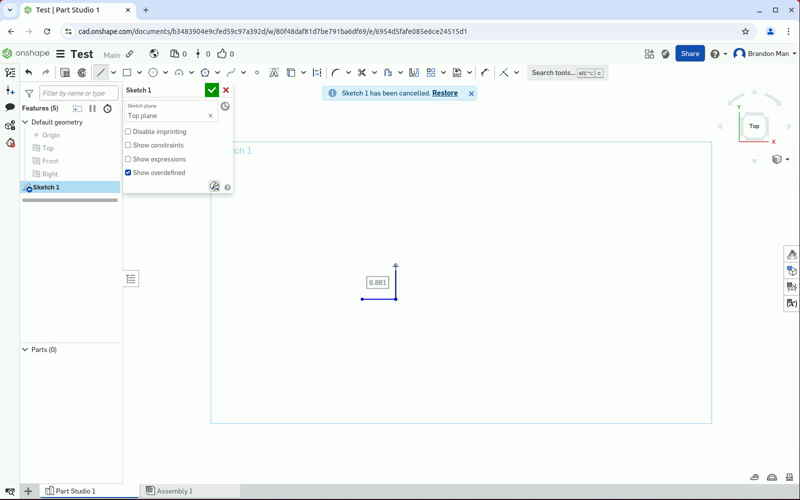
mouse_move(425, 265)
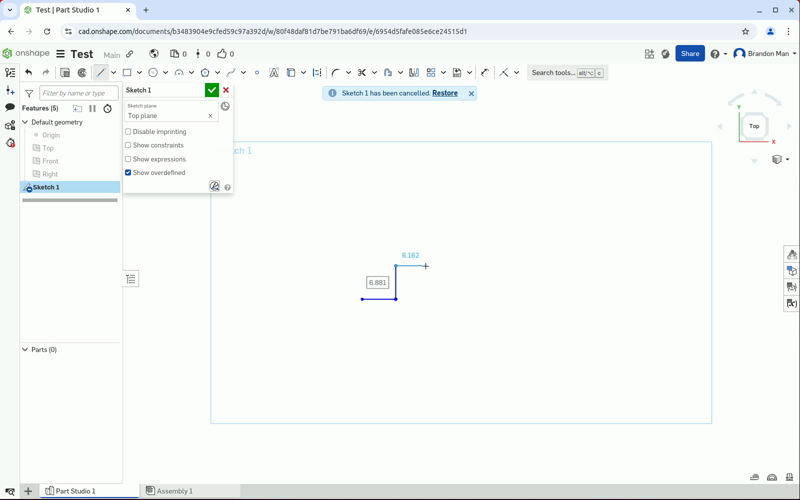
mouse_move(362, 265)
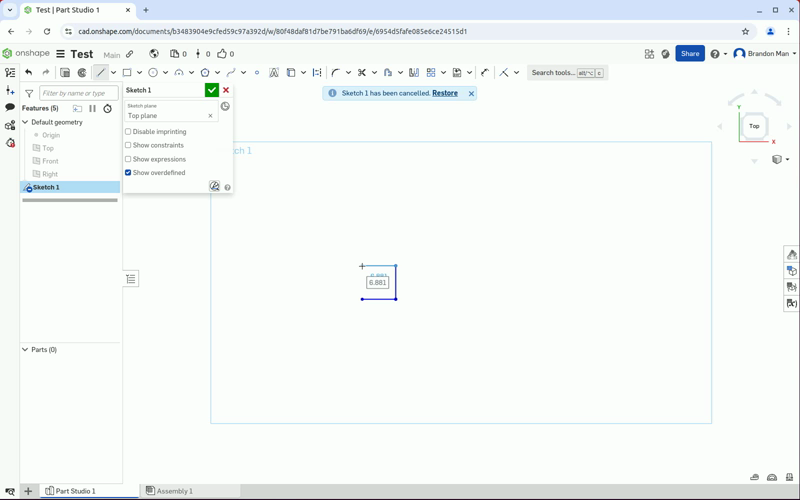
click(362, 265)
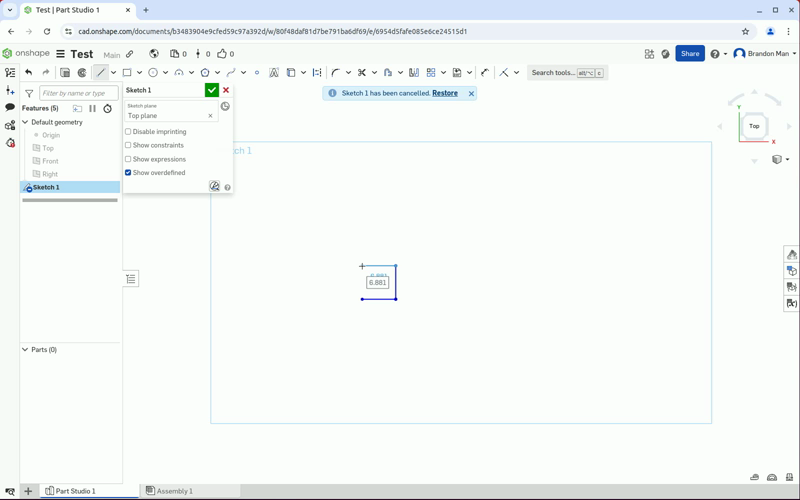
key_up(shift)
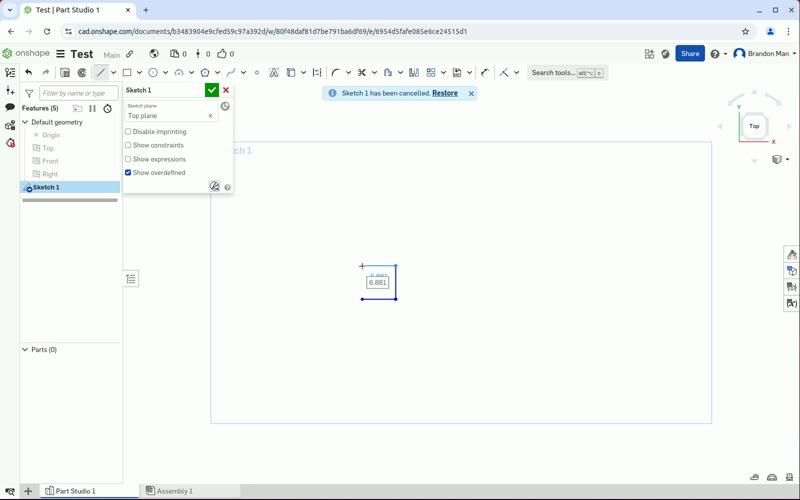
mouse_move(392, 265)
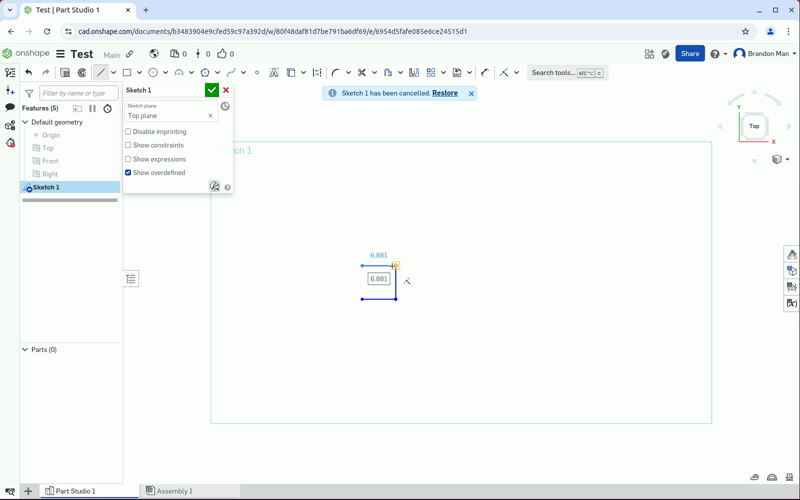
key_down(shift)
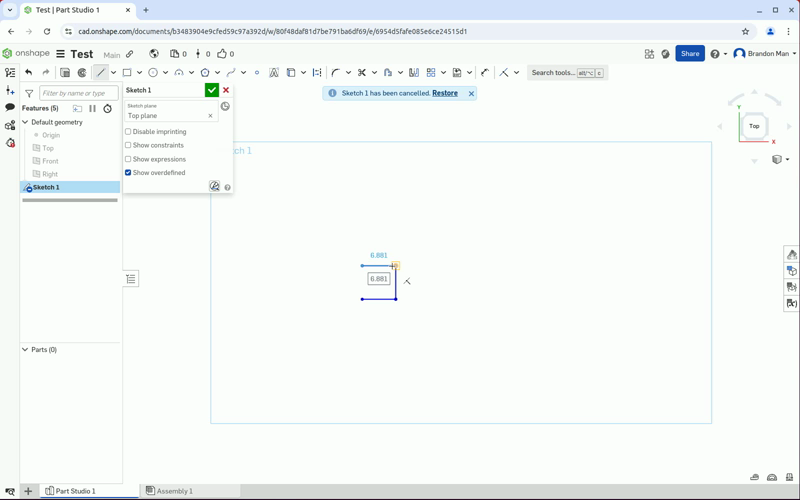
mouse_move(362, 299)
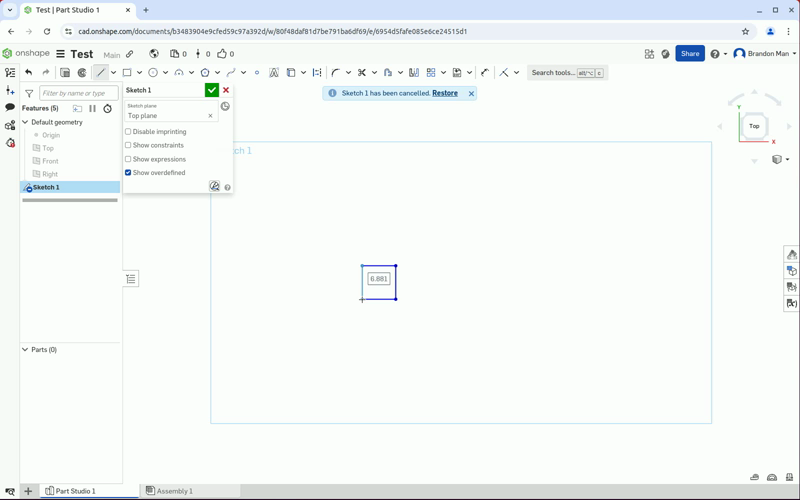
key_up(shift)
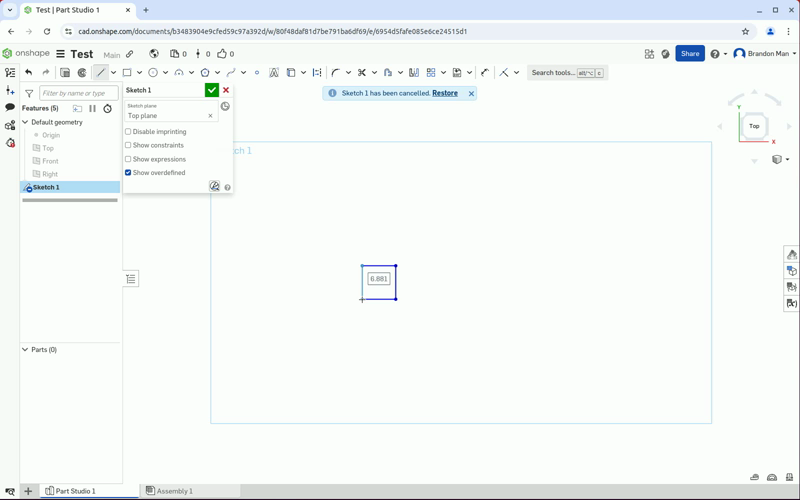
click(362, 299)
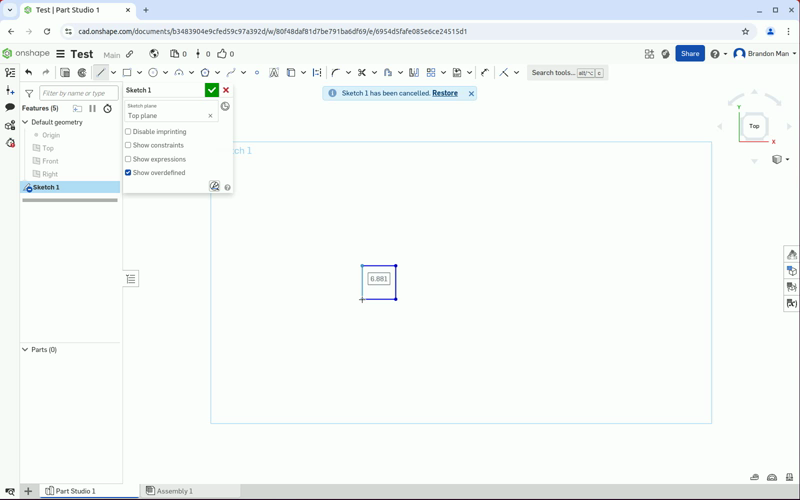
key(esc)
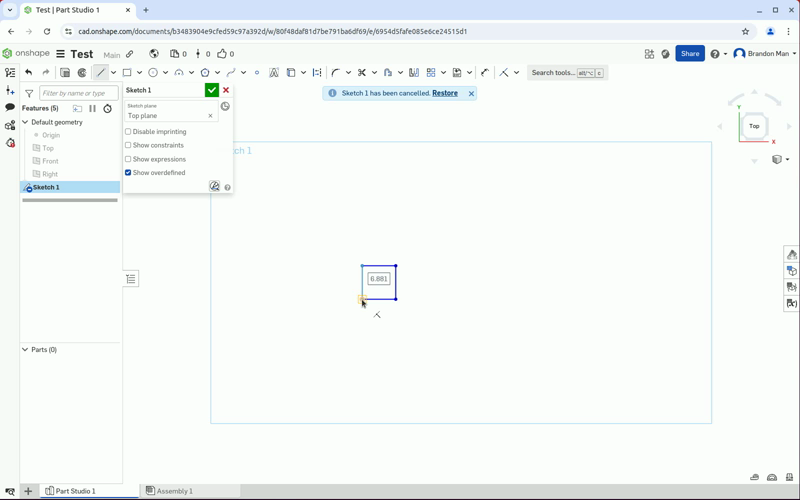
key(c)
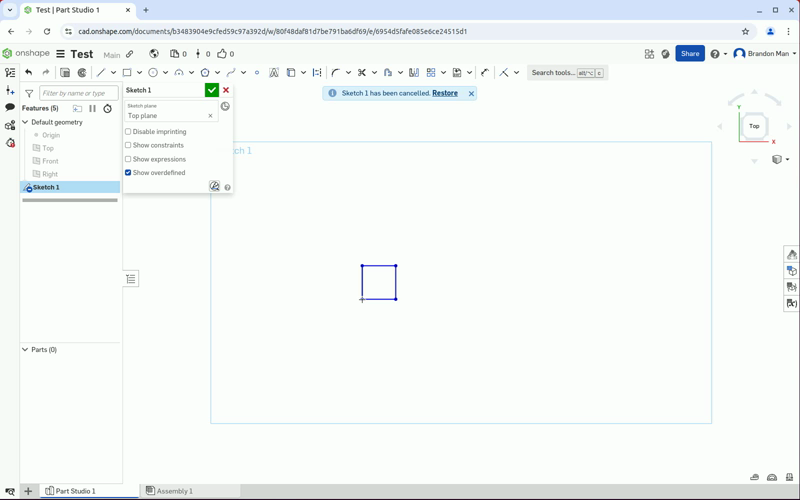
key_down(shift)
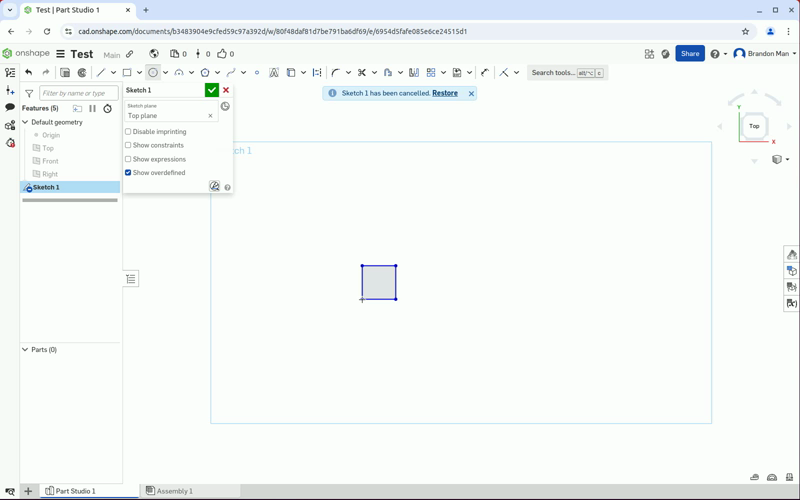
mouse_move(365, 296)
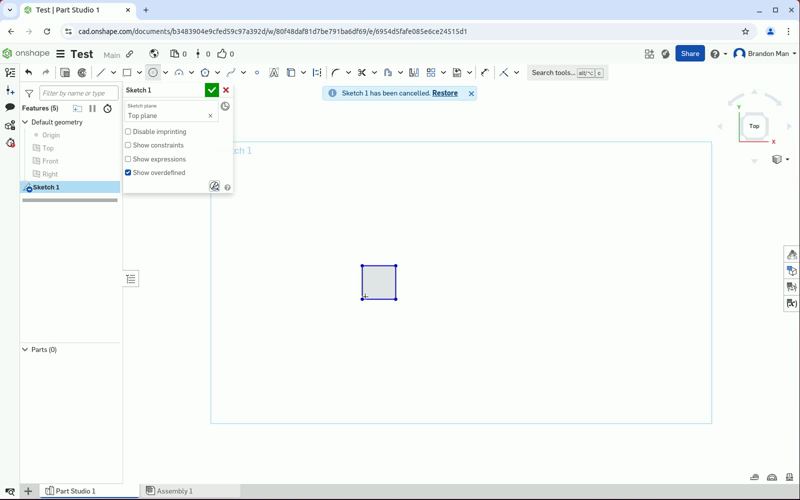
scroll(6)
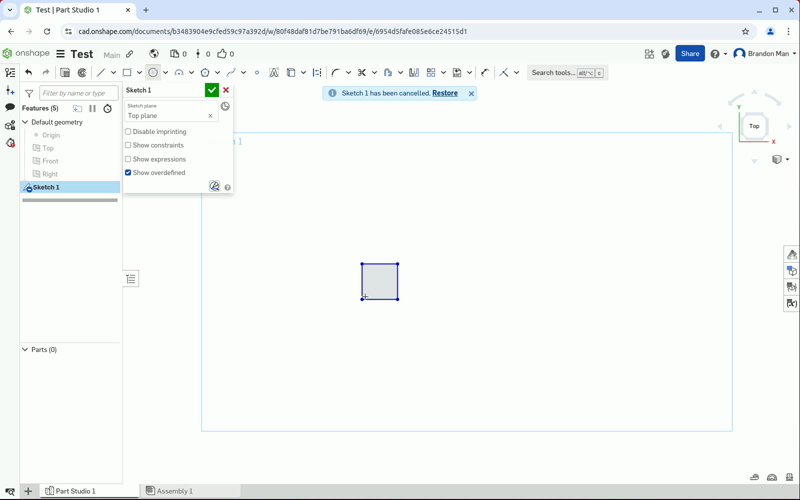
scroll(6)
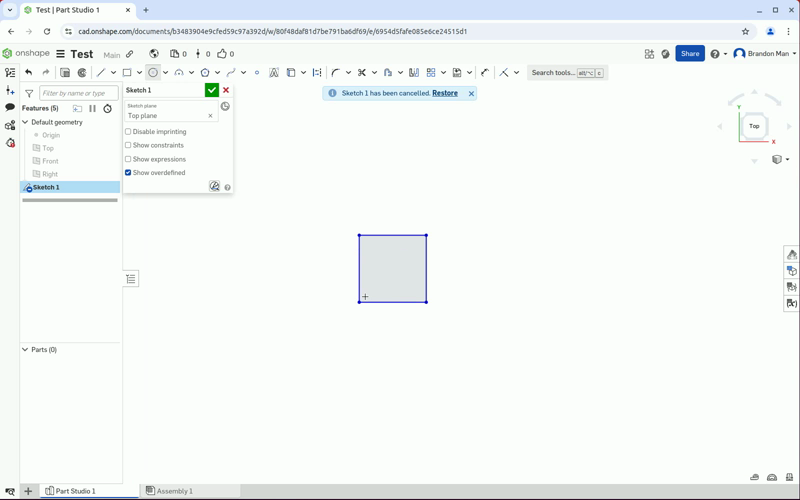
scroll(6)
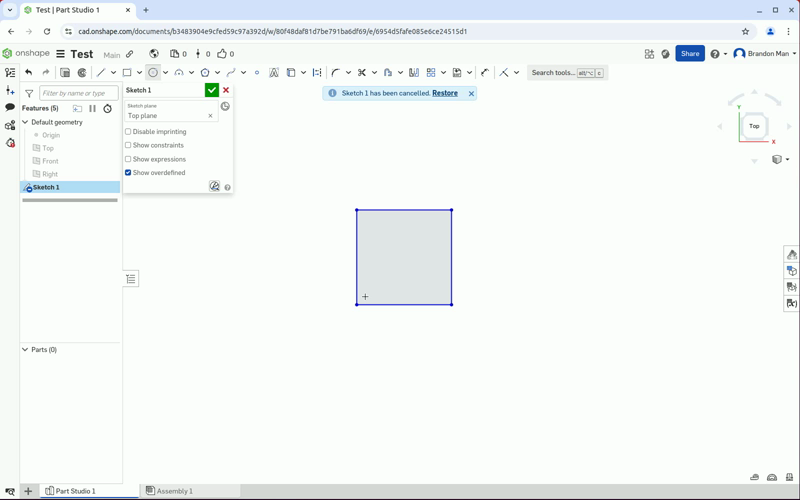
scroll(6)
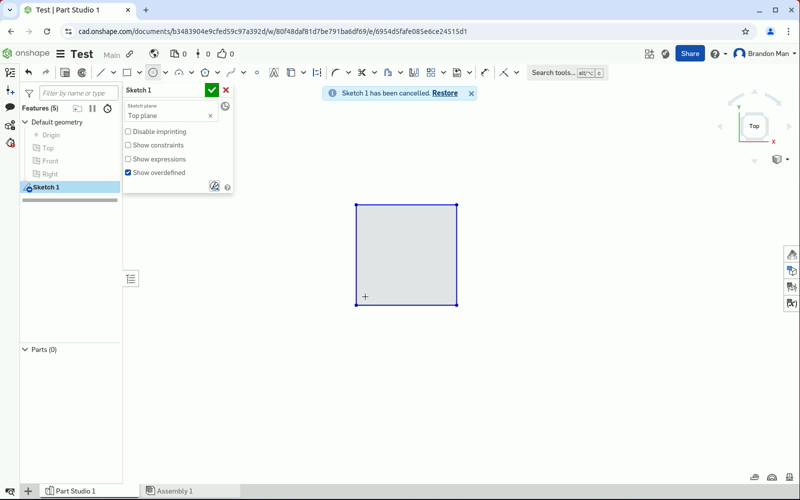
scroll(6)
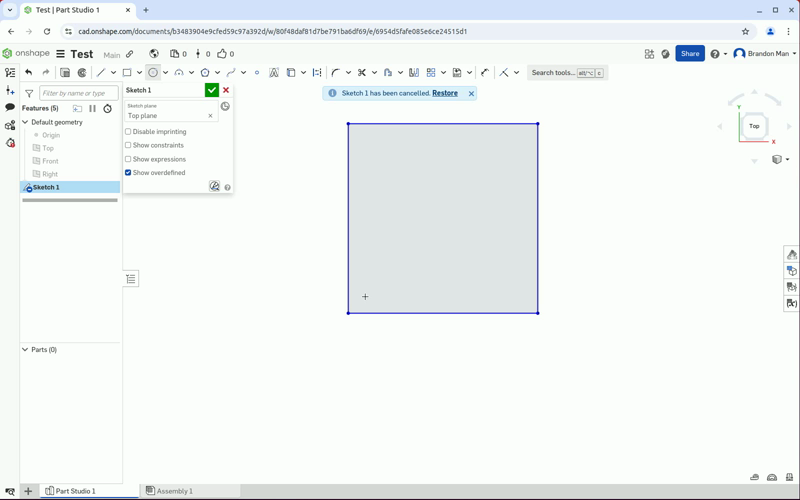
scroll(6)
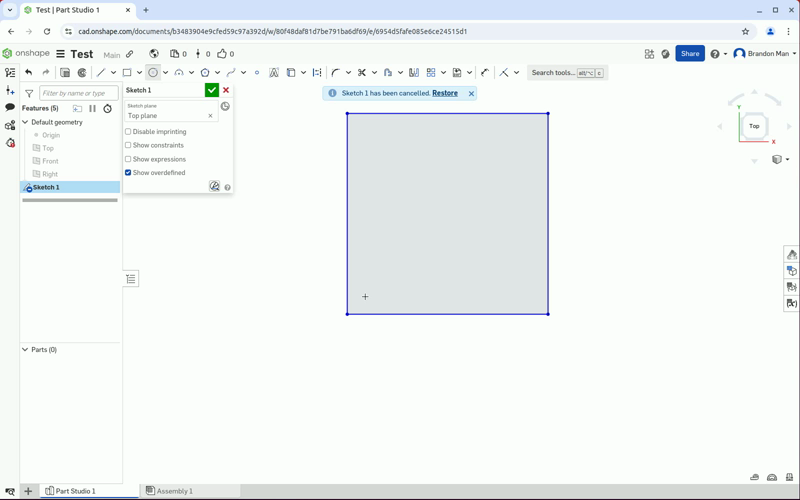
scroll(6)
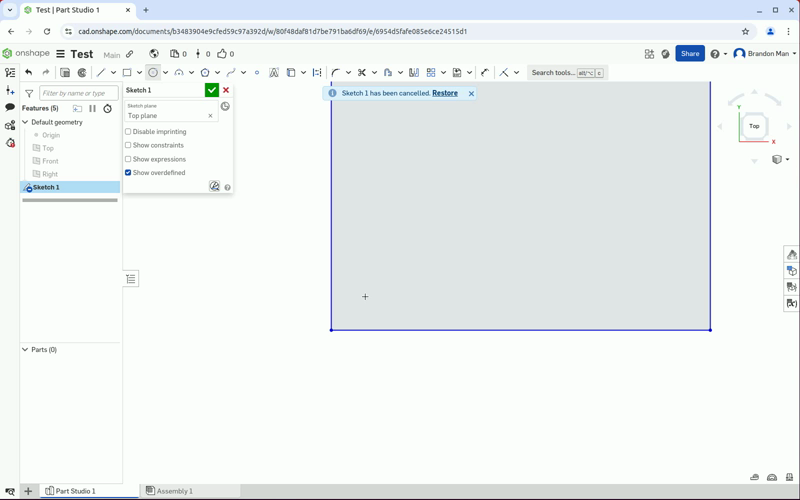
click(365, 296)
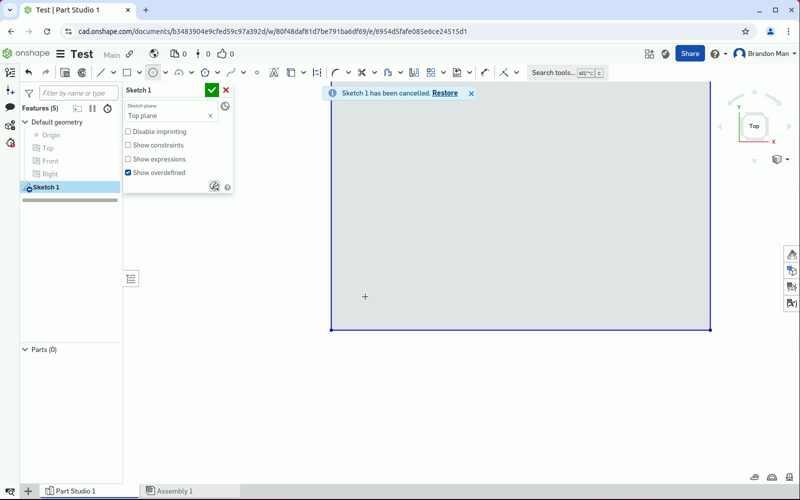
scroll(-6)
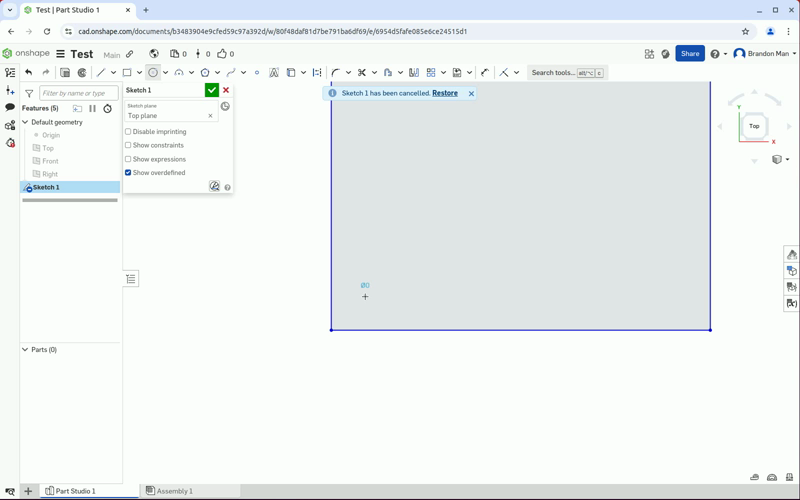
scroll(-6)
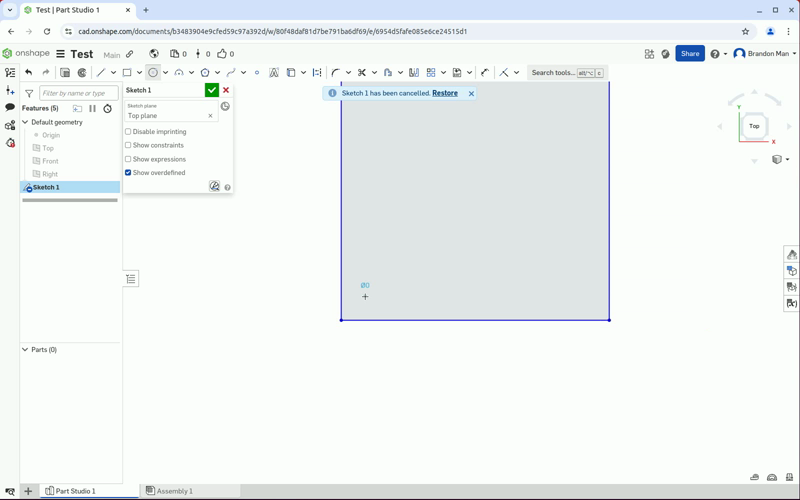
scroll(-6)
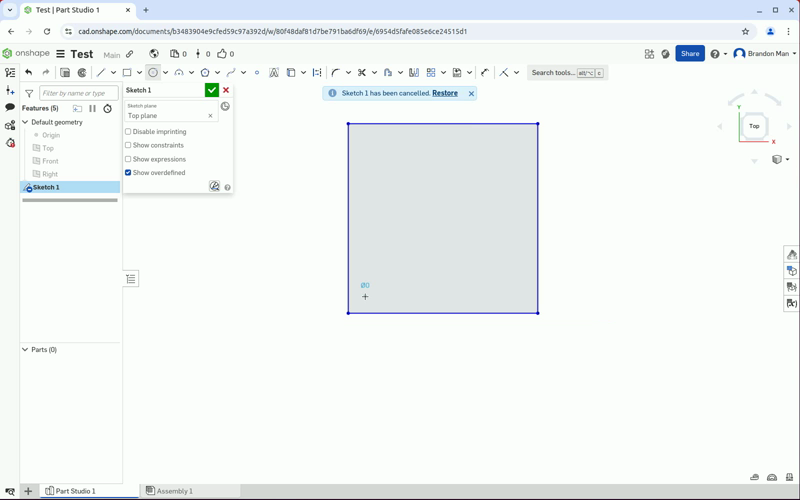
scroll(-6)
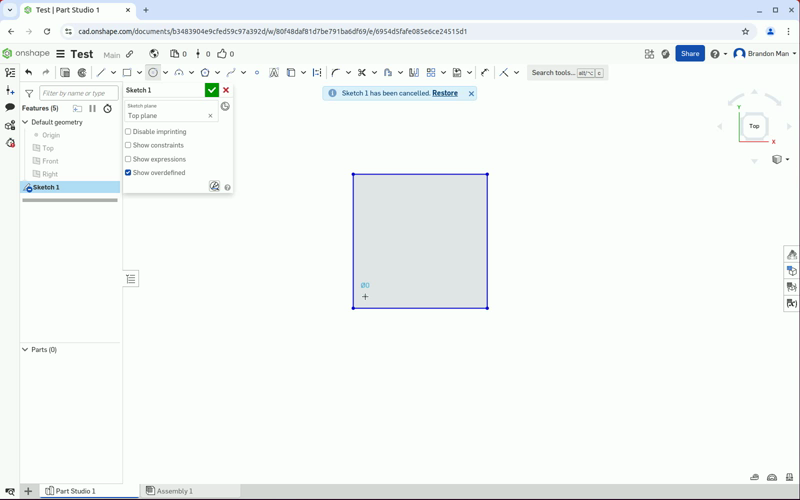
scroll(-6)
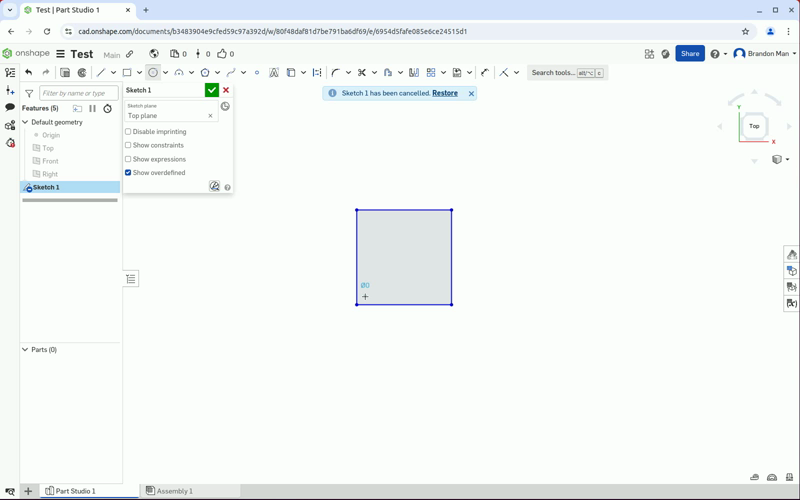
scroll(-6)
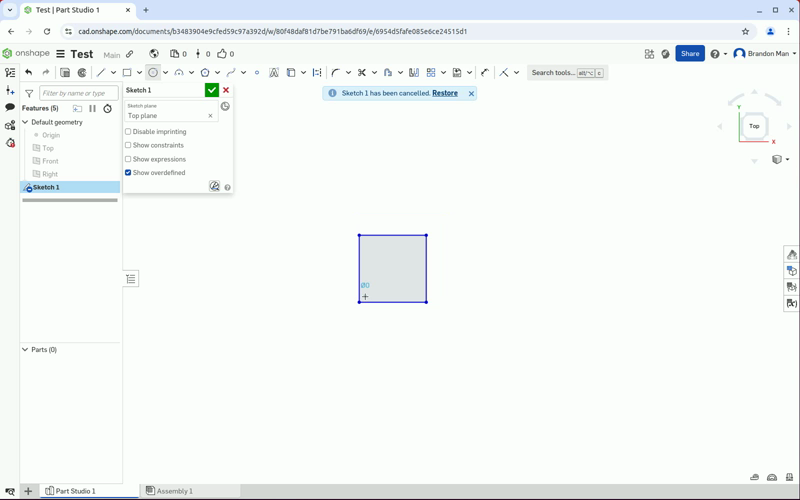
scroll(-6)
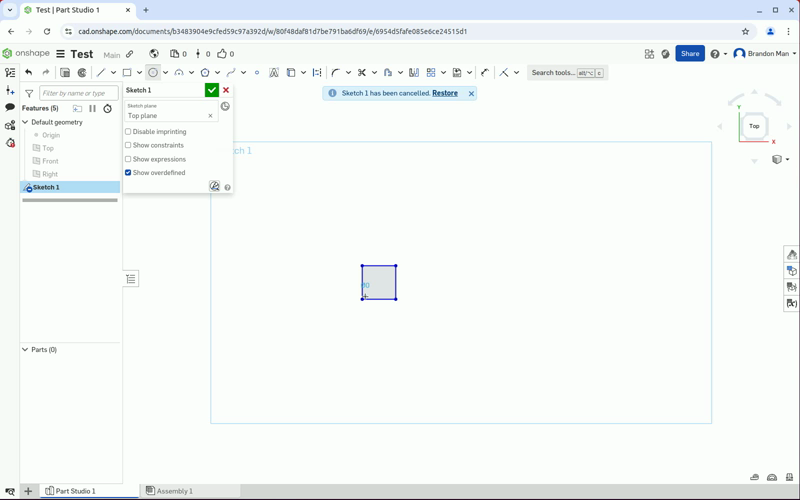
key_up(shift)
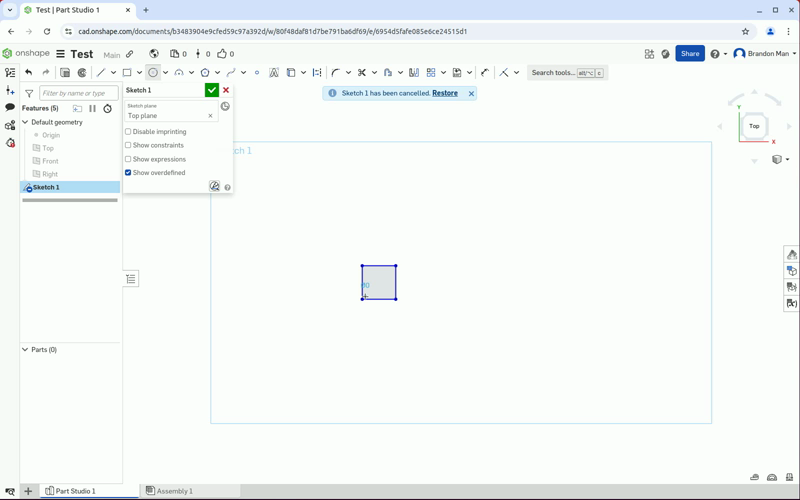
mouse_move(366, 296)
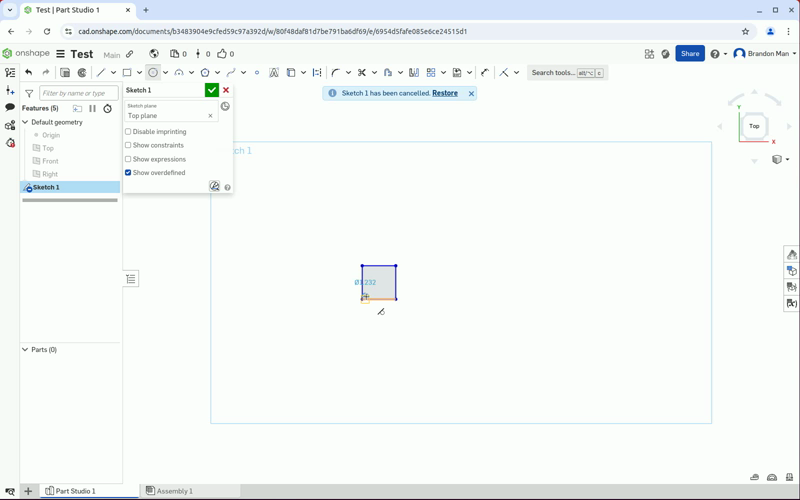
scroll(6)
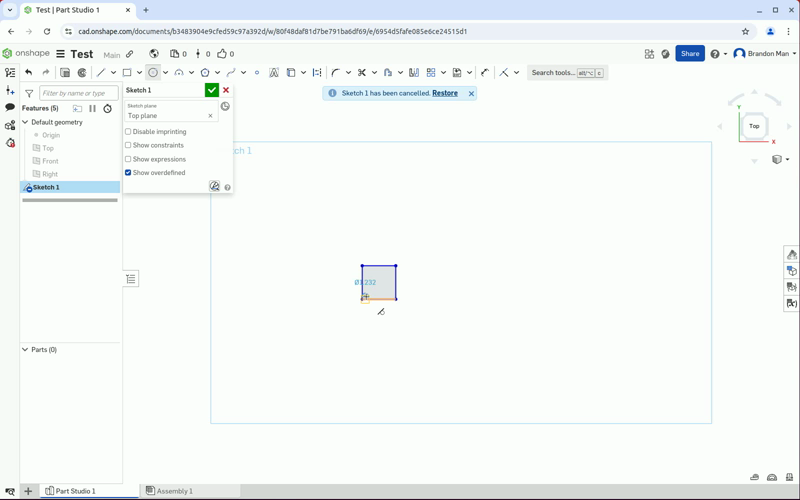
scroll(6)
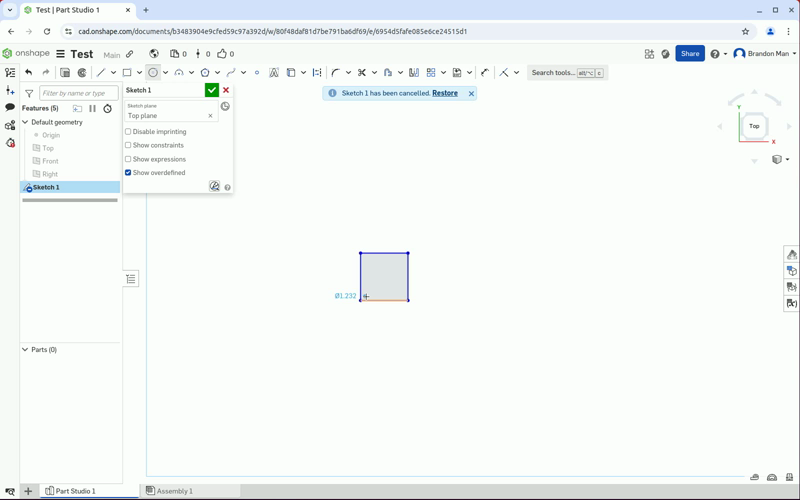
scroll(6)
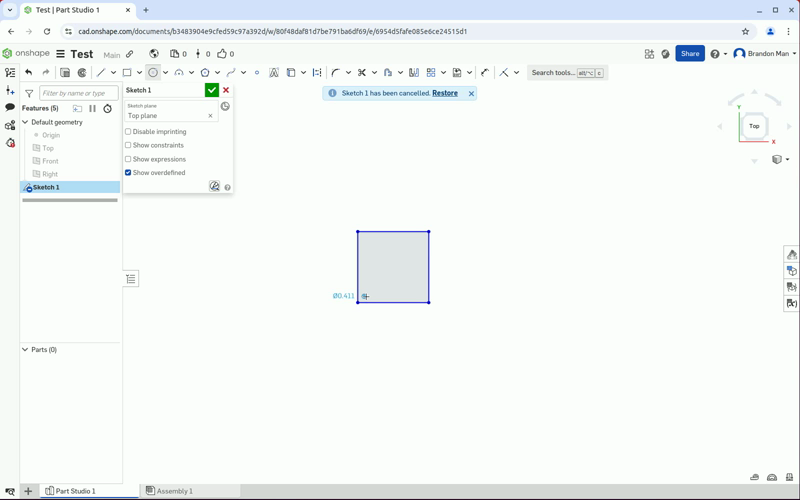
scroll(6)
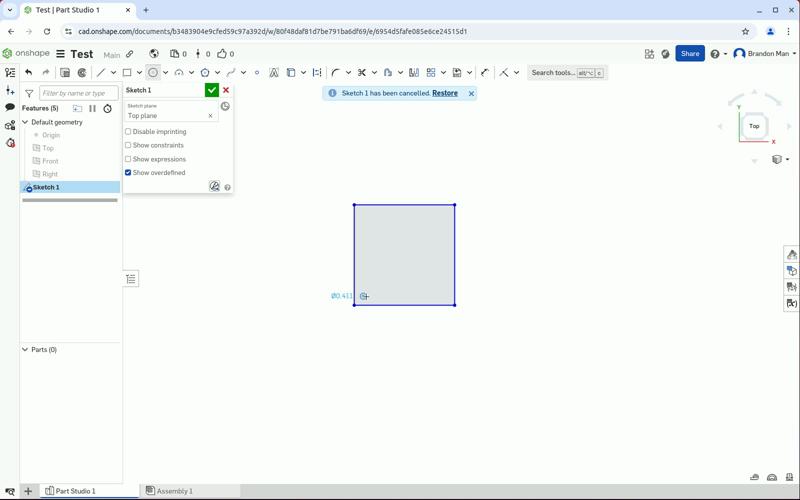
scroll(6)
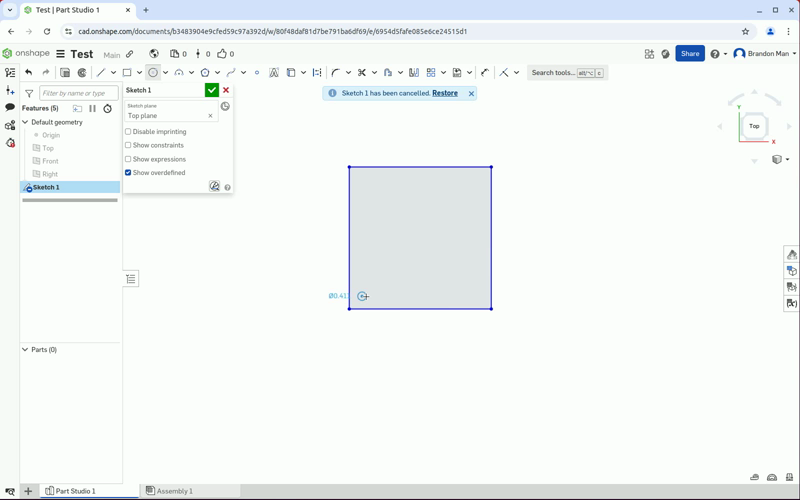
scroll(6)
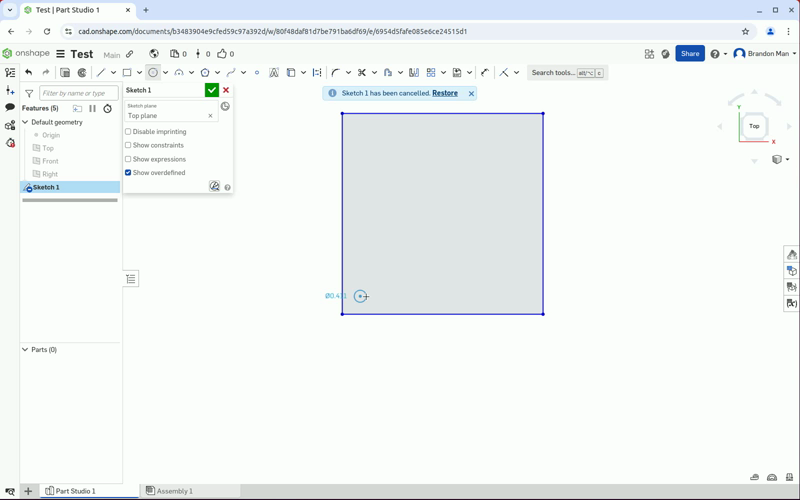
scroll(6)
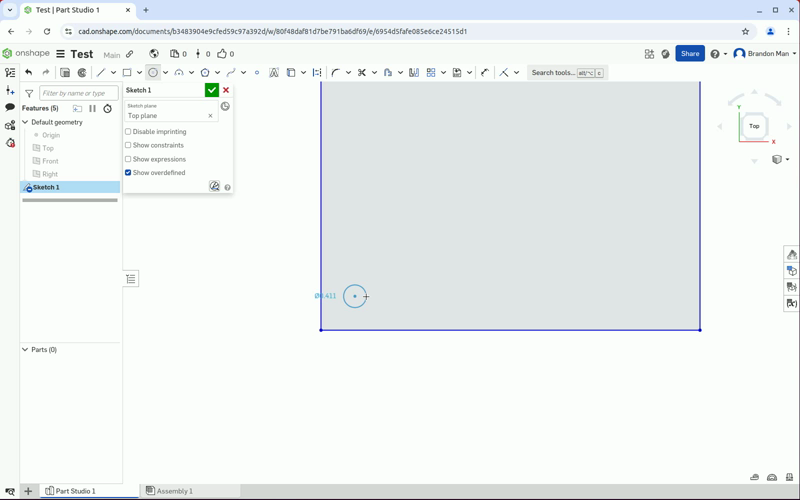
click(366, 296)
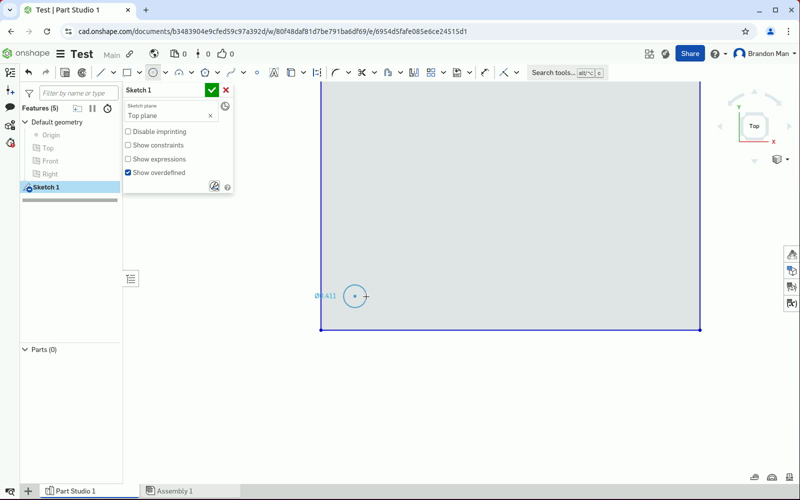
scroll(-6)
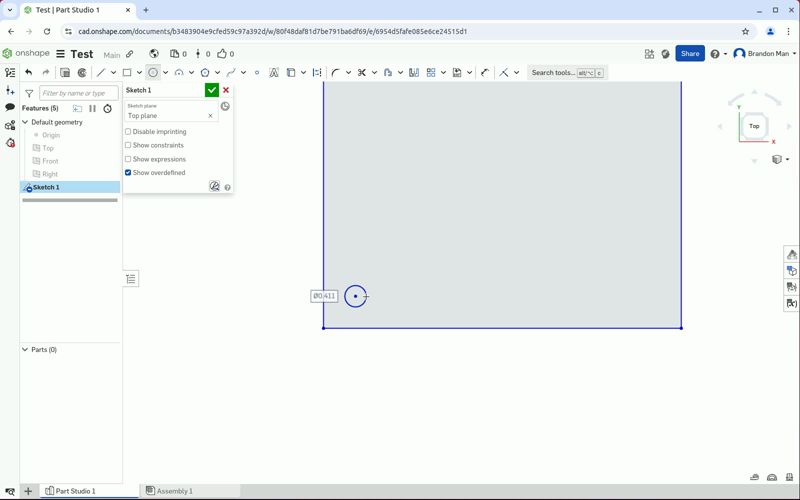
scroll(-6)
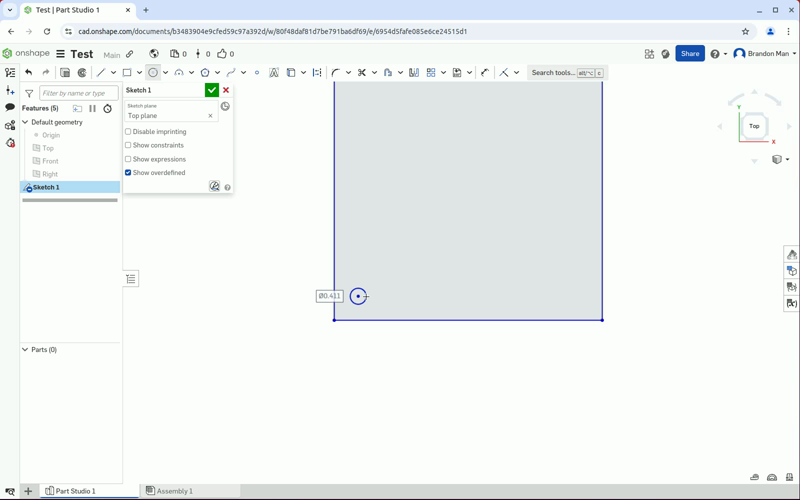
scroll(-6)
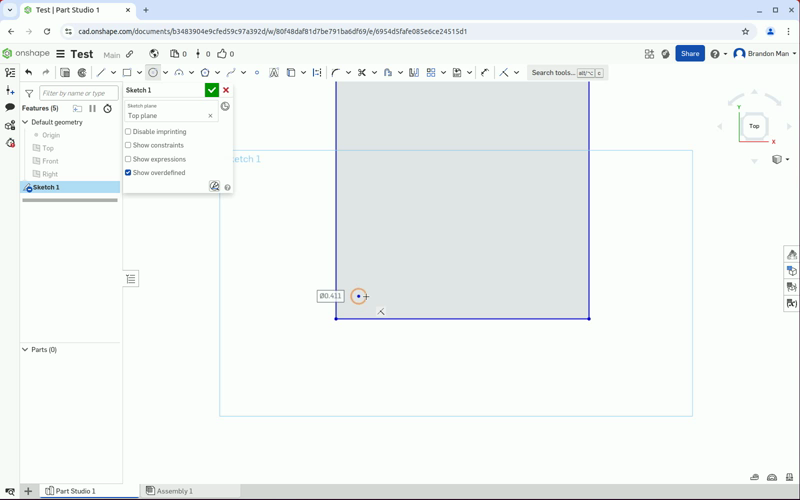
scroll(-6)
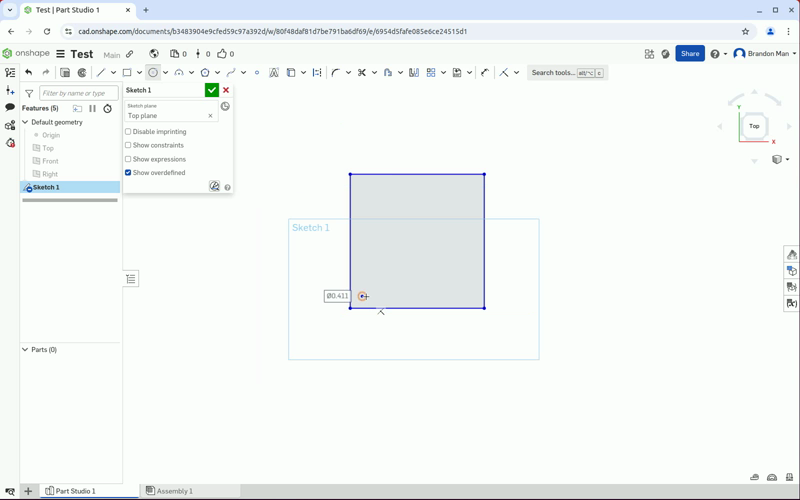
scroll(-6)
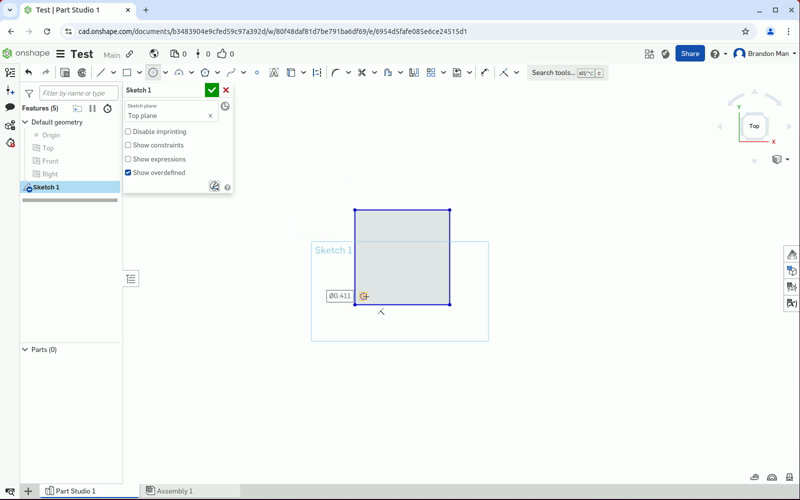
scroll(-6)
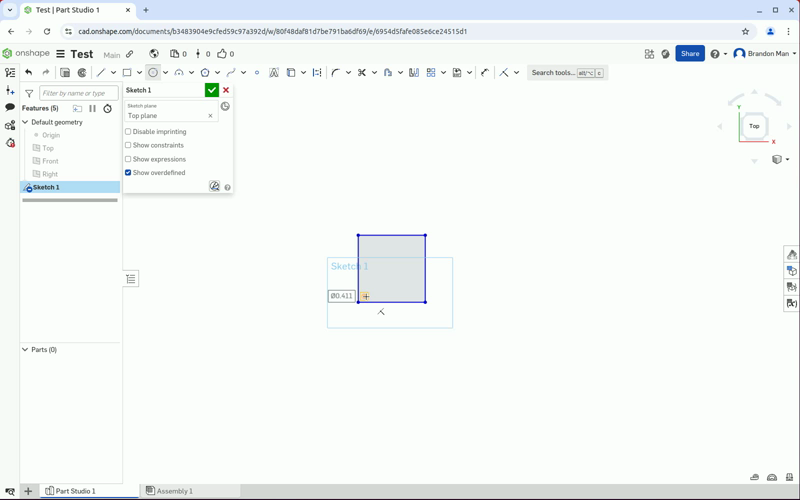
scroll(-6)
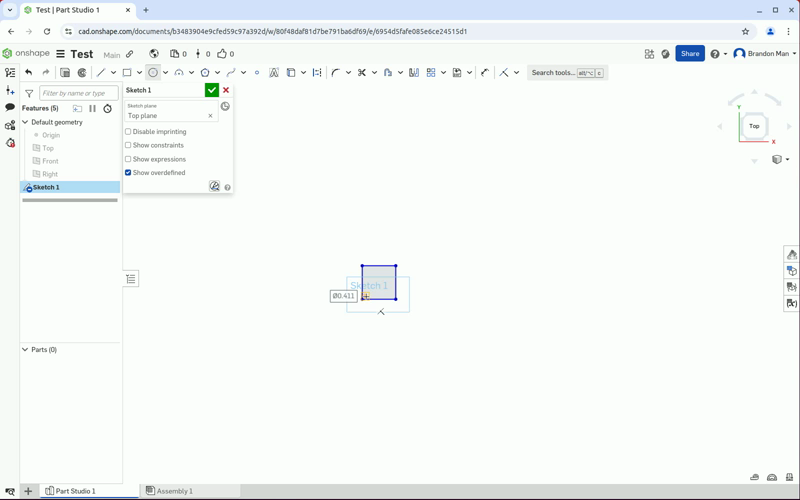
key(esc)
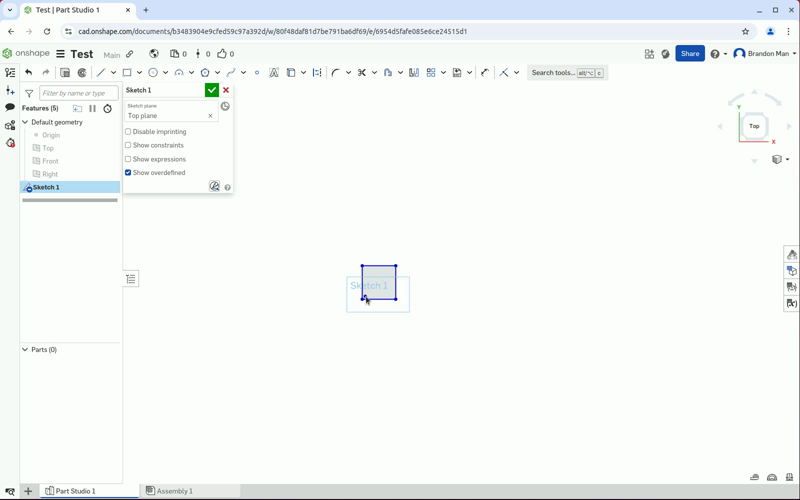
key(c)
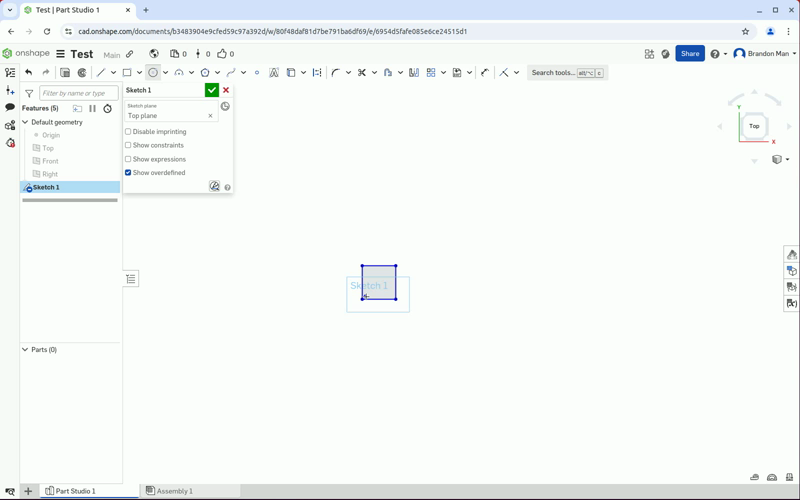
key_down(shift)
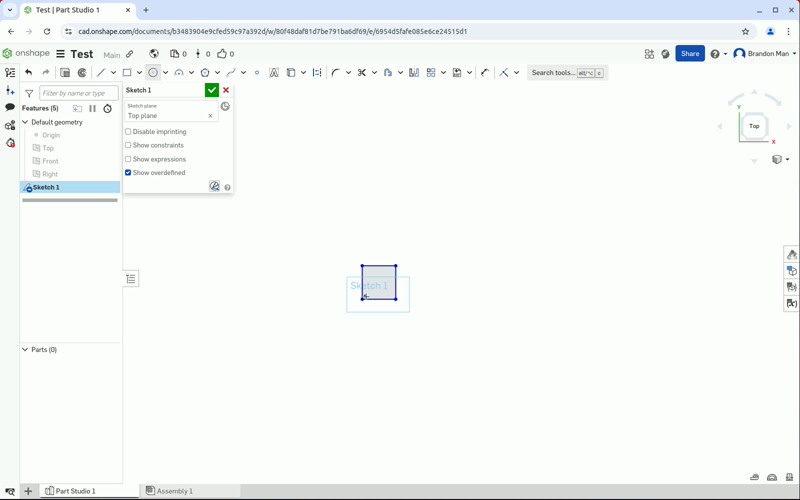
mouse_move(365, 268)
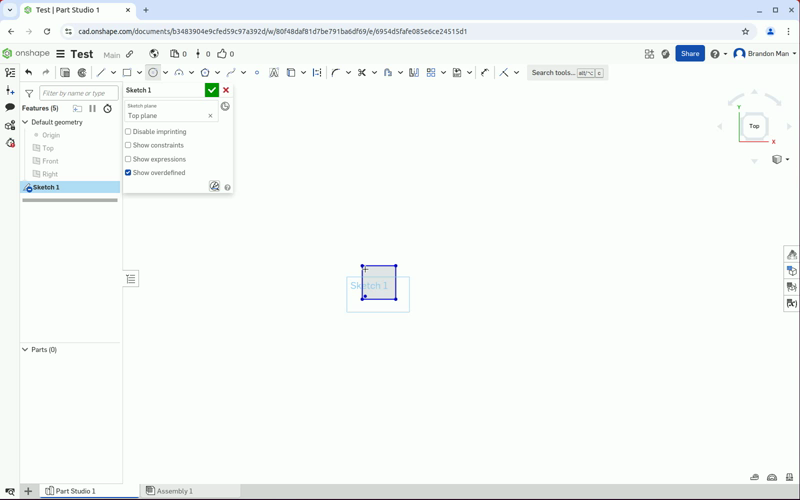
scroll(6)
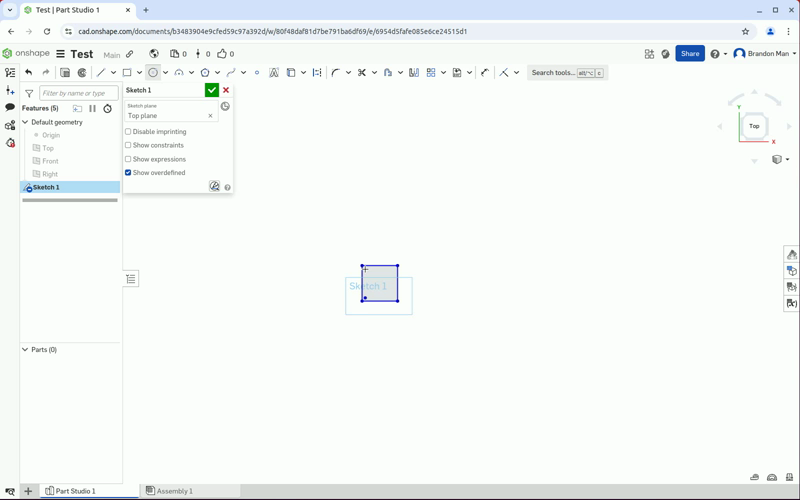
scroll(6)
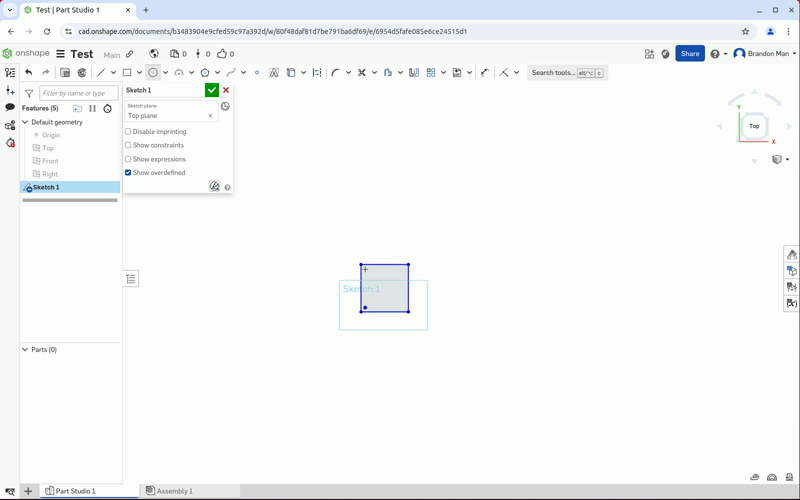
scroll(6)
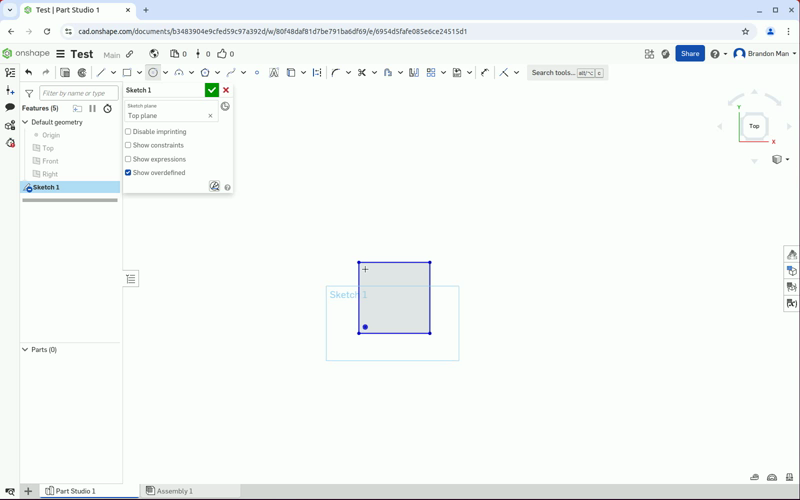
scroll(6)
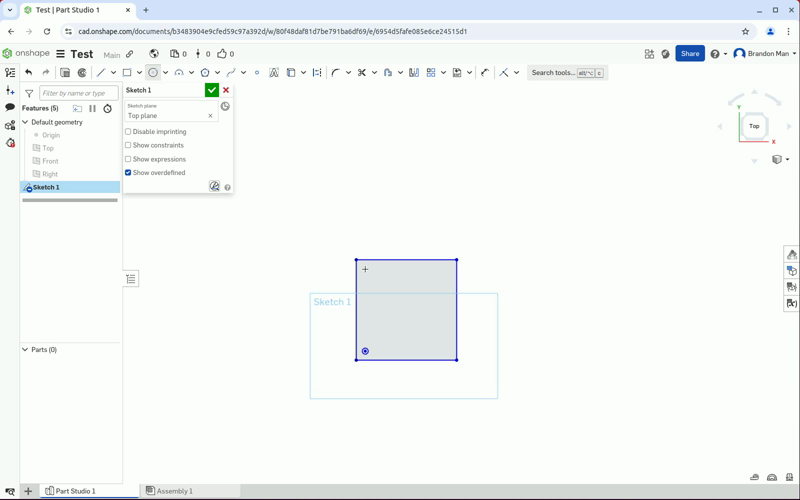
scroll(6)
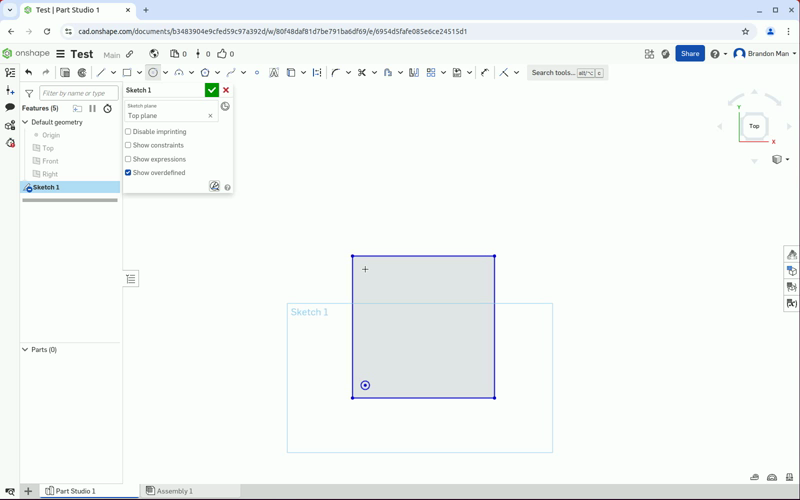
scroll(6)
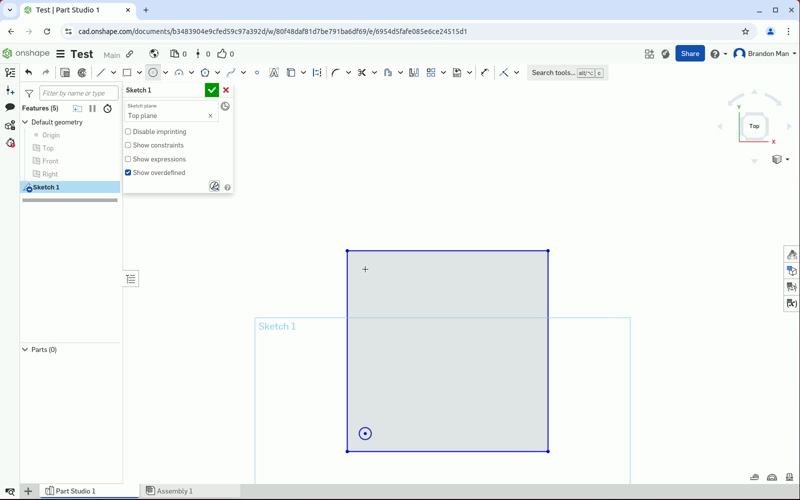
scroll(6)
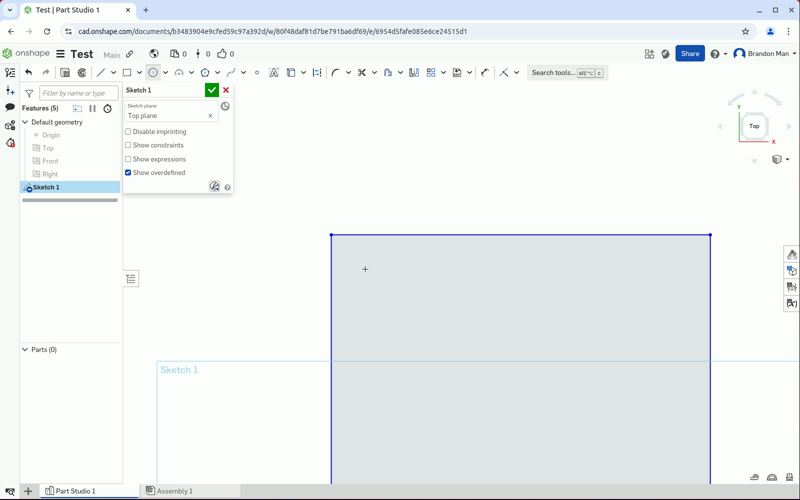
click(365, 268)
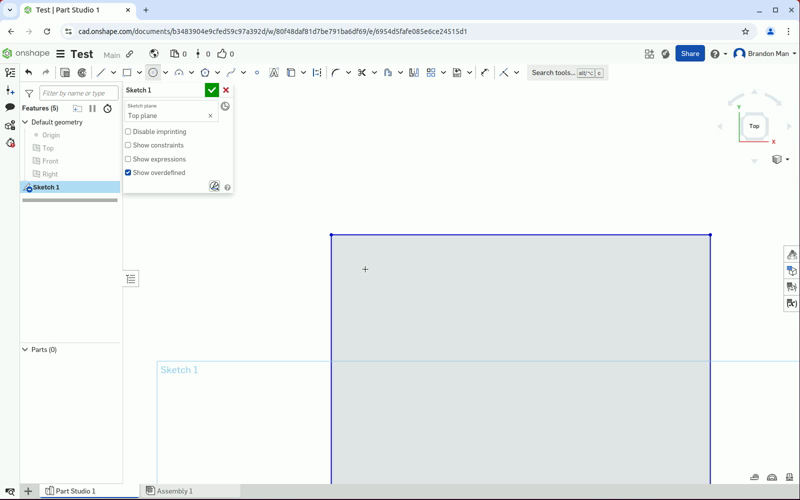
scroll(-6)
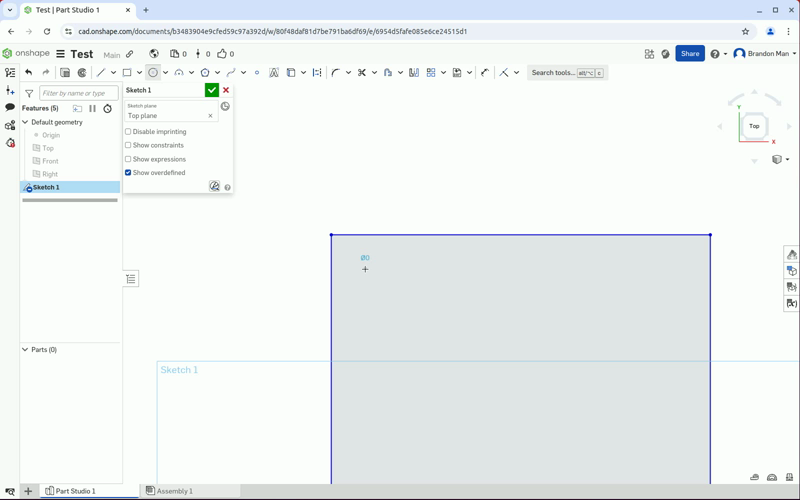
scroll(-6)
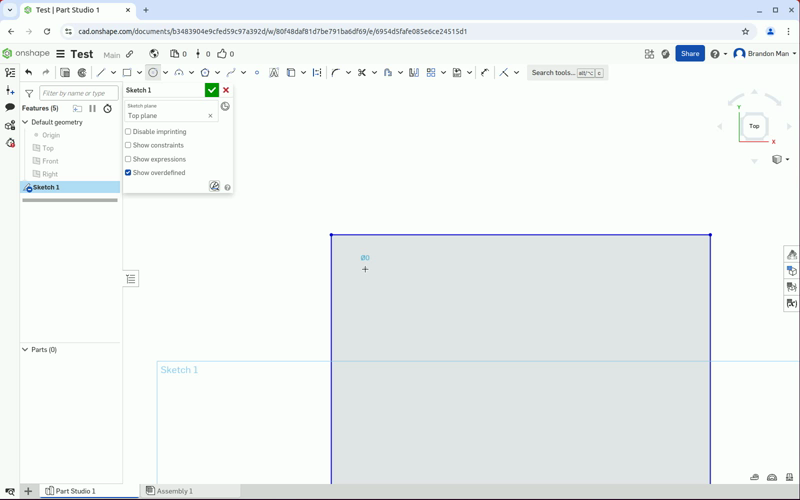
scroll(-6)
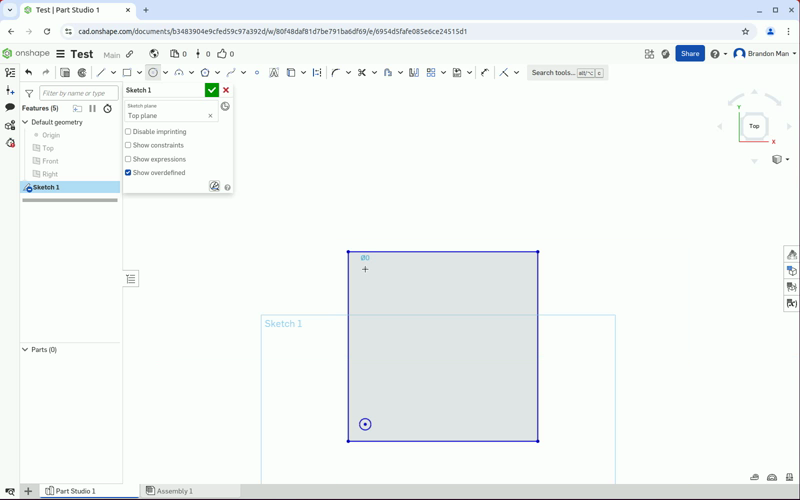
scroll(-6)
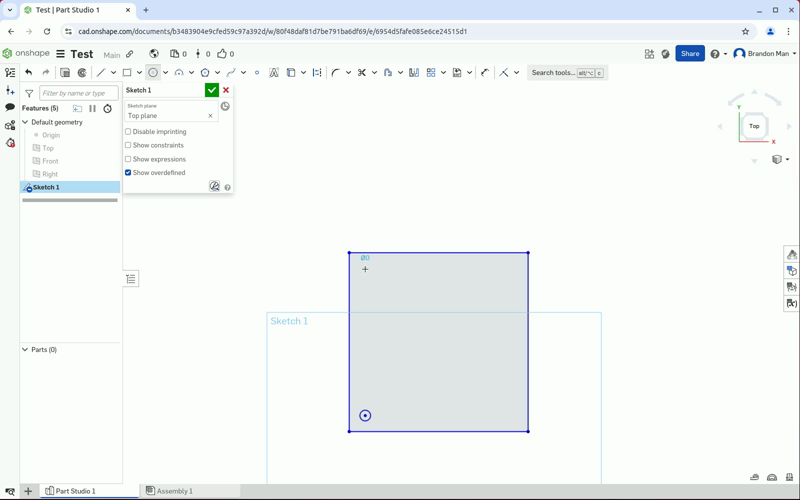
scroll(-6)
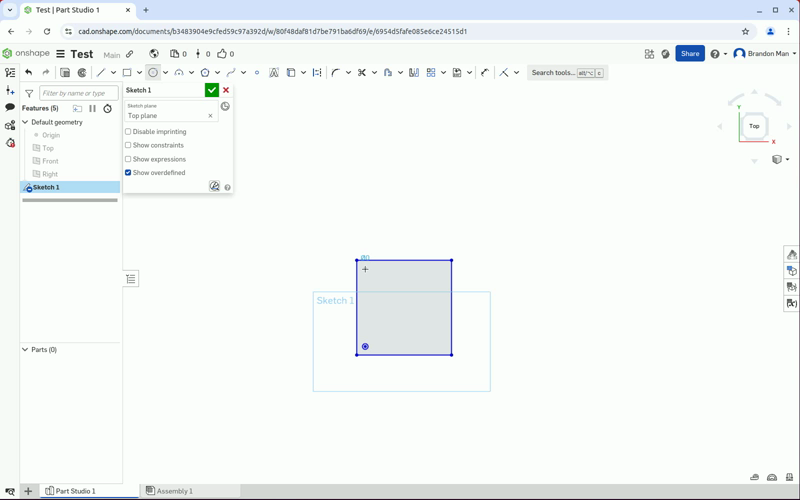
scroll(-6)
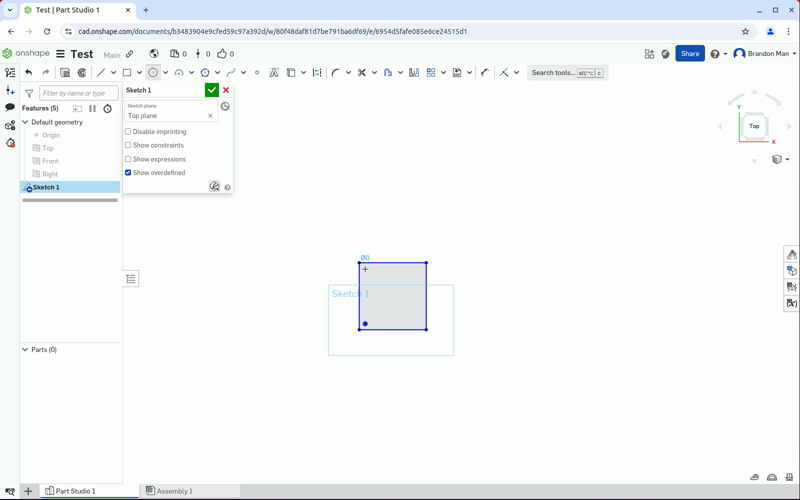
scroll(-6)
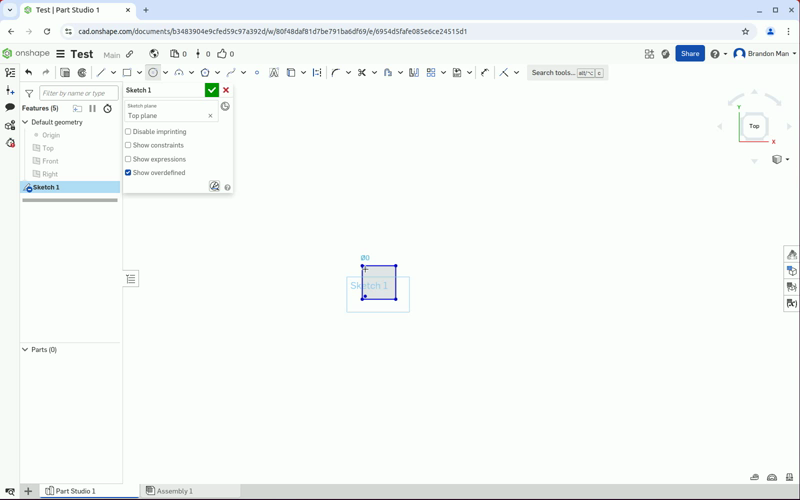
key_up(shift)
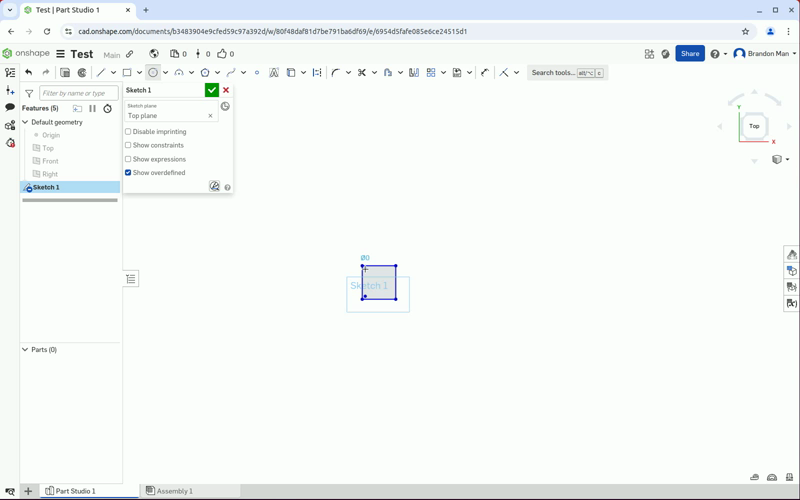
mouse_move(366, 268)
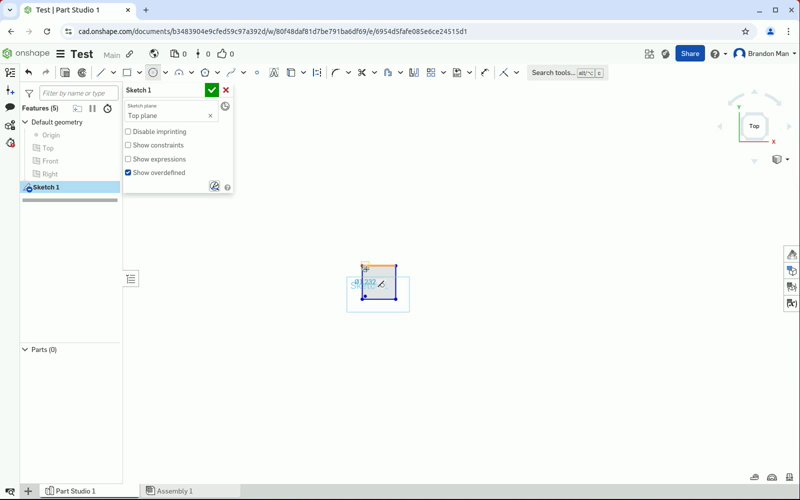
scroll(6)
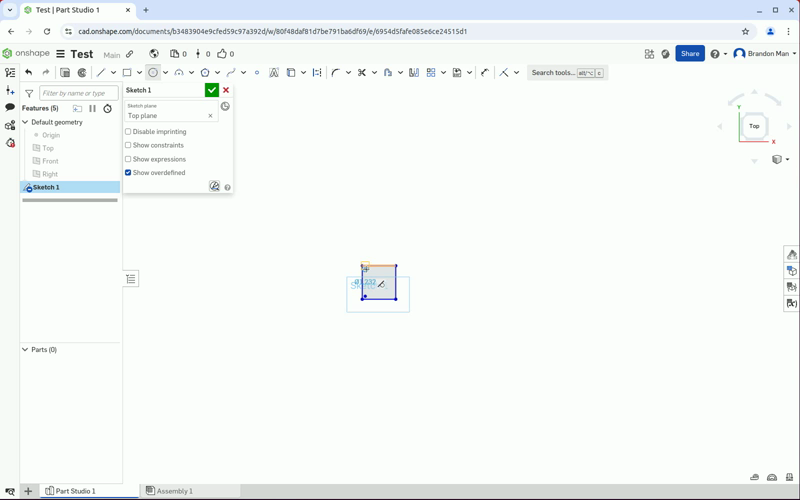
scroll(6)
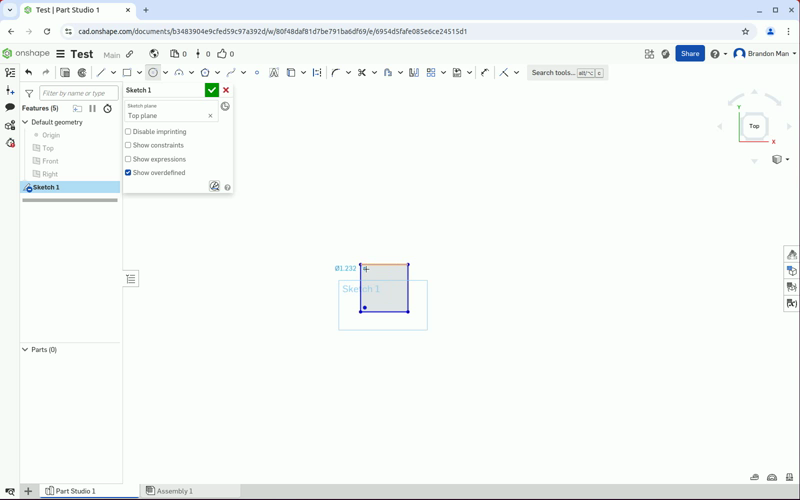
scroll(6)
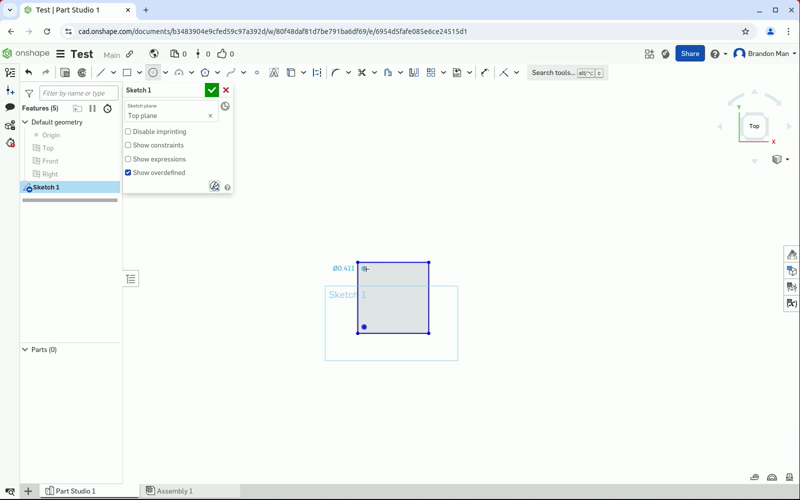
scroll(6)
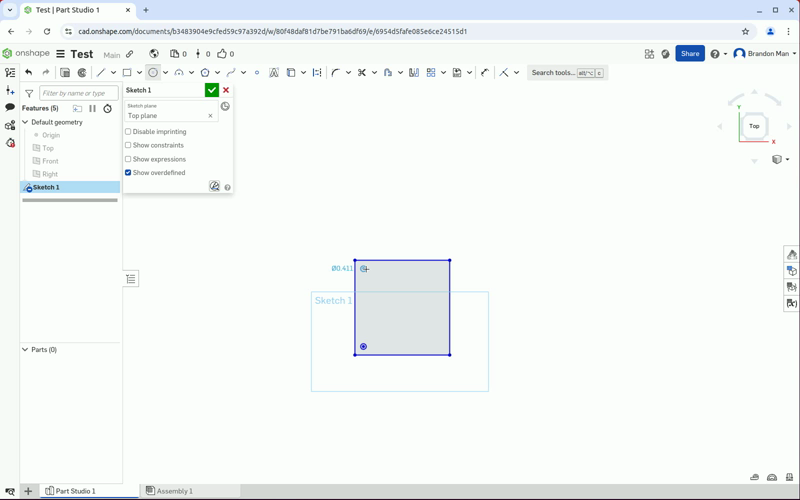
scroll(6)
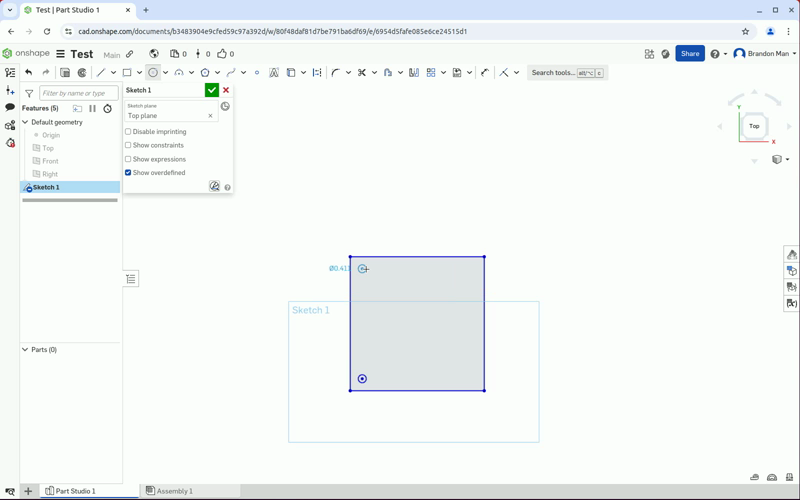
scroll(6)
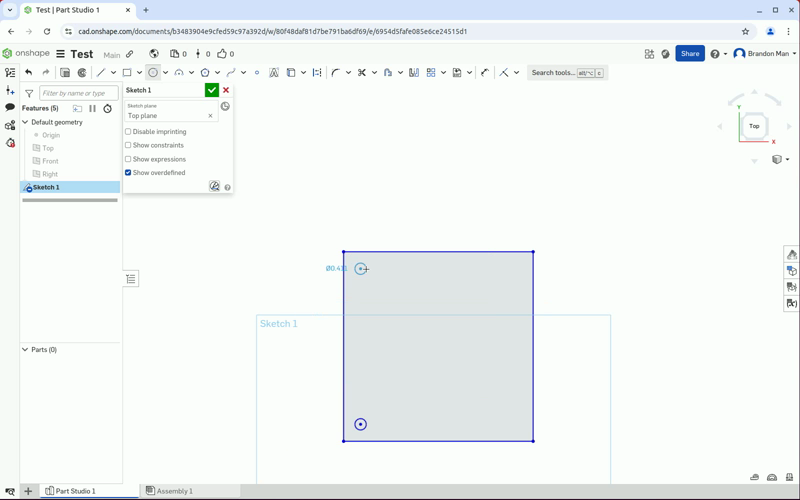
scroll(6)
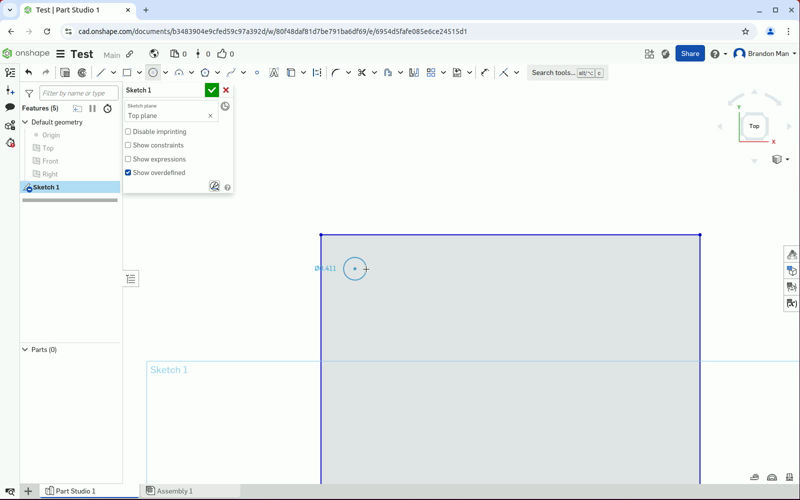
click(366, 268)
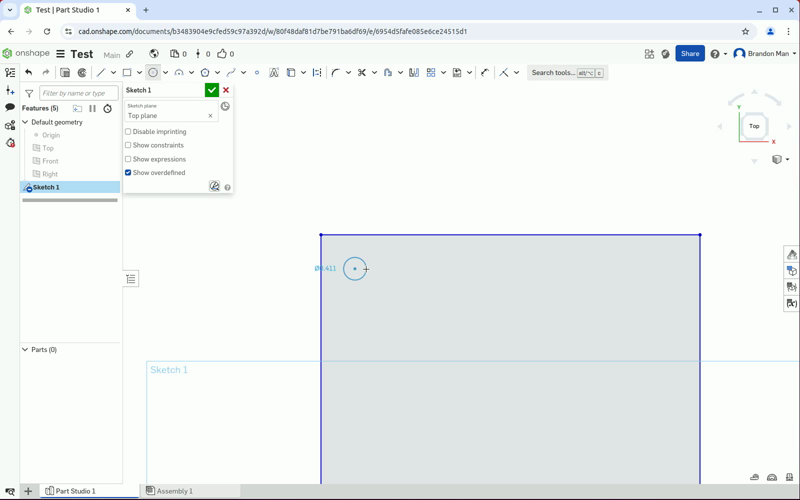
scroll(-6)
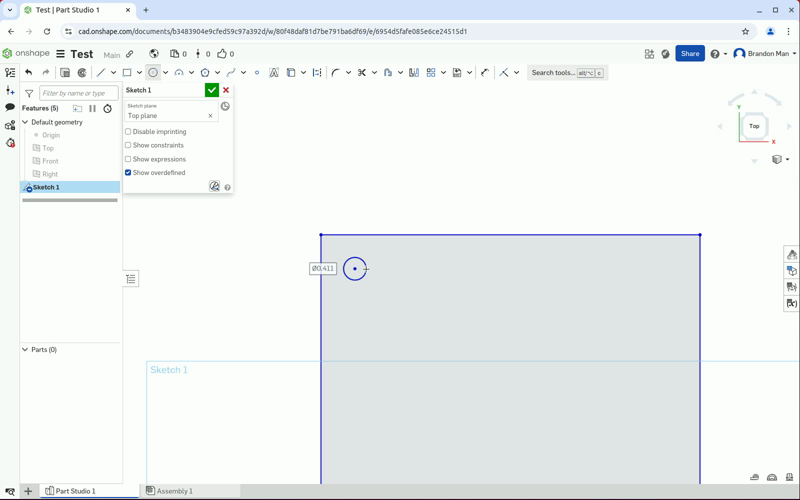
scroll(-6)
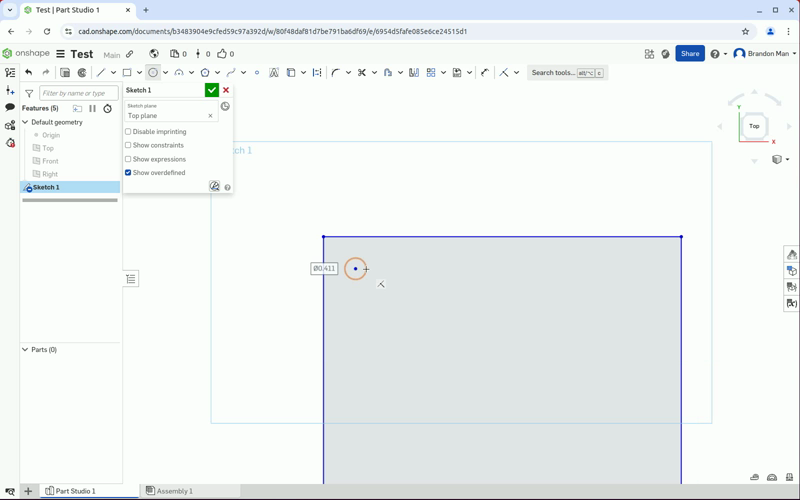
scroll(-6)
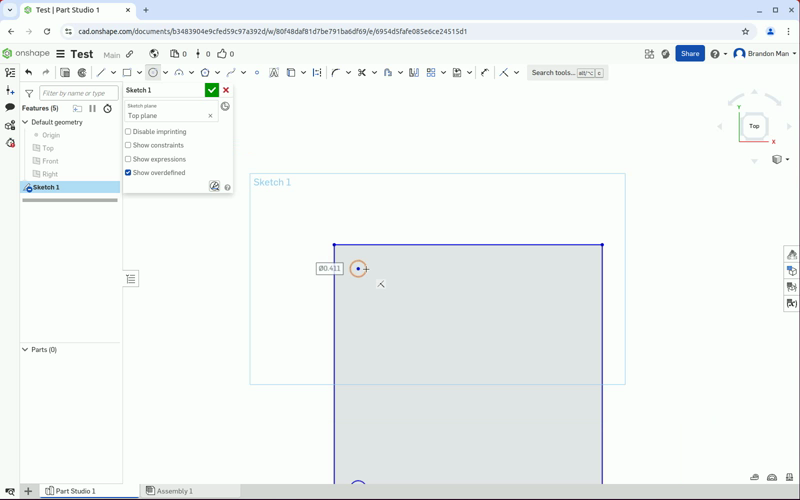
scroll(-6)
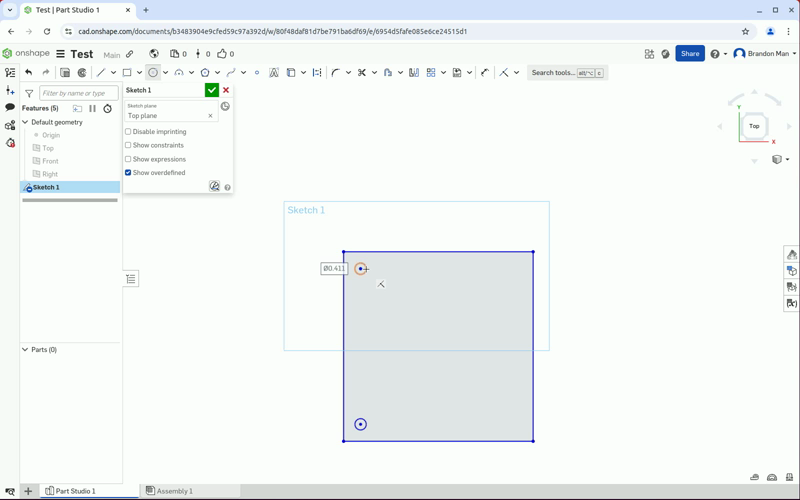
scroll(-6)
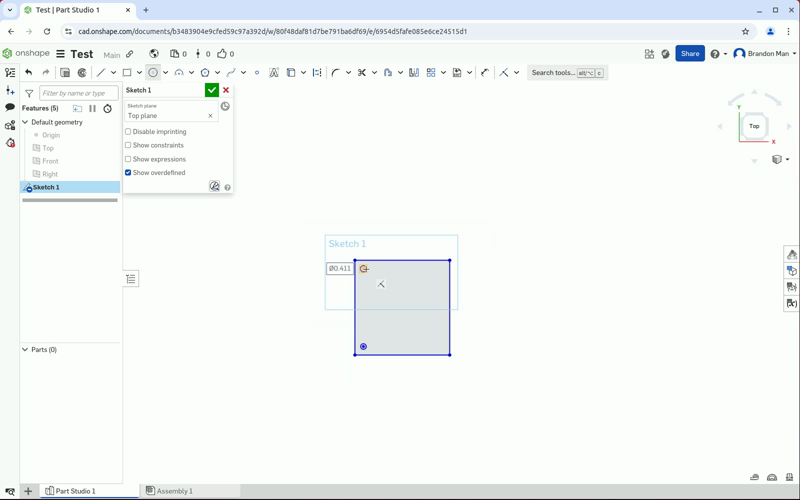
scroll(-6)
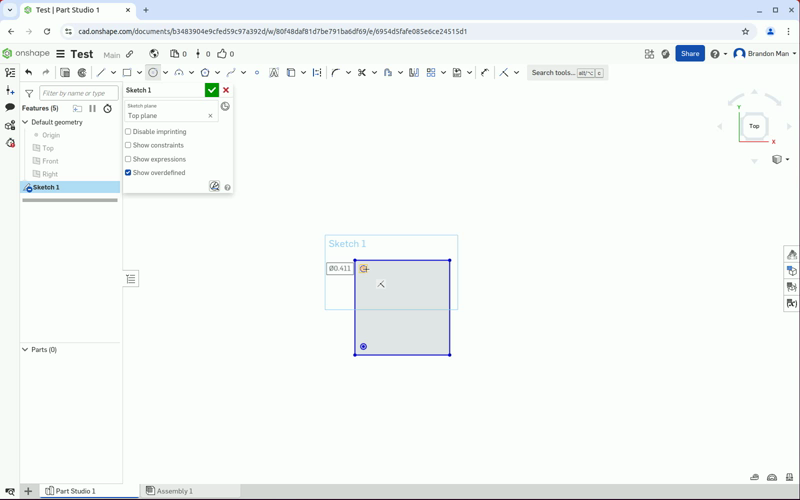
scroll(-6)
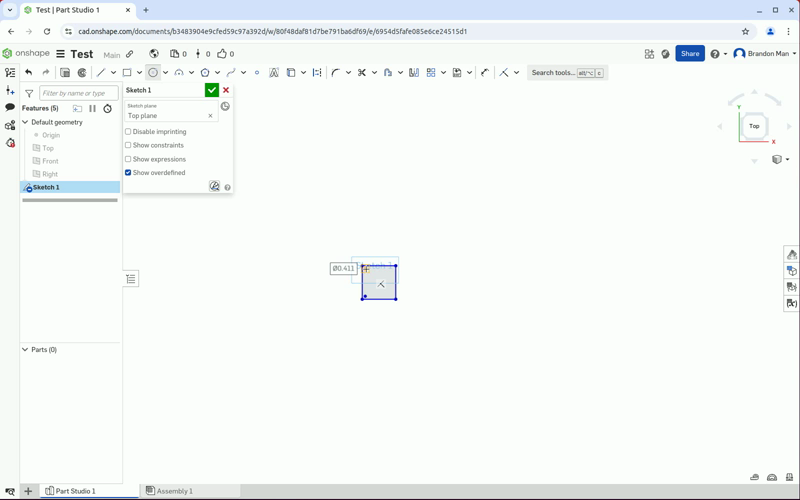
key(esc)
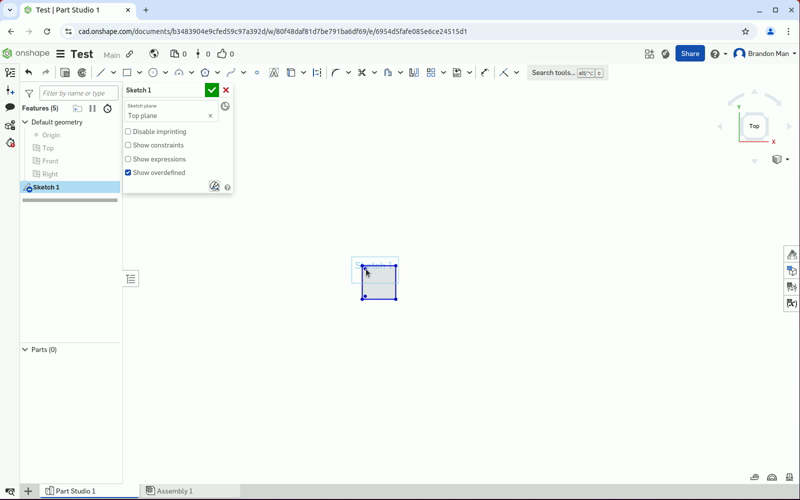
key(c)
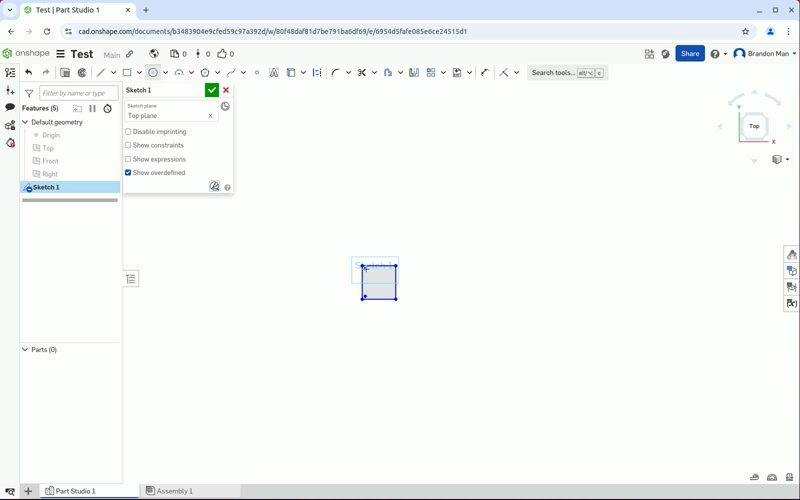
key_down(shift)
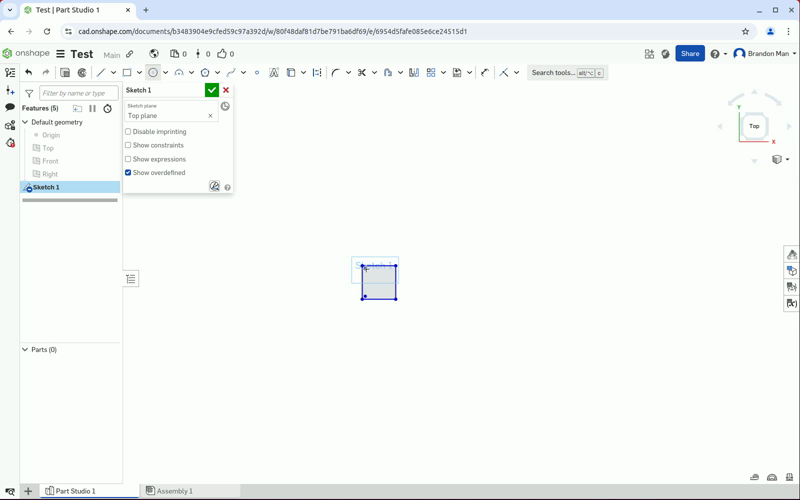
mouse_move(393, 296)
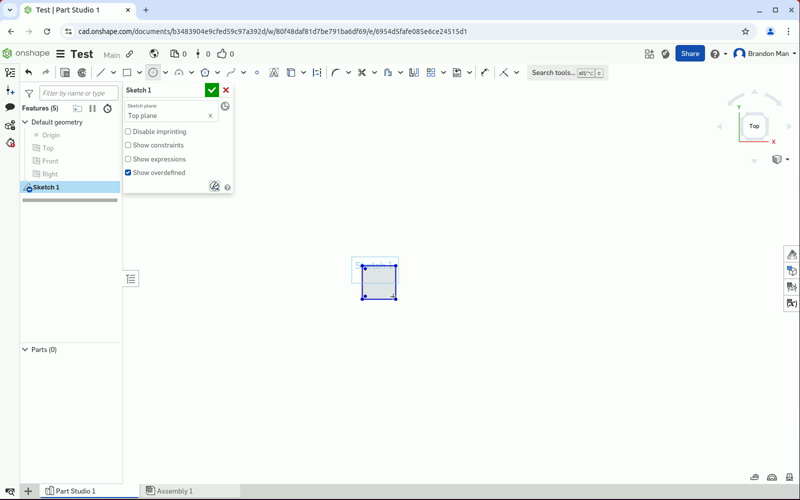
scroll(6)
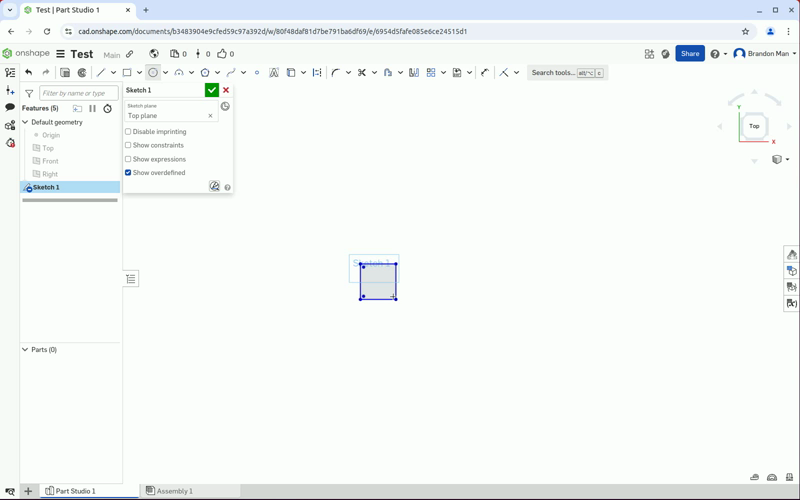
scroll(6)
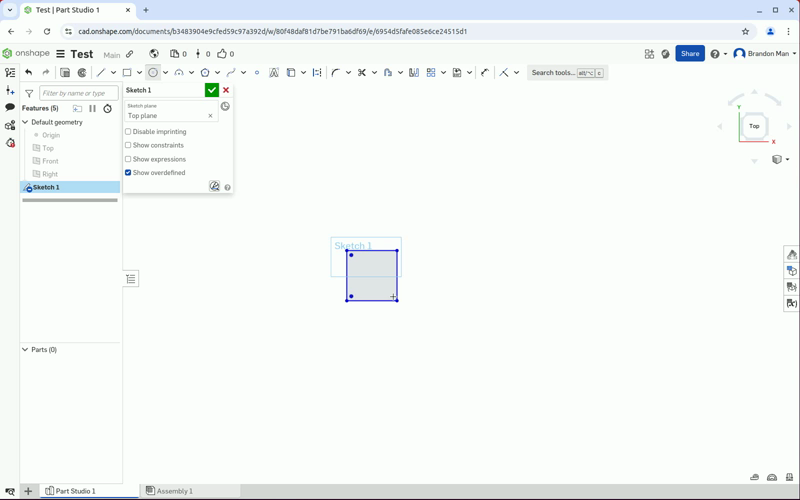
scroll(6)
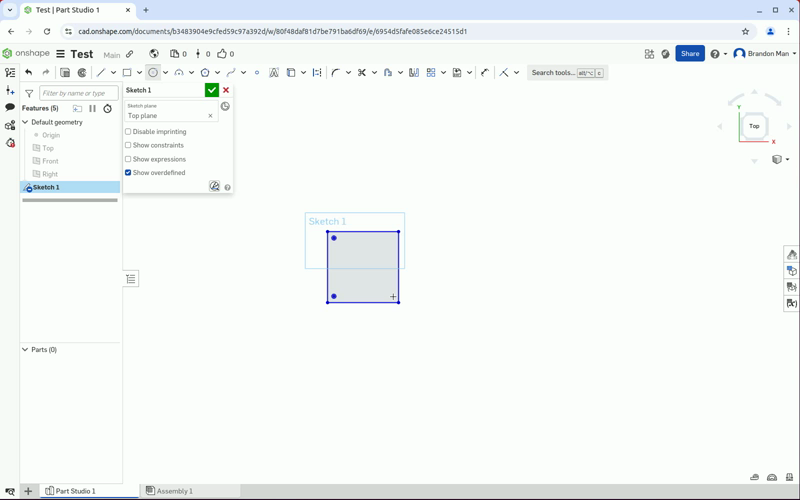
scroll(6)
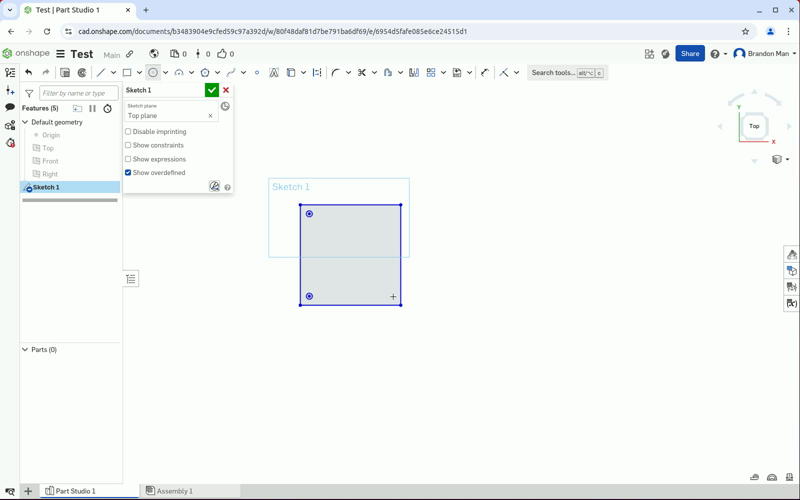
scroll(6)
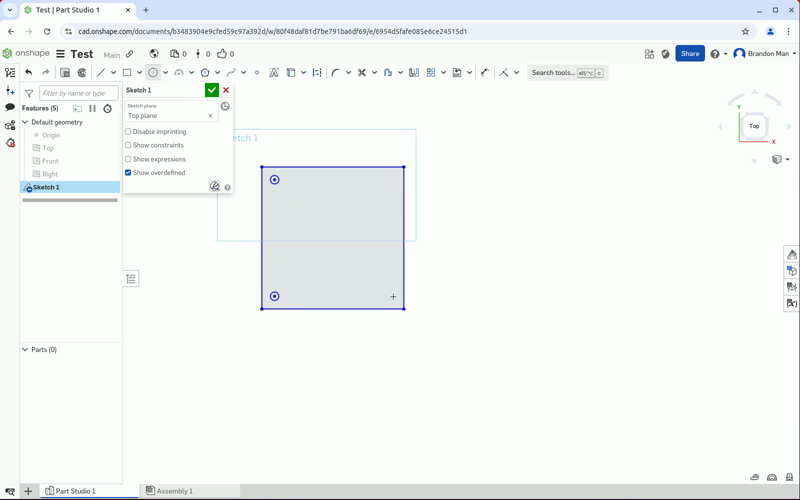
scroll(6)
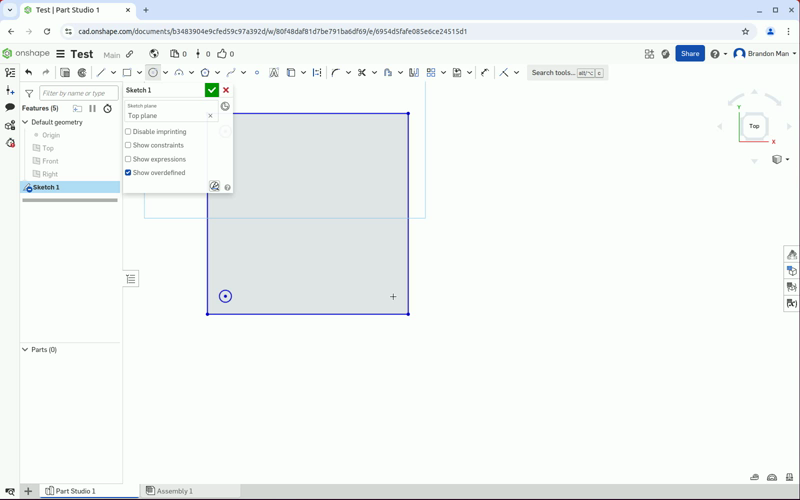
scroll(6)
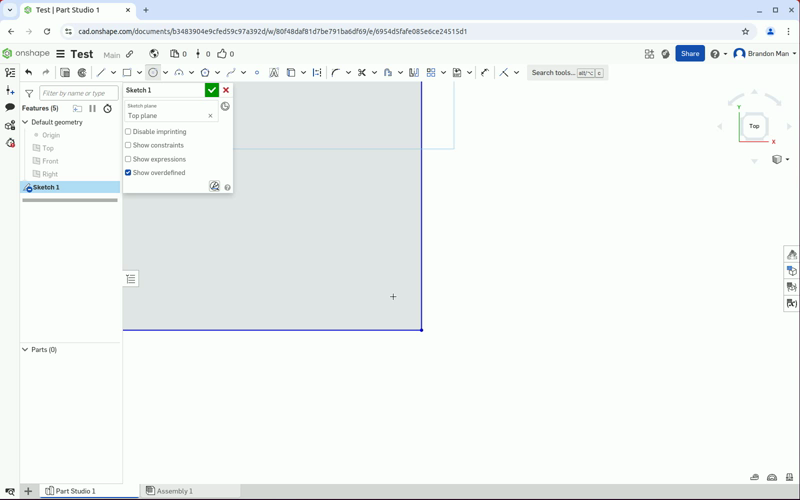
click(393, 296)
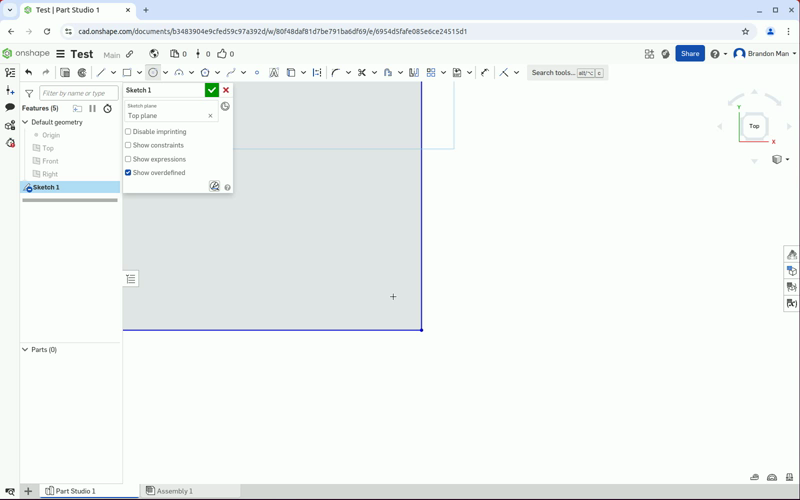
scroll(-6)
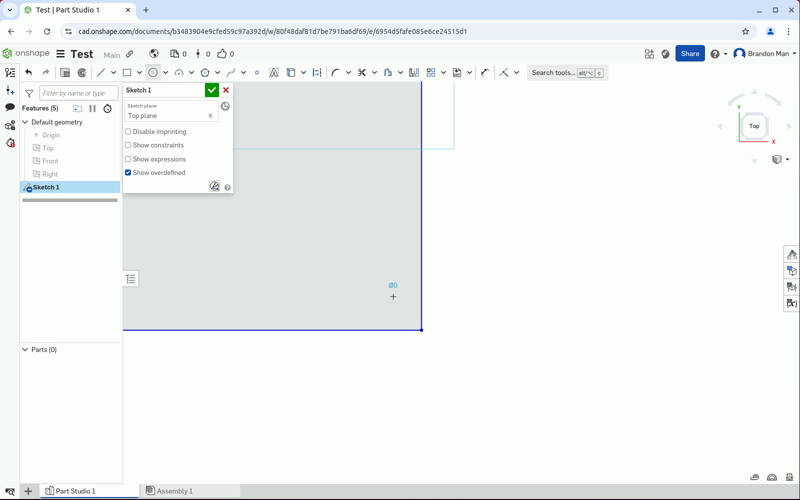
scroll(-6)
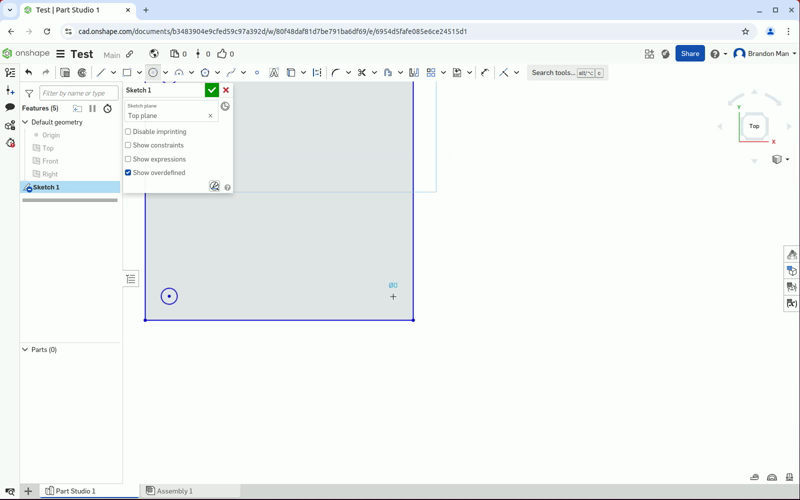
scroll(-6)
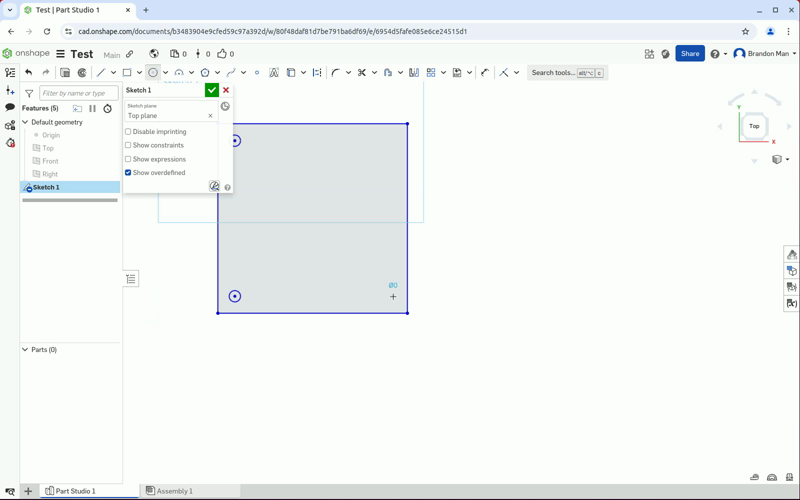
scroll(-6)
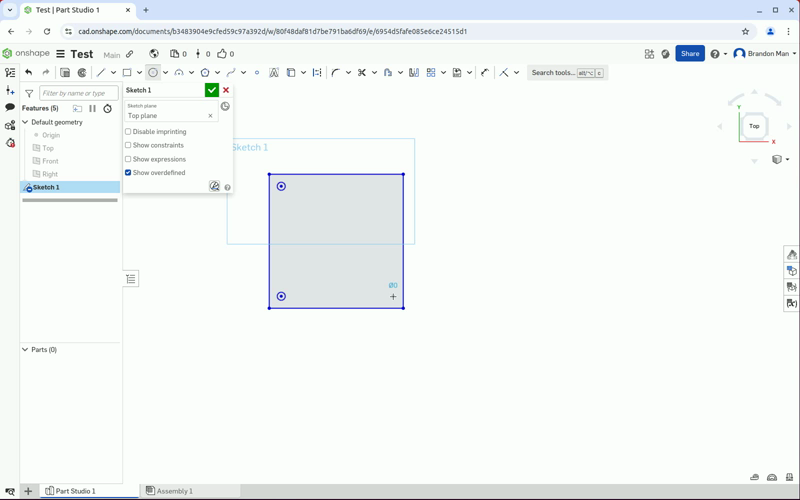
scroll(-6)
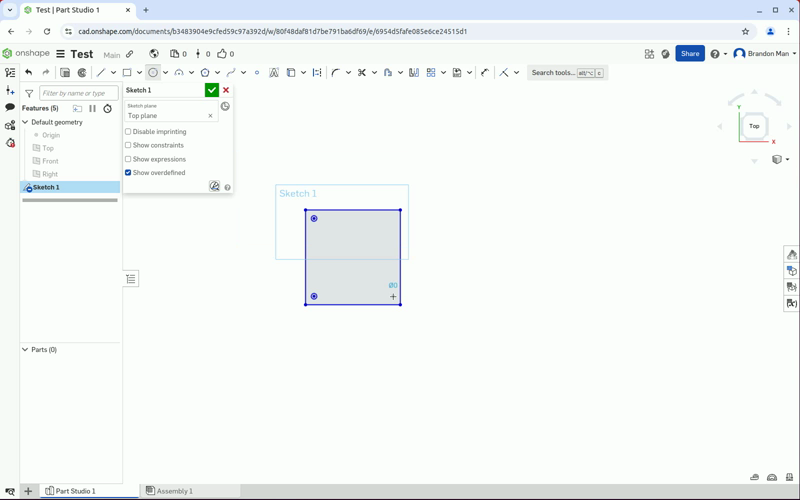
scroll(-6)
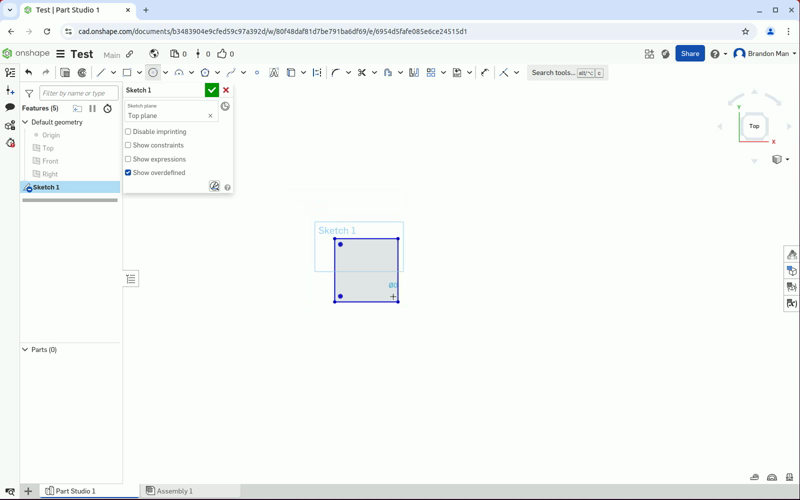
scroll(-6)
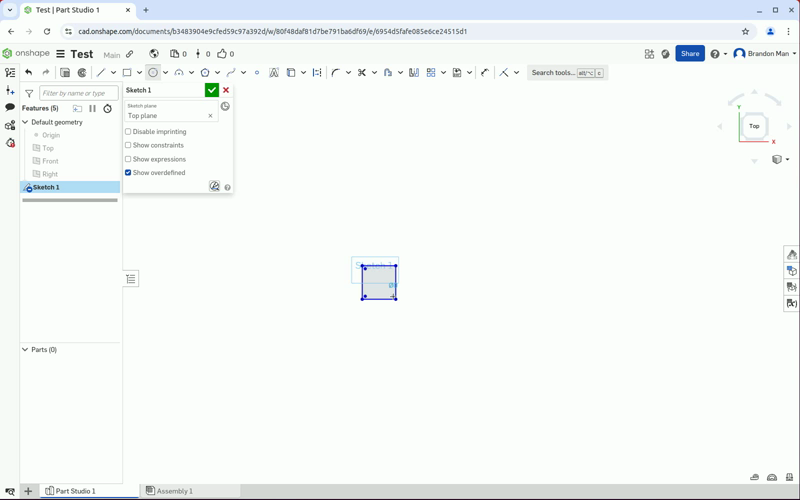
key_up(shift)
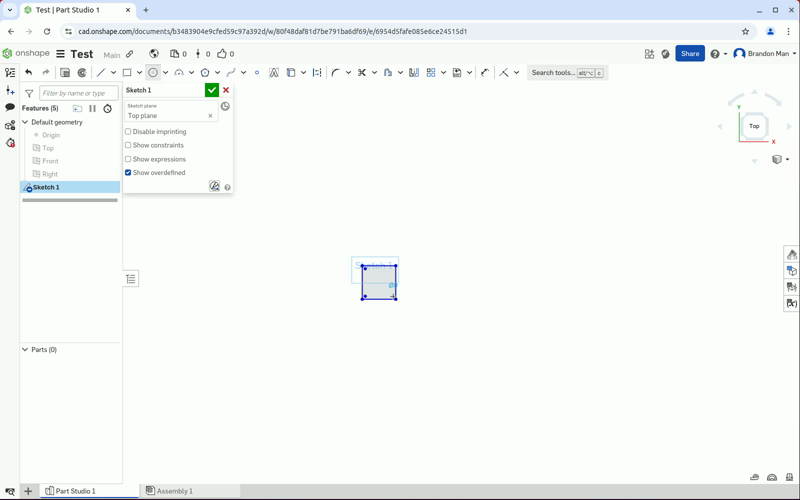
mouse_move(394, 296)
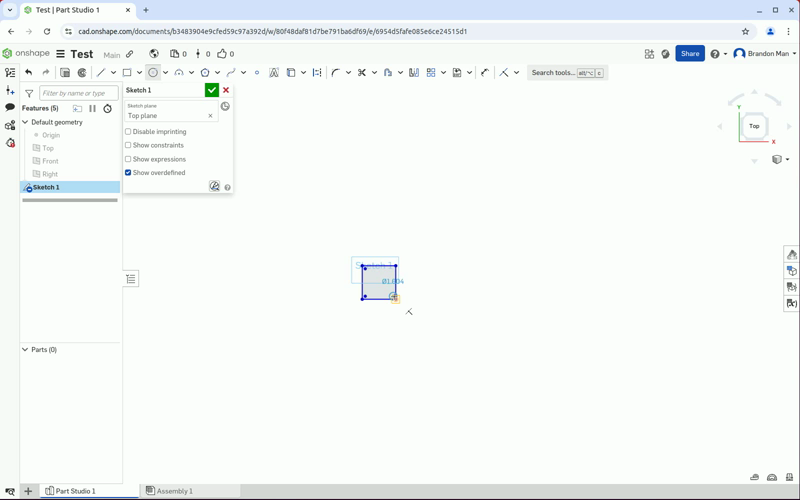
scroll(6)
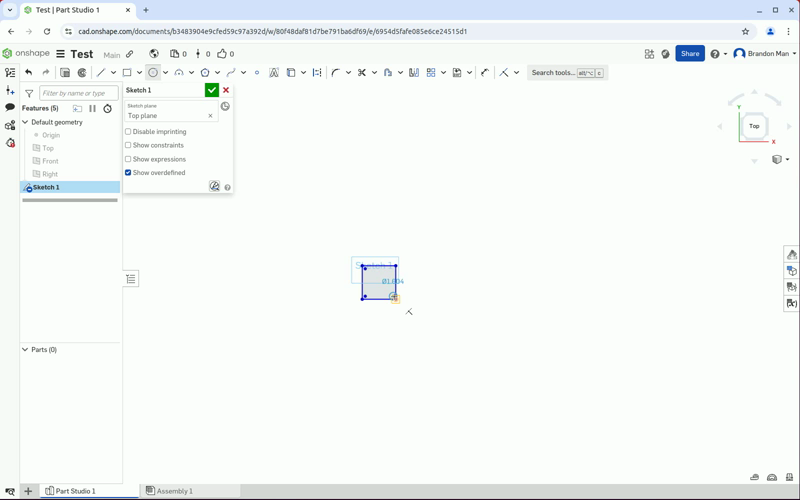
scroll(6)
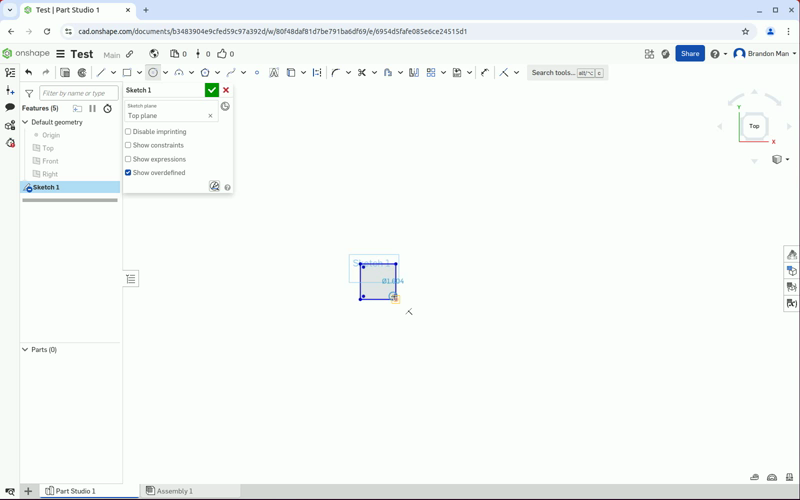
scroll(6)
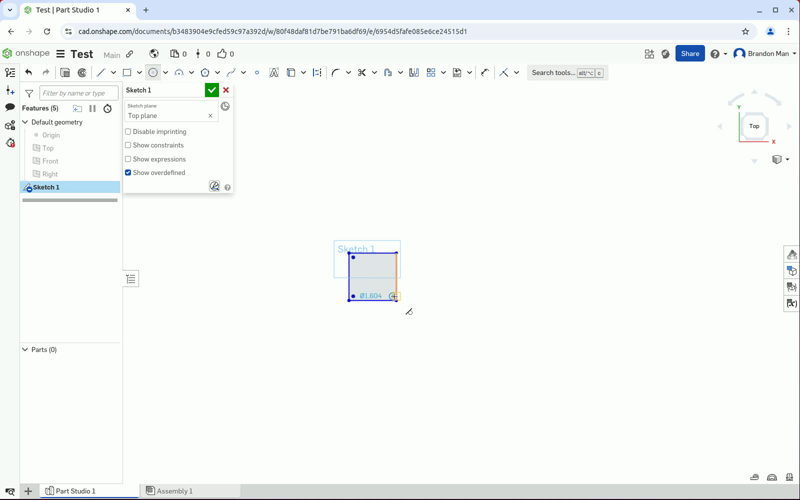
scroll(6)
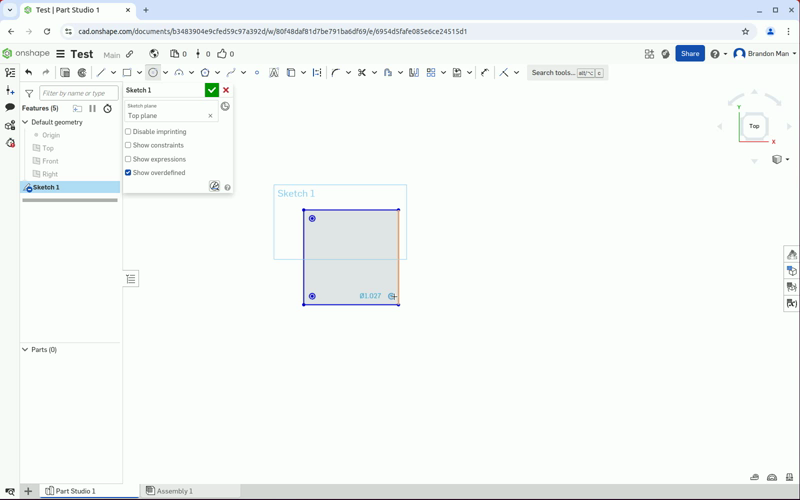
scroll(6)
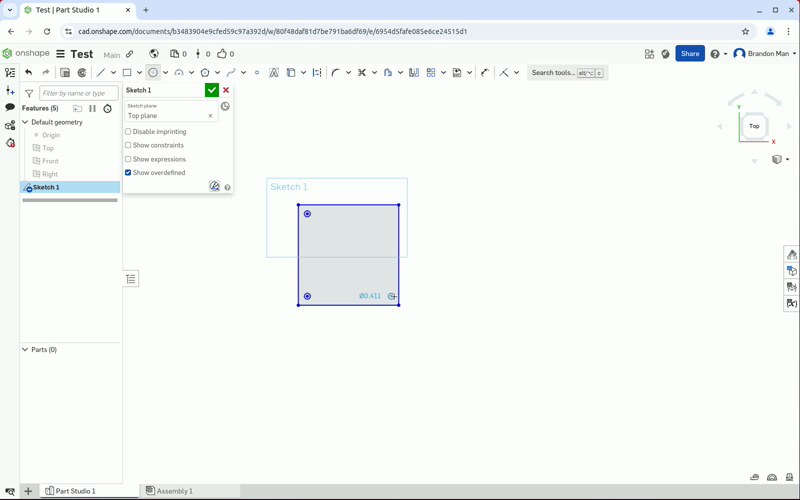
scroll(6)
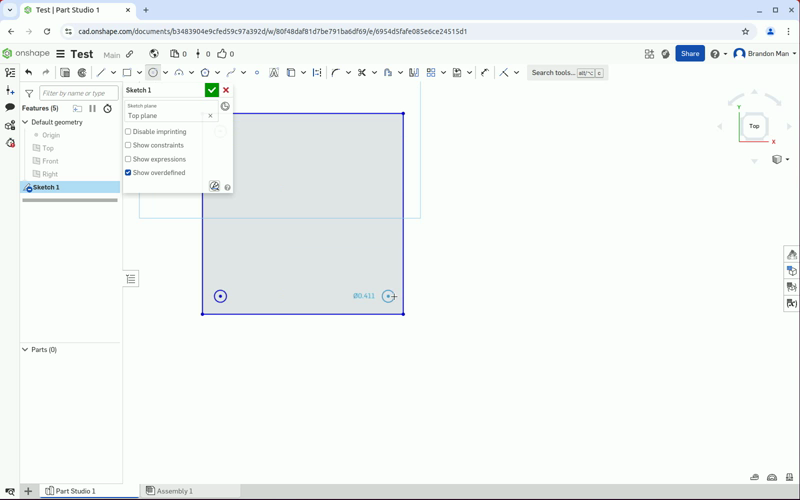
scroll(6)
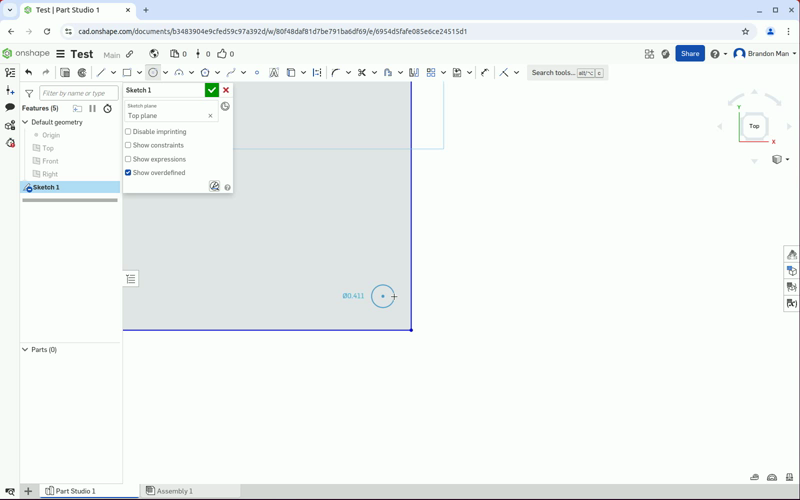
click(394, 296)
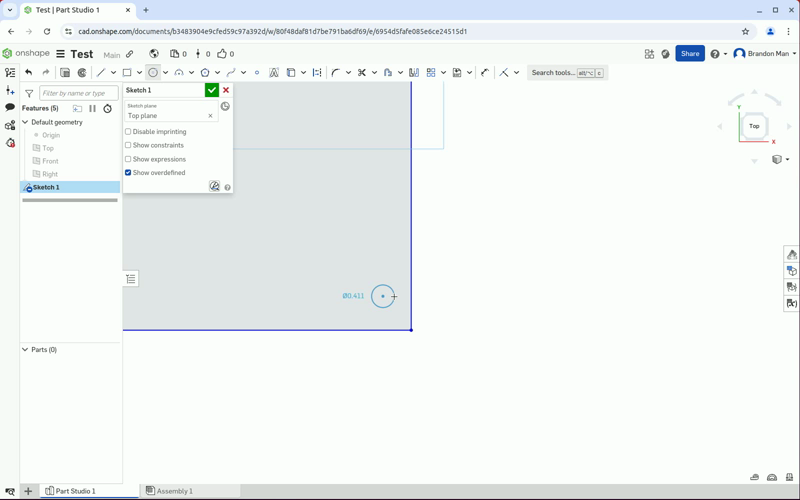
scroll(-6)
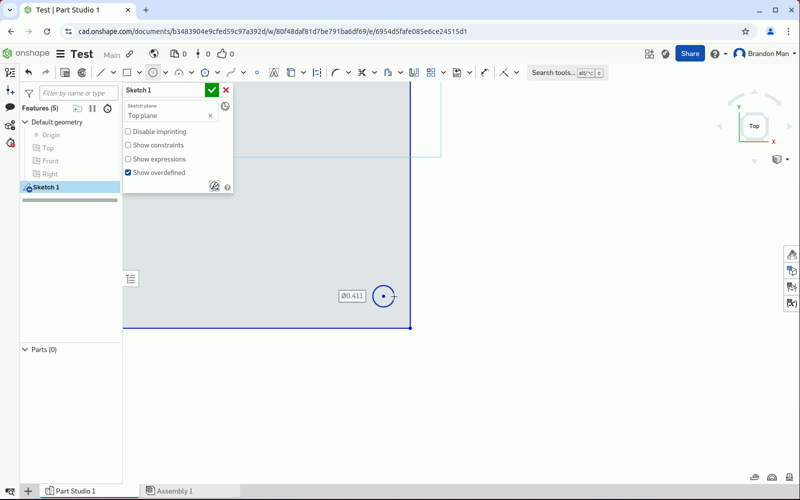
scroll(-6)
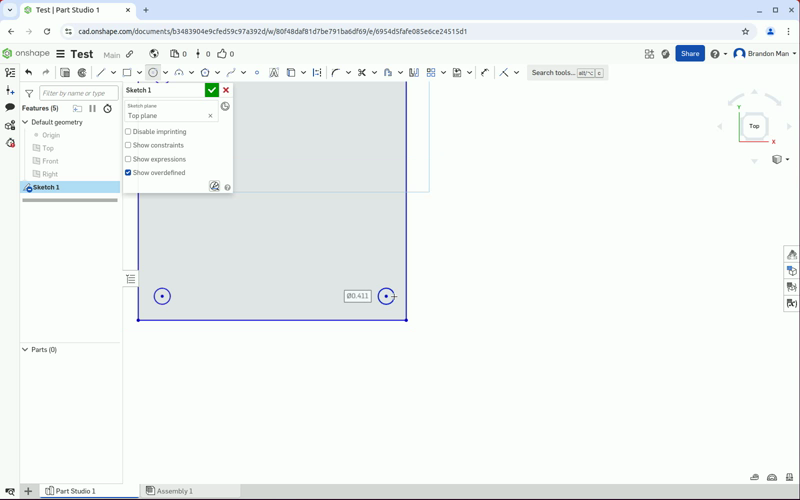
scroll(-6)
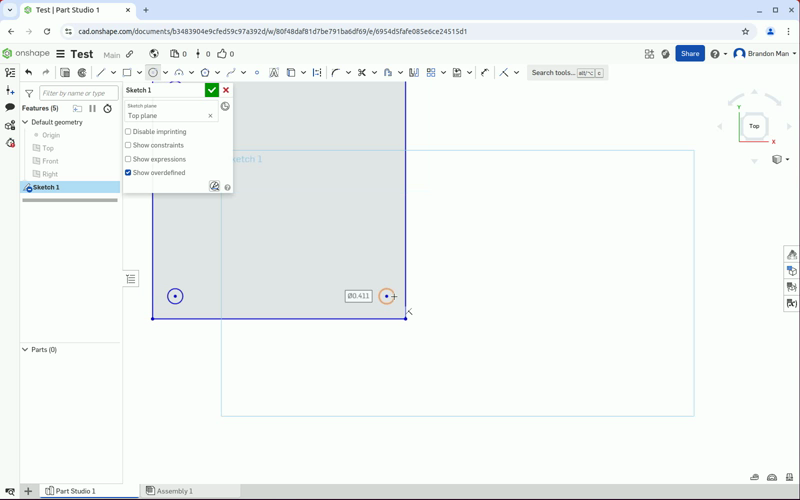
scroll(-6)
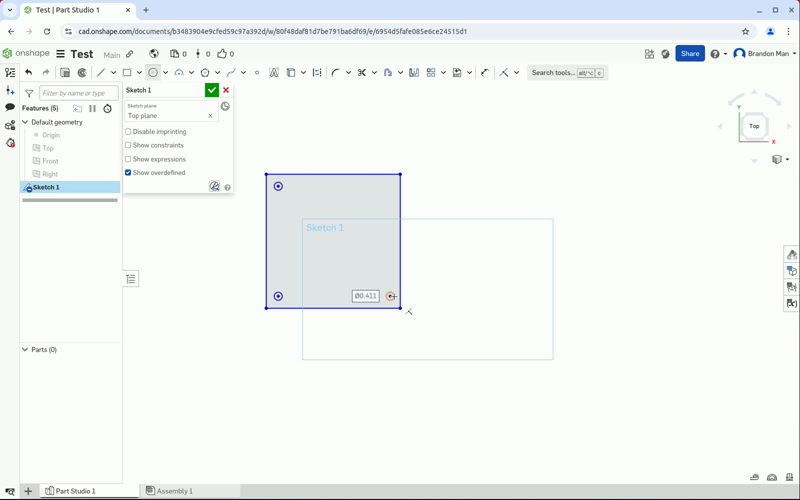
scroll(-6)
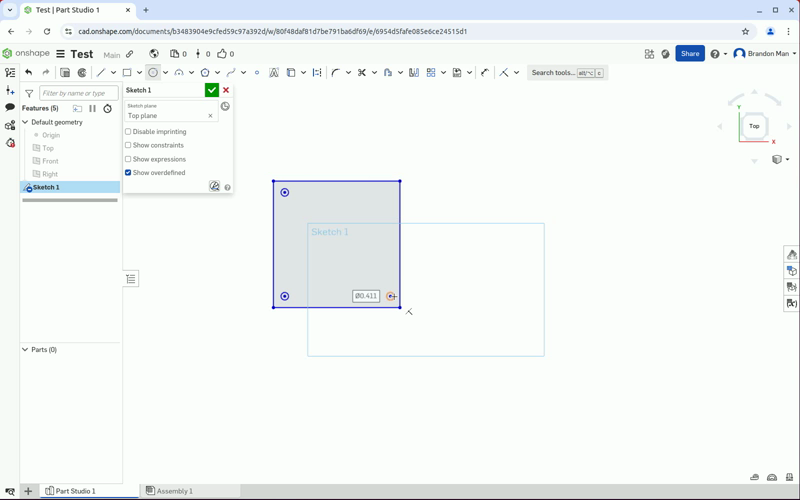
scroll(-6)
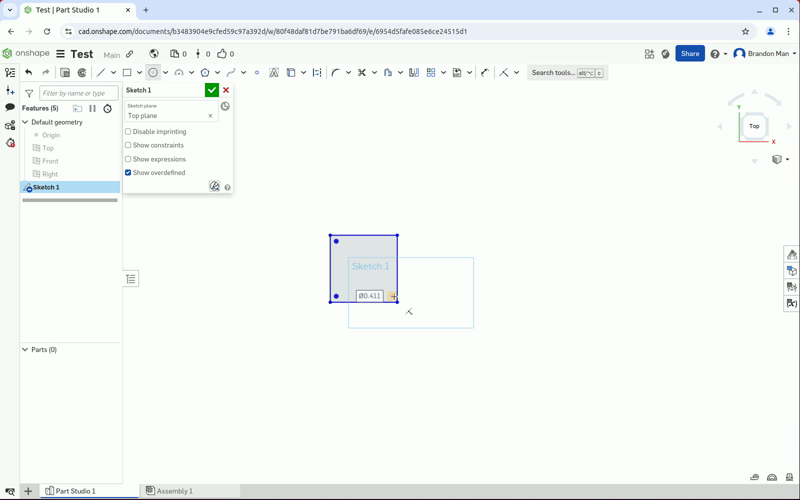
scroll(-6)
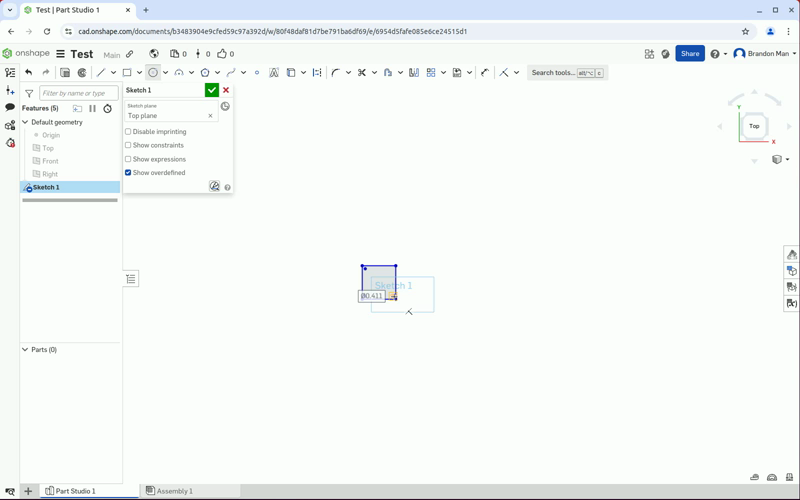
key(esc)
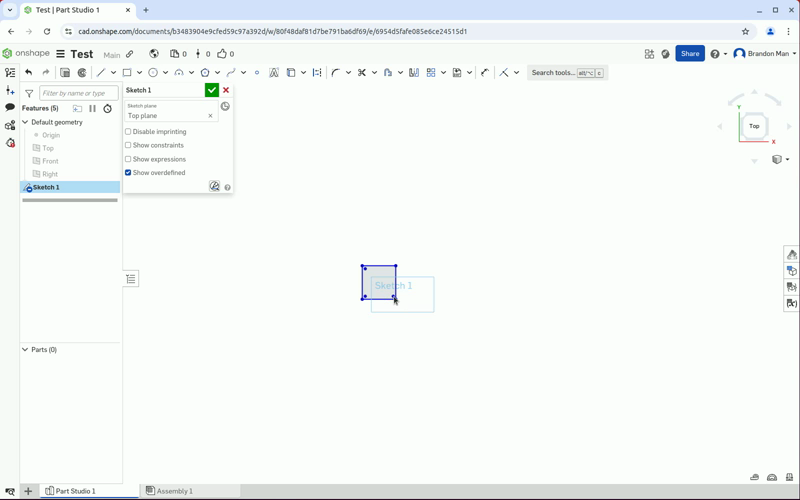
key(c)
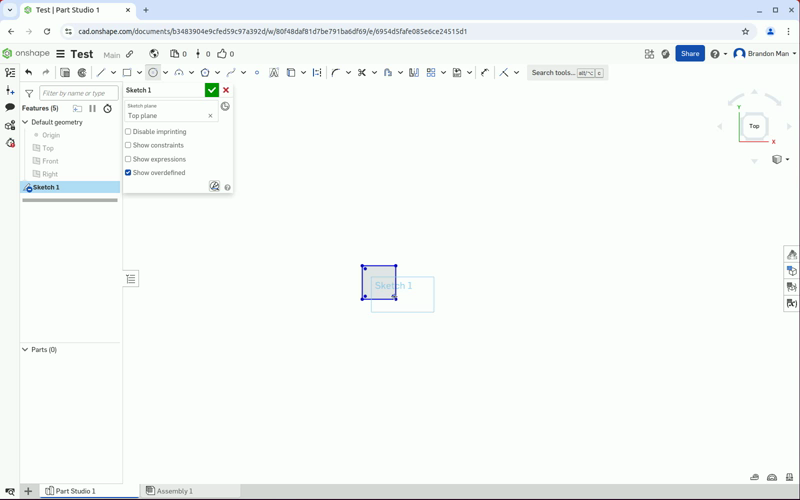
key_down(shift)
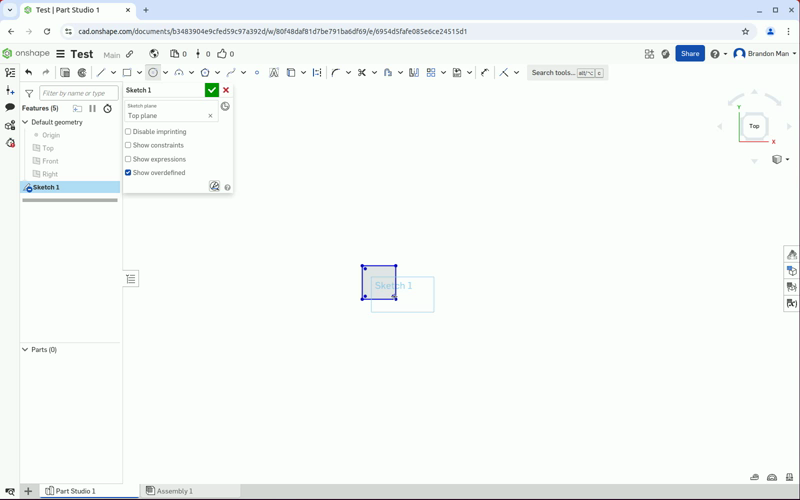
mouse_move(393, 268)
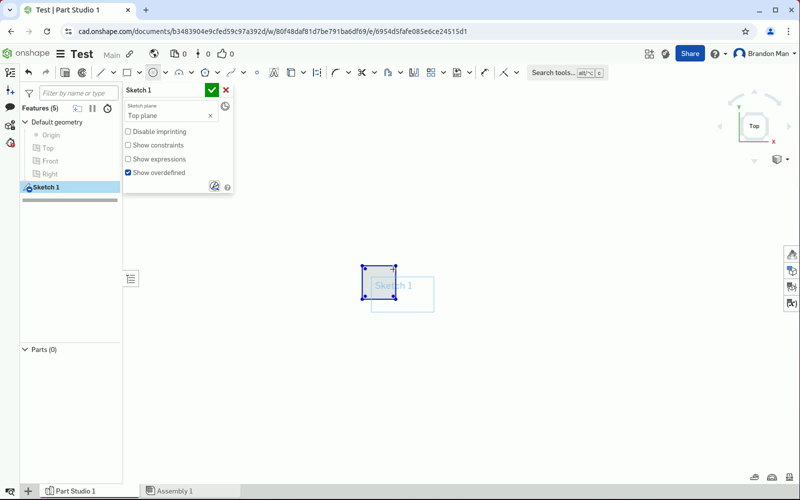
scroll(6)
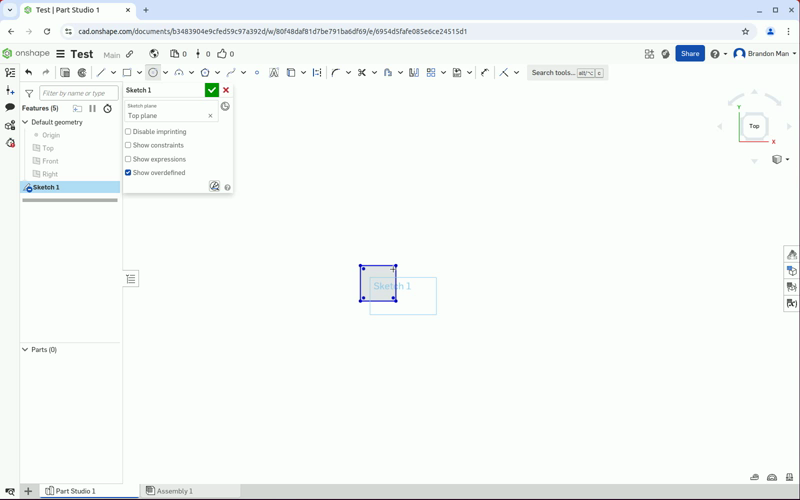
scroll(6)
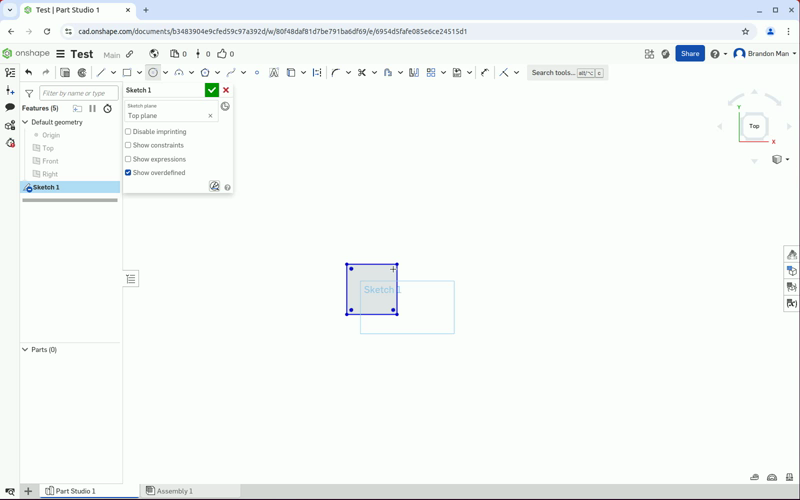
scroll(6)
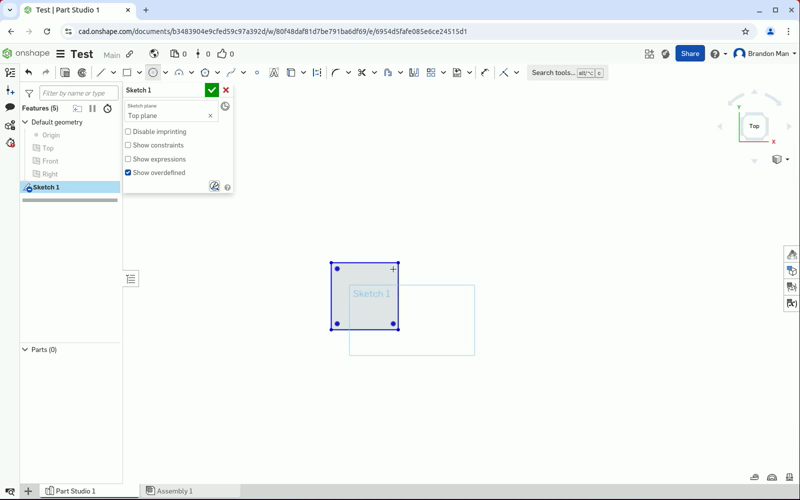
scroll(6)
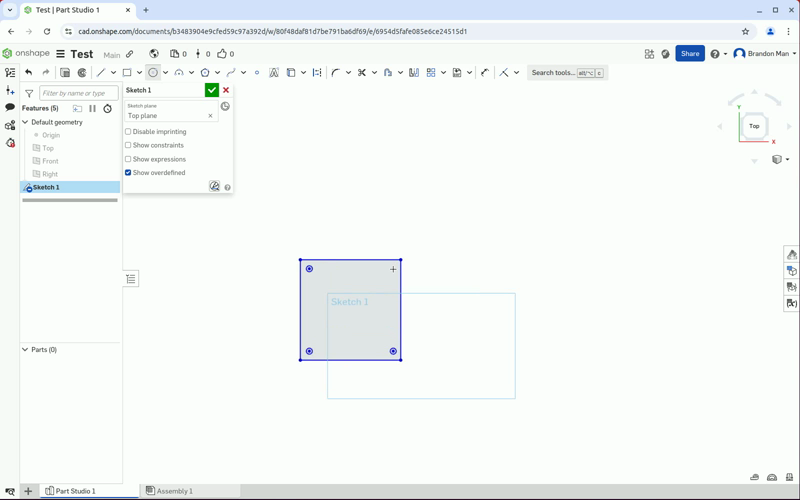
scroll(6)
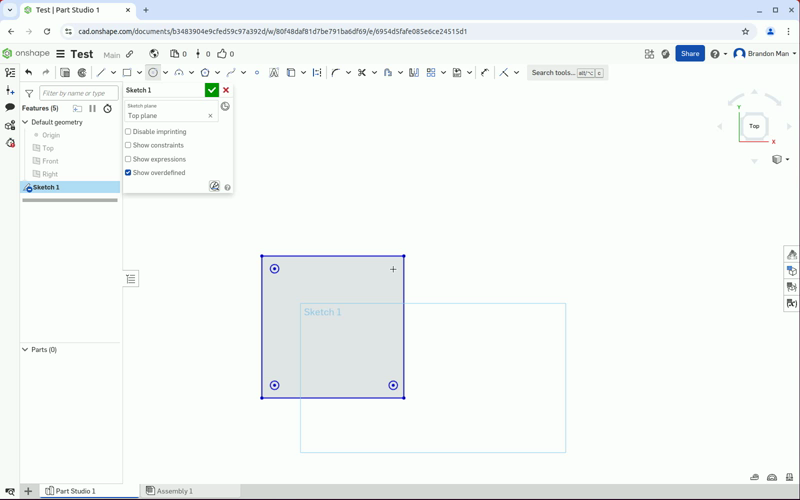
scroll(6)
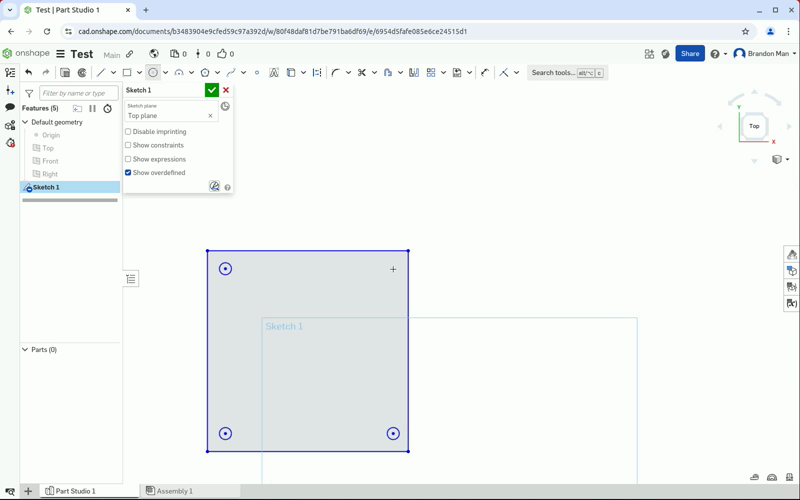
scroll(6)
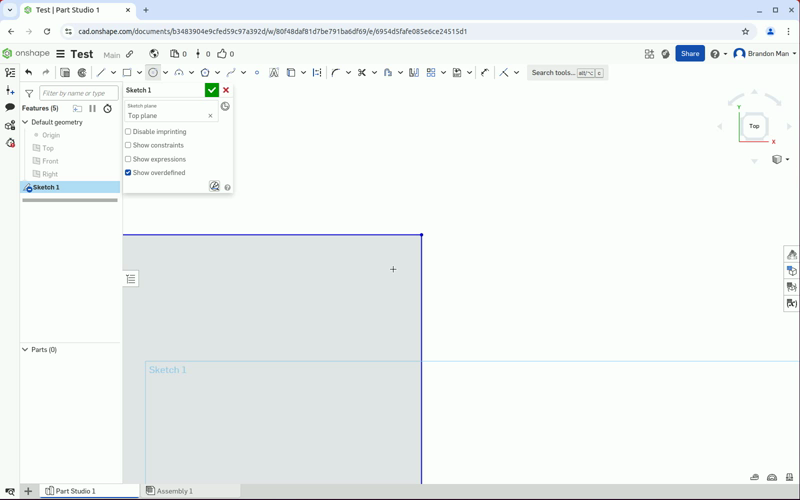
click(393, 268)
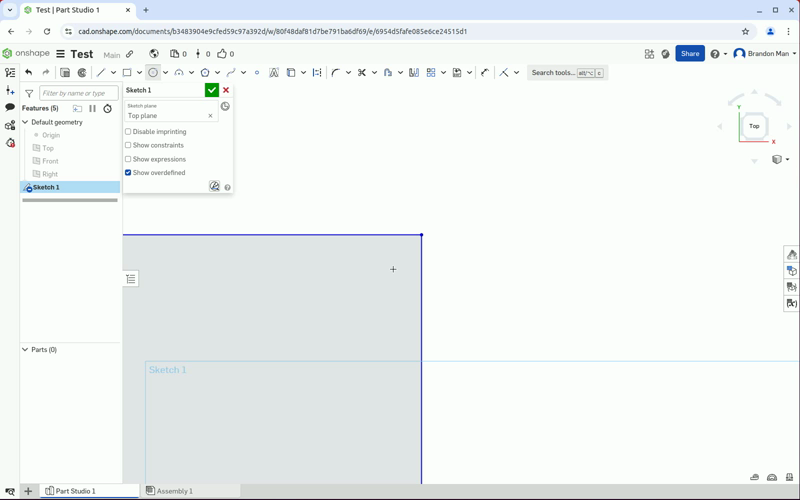
scroll(-6)
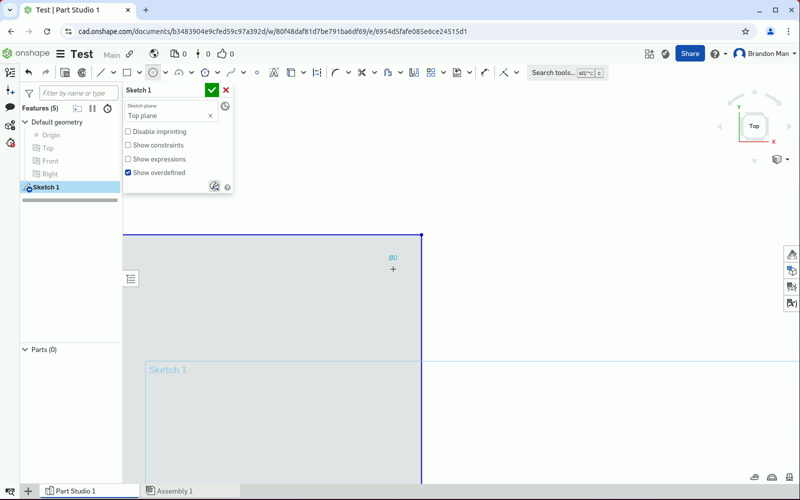
scroll(-6)
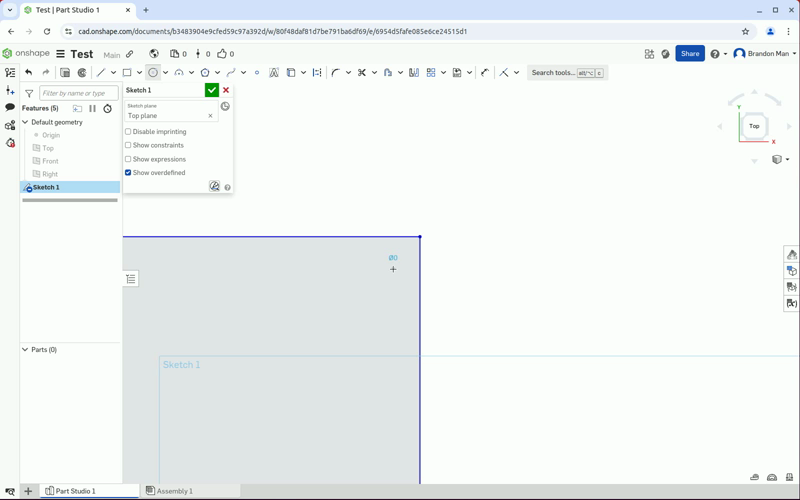
scroll(-6)
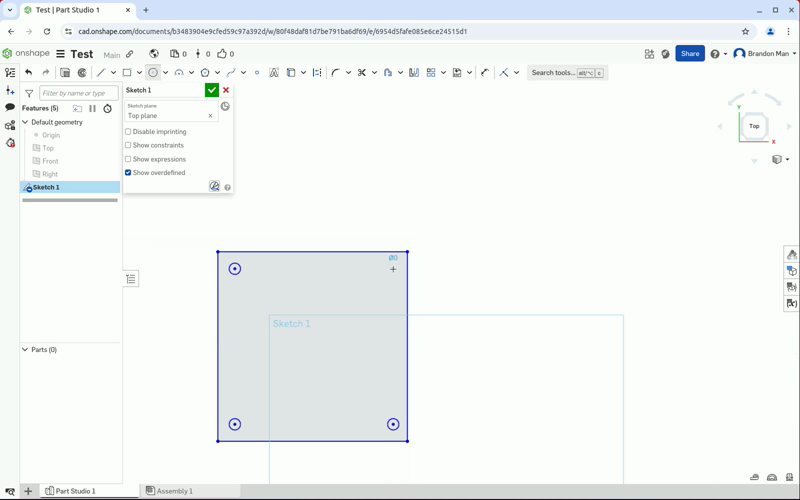
scroll(-6)
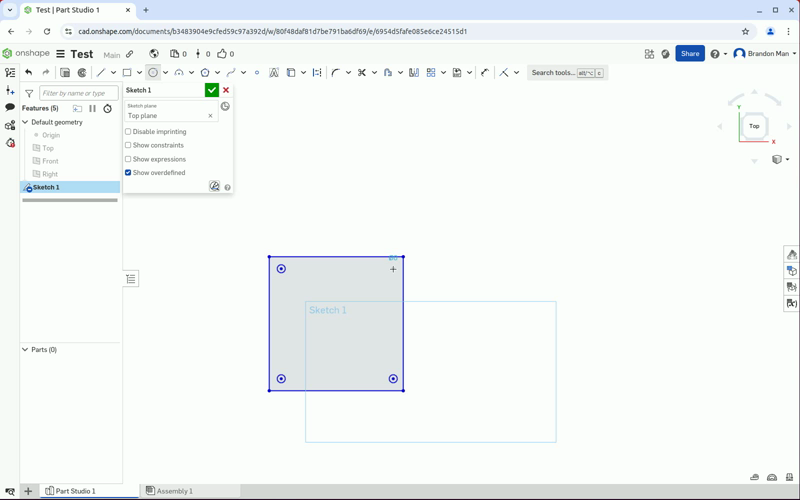
scroll(-6)
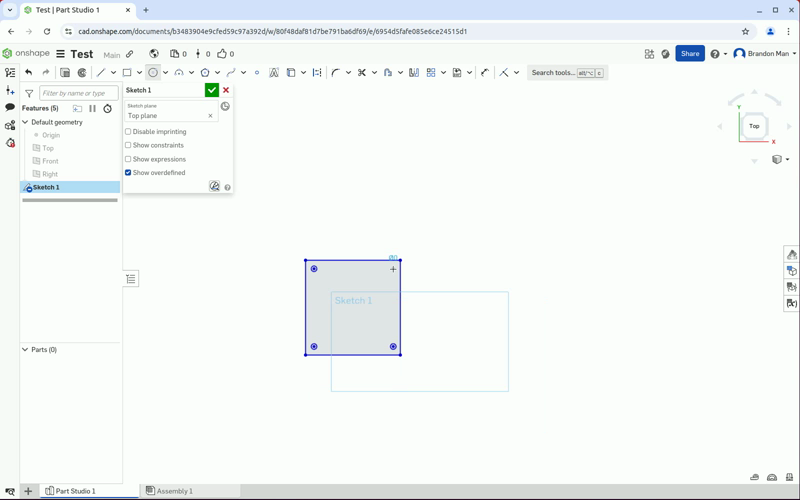
scroll(-6)
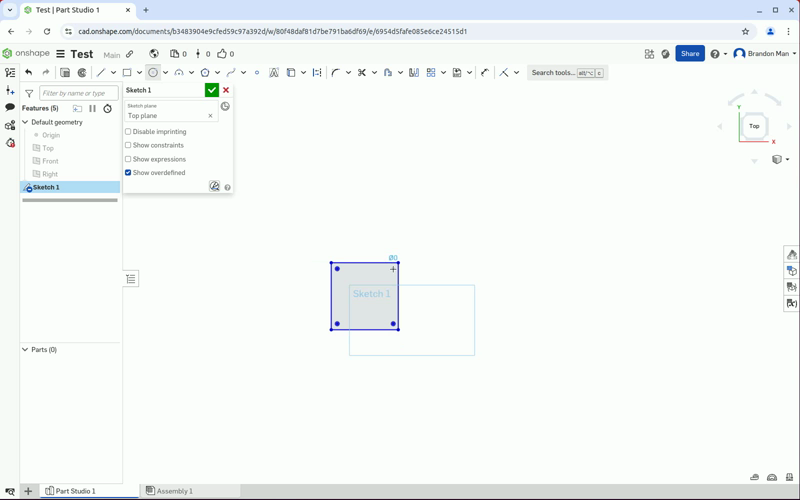
scroll(-6)
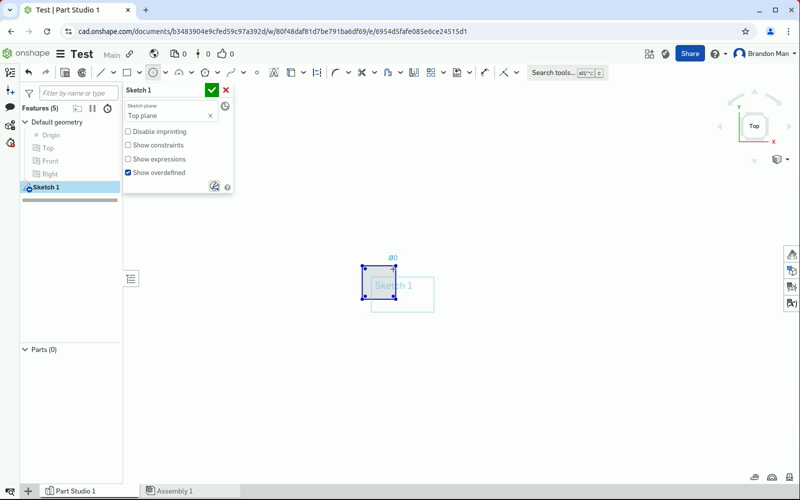
key_up(shift)
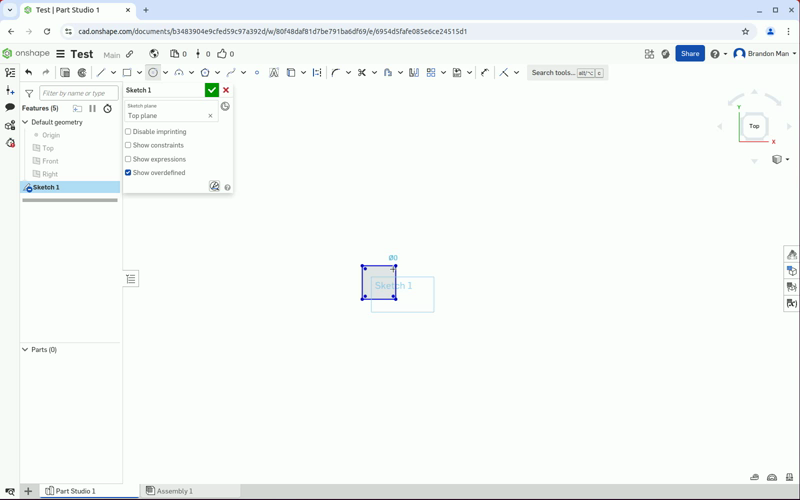
mouse_move(394, 268)
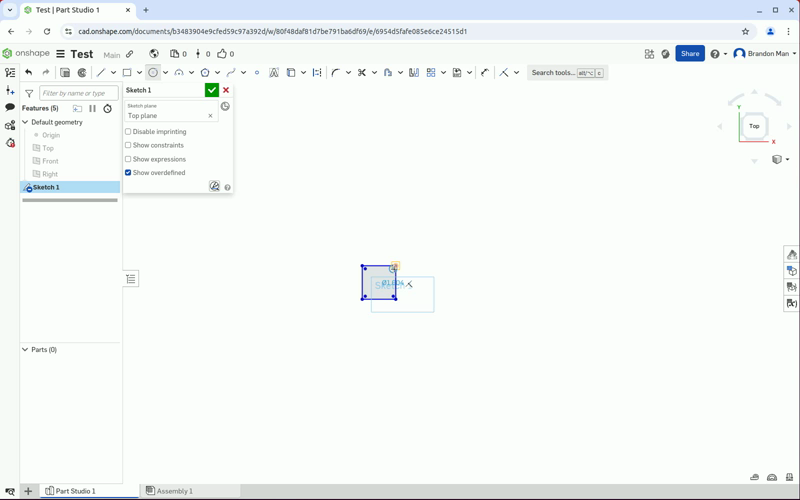
scroll(6)
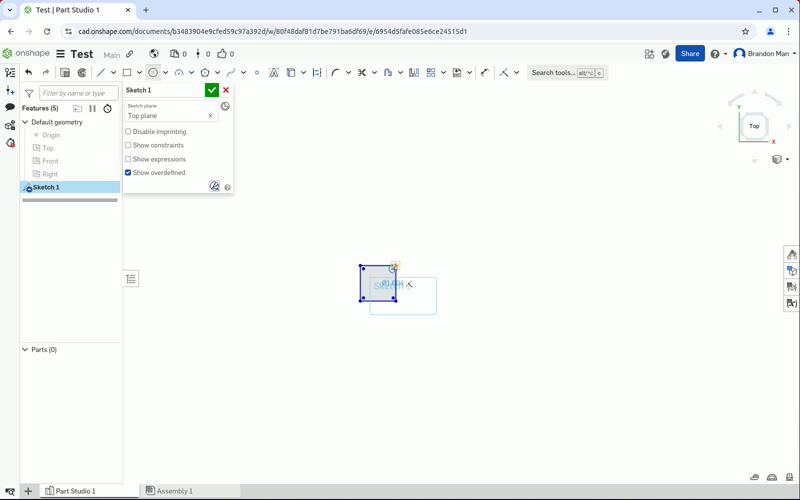
scroll(6)
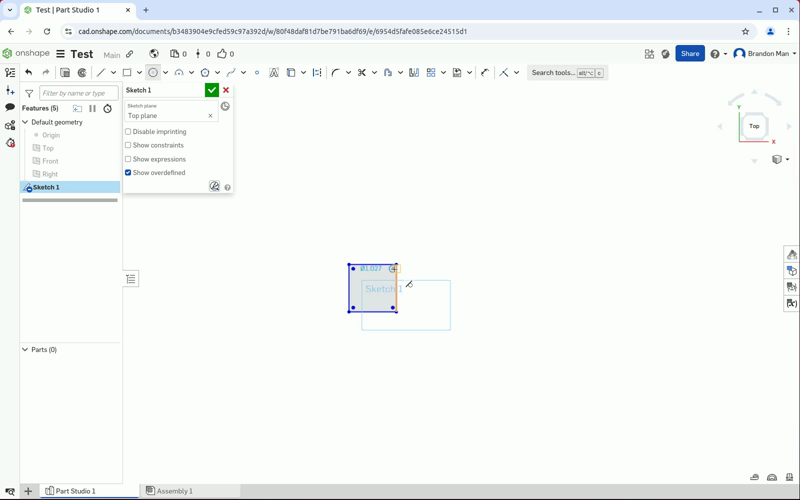
scroll(6)
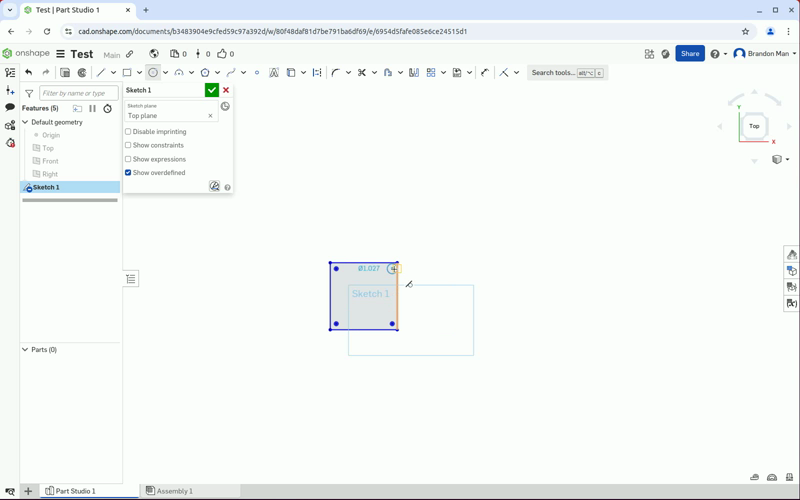
scroll(6)
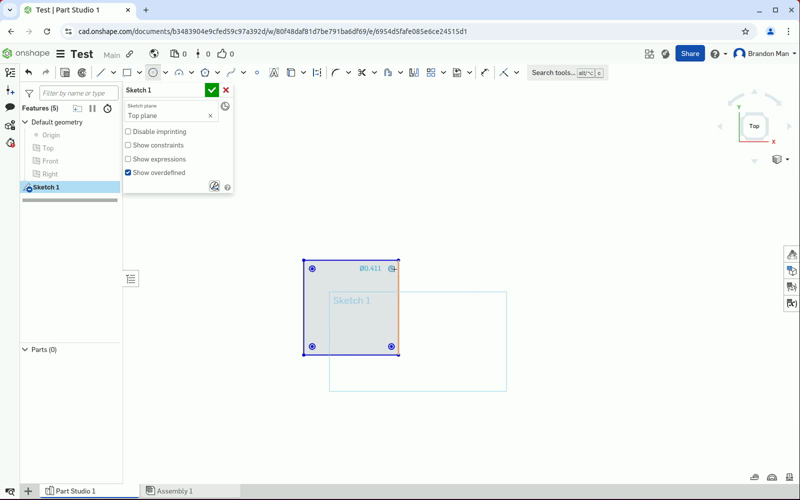
scroll(6)
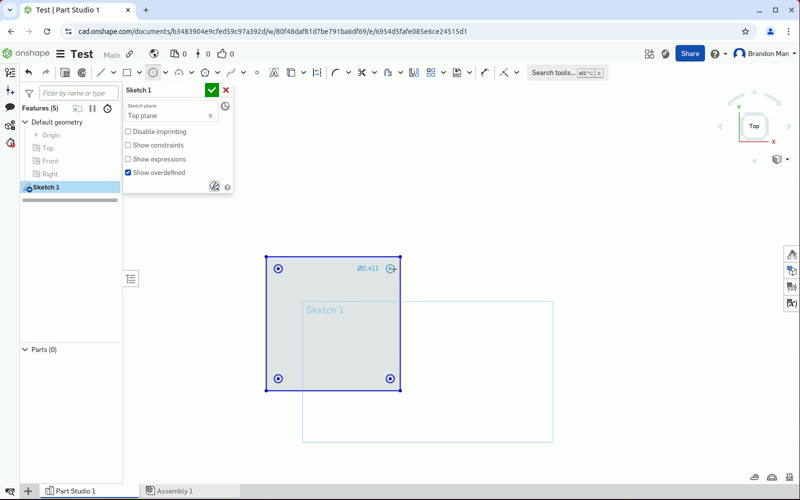
scroll(6)
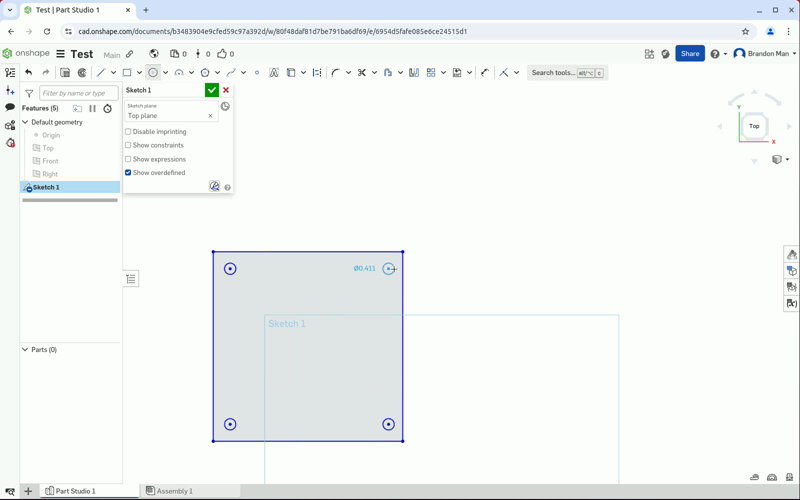
scroll(6)
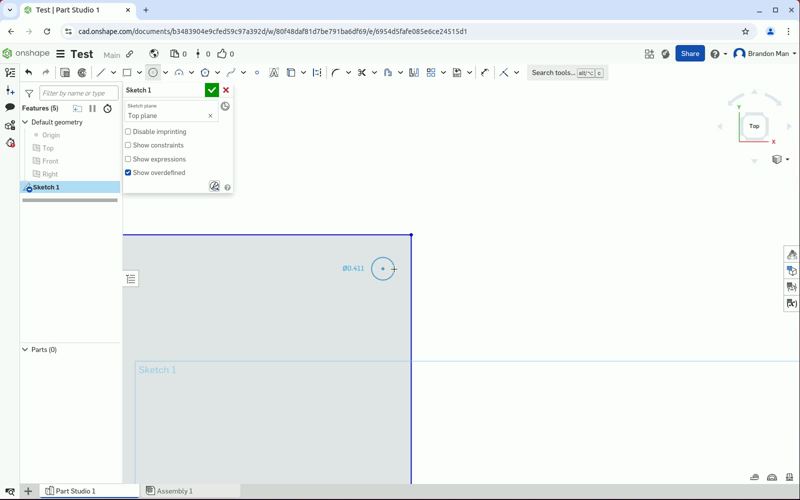
click(394, 268)
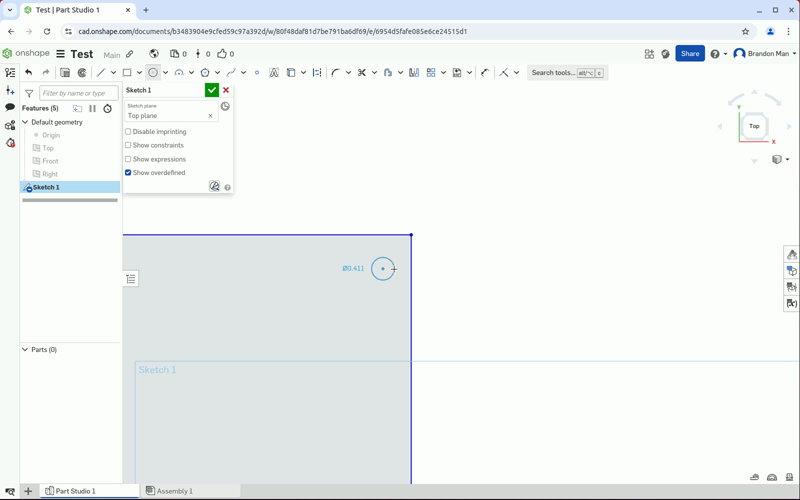
scroll(-6)
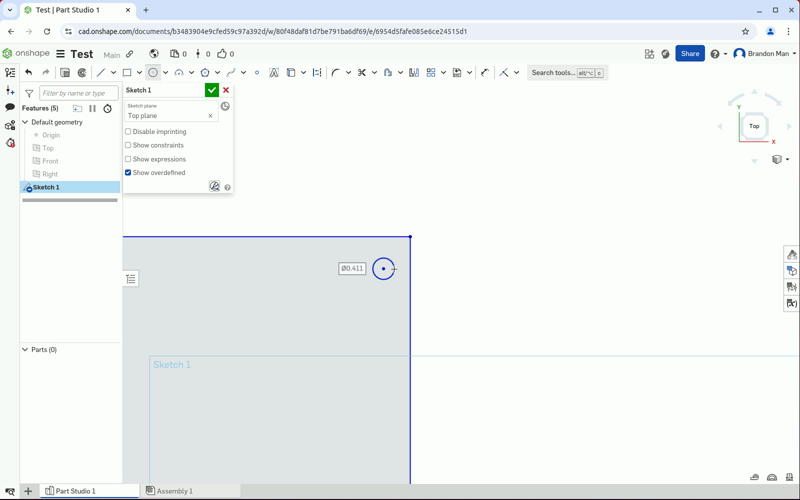
scroll(-6)
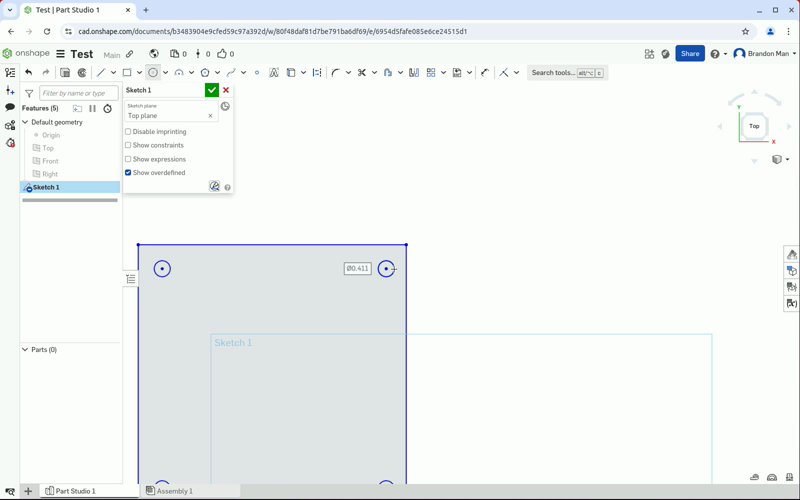
scroll(-6)
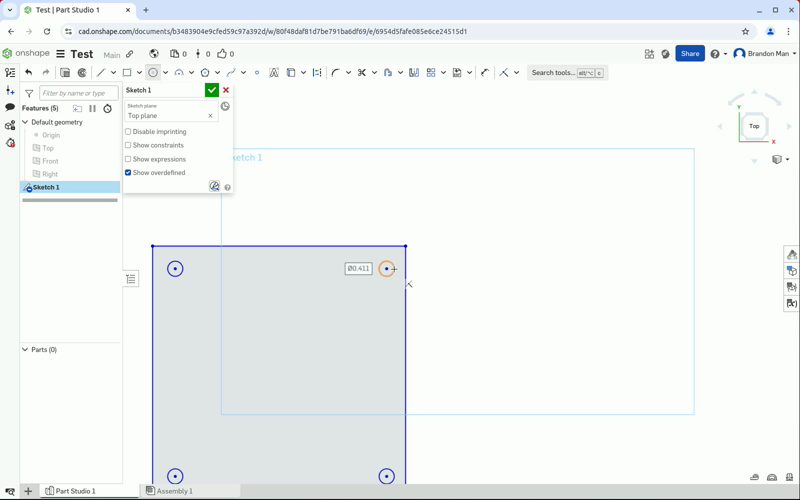
scroll(-6)
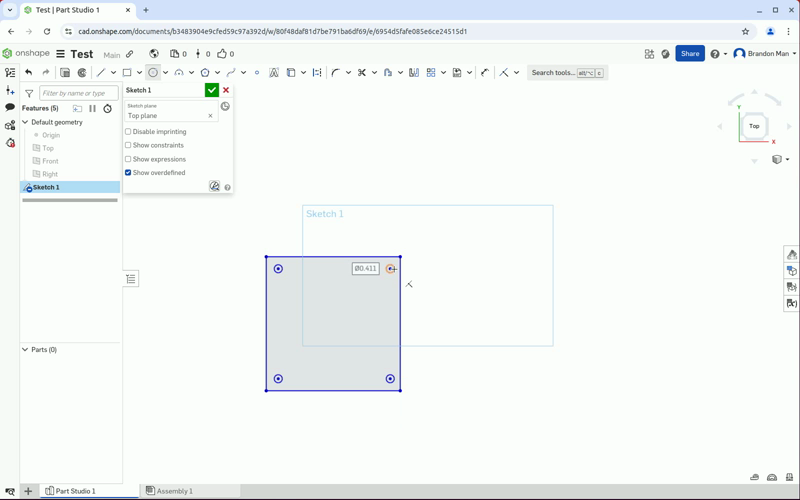
scroll(-6)
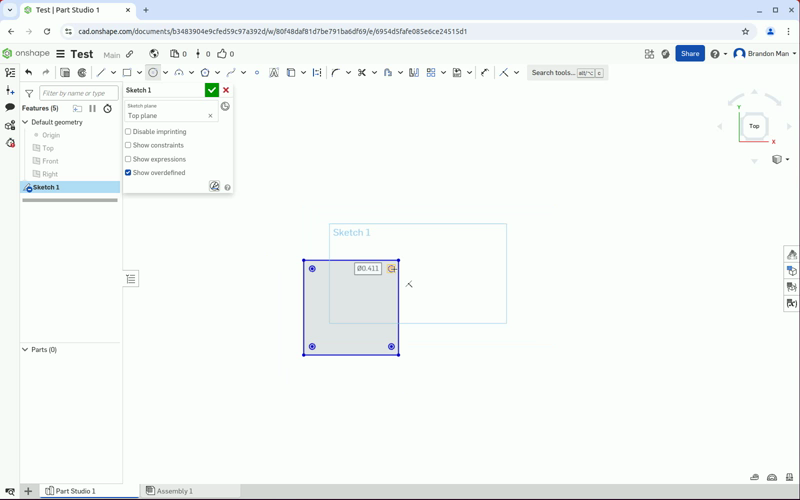
scroll(-6)
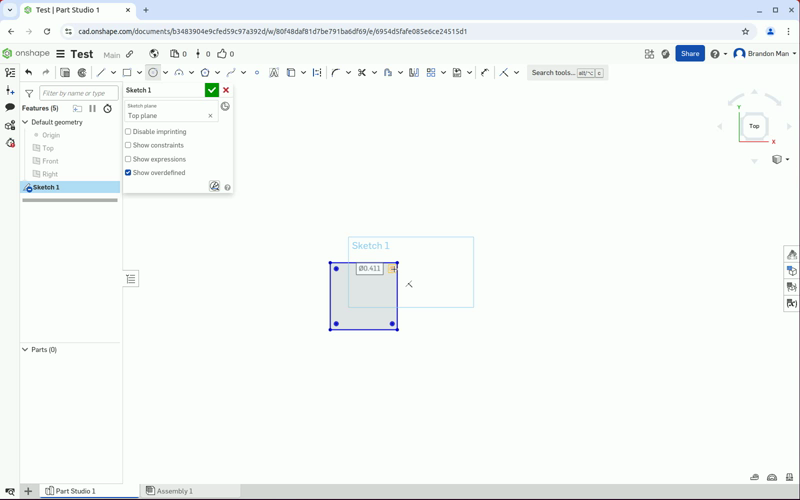
scroll(-6)
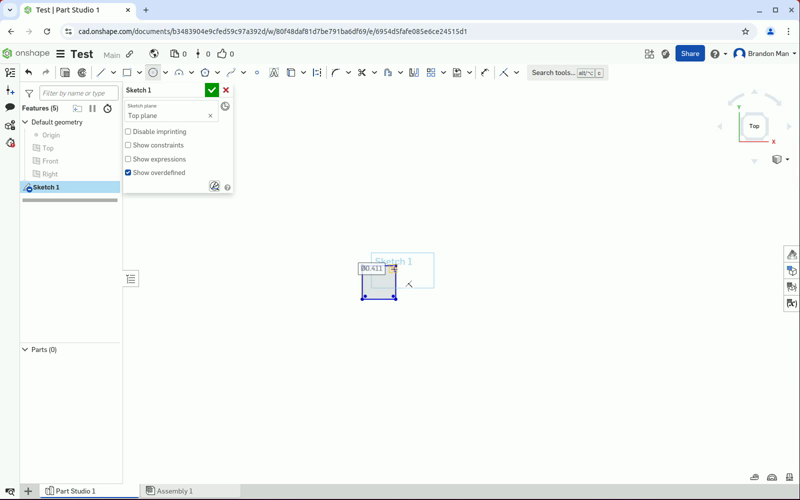
key(esc)
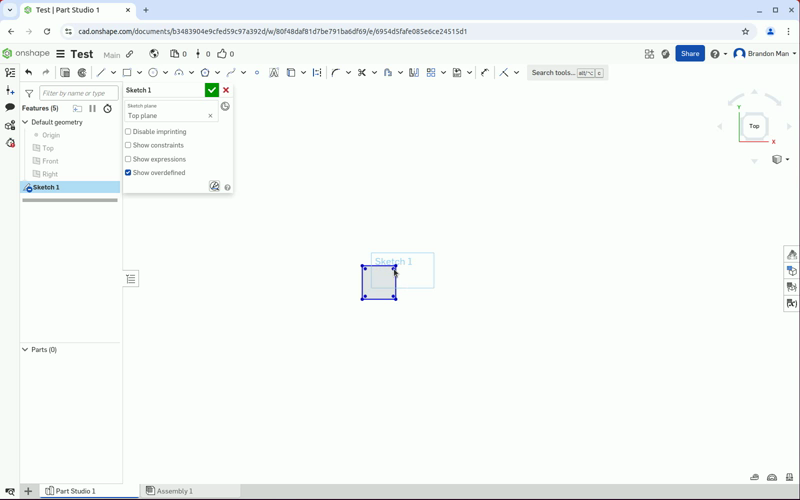
mouse_move(374, 273)
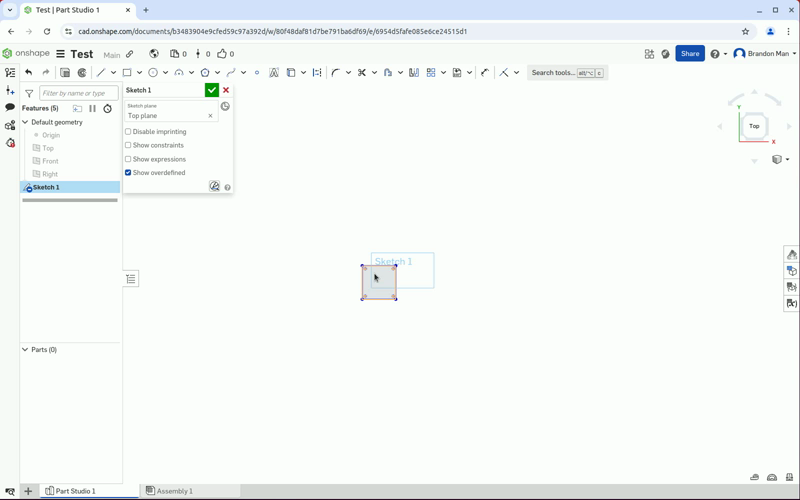
scroll(6)
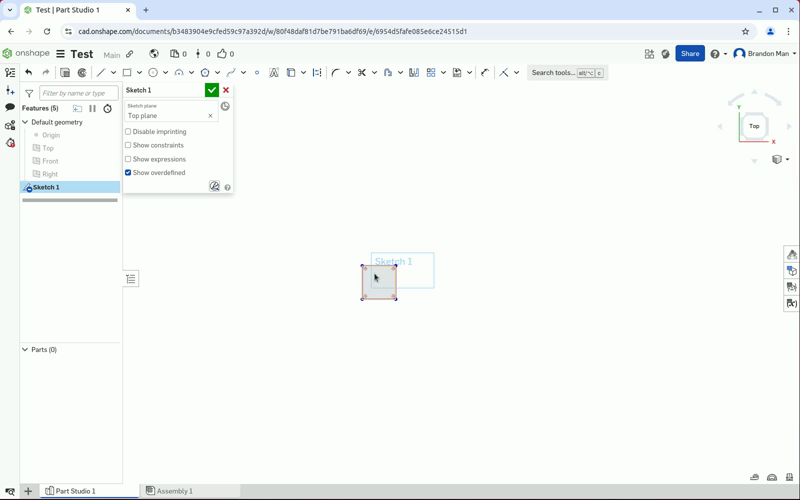
scroll(6)
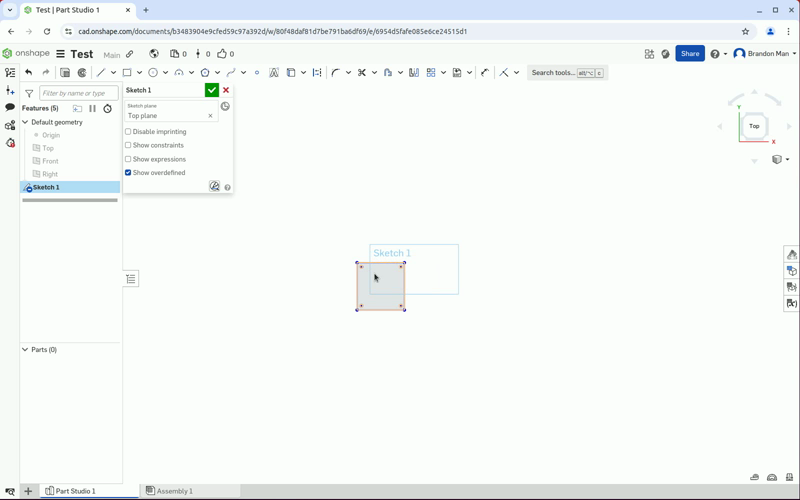
scroll(6)
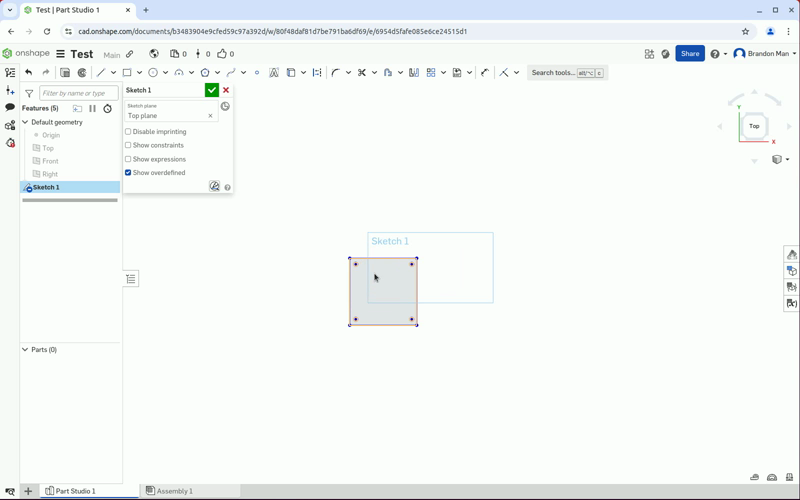
scroll(6)
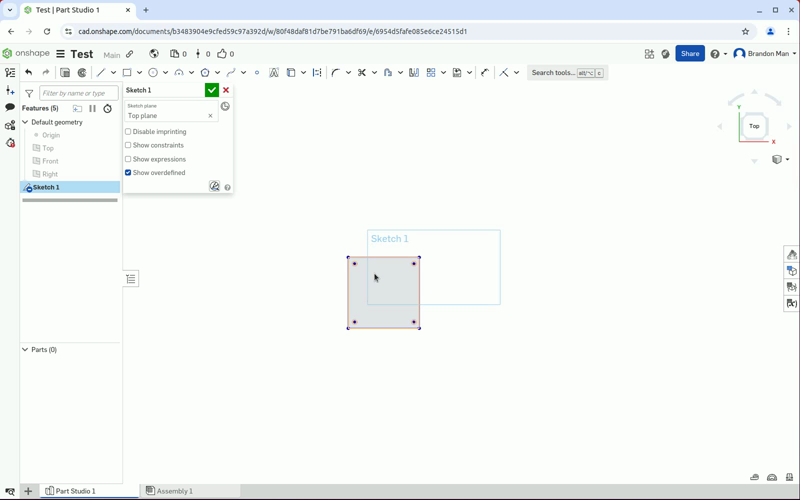
scroll(6)
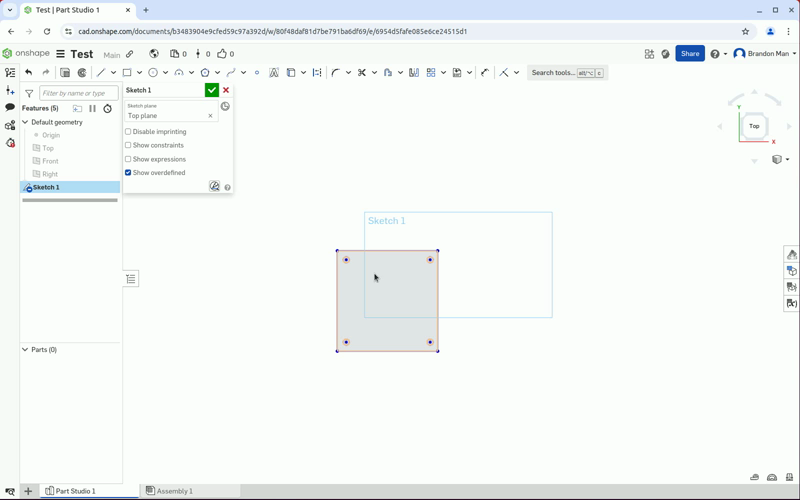
scroll(6)
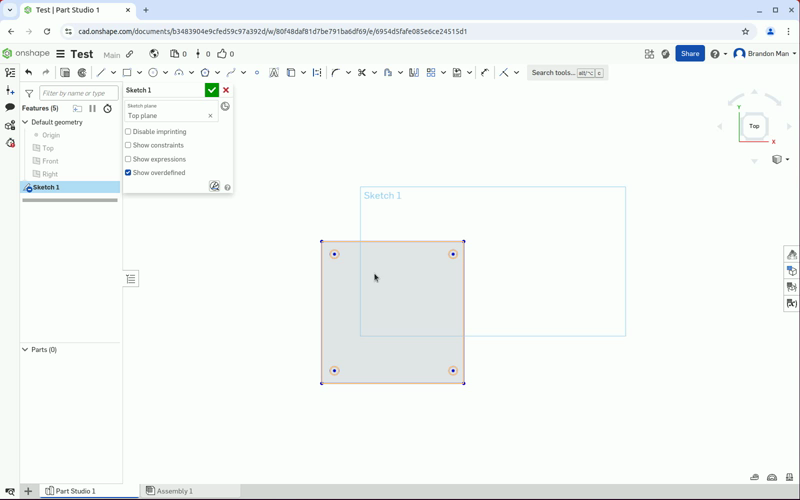
scroll(6)
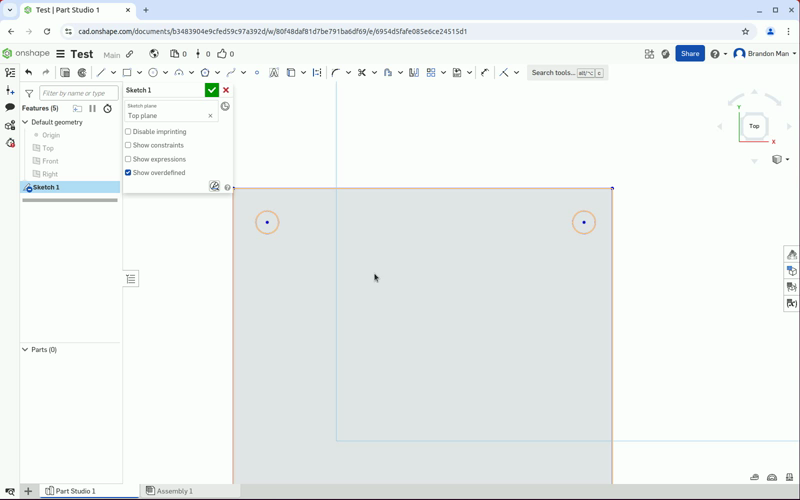
click(374, 273)
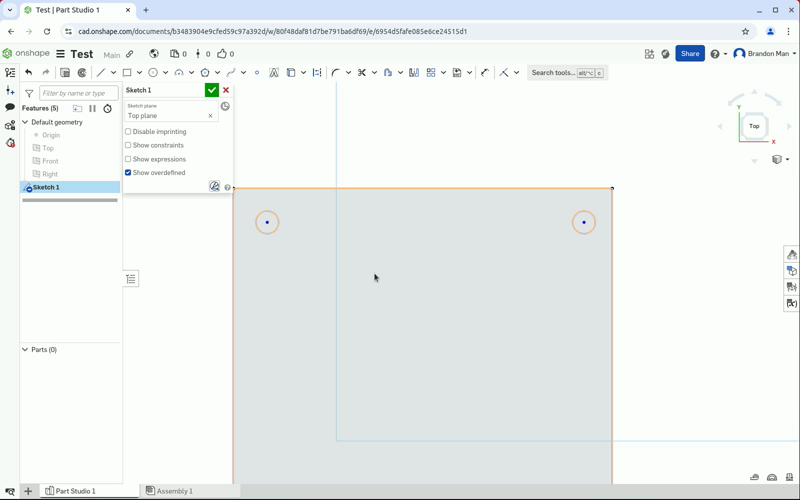
scroll(-6)
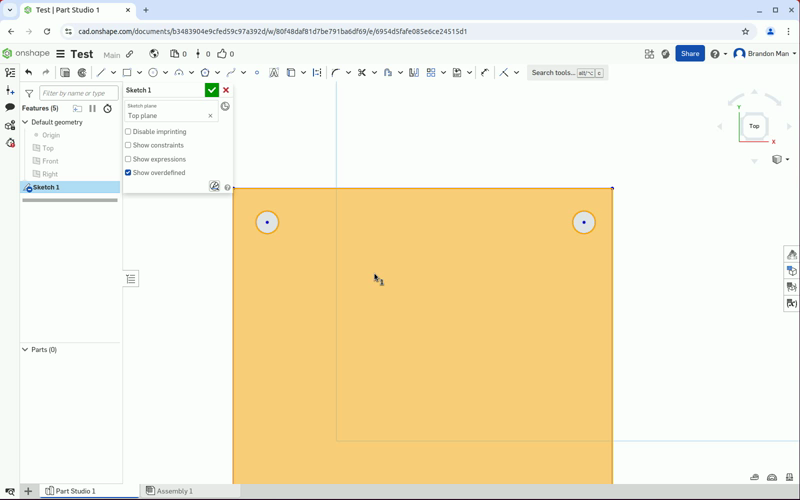
scroll(-6)
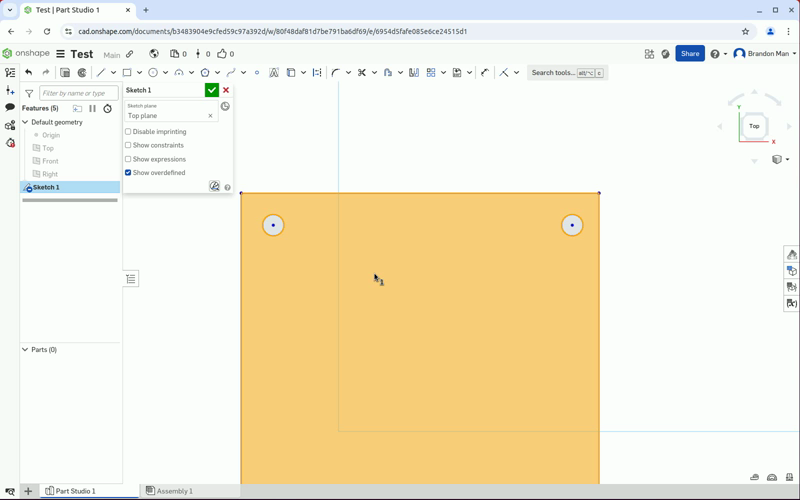
scroll(-6)
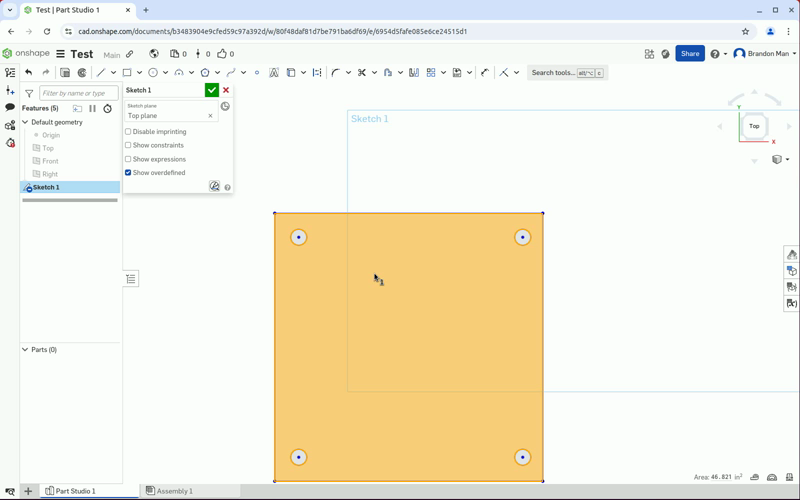
scroll(-6)
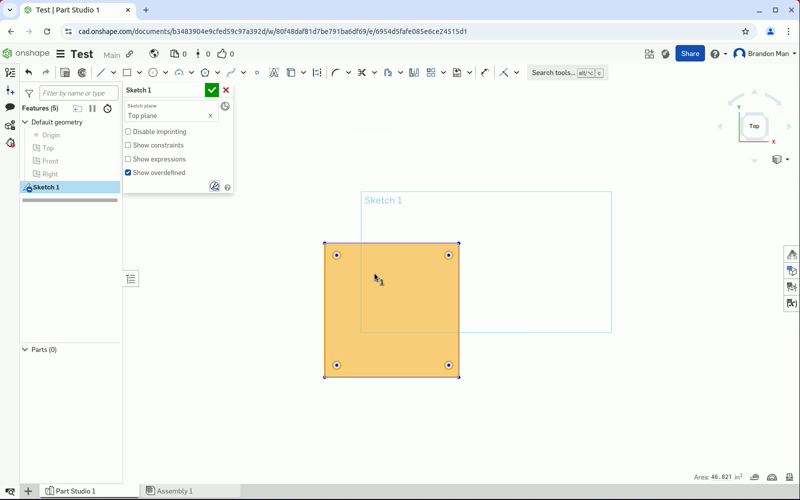
scroll(-6)
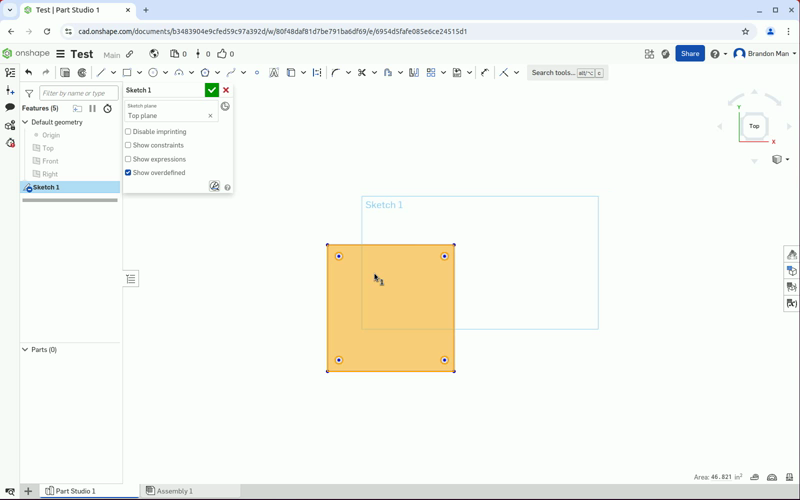
scroll(-6)
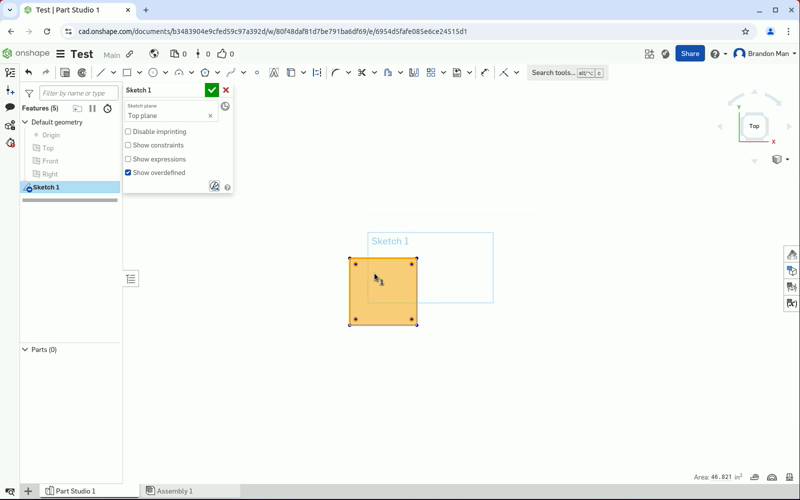
scroll(-6)
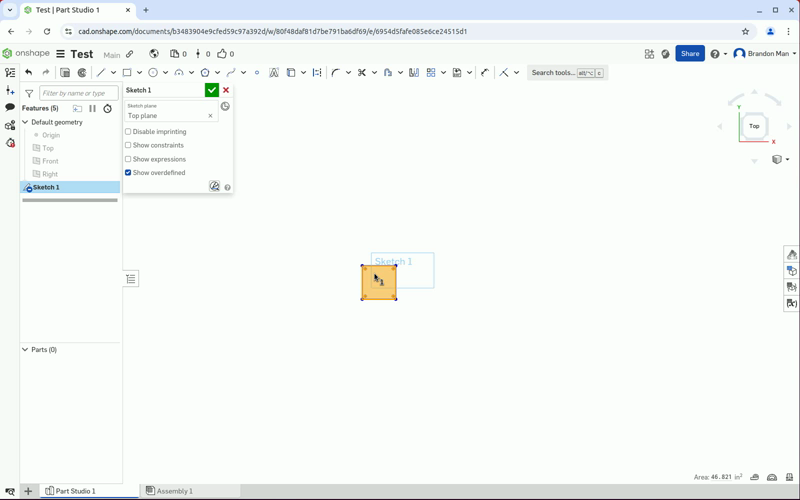
mouse_move(73, 352)
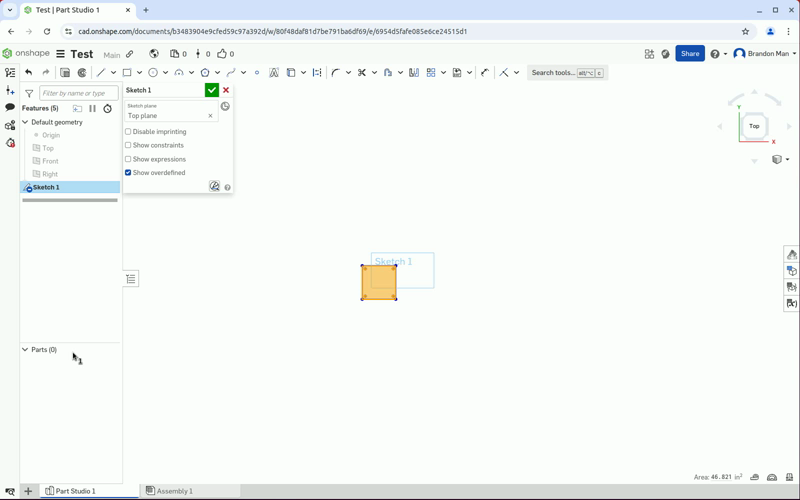
key(shift+y)
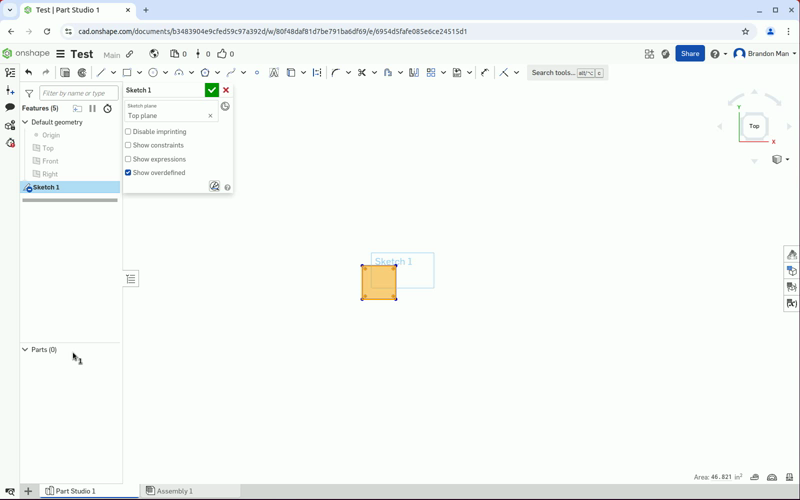
key(shift+e)
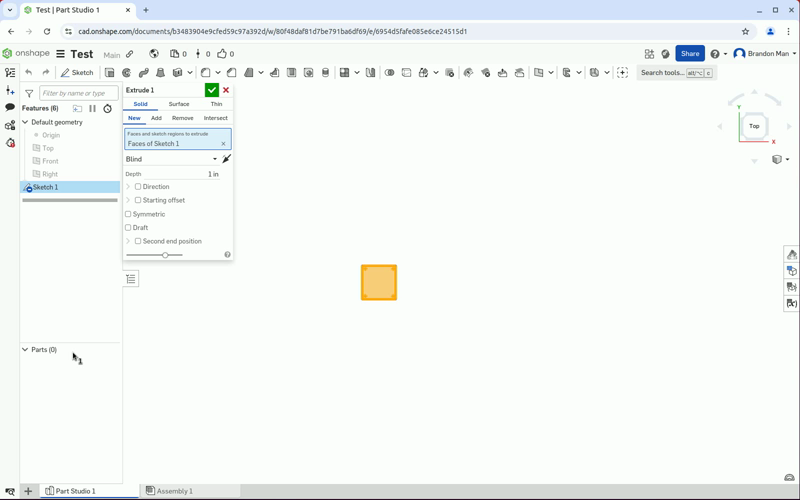
mouse_move(143, 106)
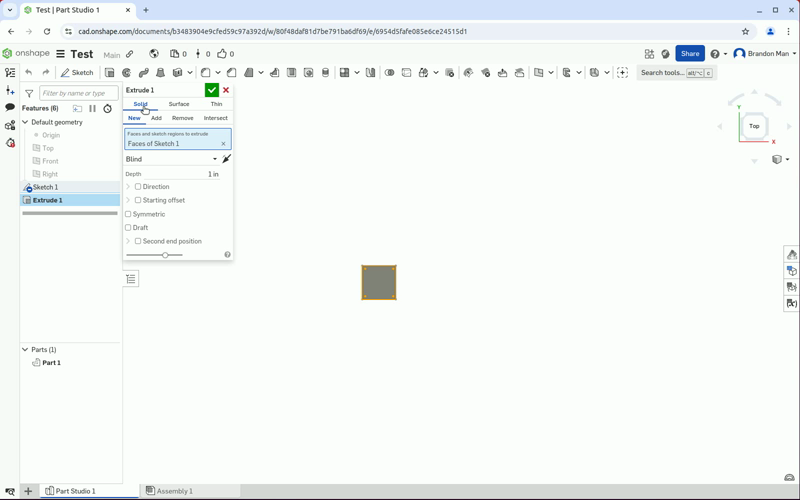
click(143, 106)
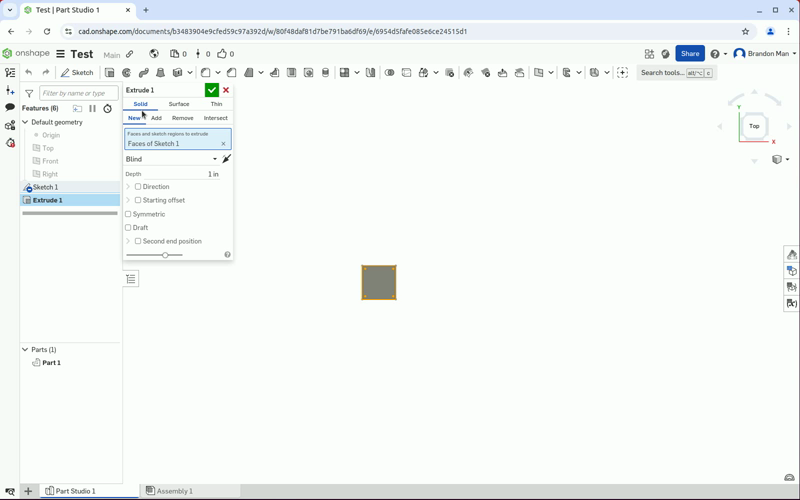
mouse_move(137, 120)
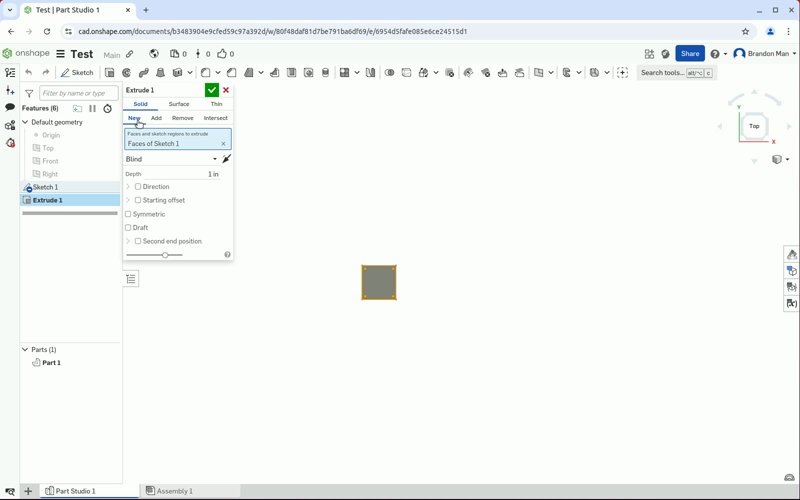
click(137, 120)
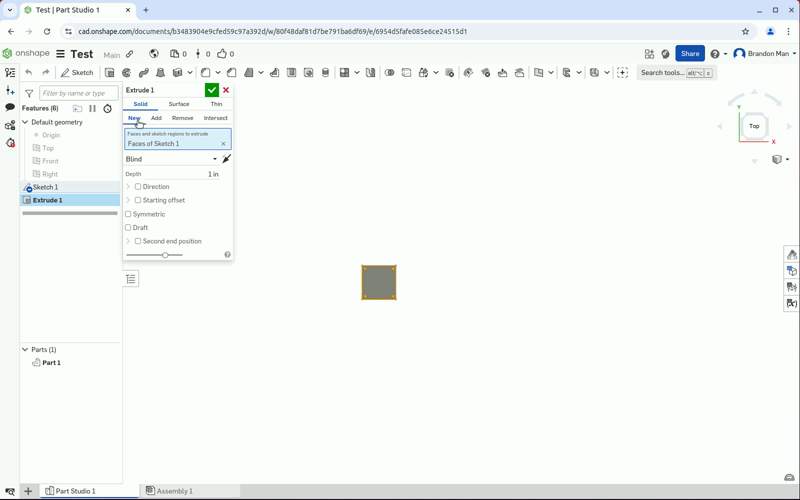
key(tab, 4)
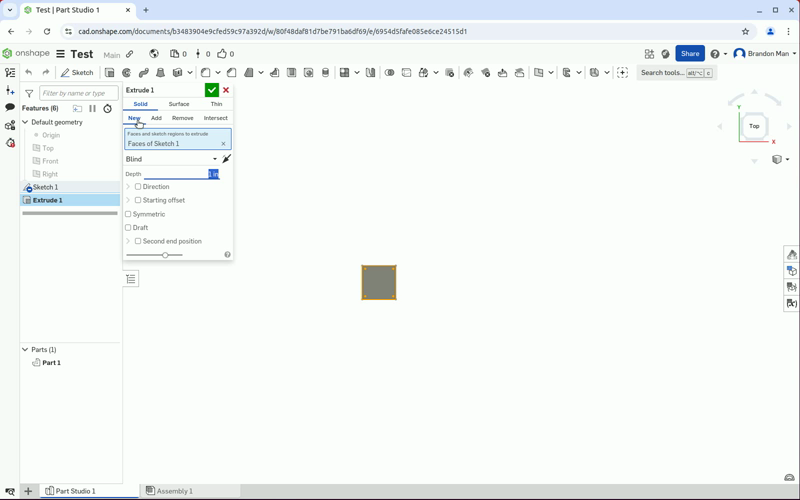
text(0.481)
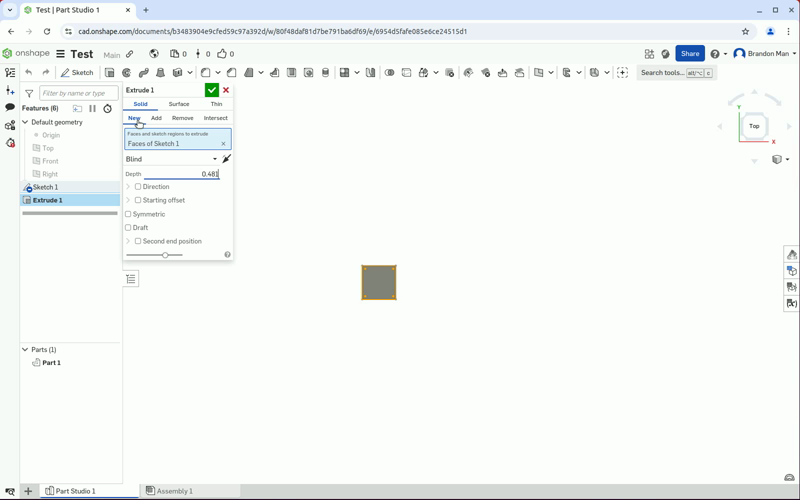
key(enter)
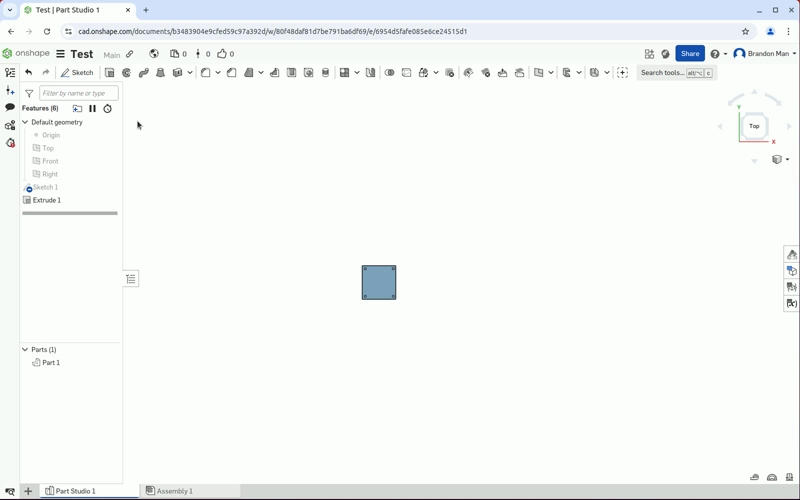
key(shift+h)
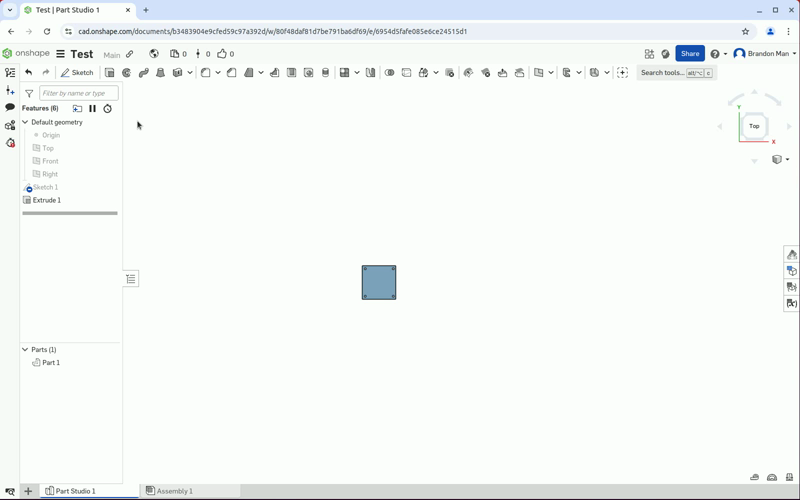
key(shift+h)
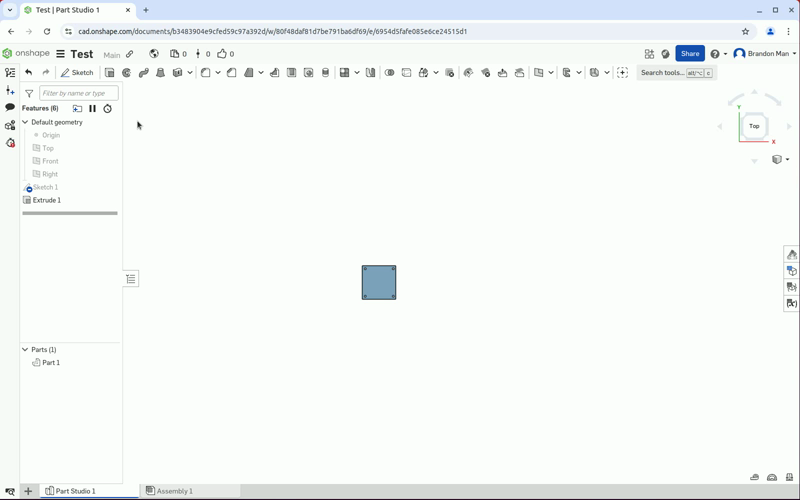
mouse_move(73, 189)
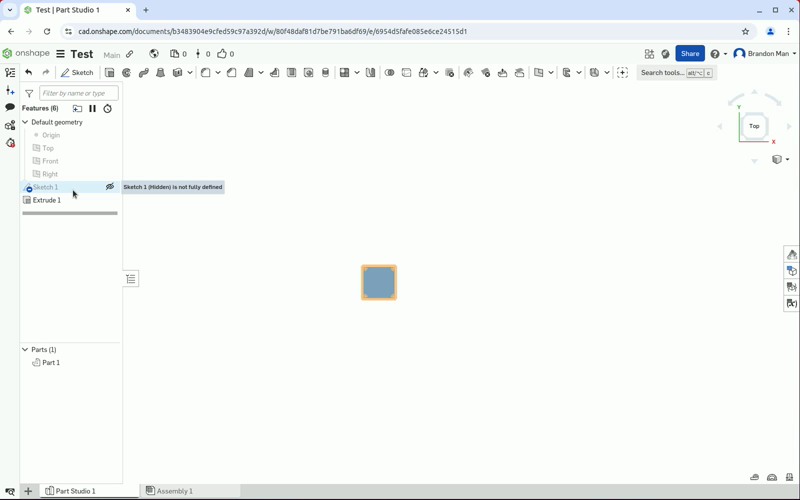
click(73, 189)
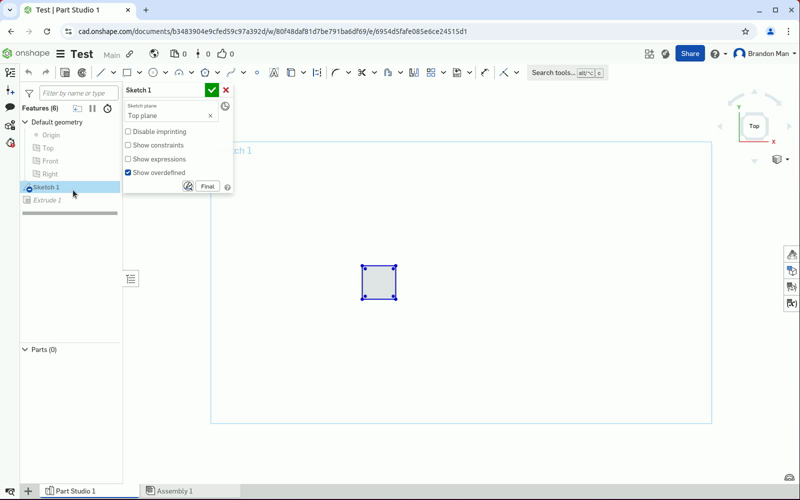
mouse_move(229, 92)
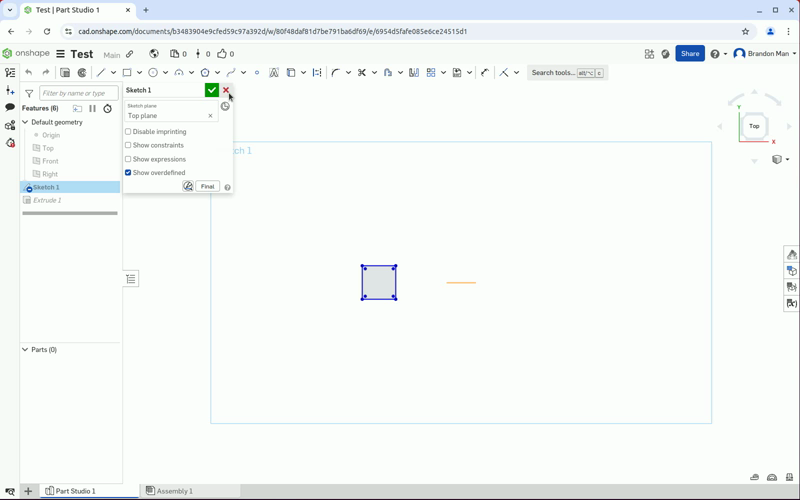
click(229, 92)
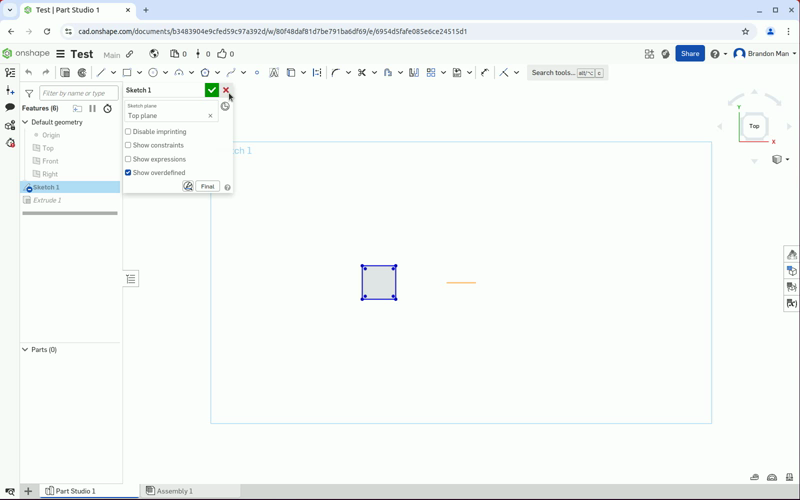
key(shift+s)
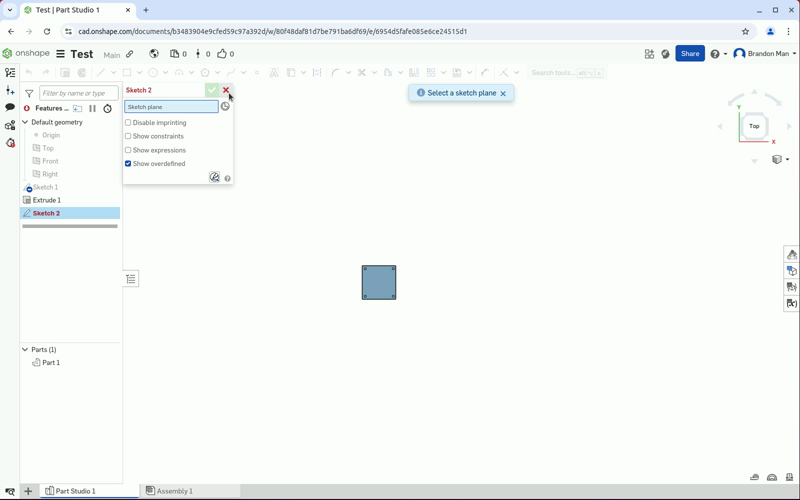
mouse_move(73, 150)
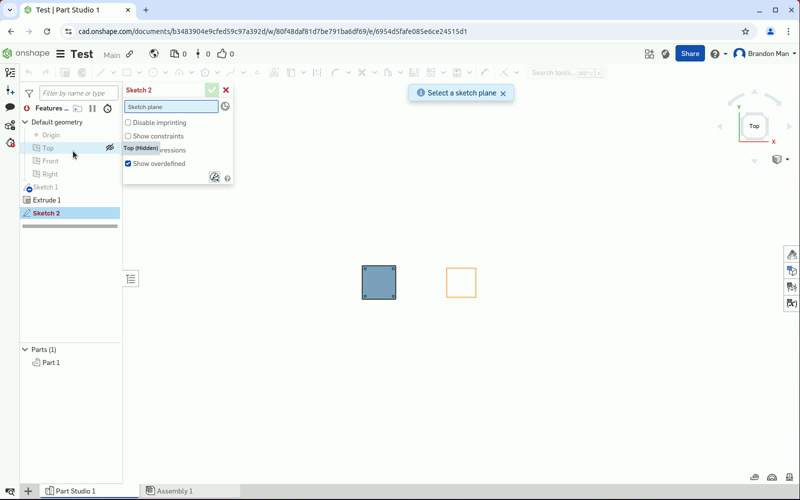
click(73, 150)
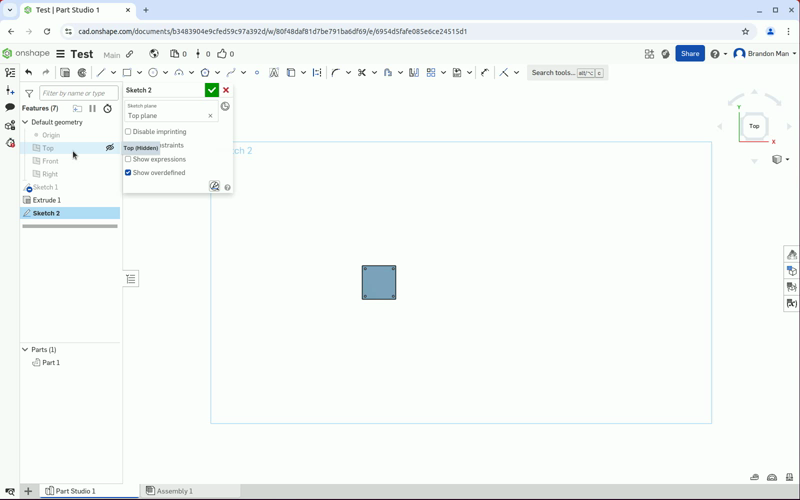
mouse_move(73, 352)
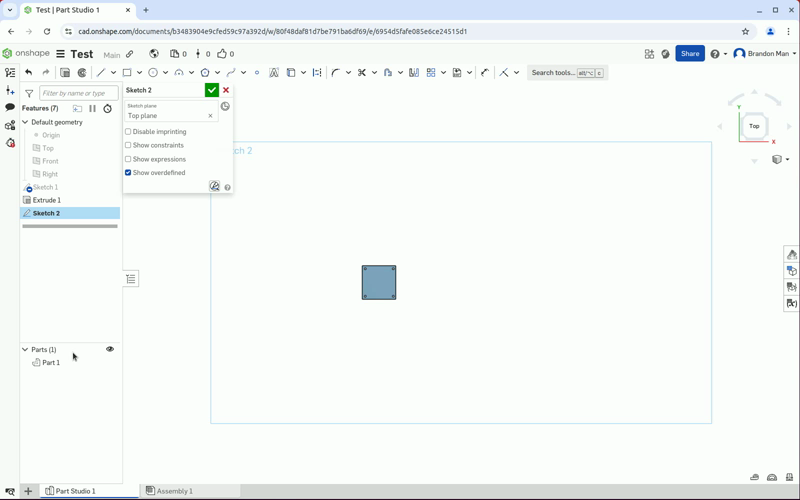
key(y)
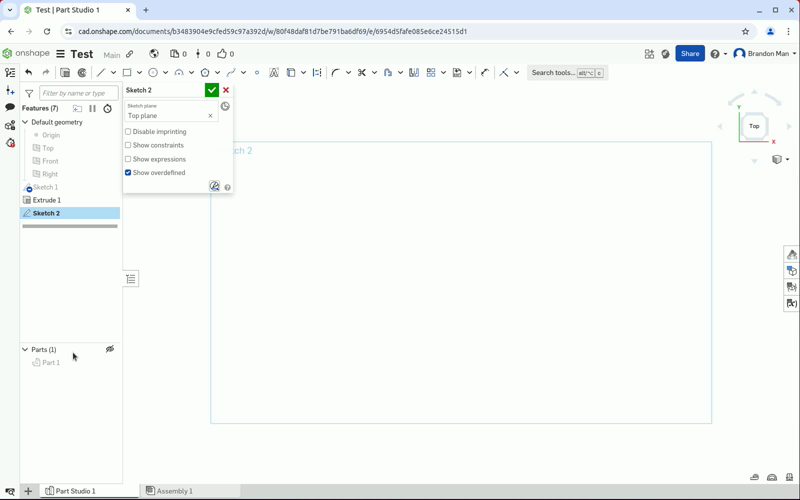
key(l)
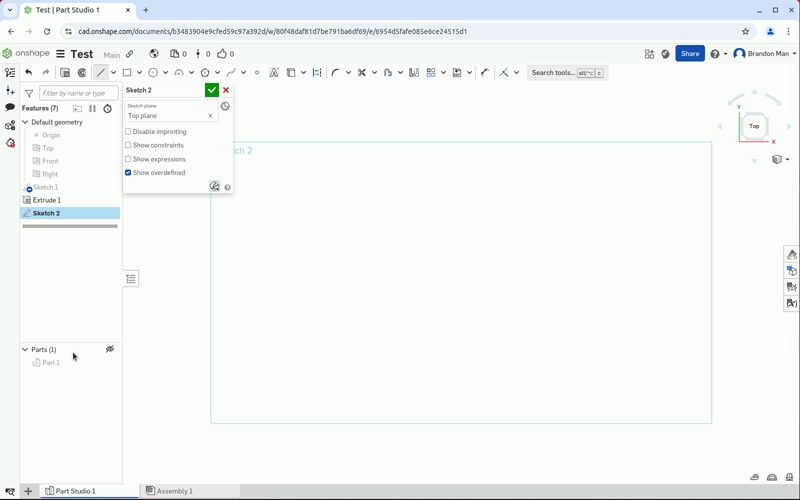
key_down(shift)
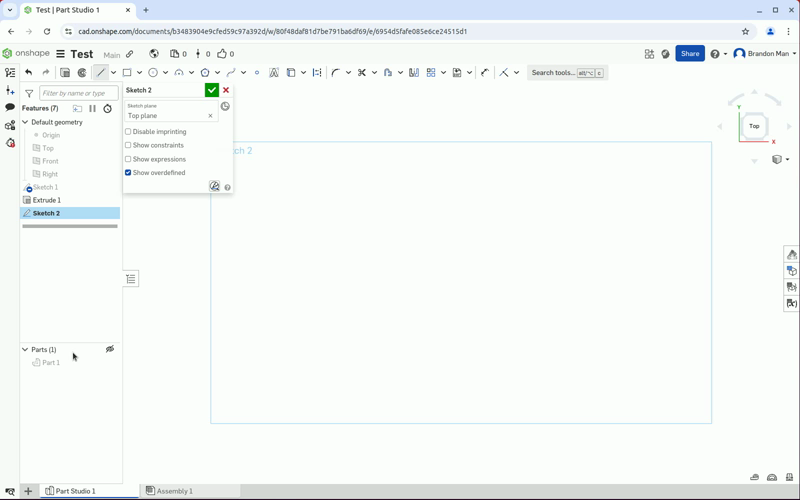
mouse_move(526, 299)
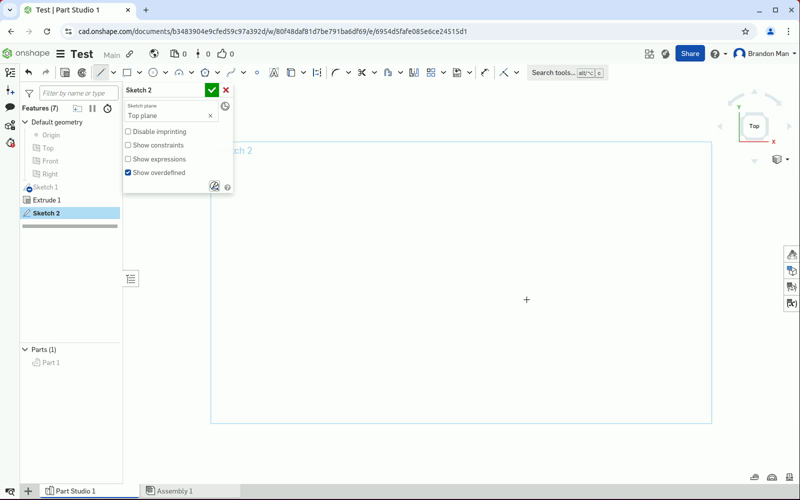
click(526, 299)
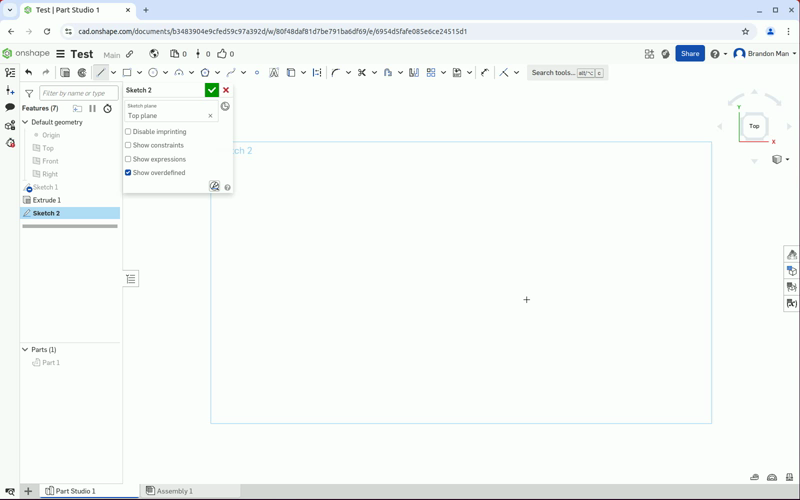
key_up(shift)
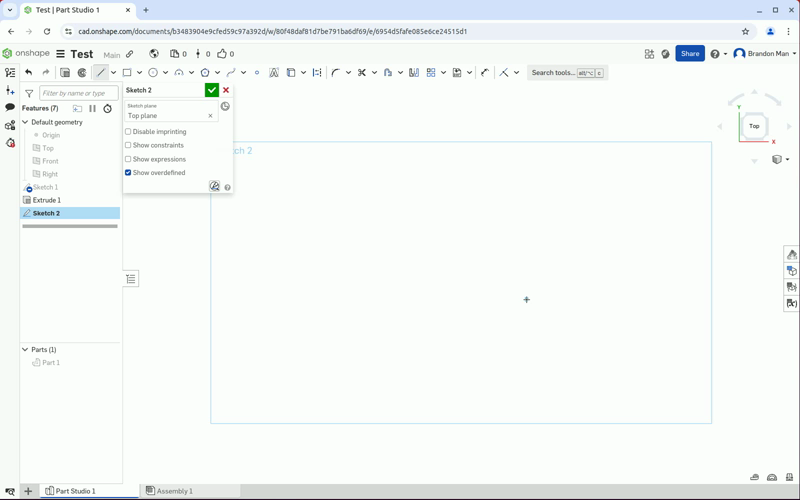
key_down(shift)
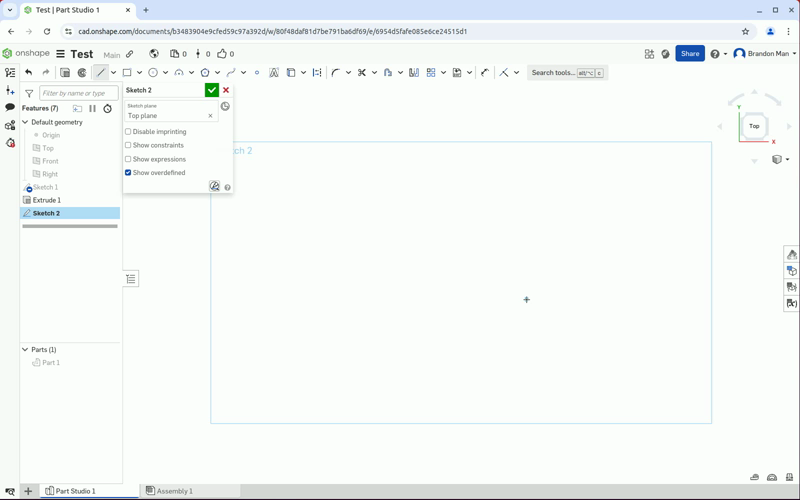
mouse_move(556, 299)
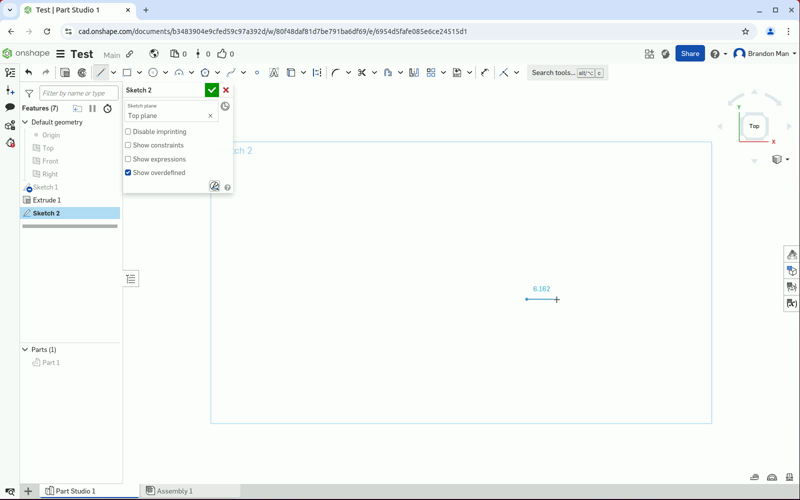
mouse_move(560, 299)
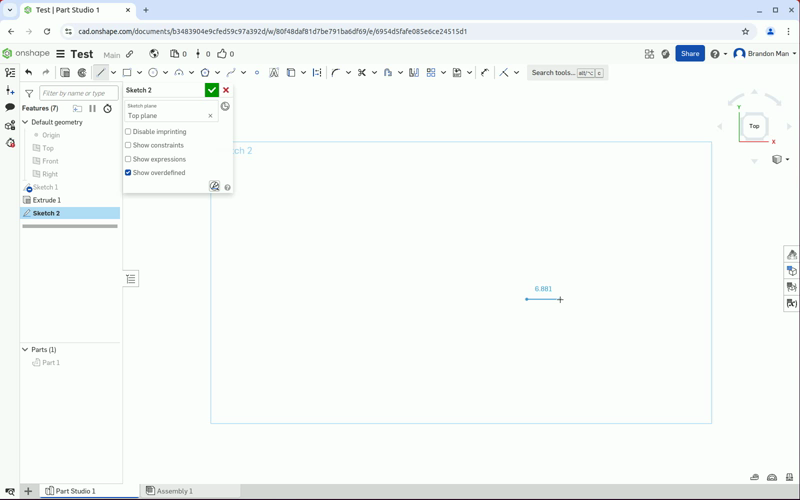
click(560, 299)
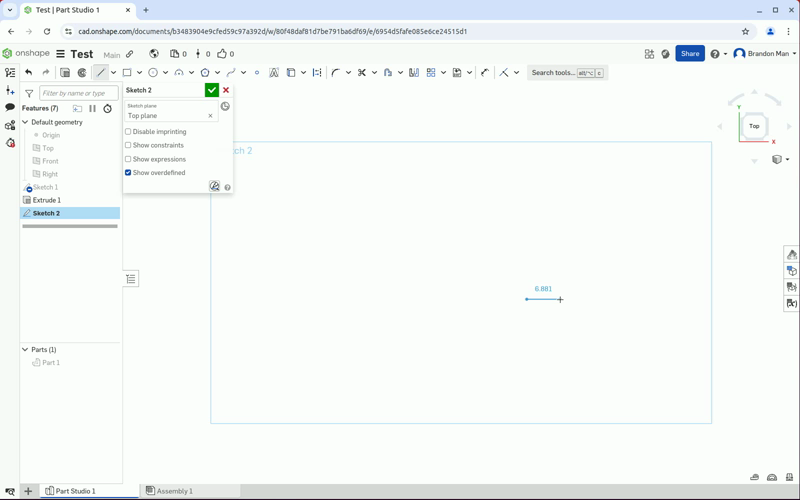
key_up(shift)
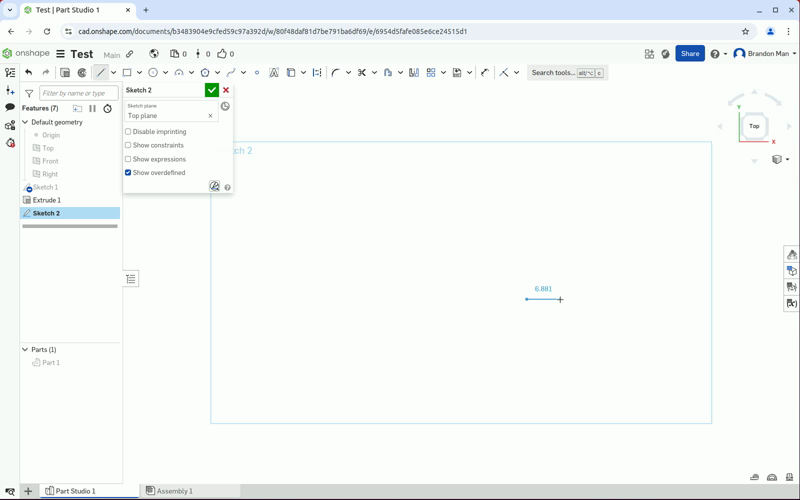
key_down(shift)
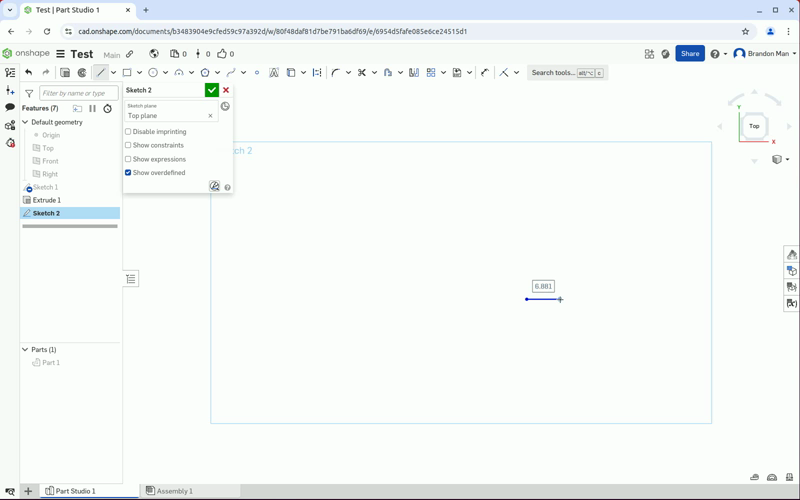
mouse_move(589, 299)
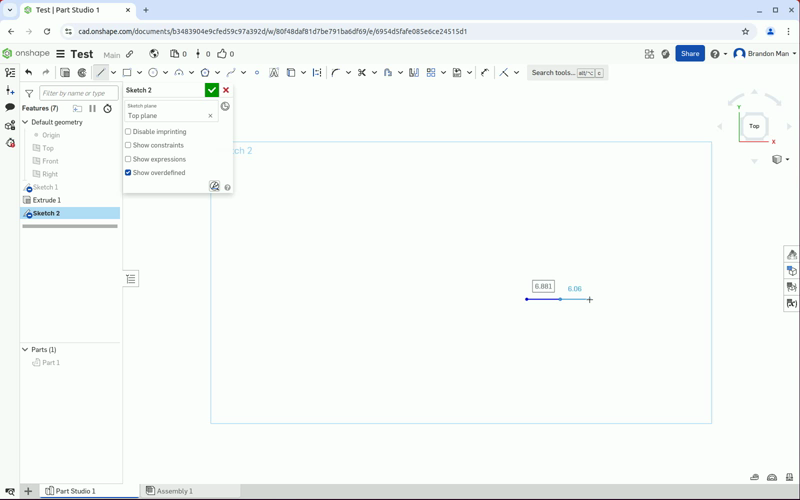
mouse_move(560, 265)
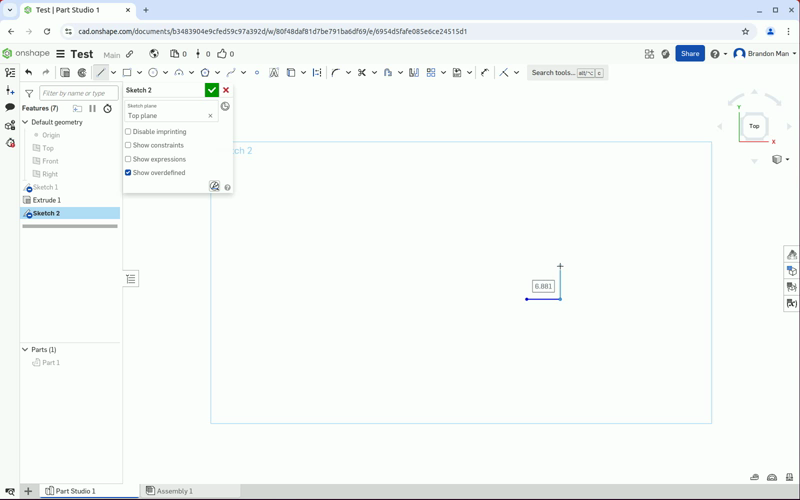
click(560, 265)
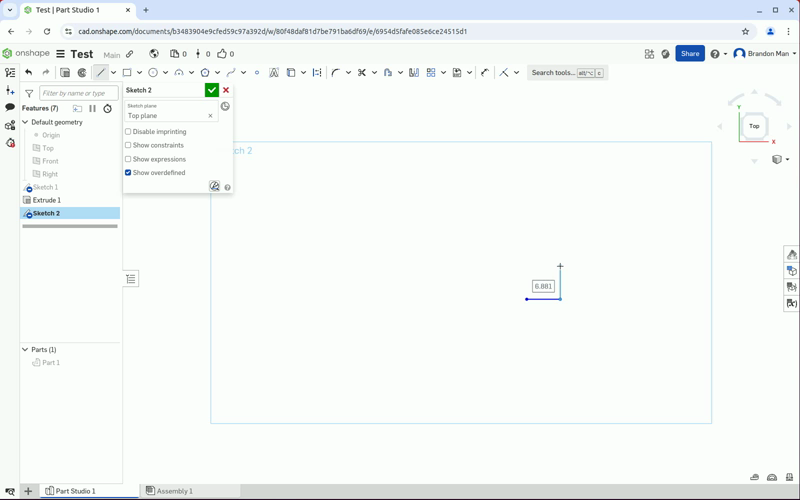
key_up(shift)
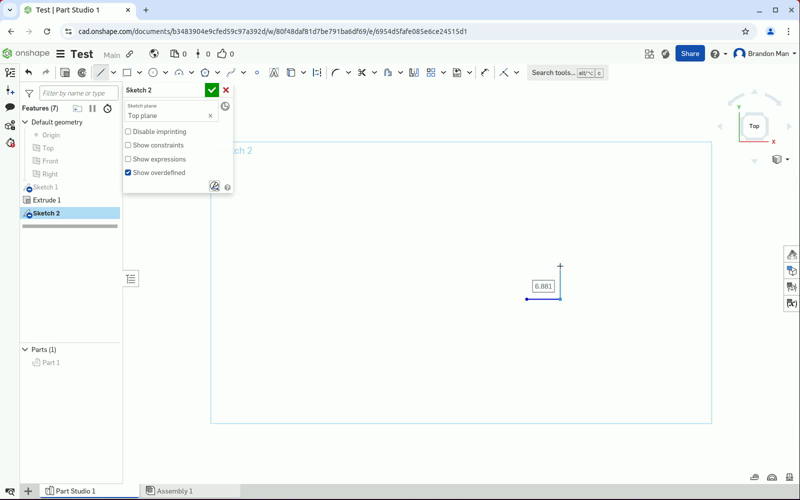
key_down(shift)
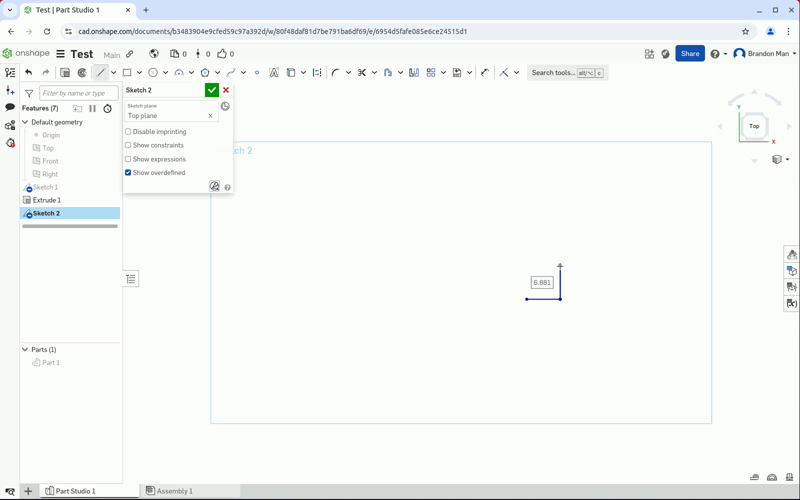
mouse_move(589, 265)
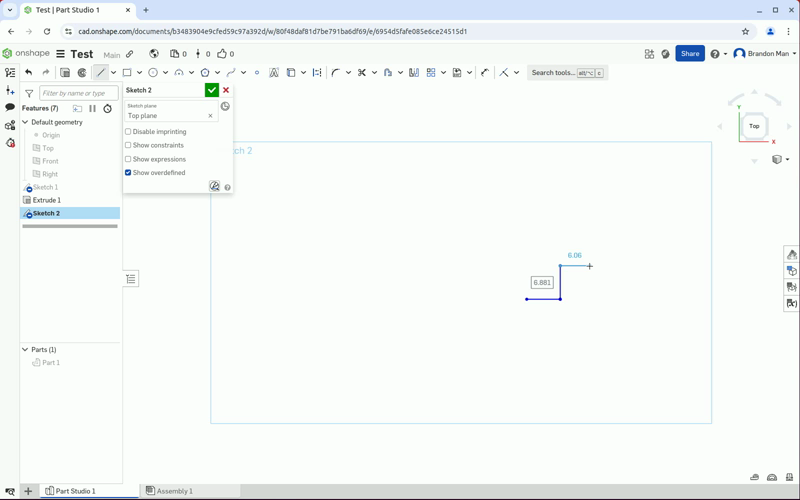
mouse_move(526, 265)
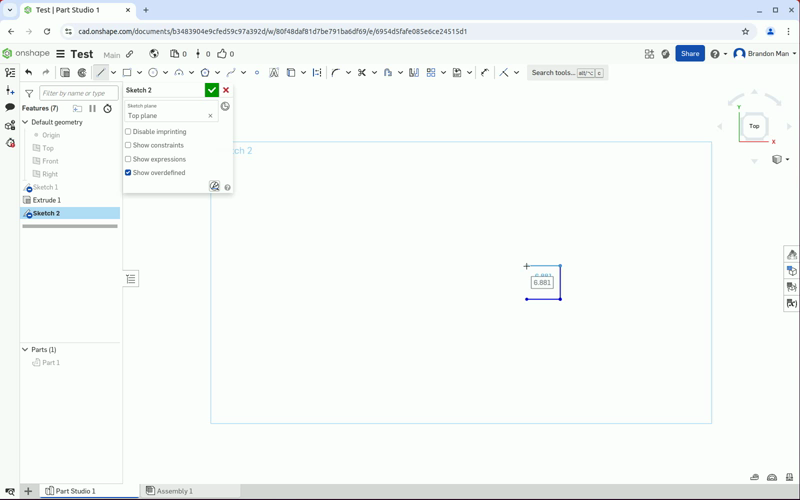
click(526, 265)
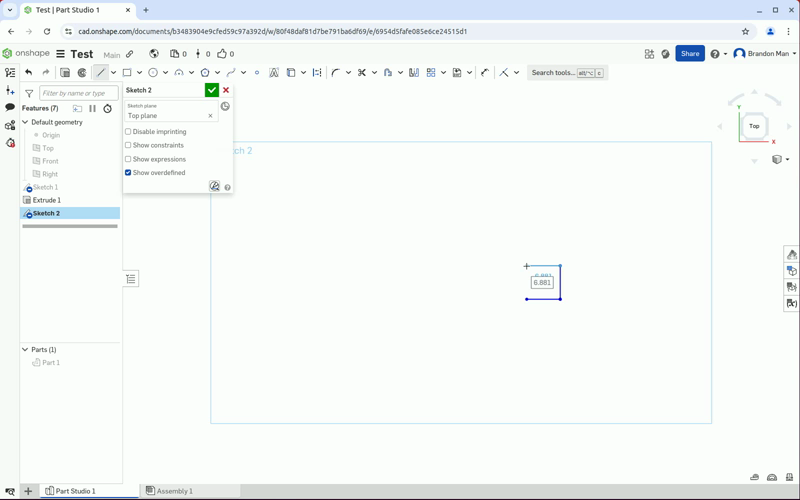
key_up(shift)
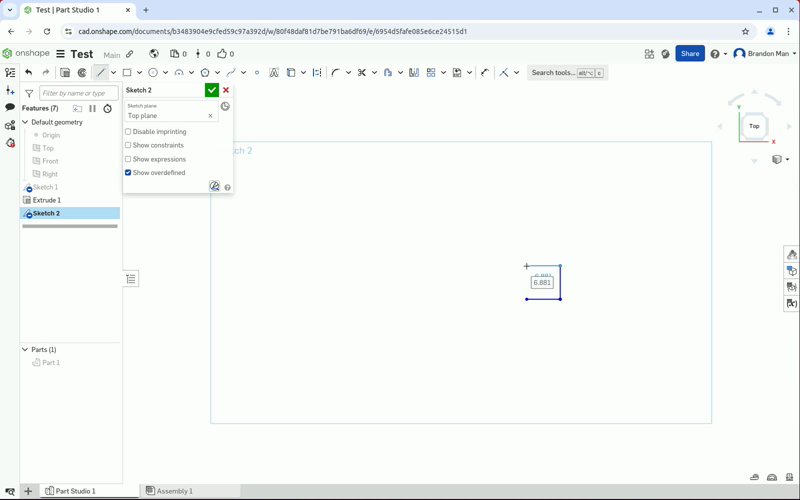
mouse_move(556, 265)
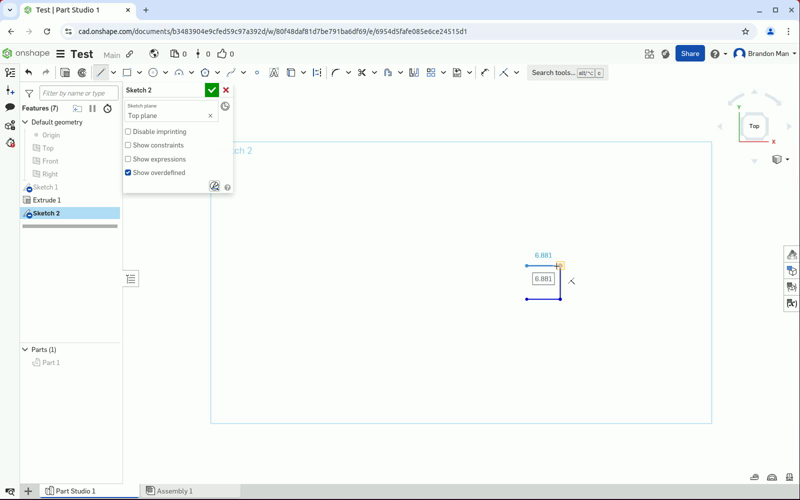
key_down(shift)
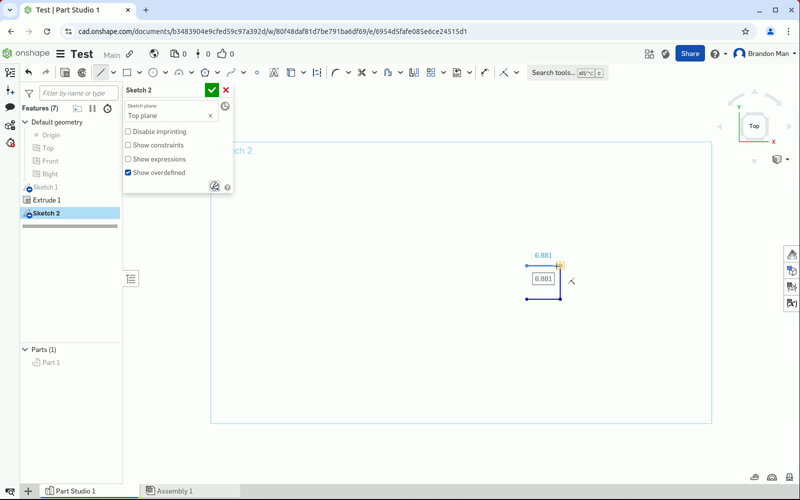
mouse_move(526, 299)
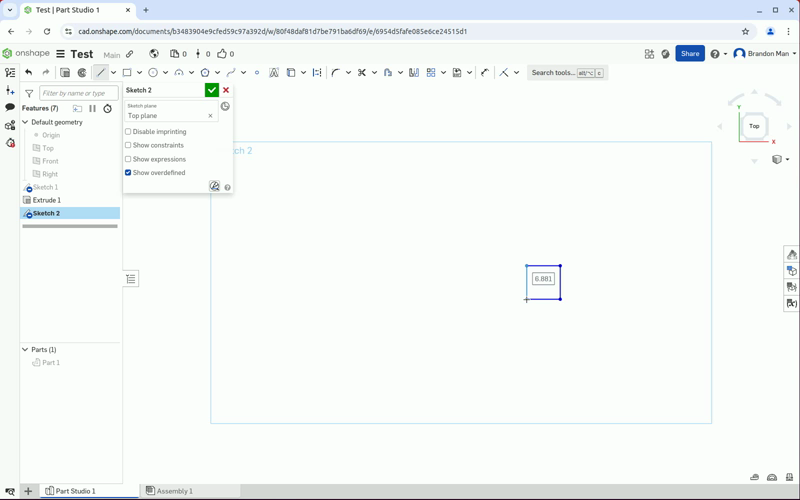
key_up(shift)
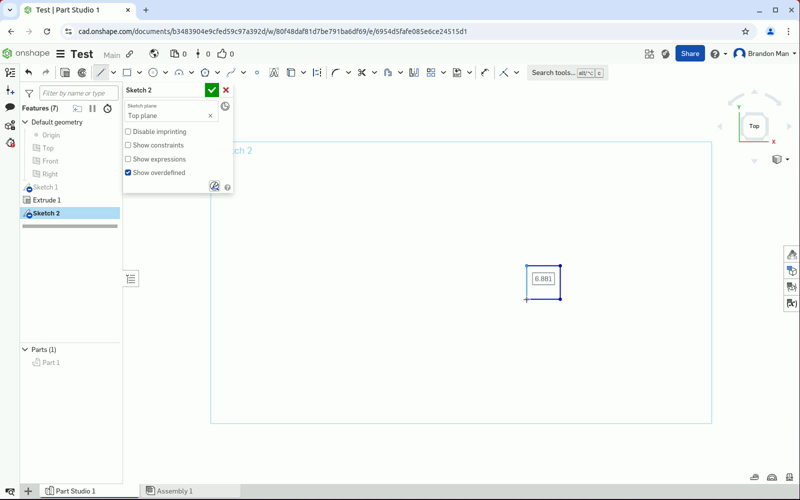
click(526, 299)
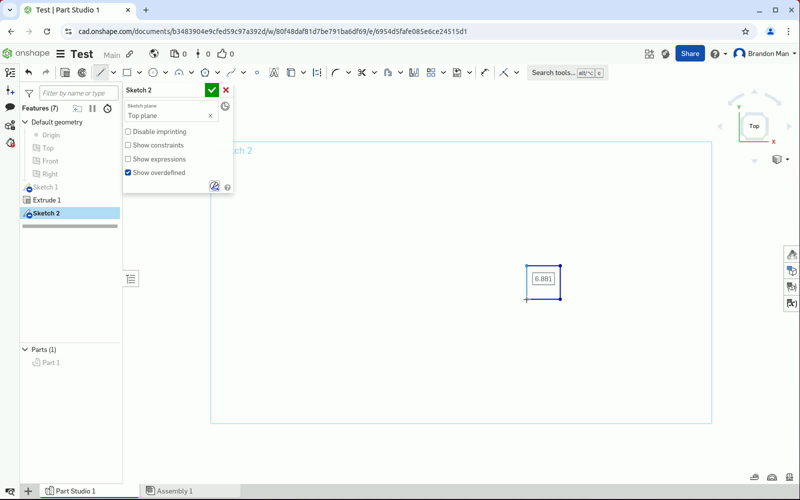
key(esc)
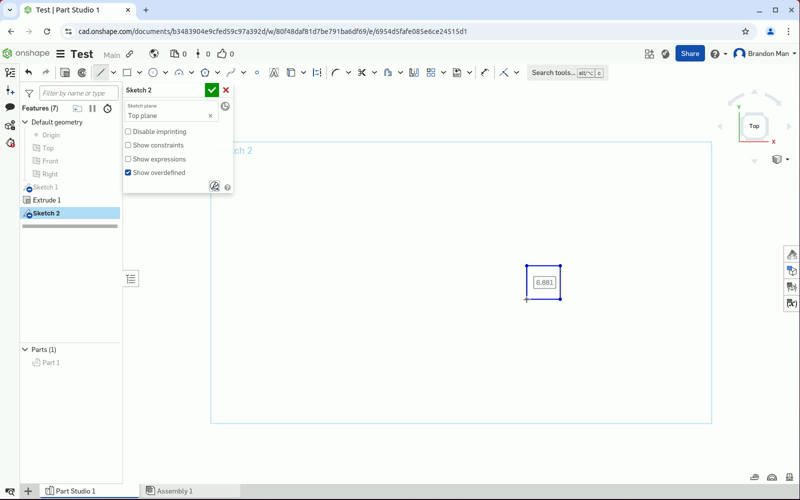
key(c)
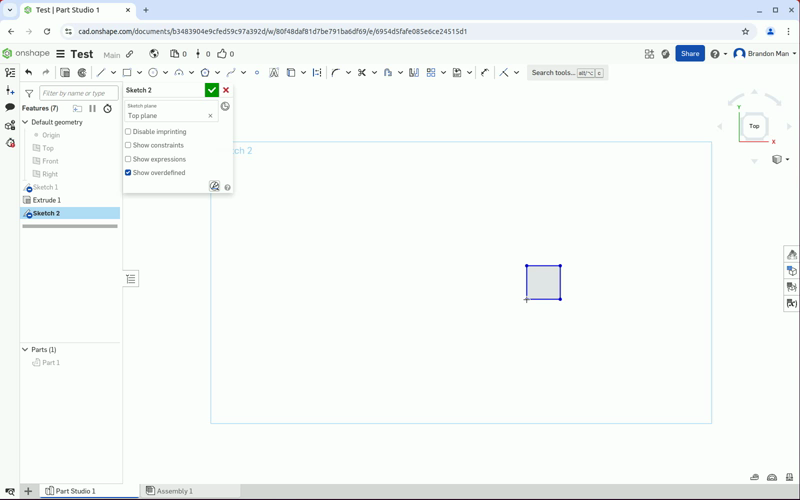
key_down(shift)
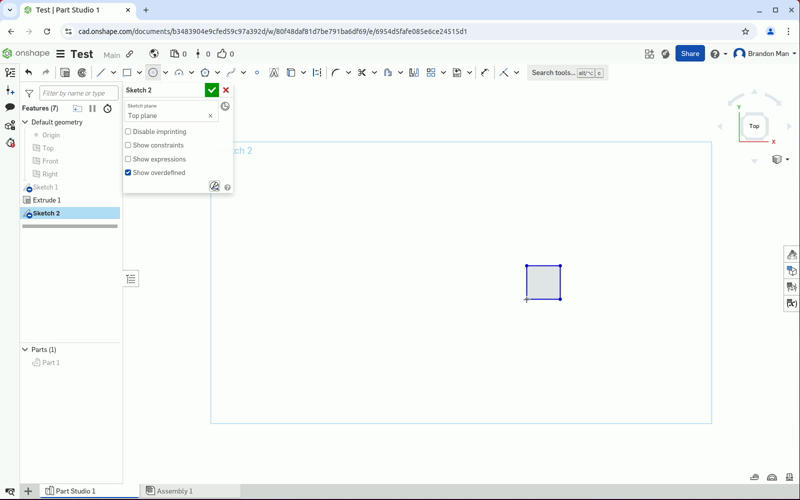
mouse_move(529, 296)
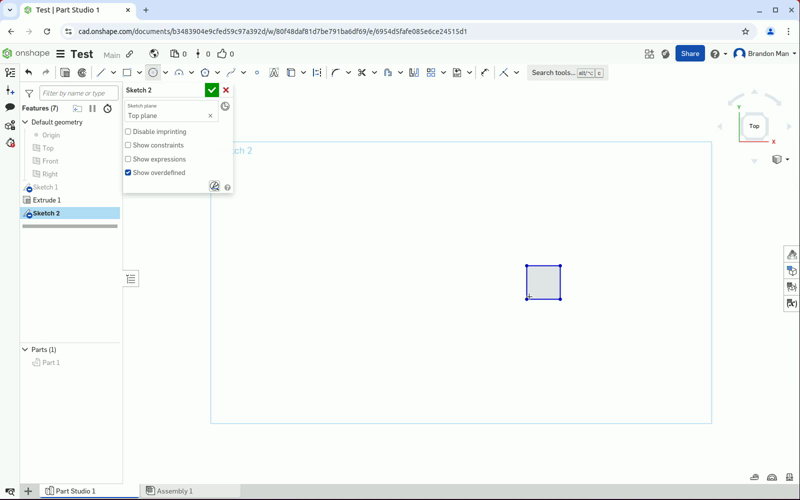
scroll(6)
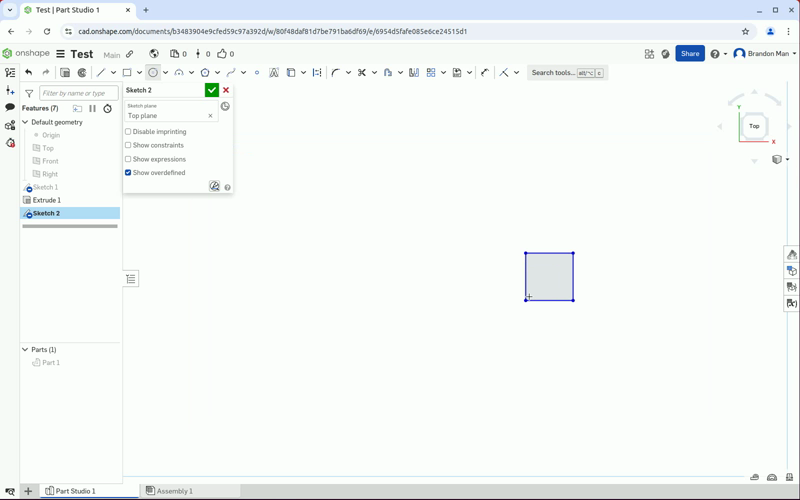
scroll(6)
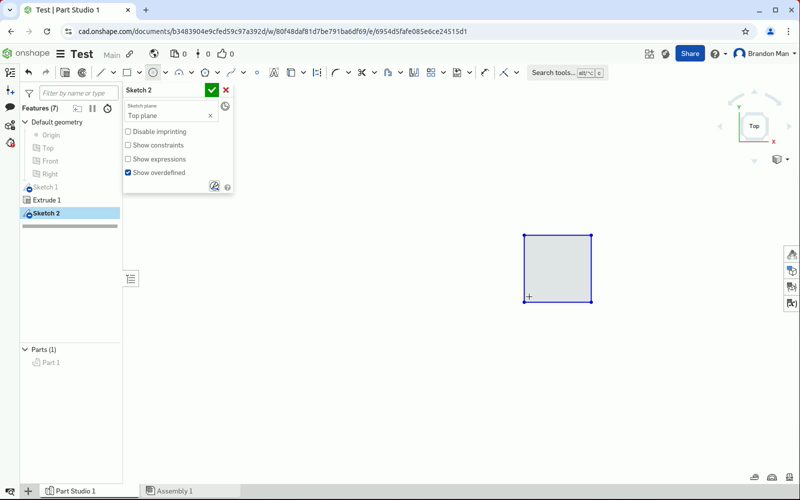
scroll(6)
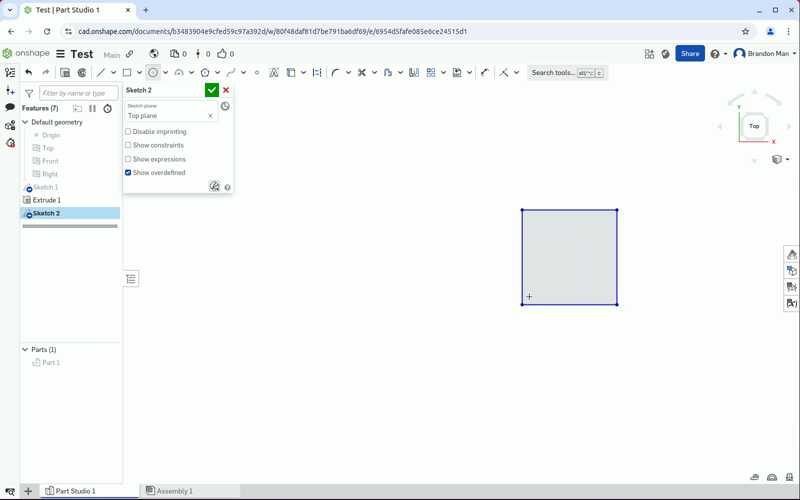
scroll(6)
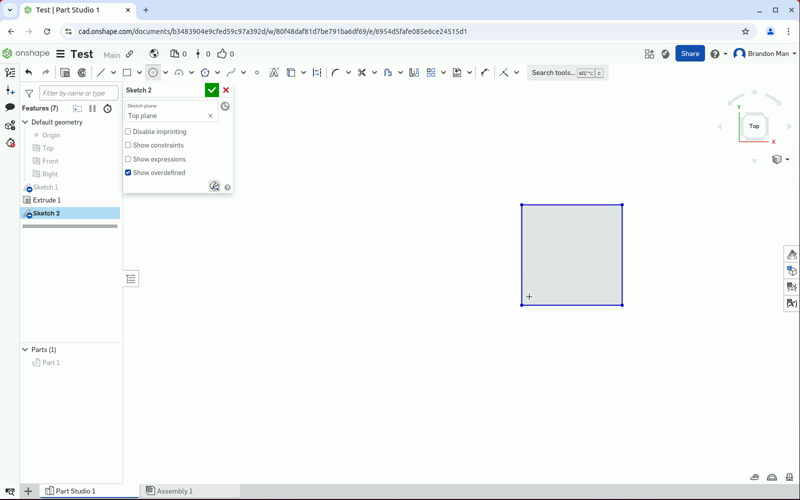
scroll(6)
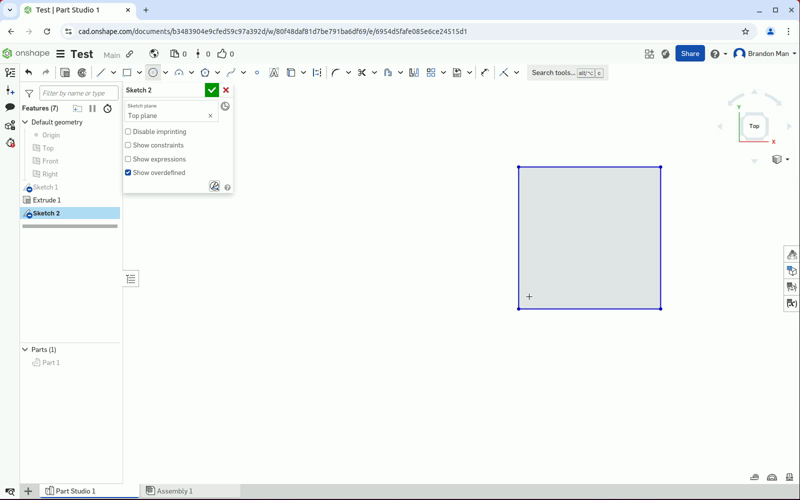
scroll(6)
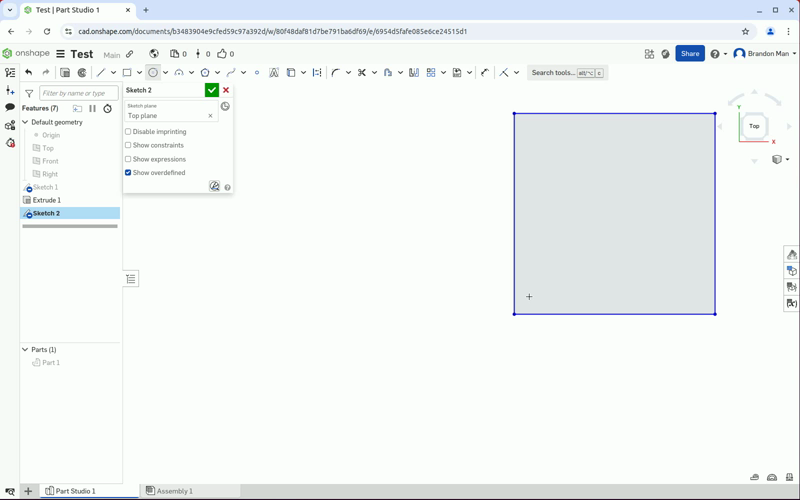
scroll(6)
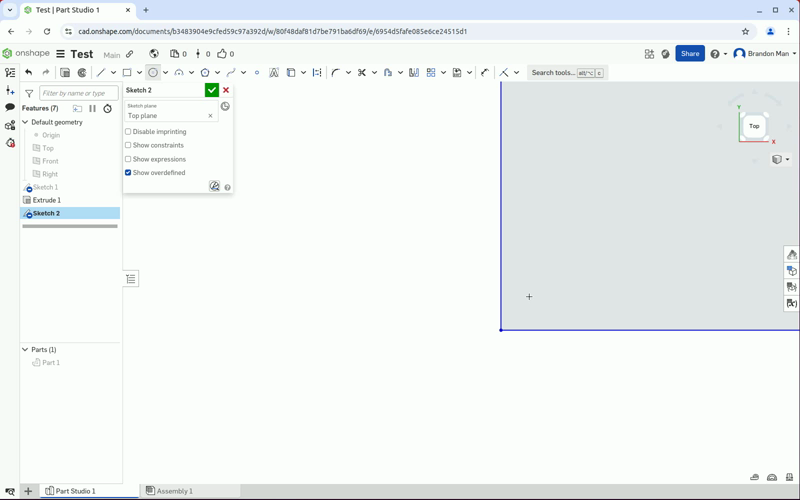
click(529, 296)
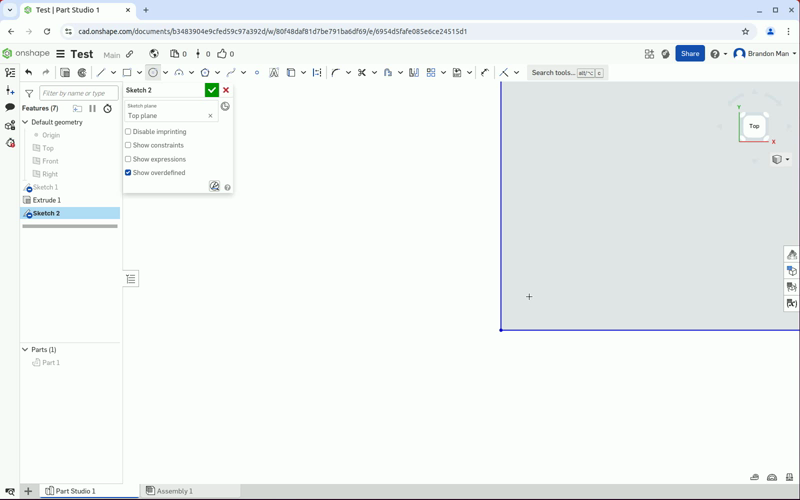
scroll(-6)
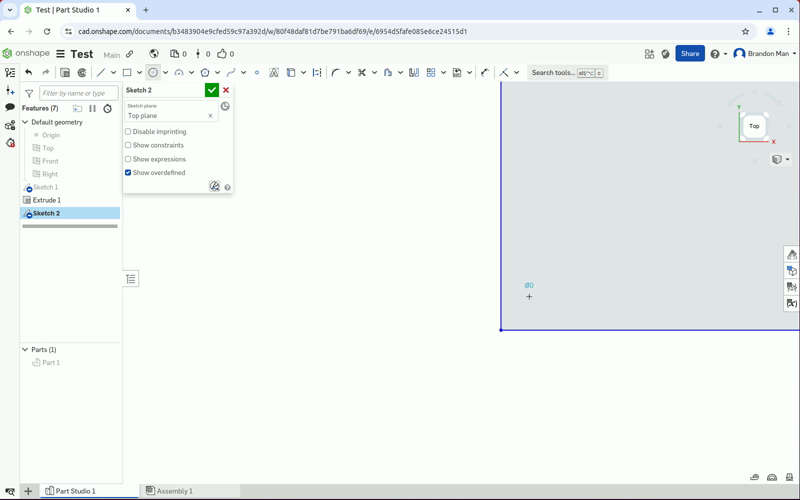
scroll(-6)
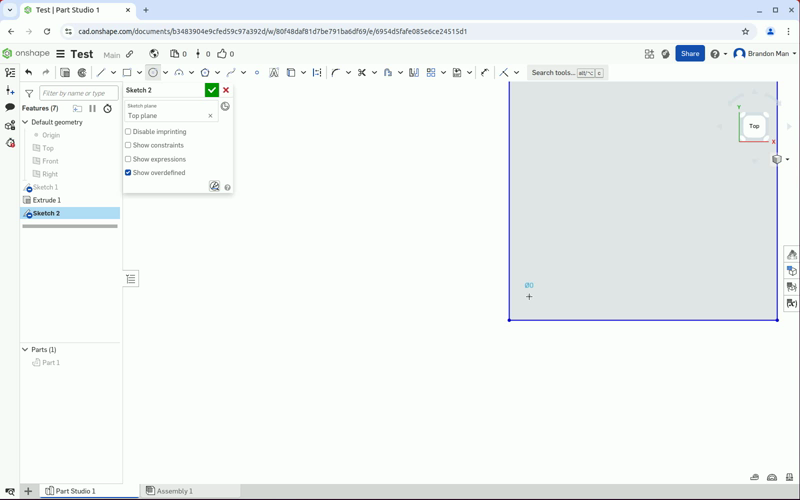
scroll(-6)
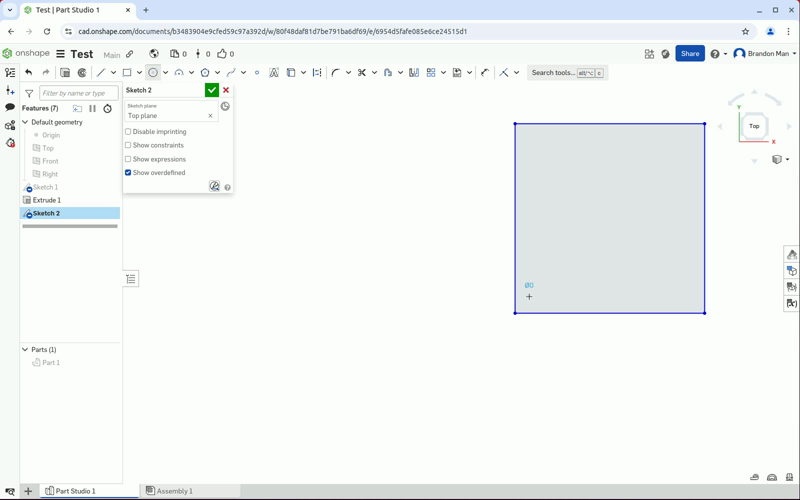
scroll(-6)
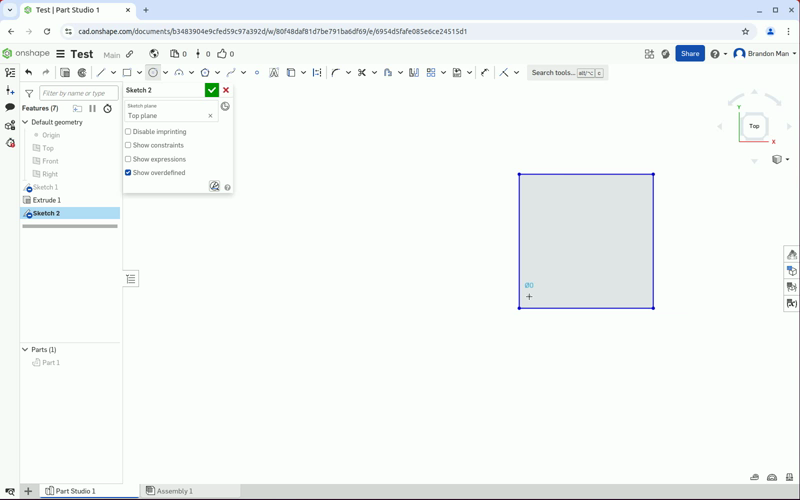
scroll(-6)
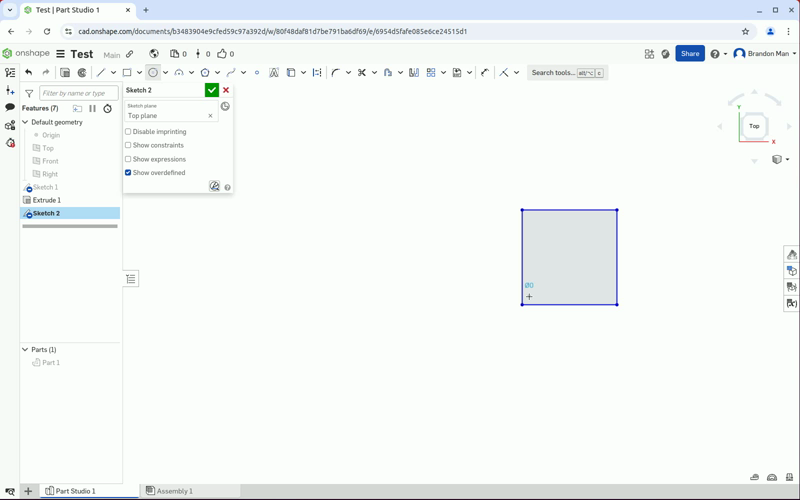
scroll(-6)
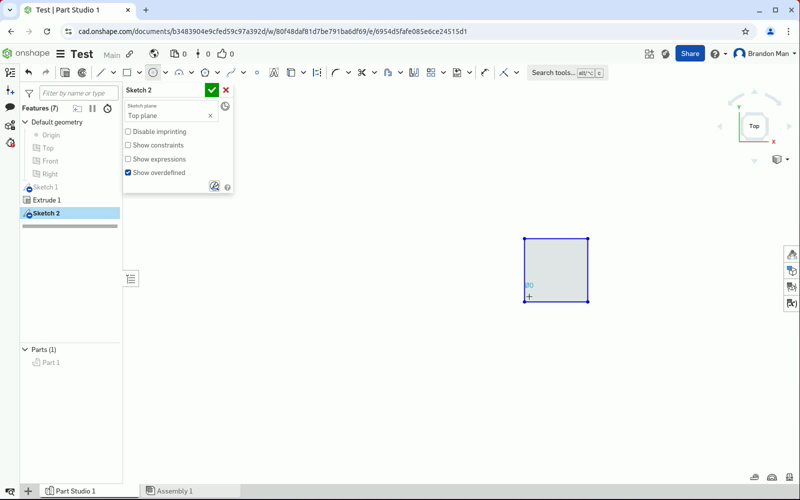
scroll(-6)
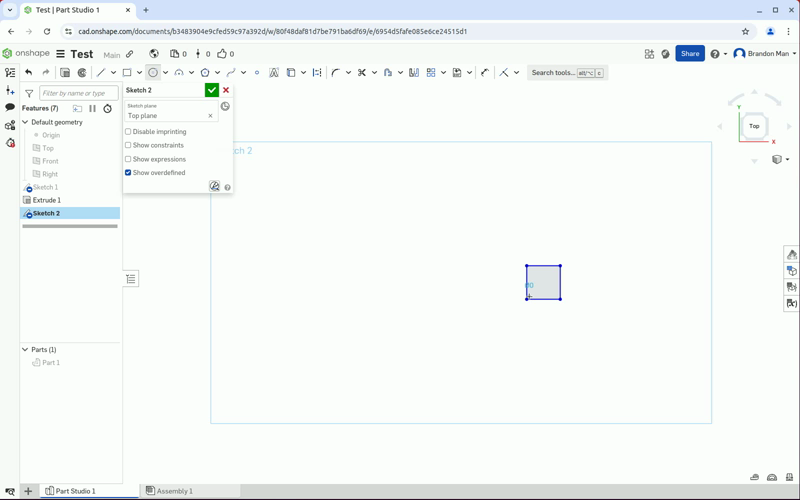
key_up(shift)
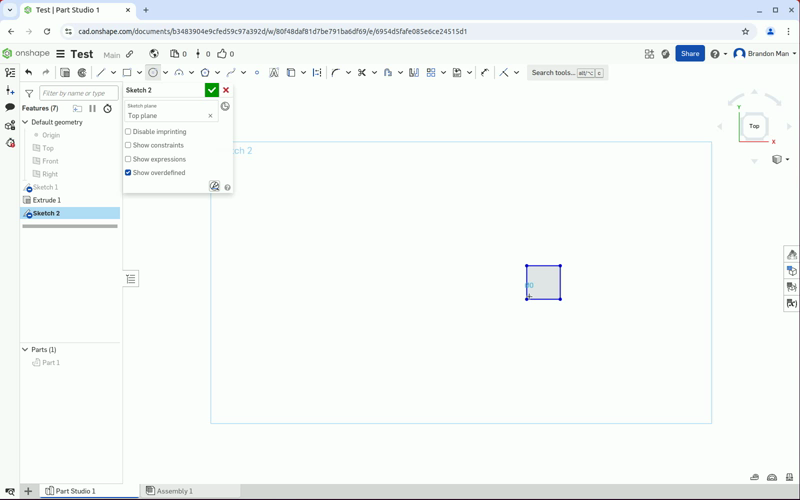
mouse_move(530, 296)
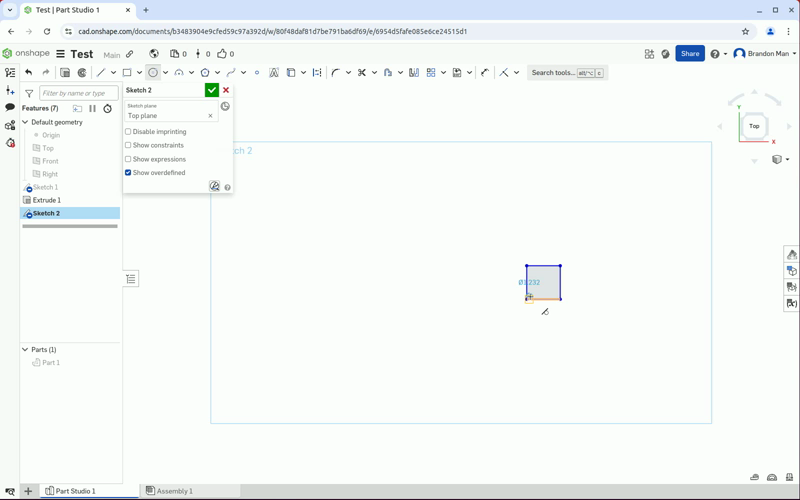
scroll(6)
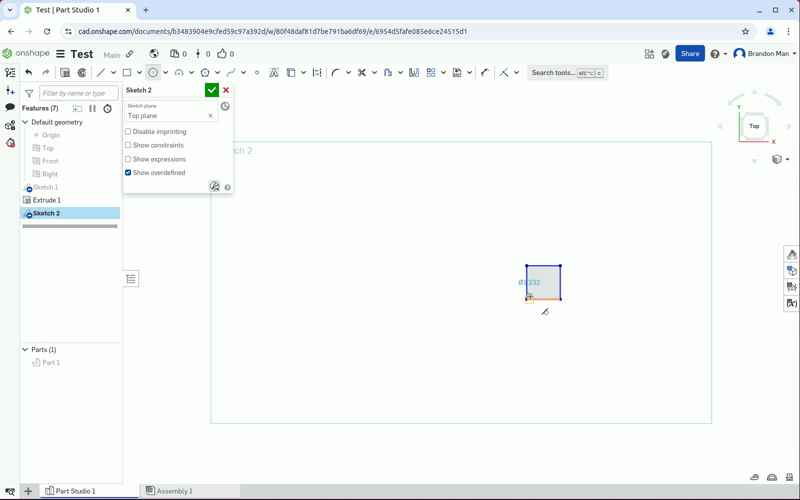
scroll(6)
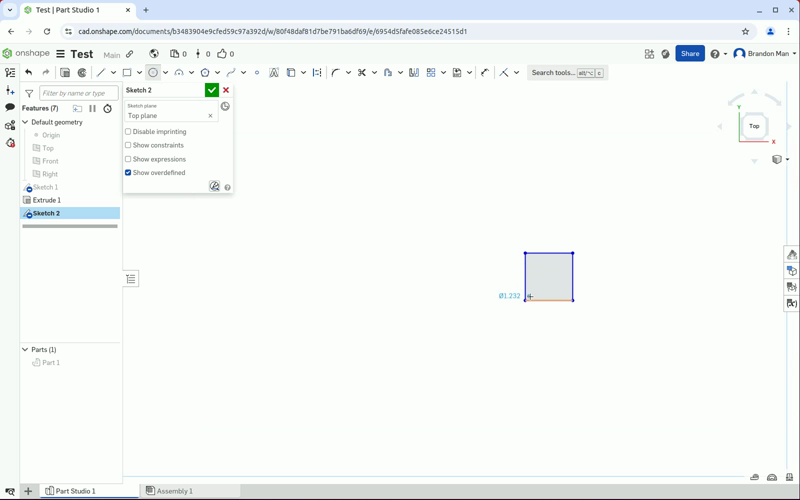
scroll(6)
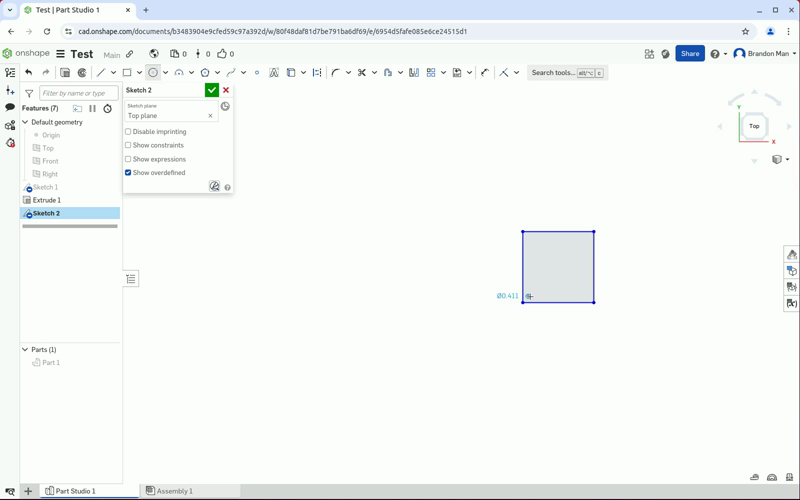
scroll(6)
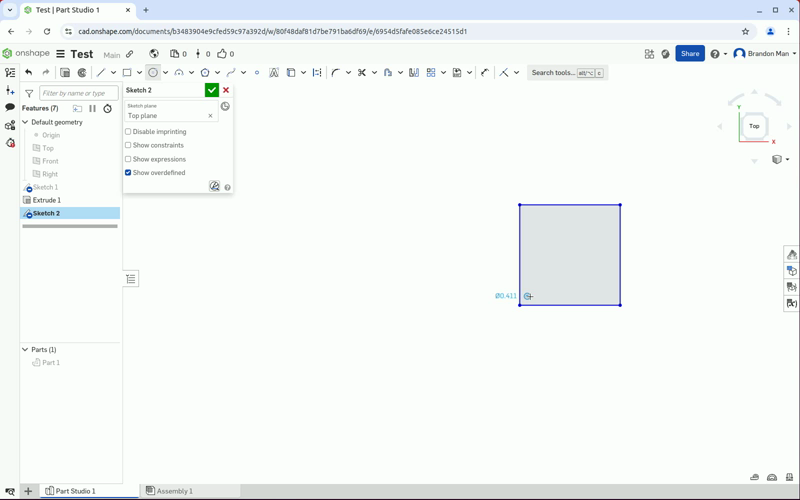
scroll(6)
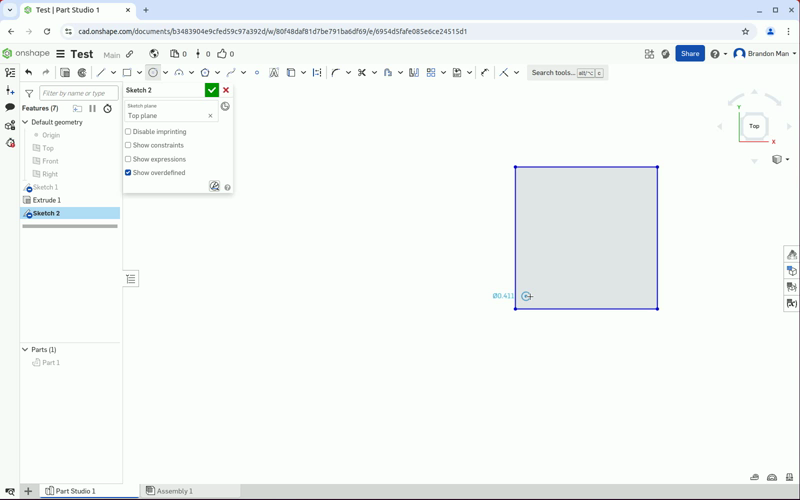
scroll(6)
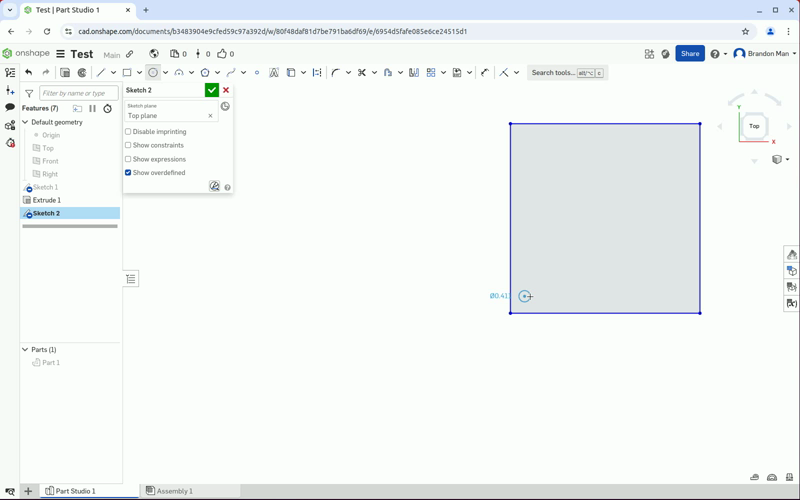
scroll(6)
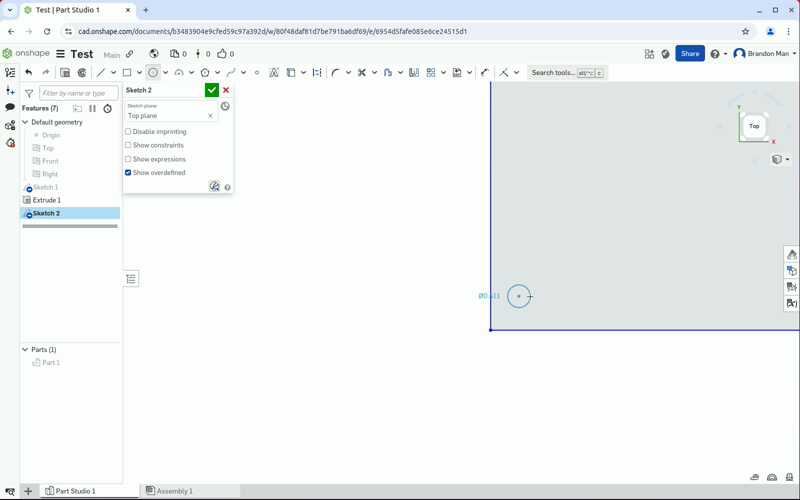
click(530, 296)
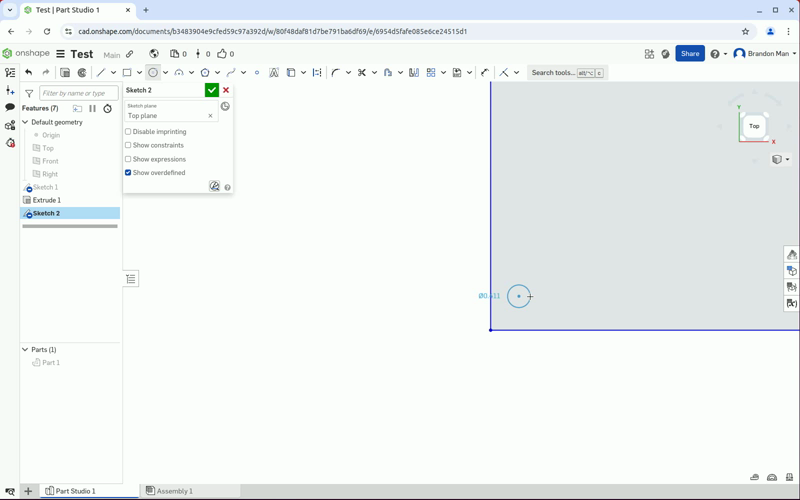
scroll(-6)
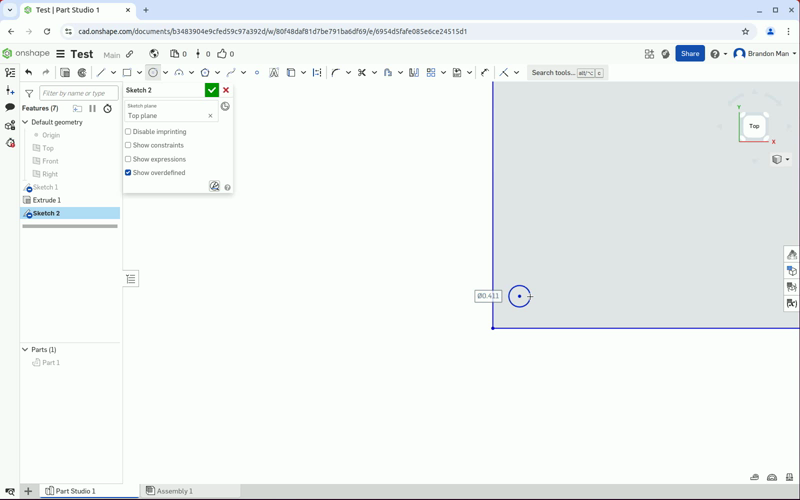
scroll(-6)
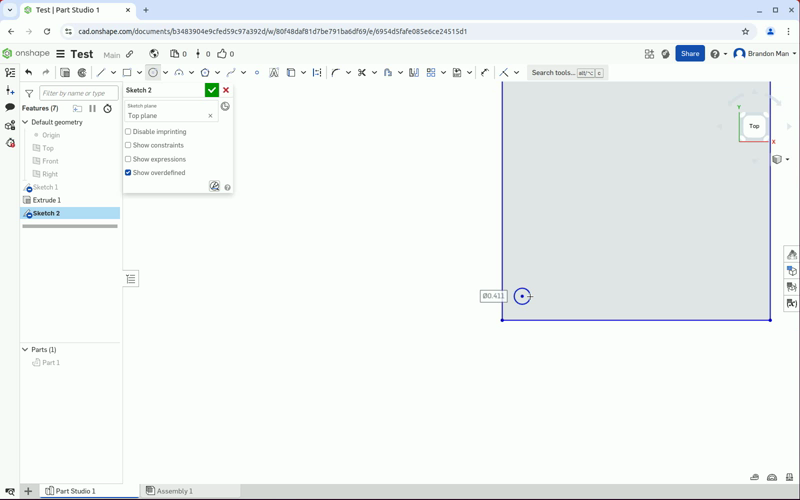
scroll(-6)
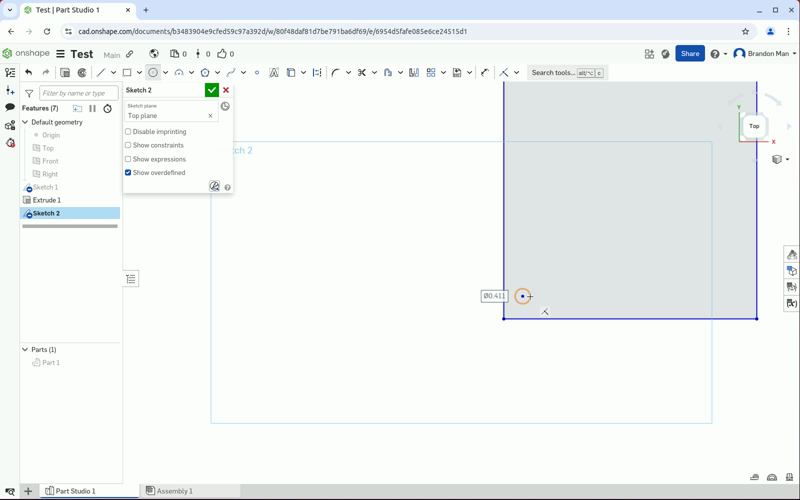
scroll(-6)
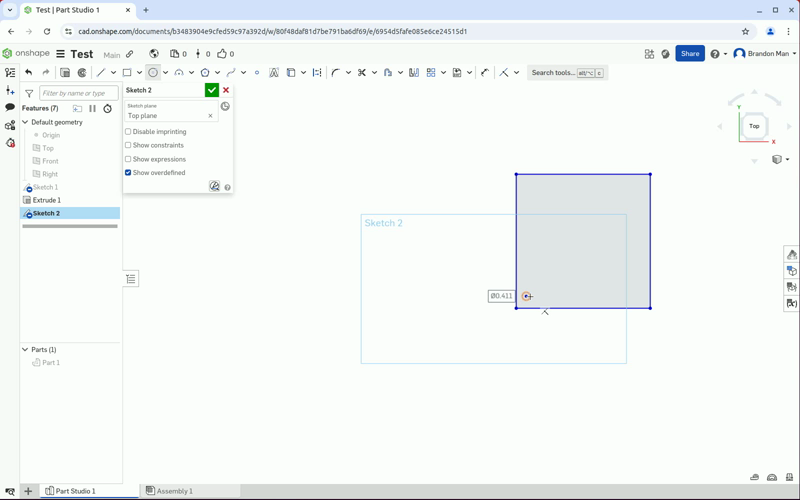
scroll(-6)
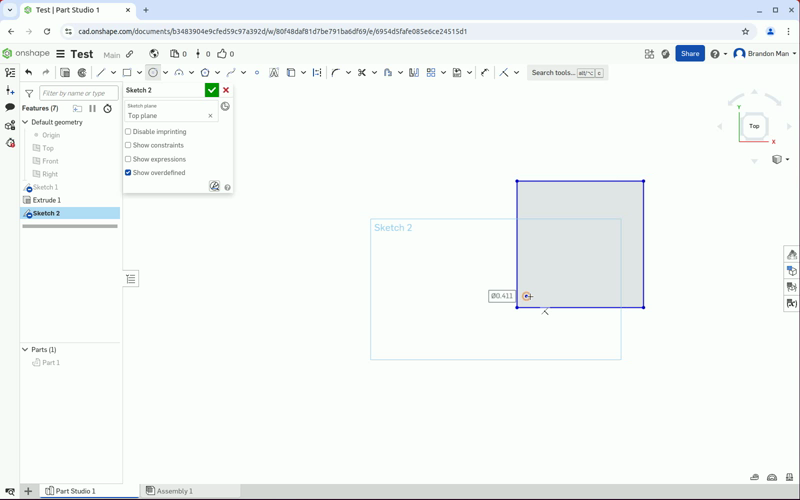
scroll(-6)
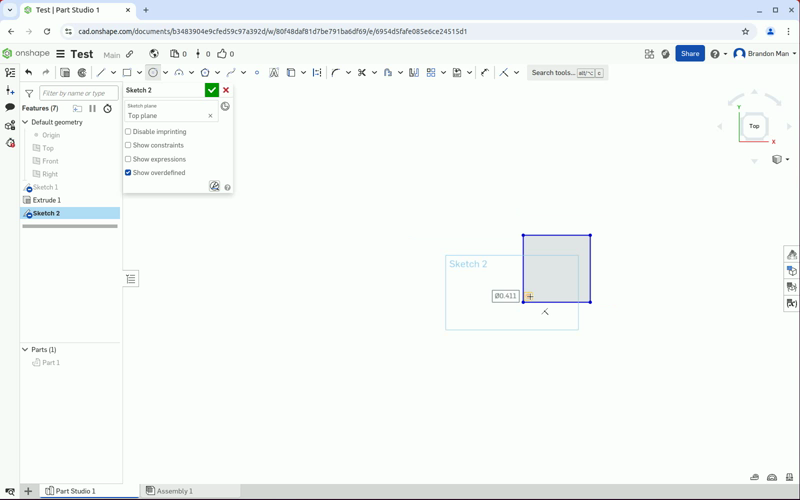
scroll(-6)
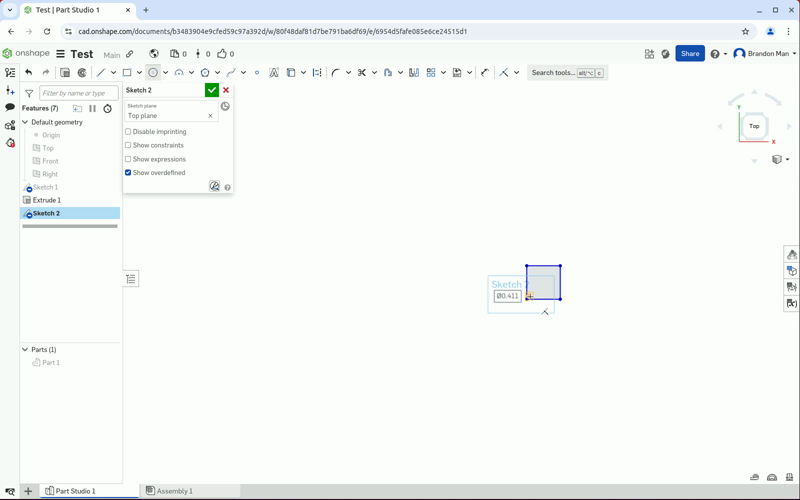
key(esc)
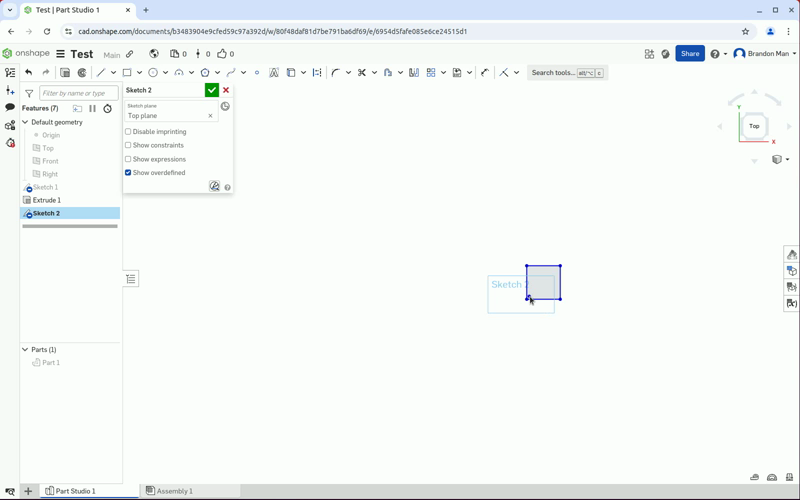
key(c)
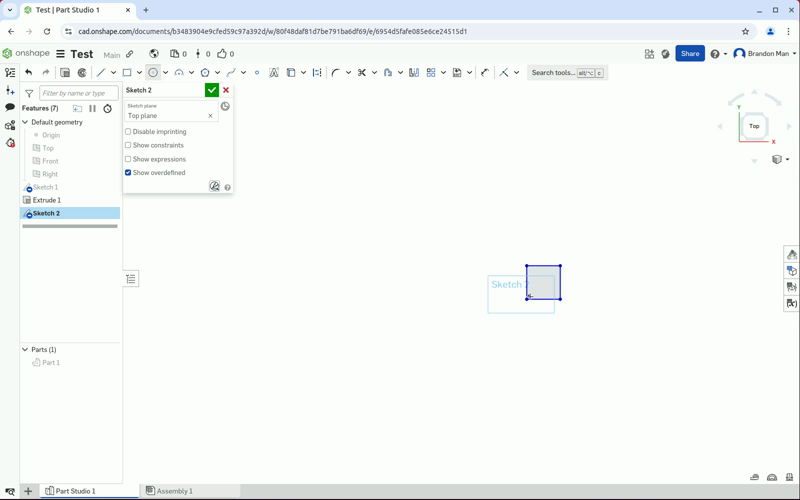
key_down(shift)
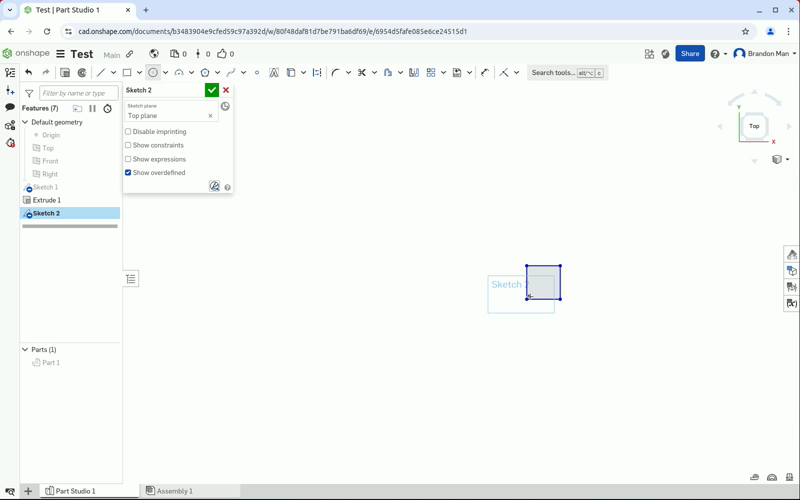
mouse_move(529, 268)
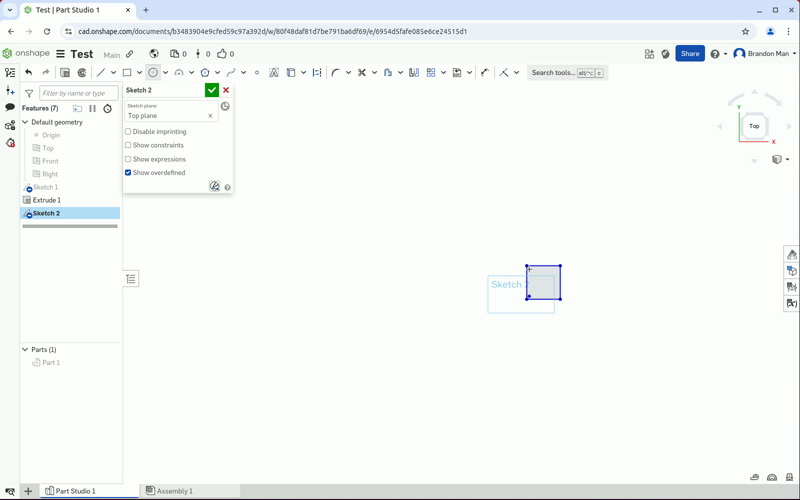
scroll(6)
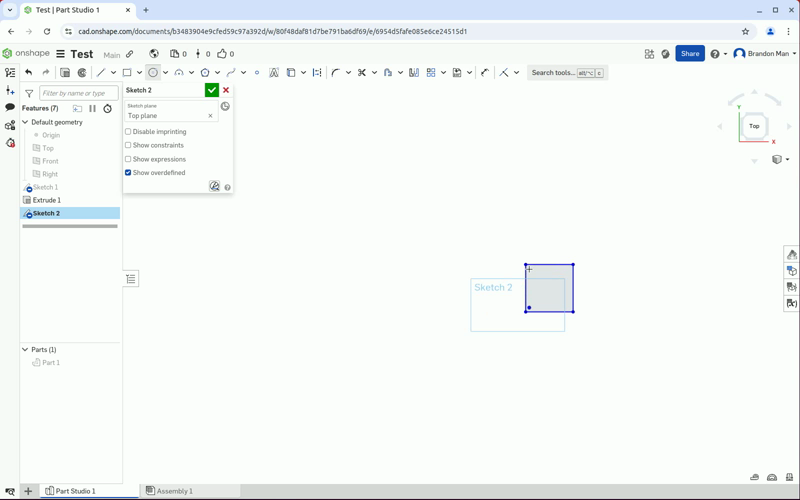
scroll(6)
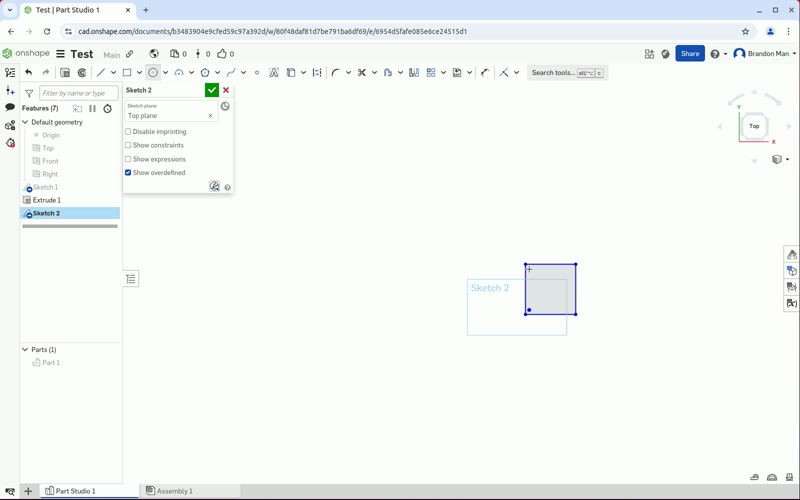
scroll(6)
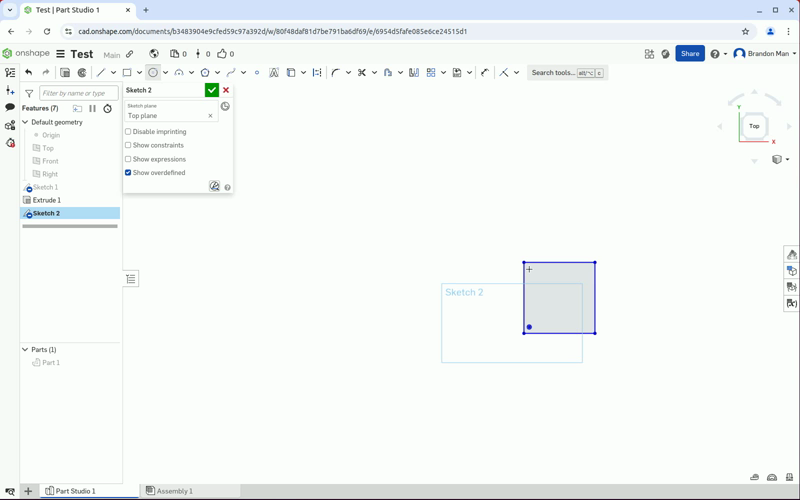
scroll(6)
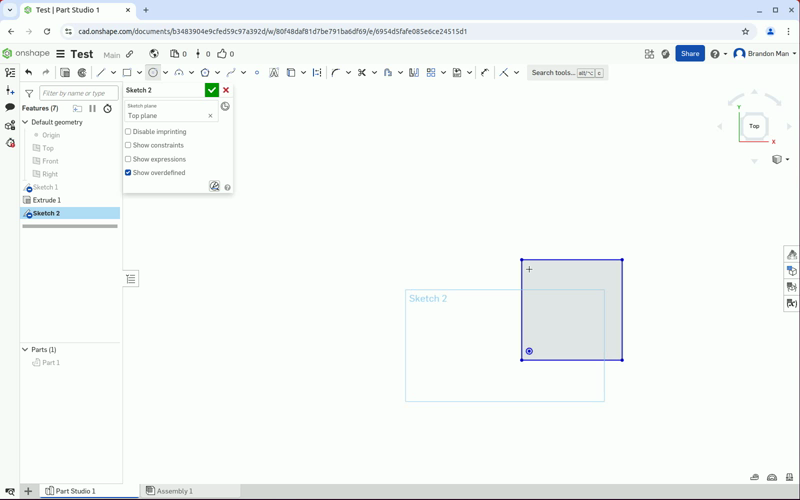
scroll(6)
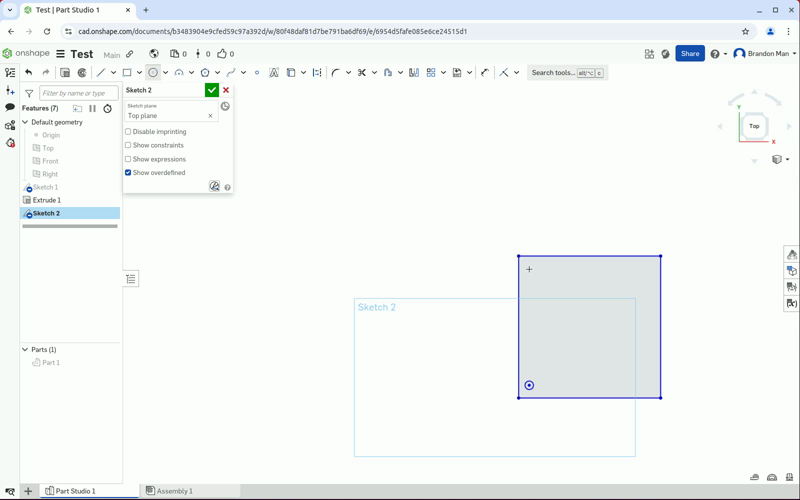
scroll(6)
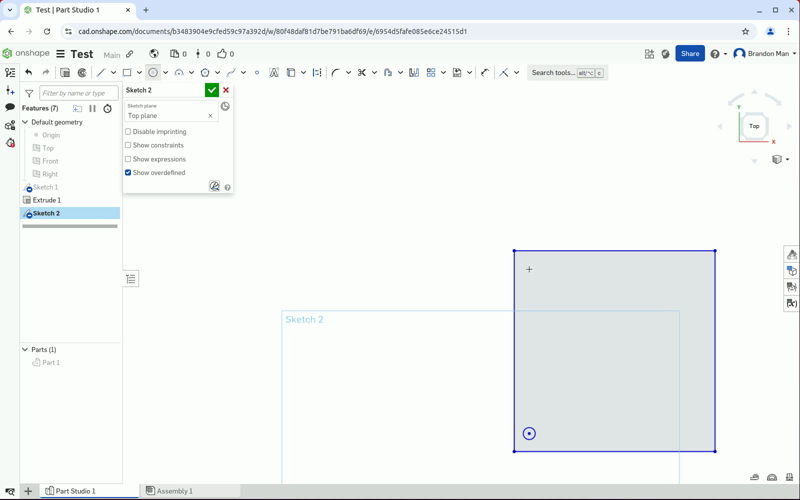
scroll(6)
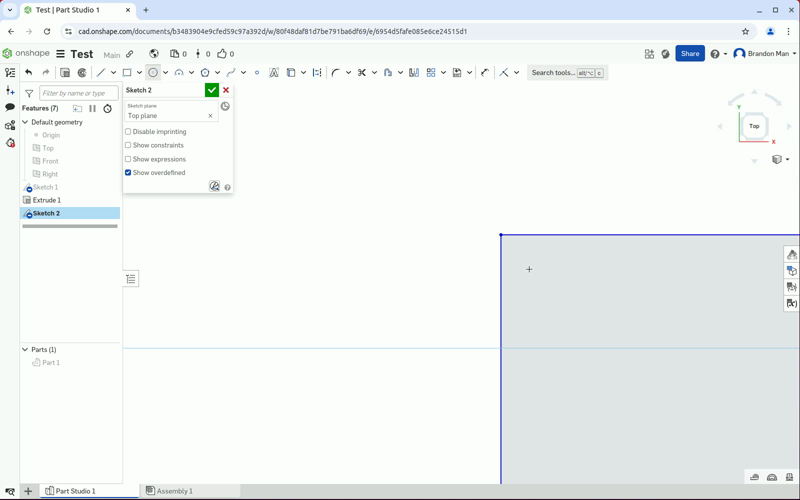
click(529, 268)
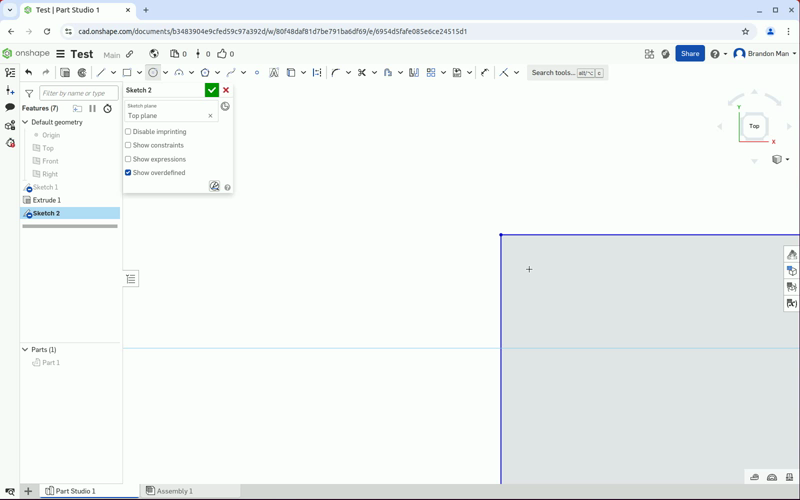
scroll(-6)
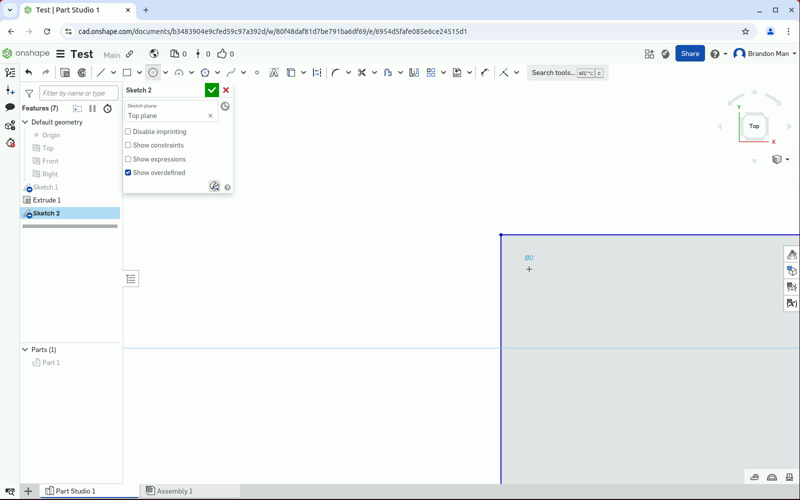
scroll(-6)
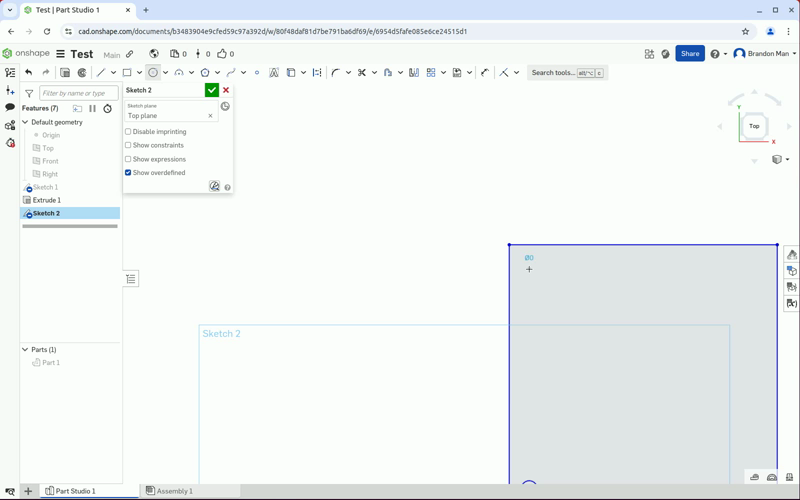
scroll(-6)
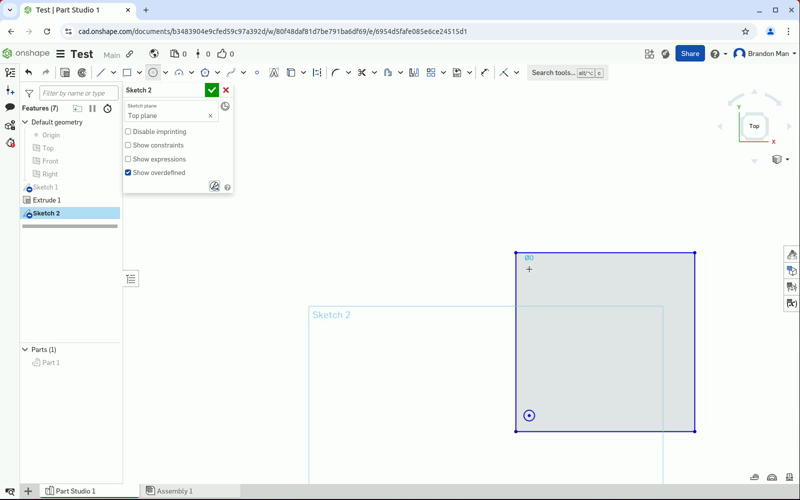
scroll(-6)
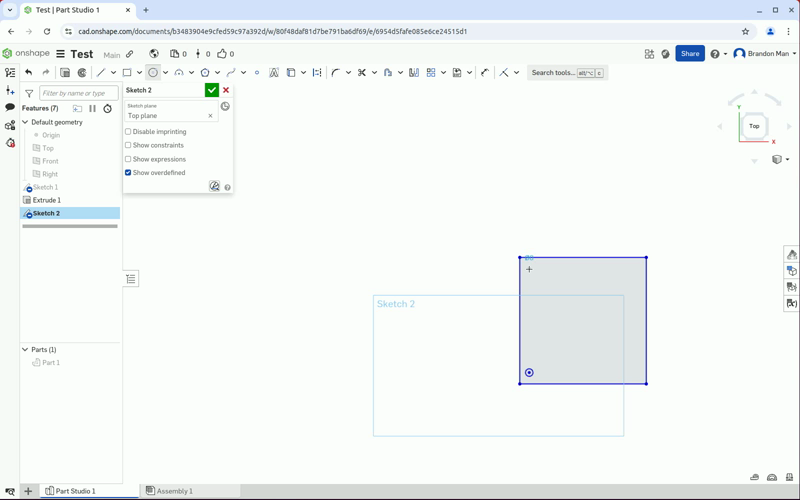
scroll(-6)
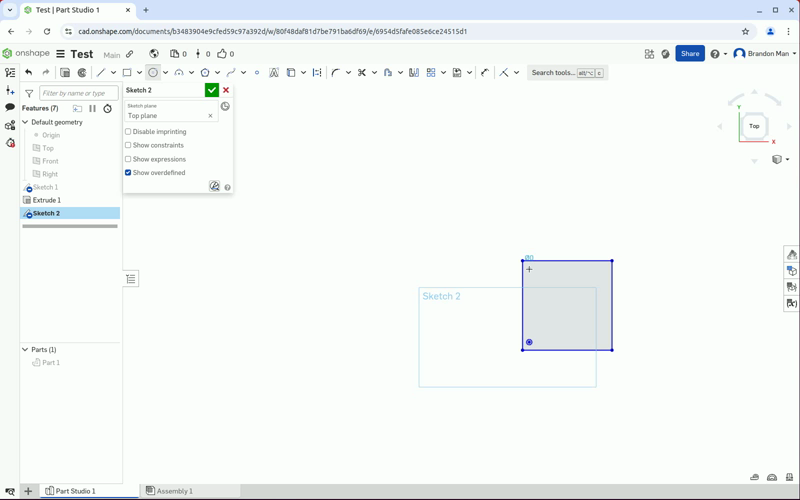
scroll(-6)
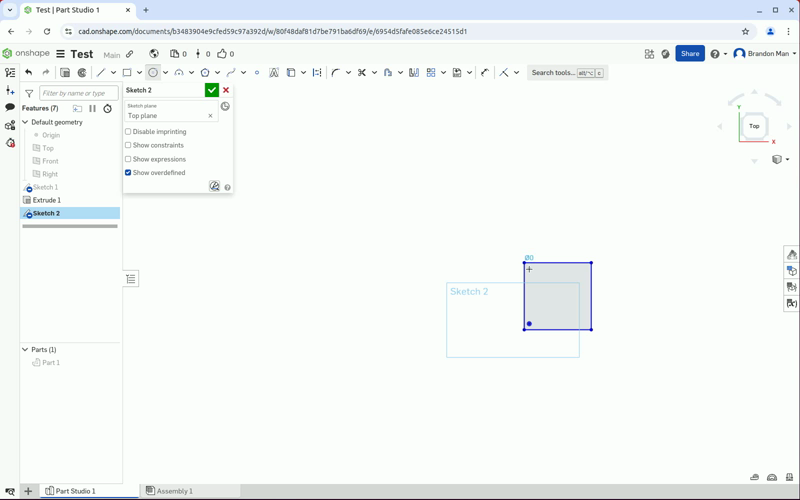
scroll(-6)
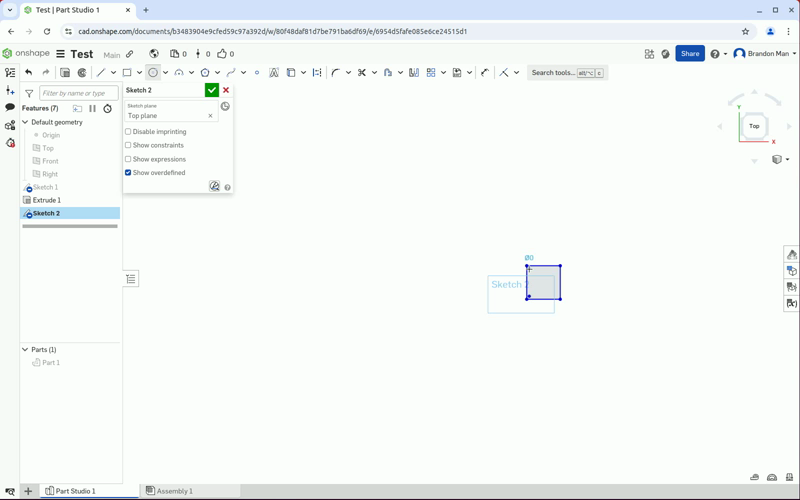
key_up(shift)
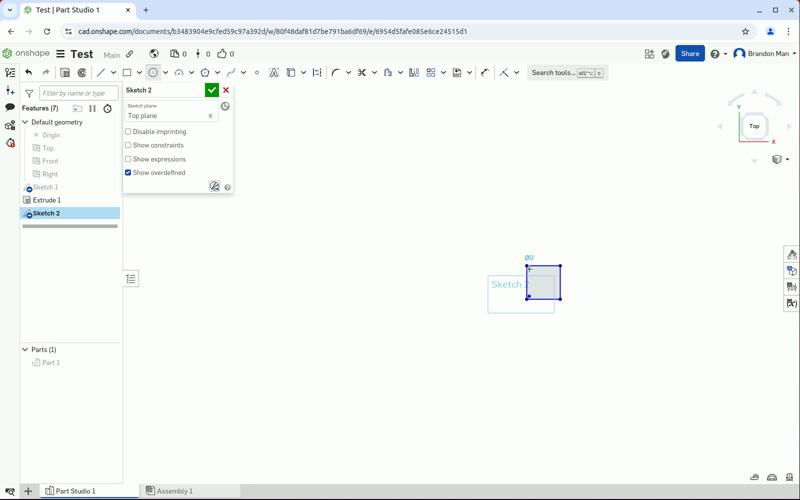
mouse_move(530, 268)
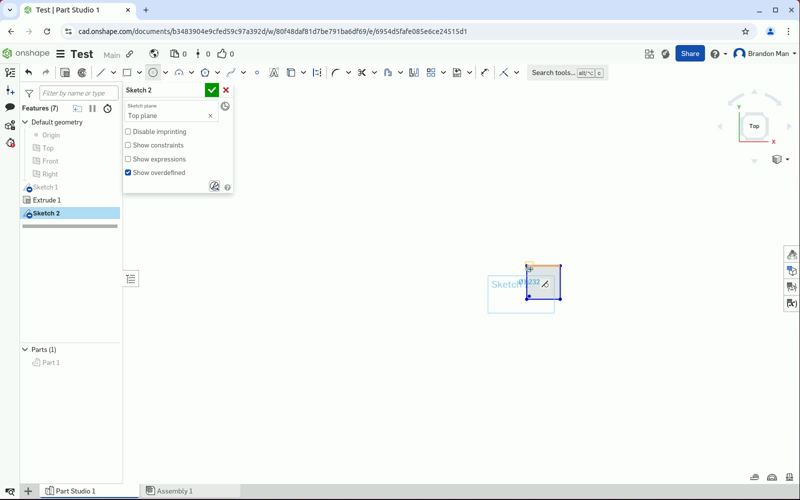
scroll(6)
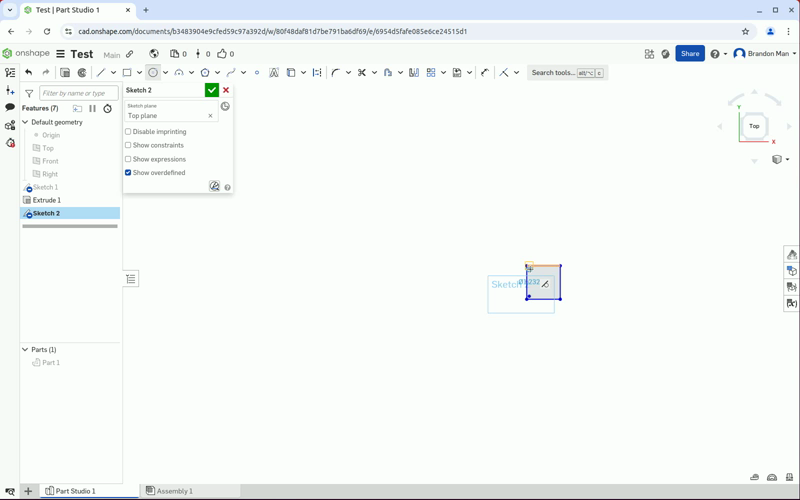
scroll(6)
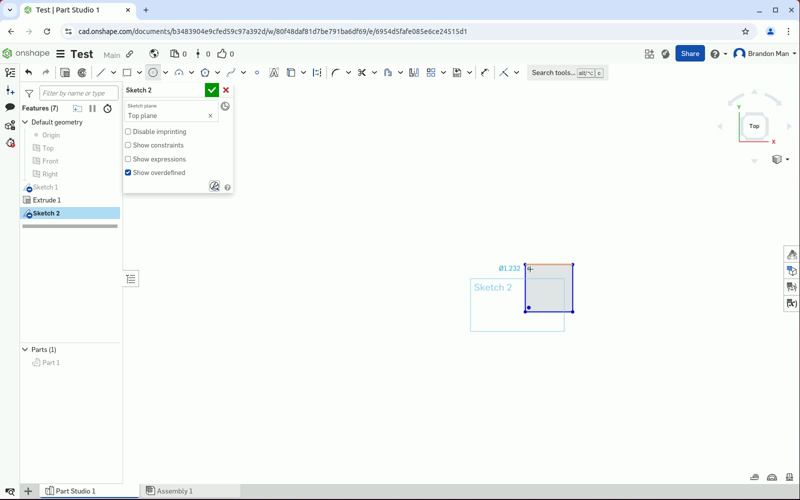
scroll(6)
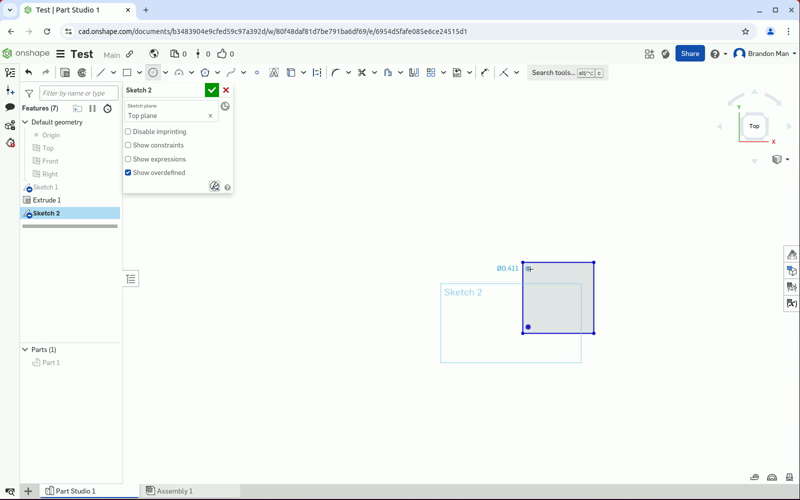
scroll(6)
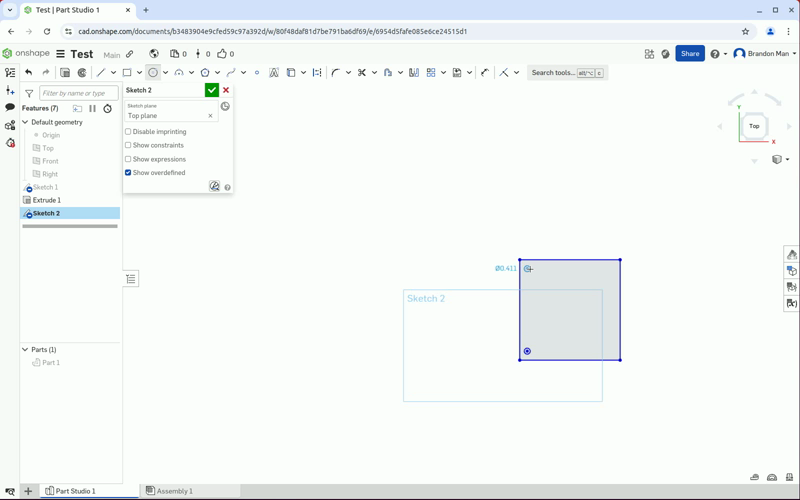
scroll(6)
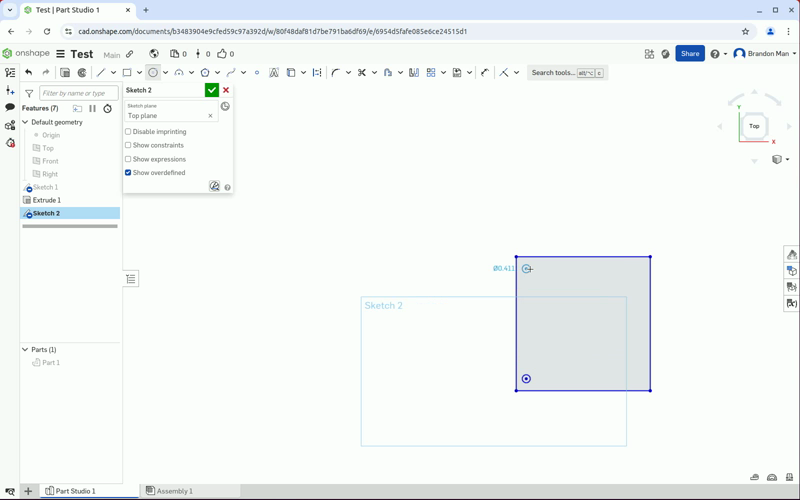
scroll(6)
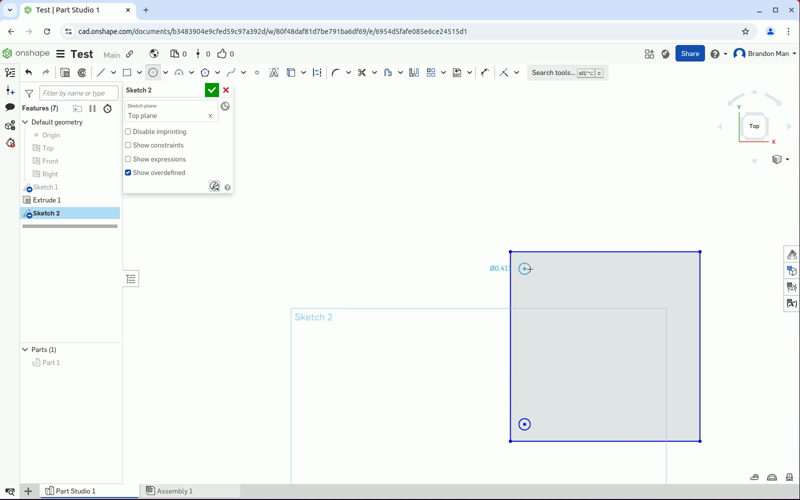
scroll(6)
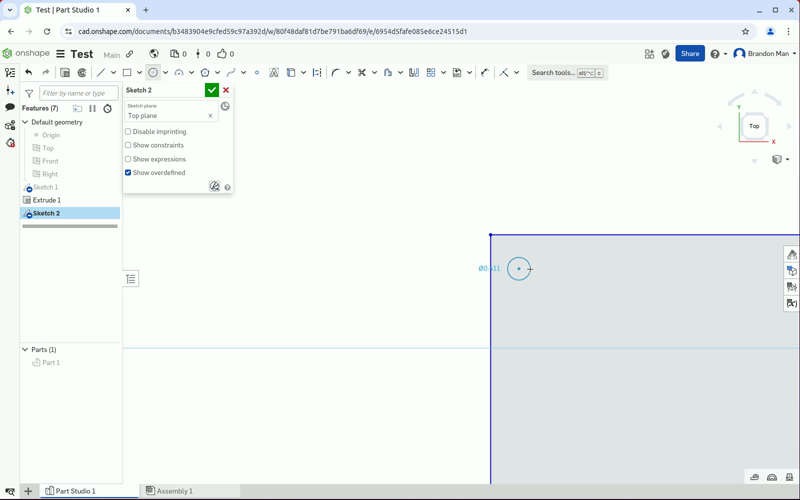
click(530, 268)
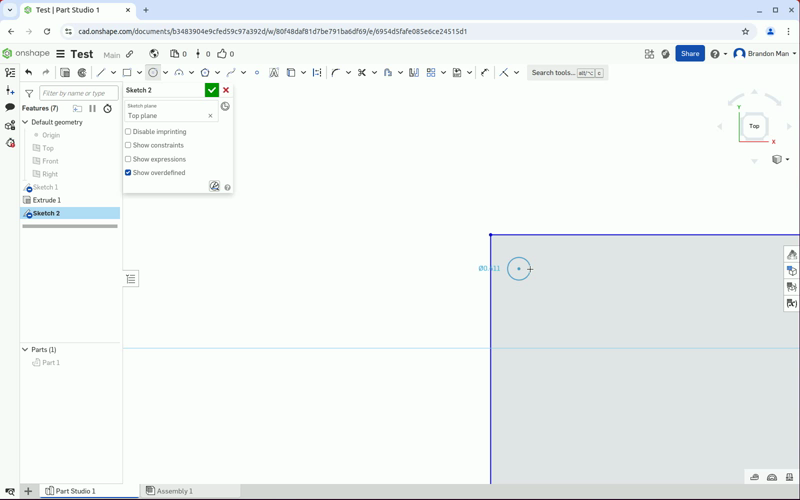
scroll(-6)
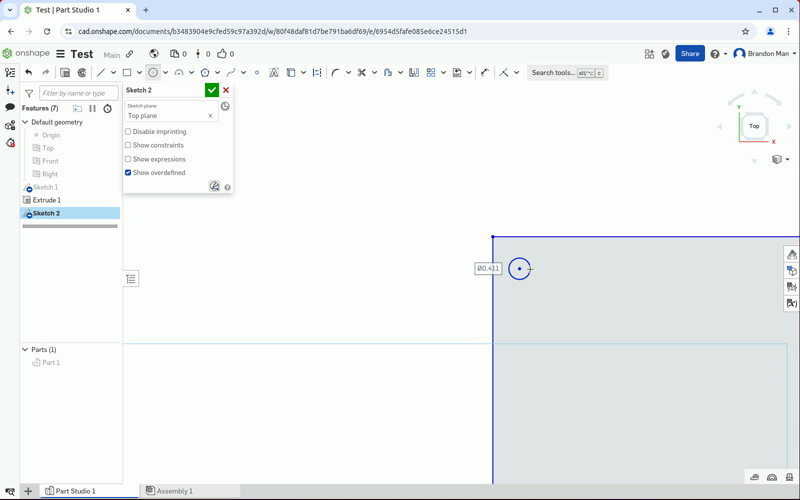
scroll(-6)
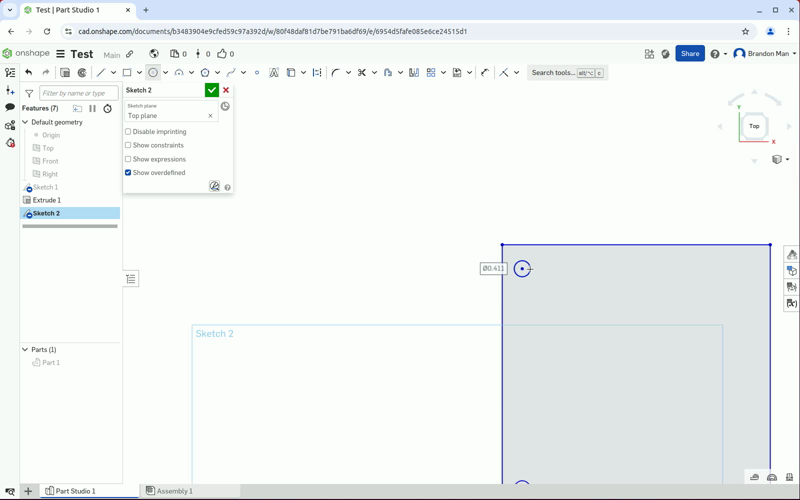
scroll(-6)
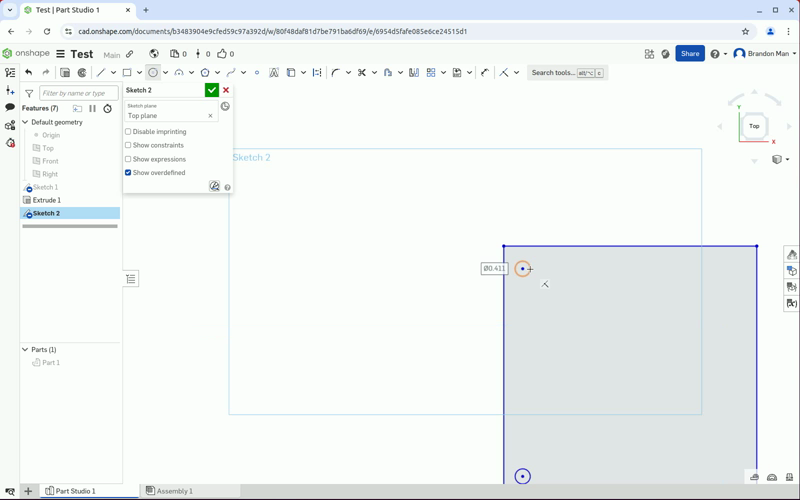
scroll(-6)
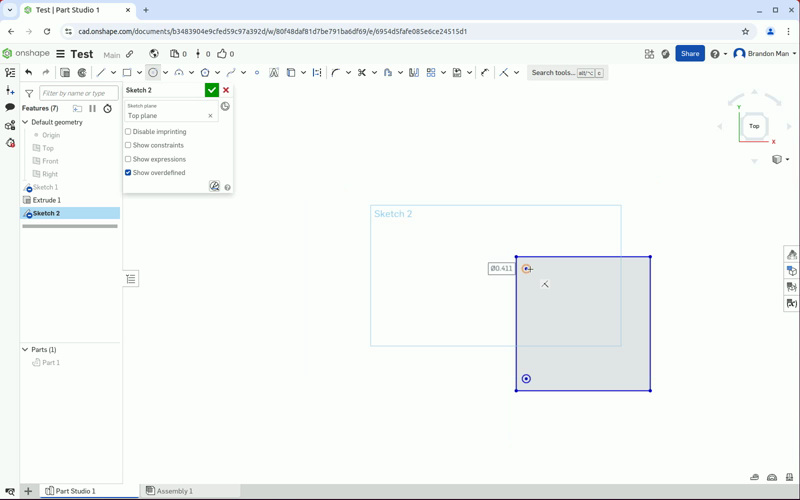
scroll(-6)
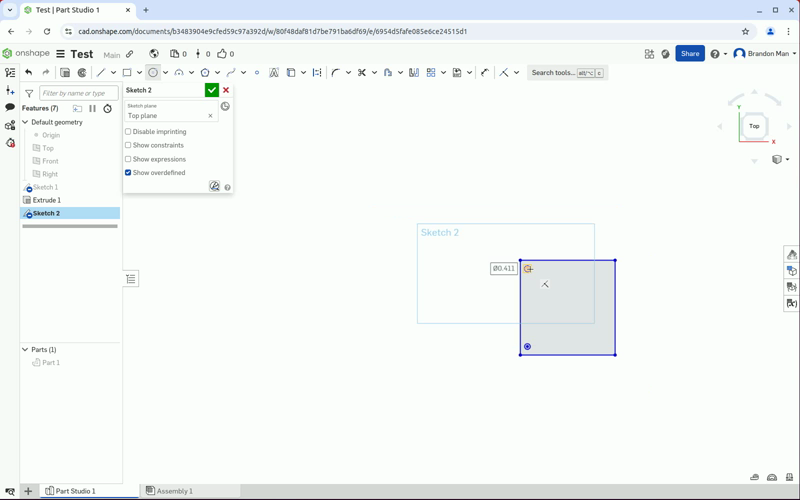
scroll(-6)
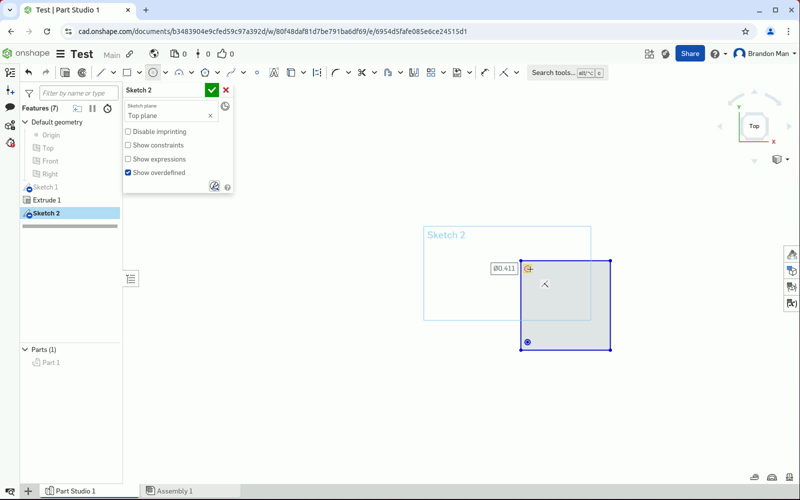
scroll(-6)
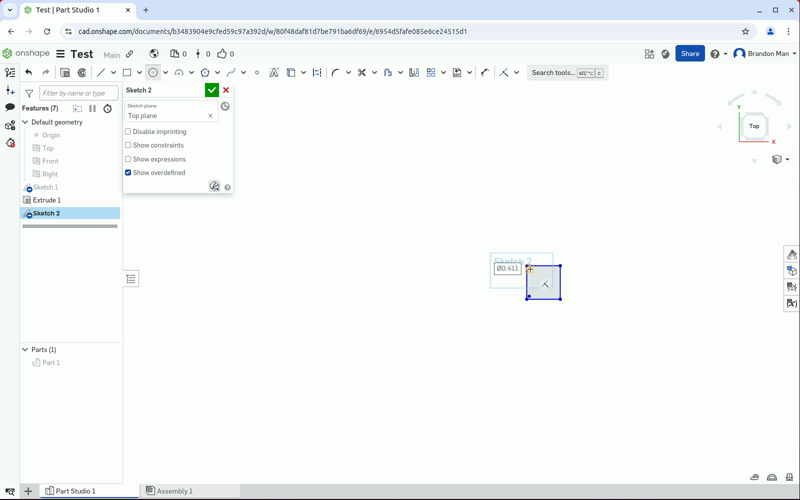
key(esc)
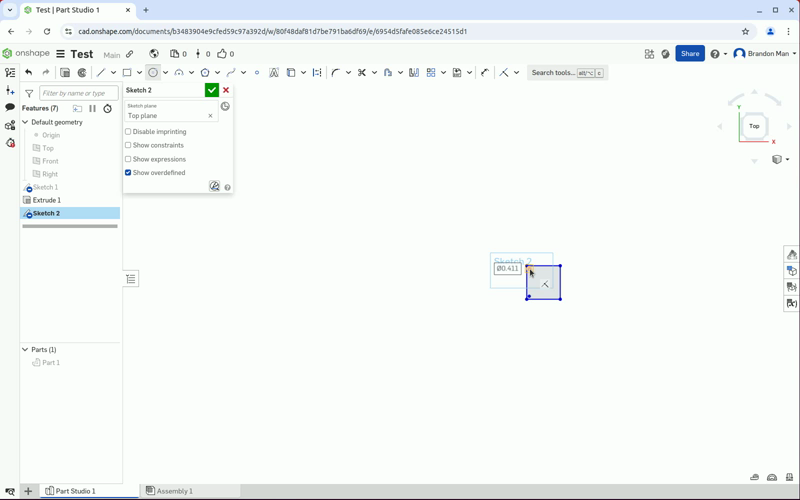
key(c)
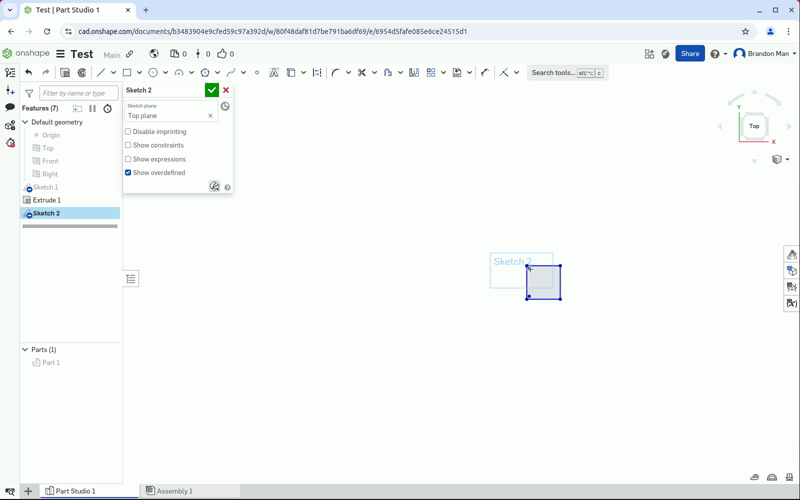
key_down(shift)
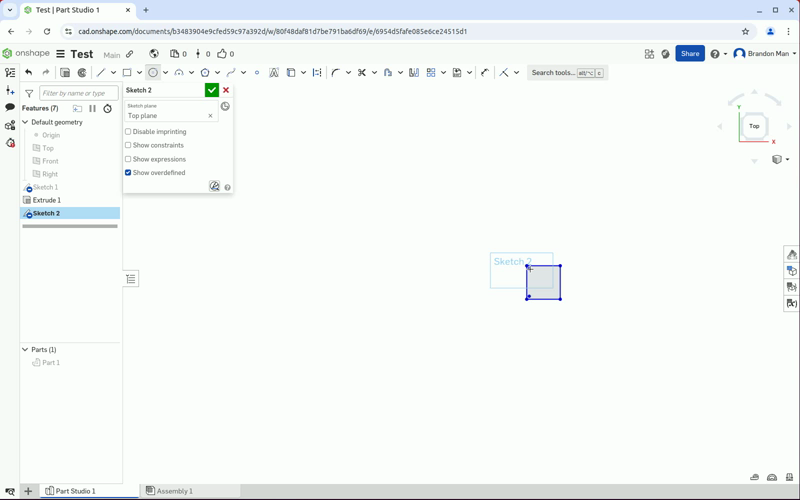
mouse_move(557, 296)
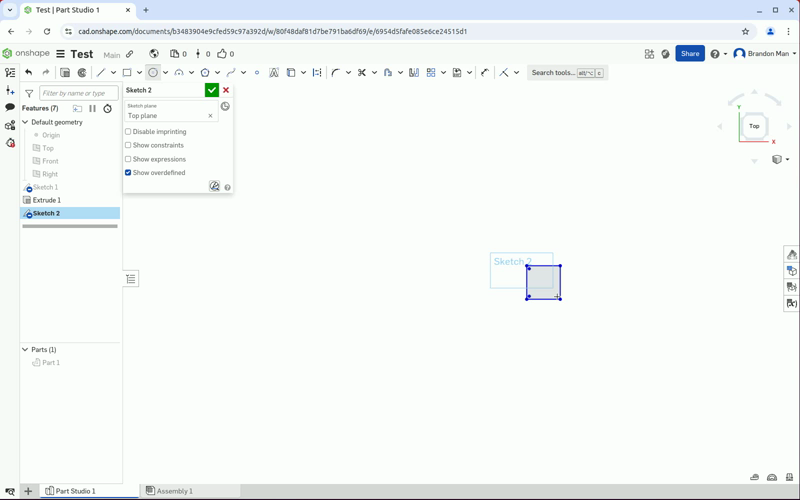
scroll(6)
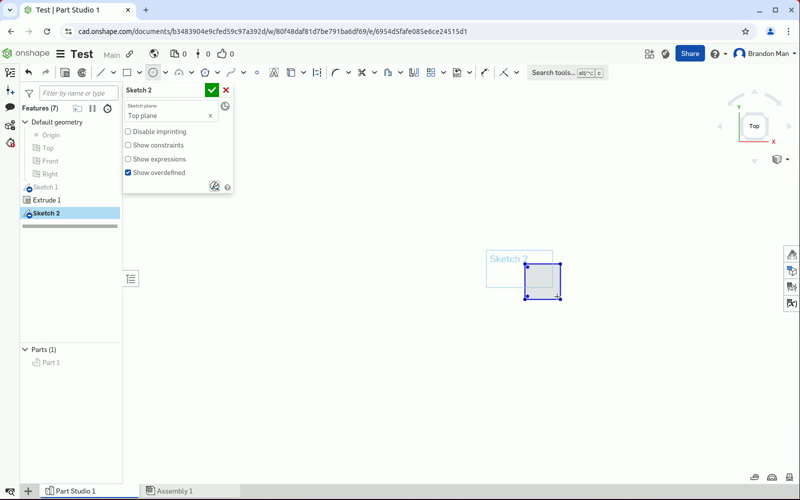
scroll(6)
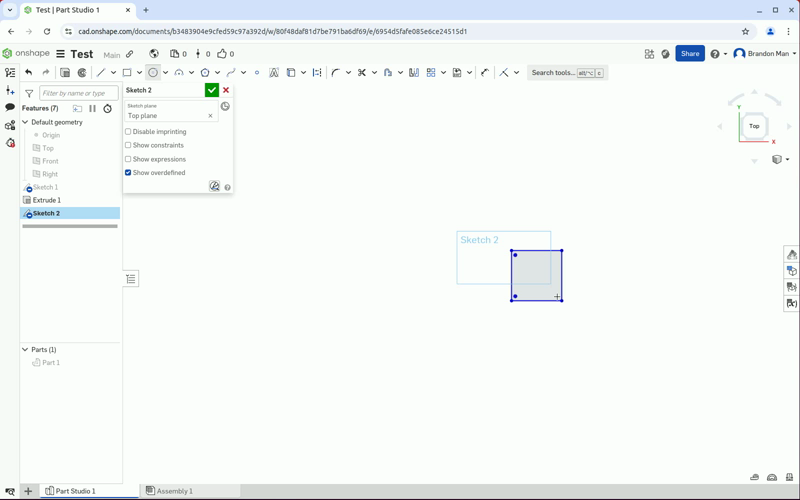
scroll(6)
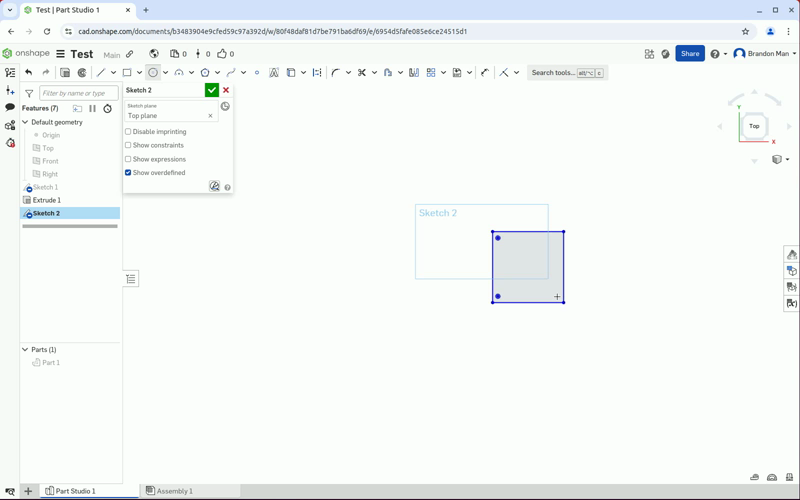
scroll(6)
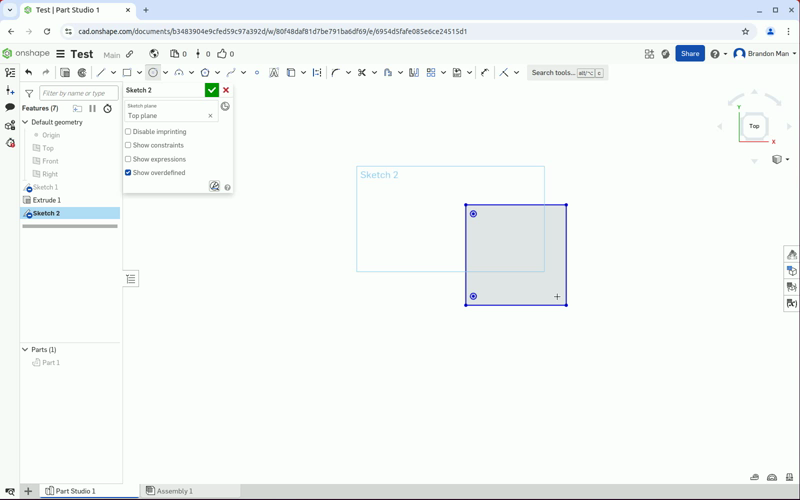
scroll(6)
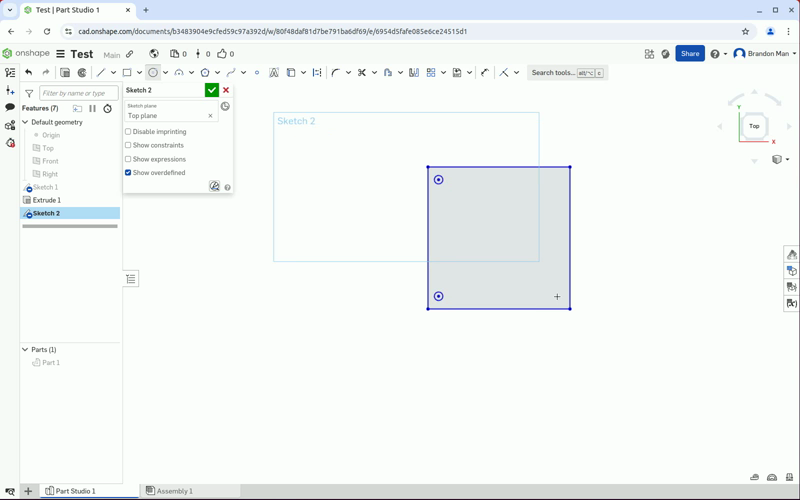
scroll(6)
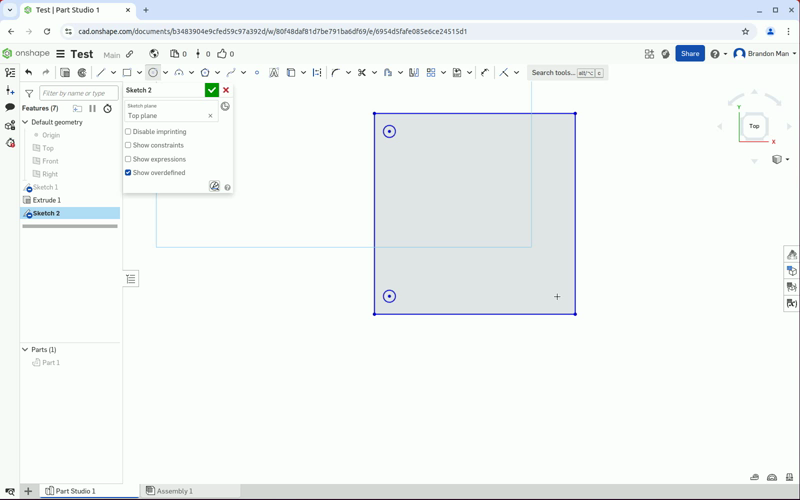
scroll(6)
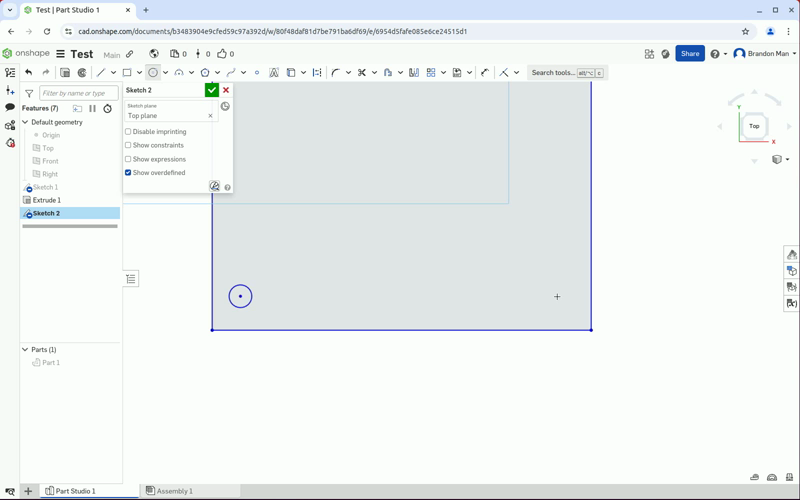
click(557, 296)
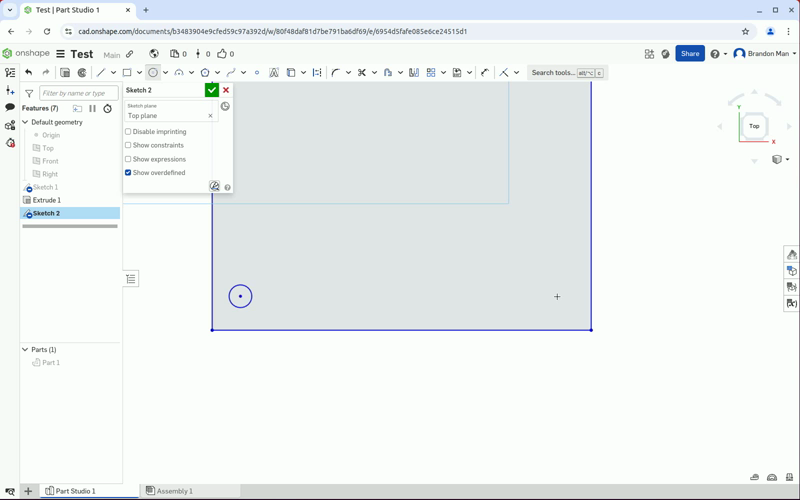
scroll(-6)
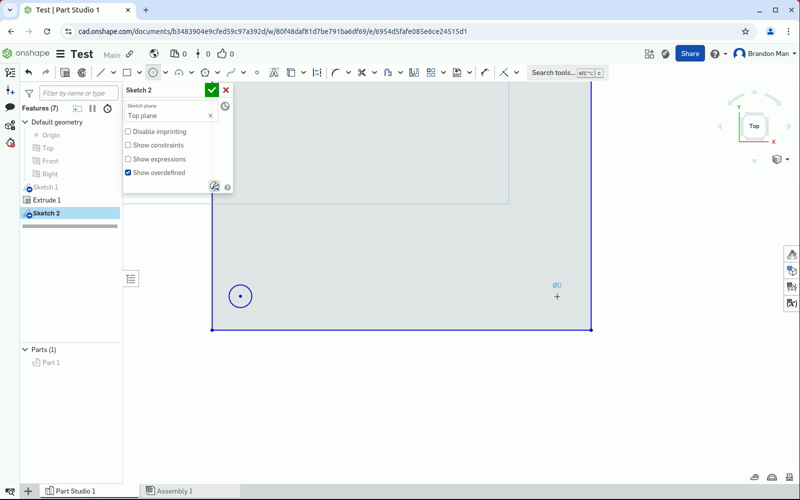
scroll(-6)
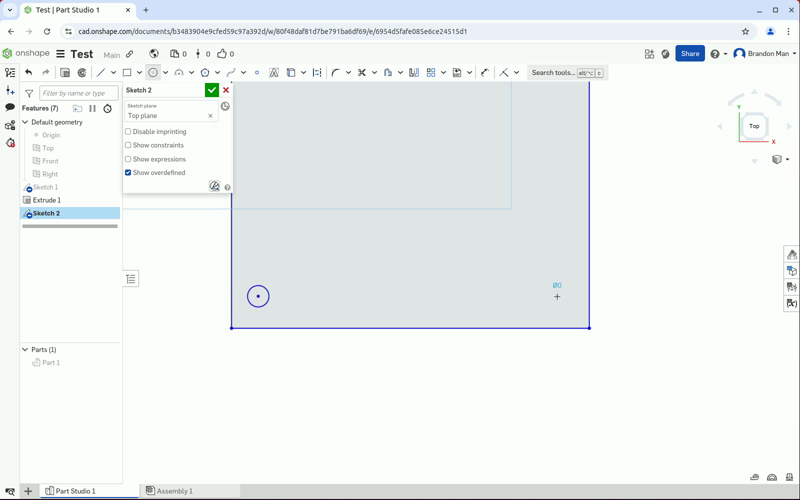
scroll(-6)
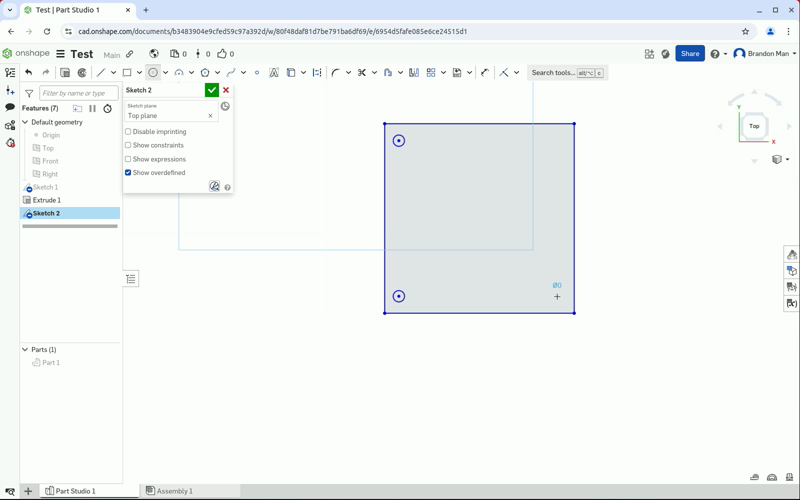
scroll(-6)
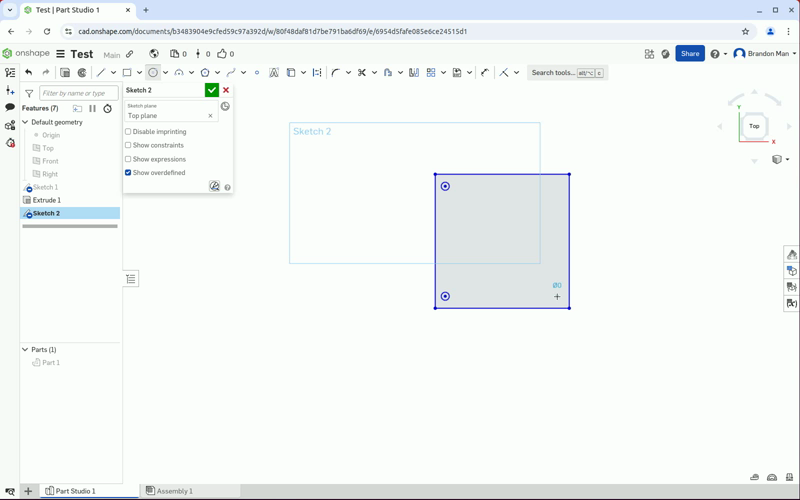
scroll(-6)
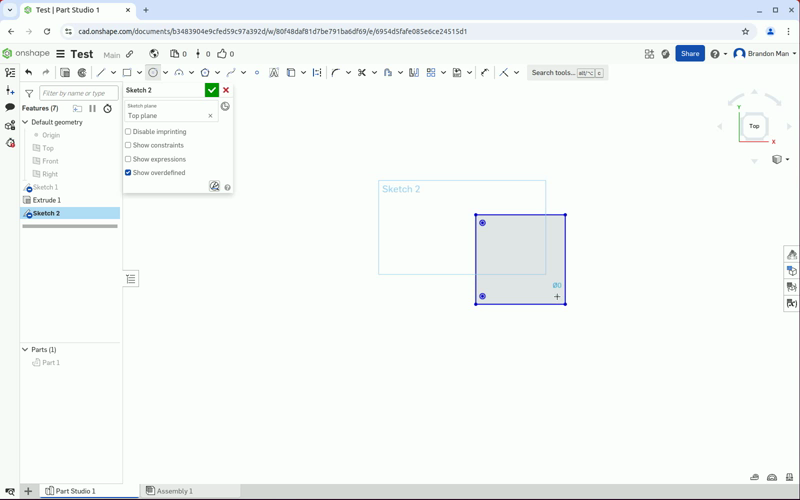
scroll(-6)
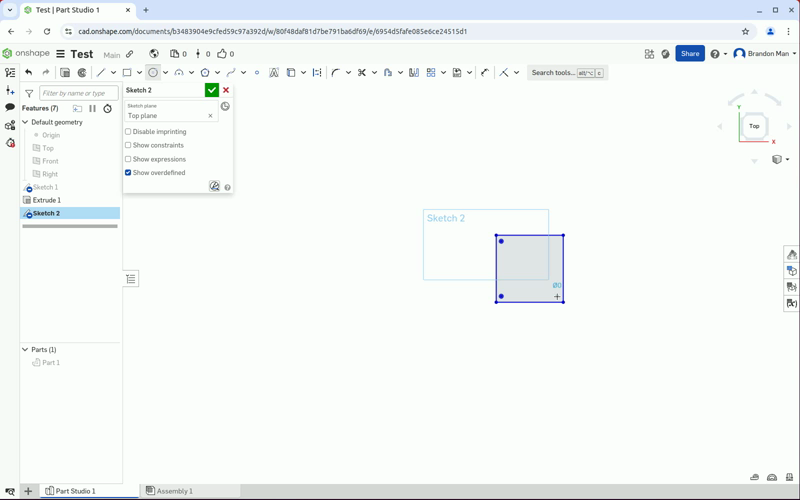
scroll(-6)
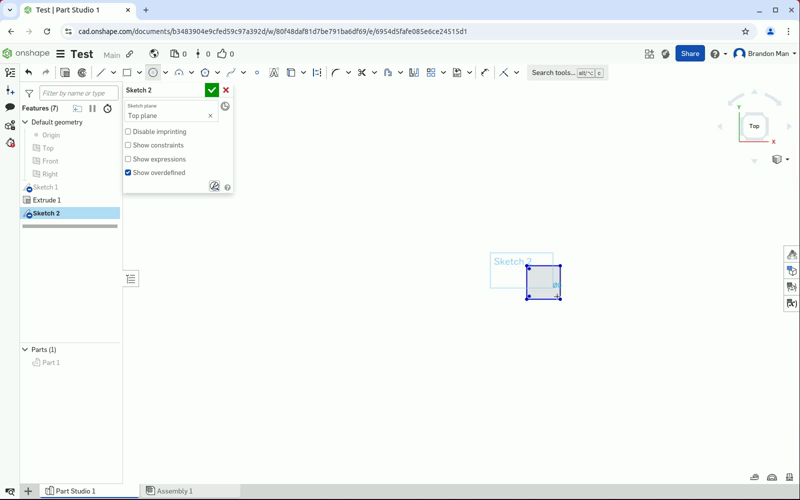
key_up(shift)
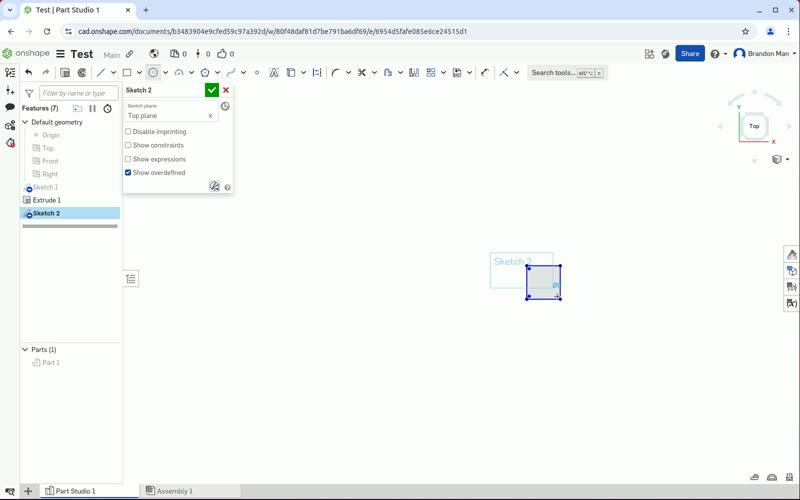
mouse_move(558, 296)
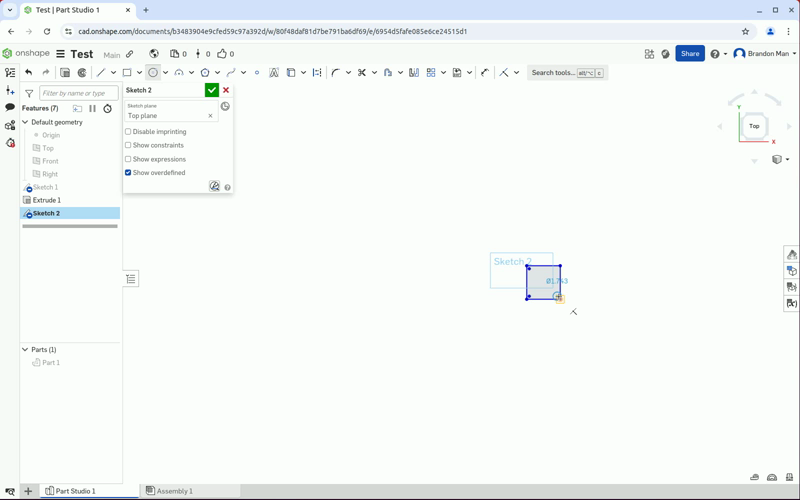
scroll(6)
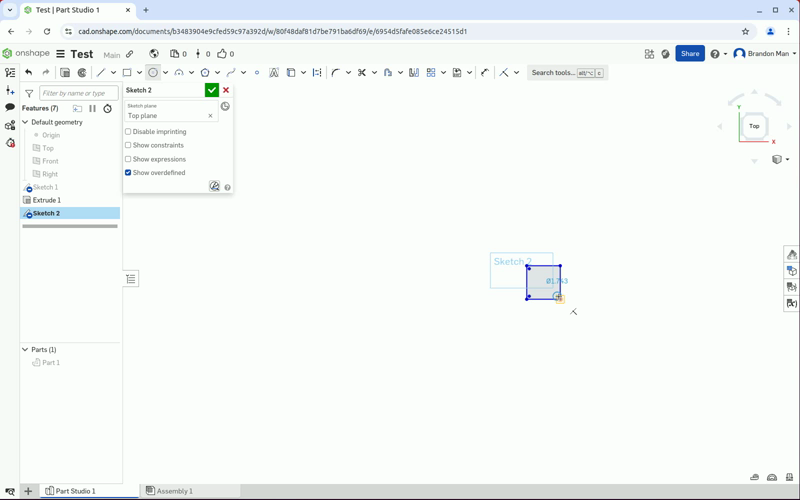
scroll(6)
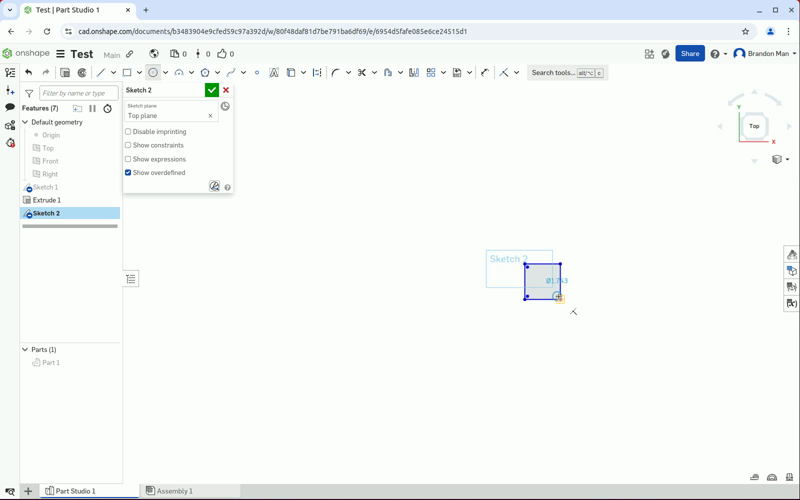
scroll(6)
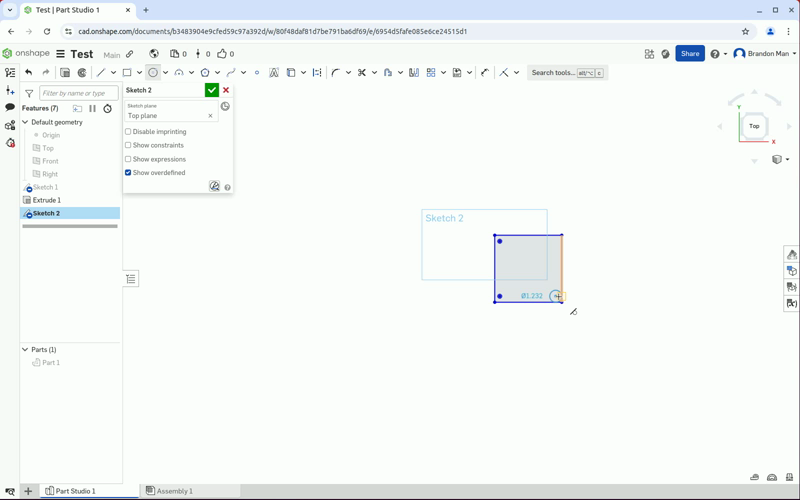
scroll(6)
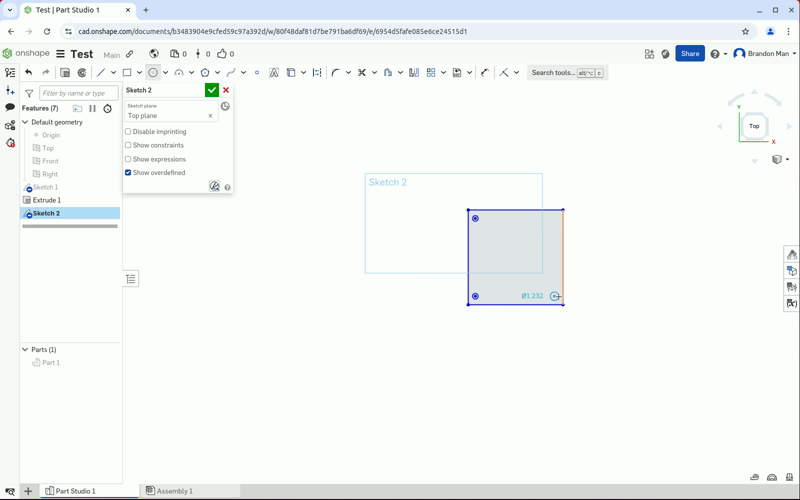
scroll(6)
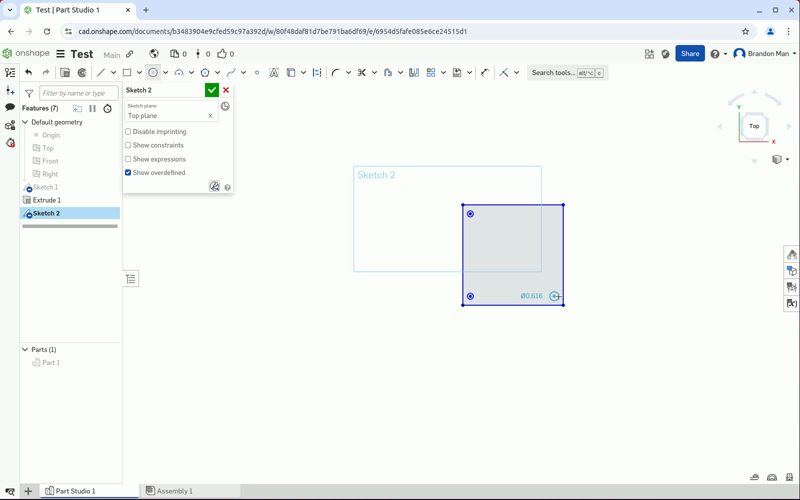
scroll(6)
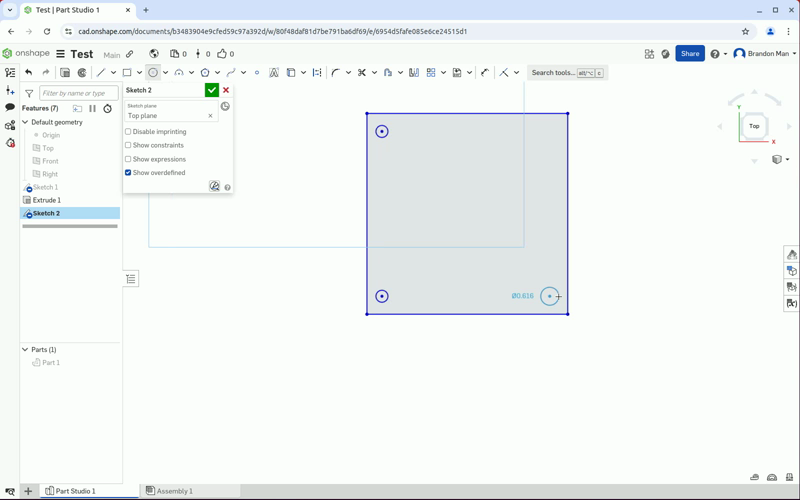
scroll(6)
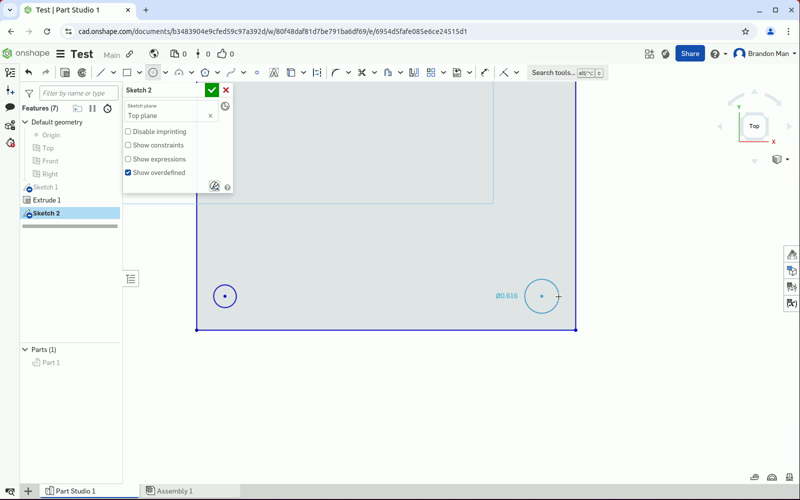
click(558, 296)
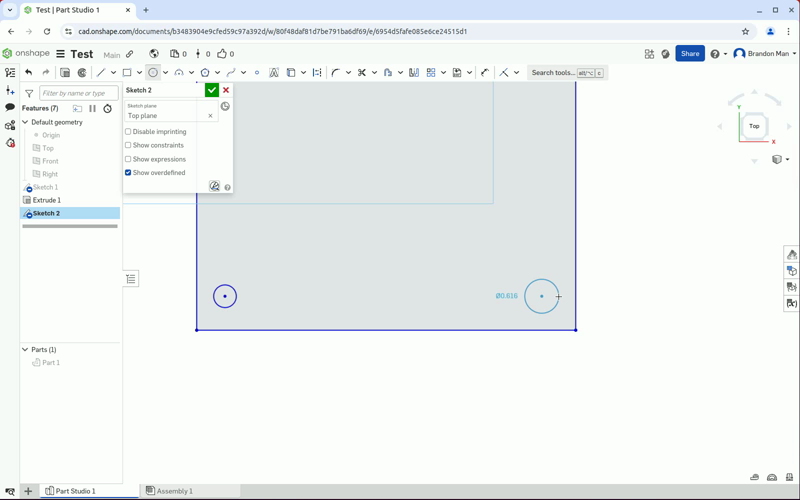
scroll(-6)
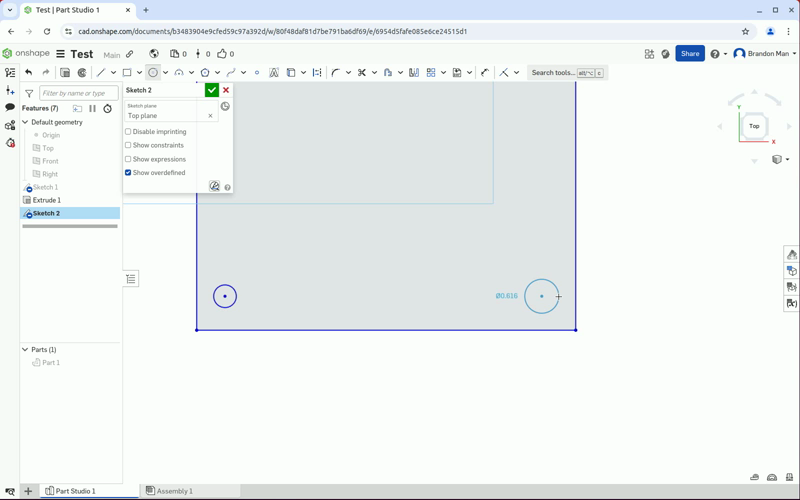
scroll(-6)
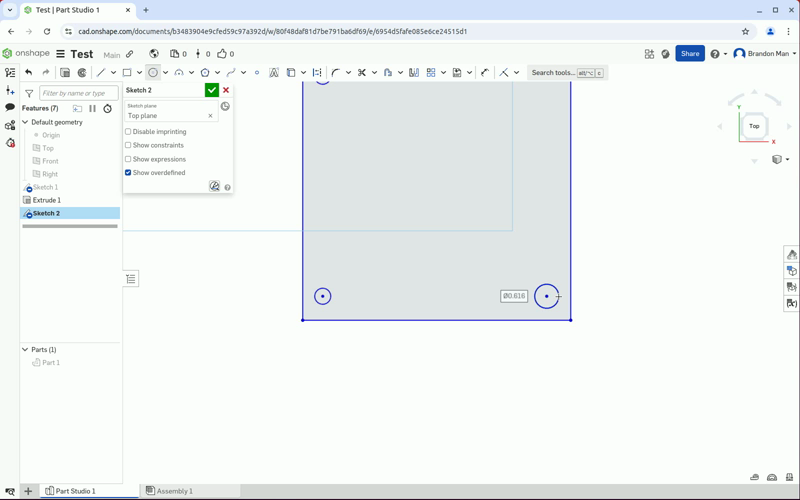
scroll(-6)
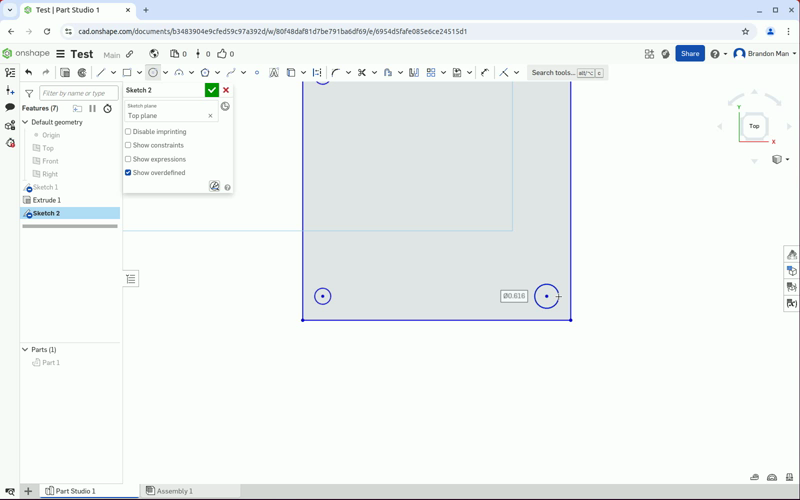
scroll(-6)
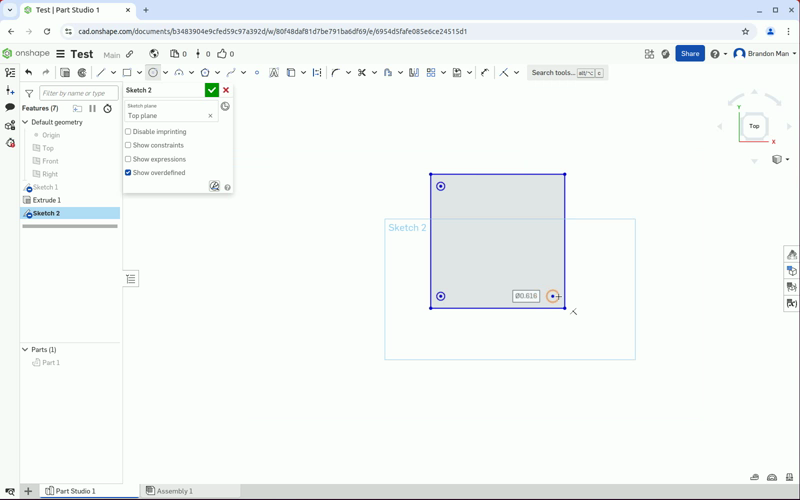
scroll(-6)
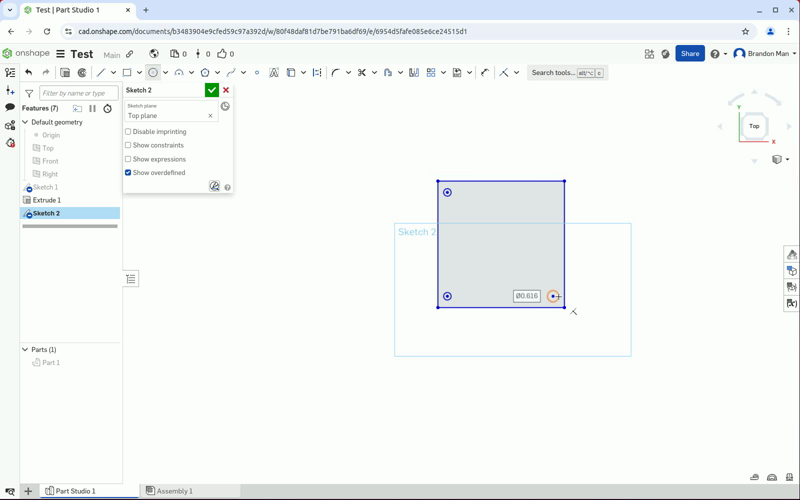
scroll(-6)
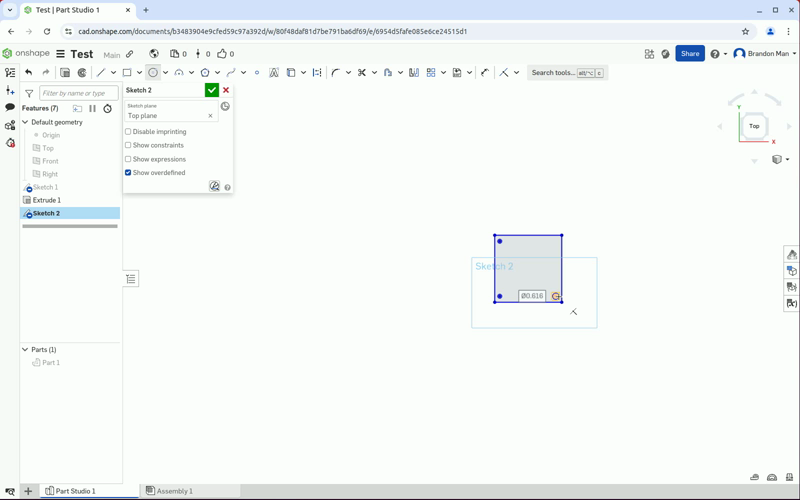
scroll(-6)
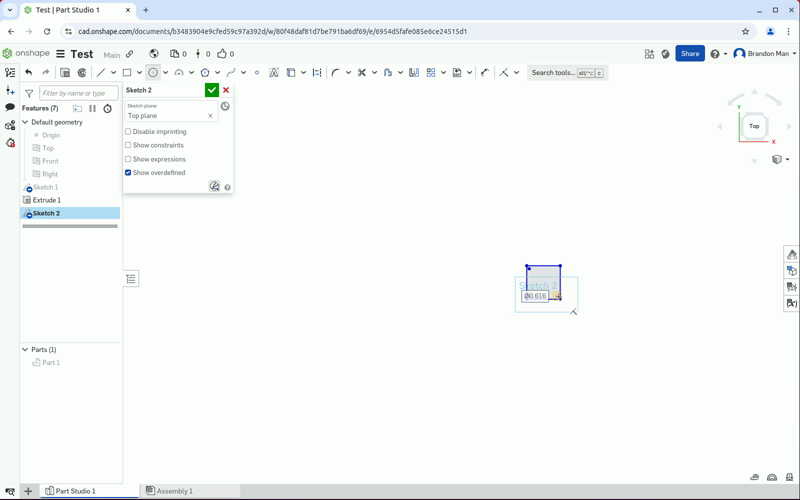
key(esc)
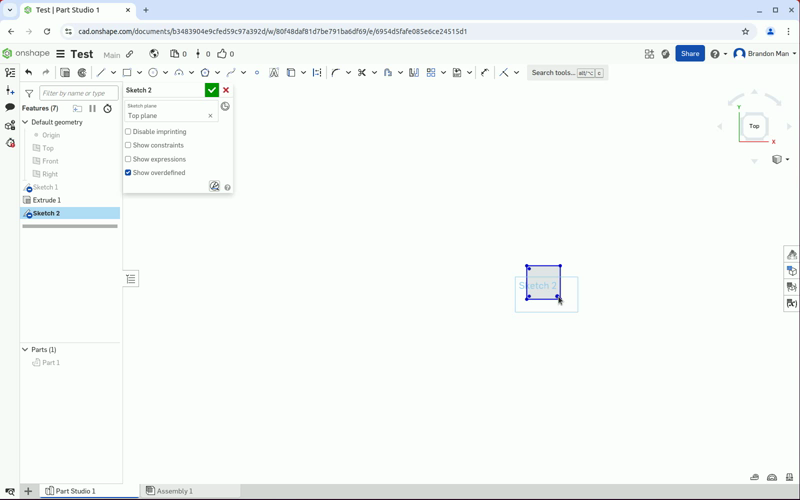
key(c)
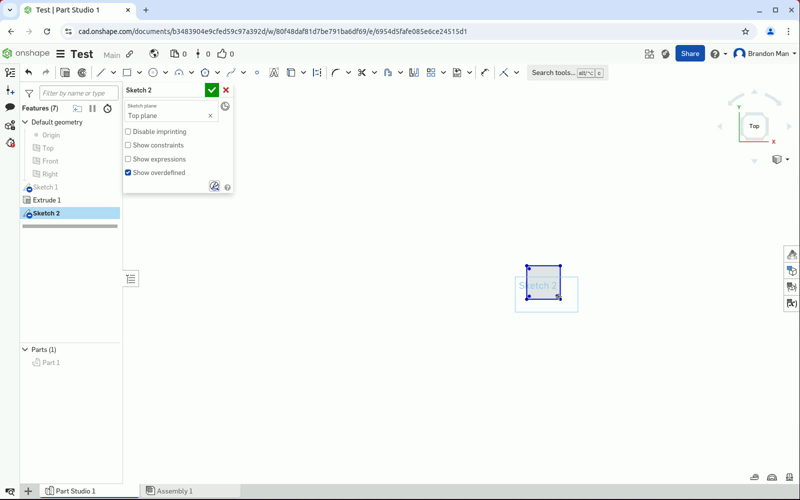
key_down(shift)
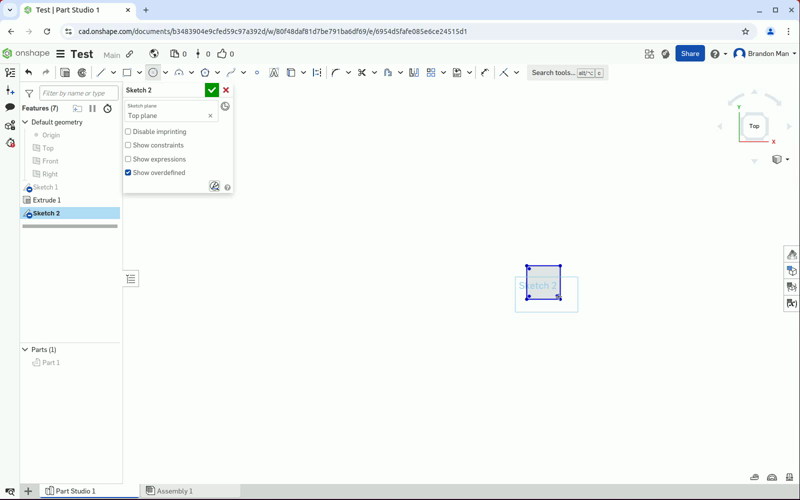
mouse_move(557, 268)
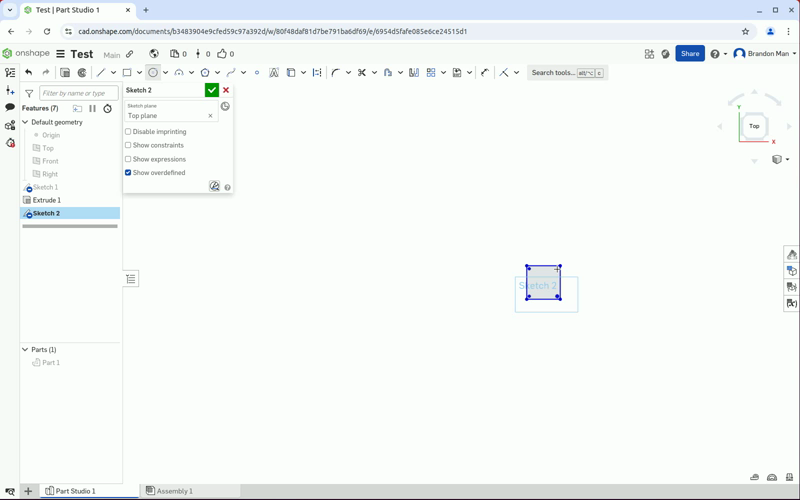
scroll(6)
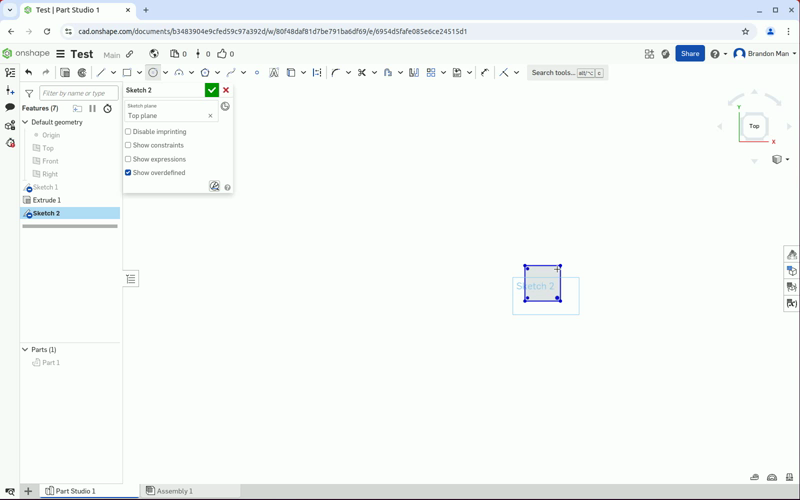
scroll(6)
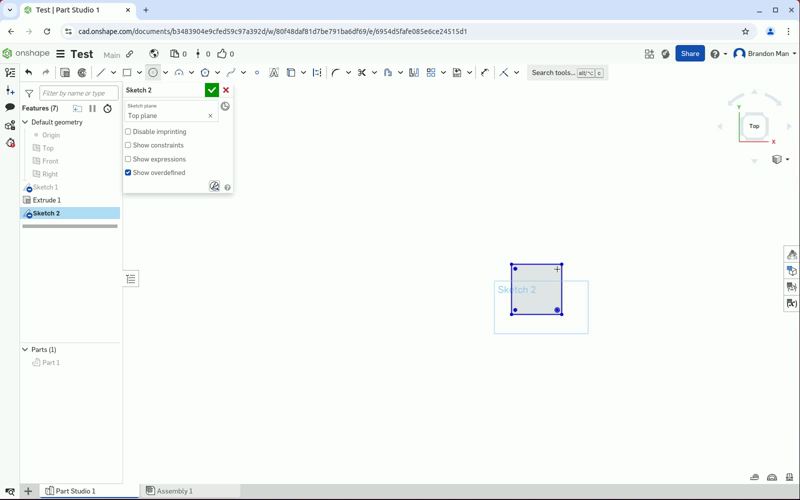
scroll(6)
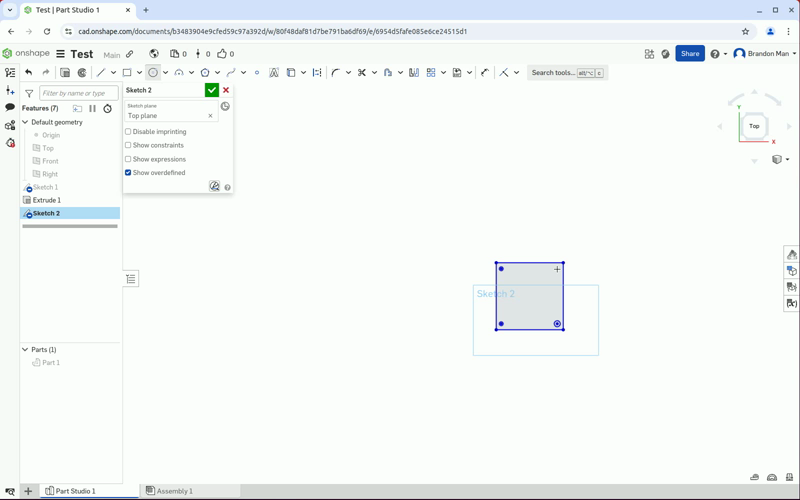
scroll(6)
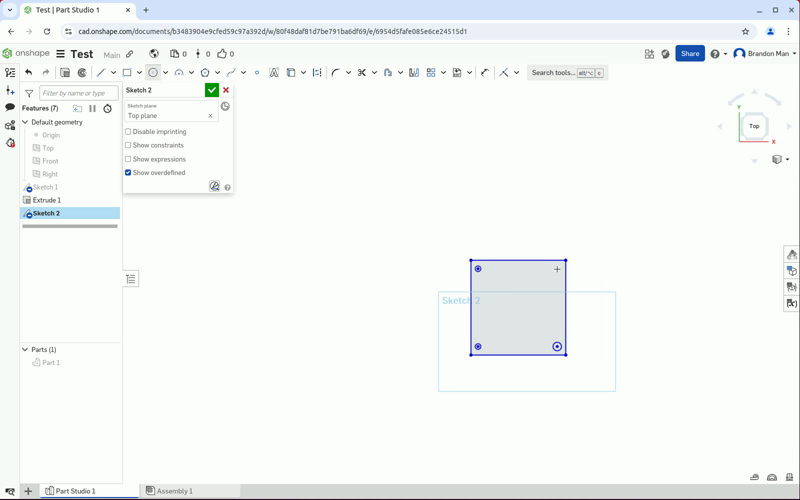
scroll(6)
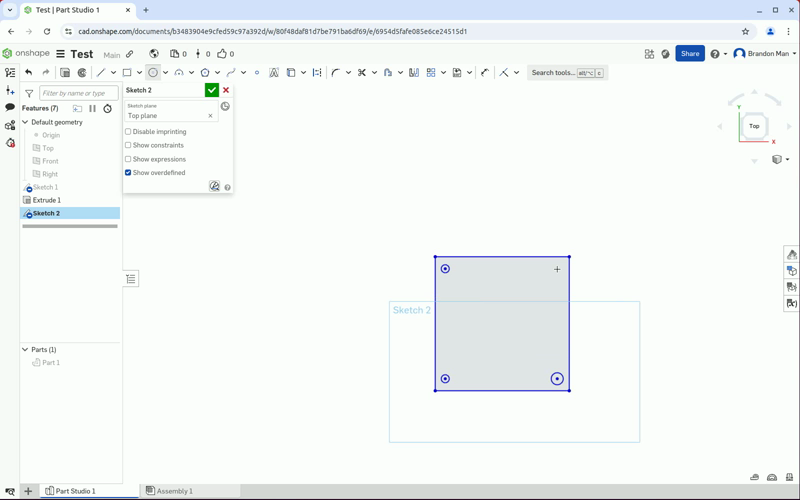
scroll(6)
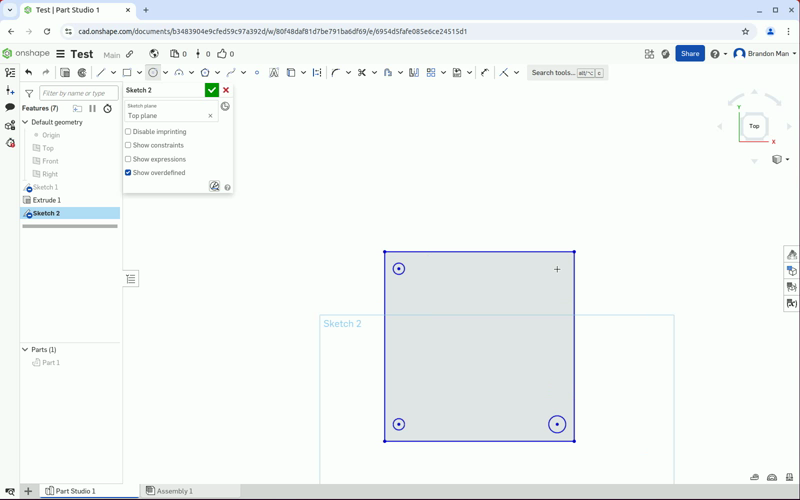
scroll(6)
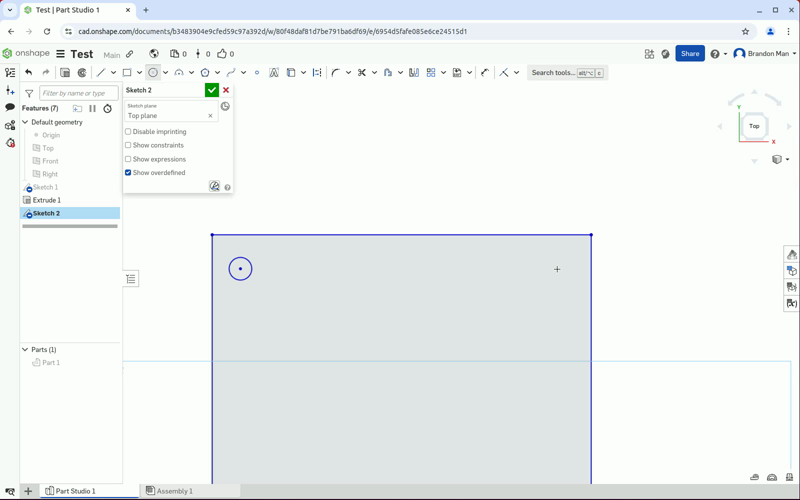
click(557, 268)
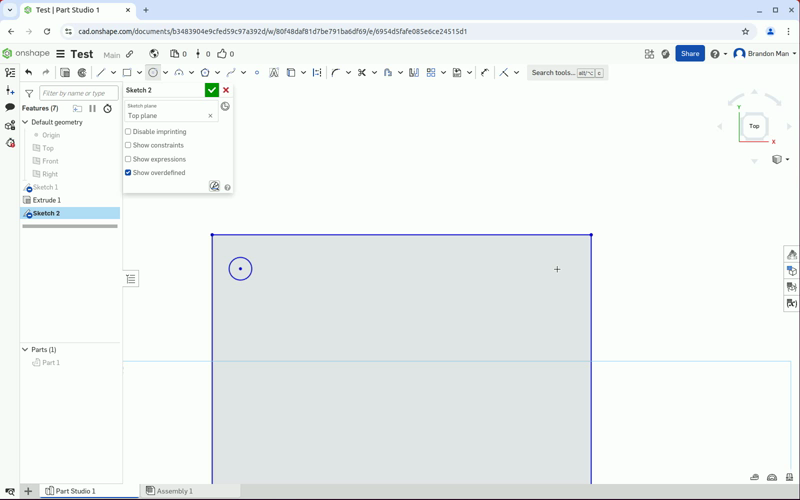
scroll(-6)
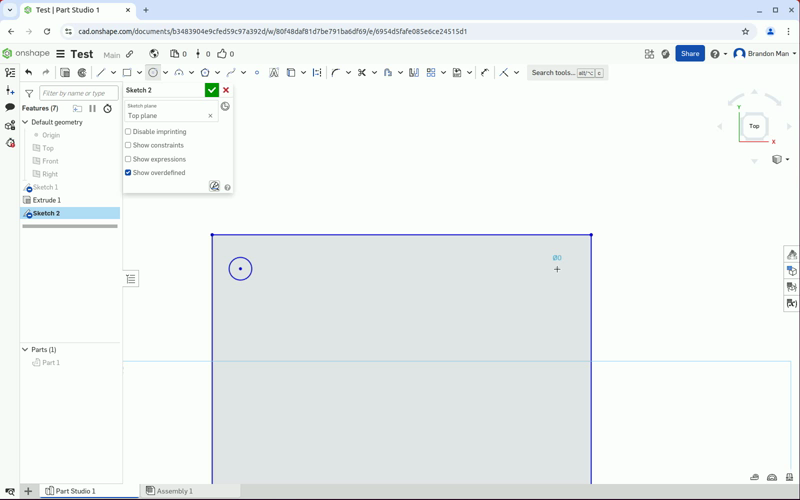
scroll(-6)
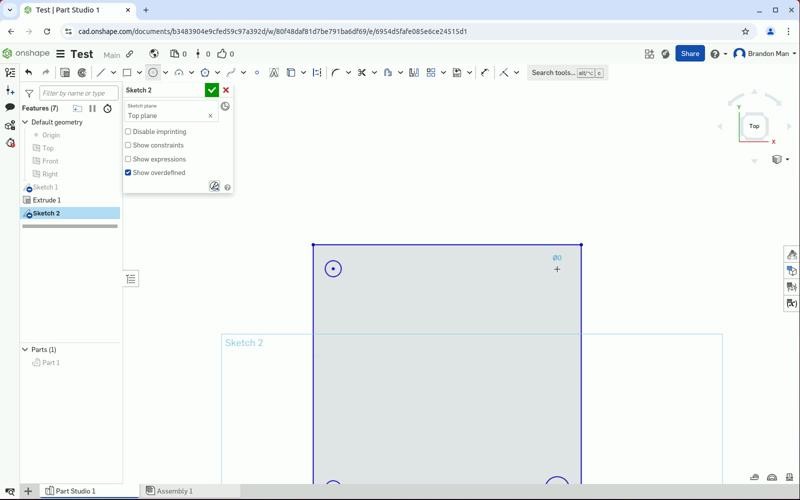
scroll(-6)
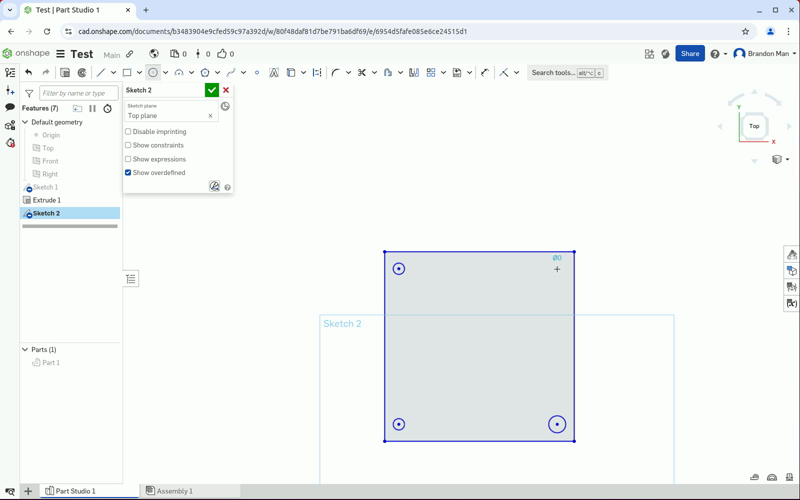
scroll(-6)
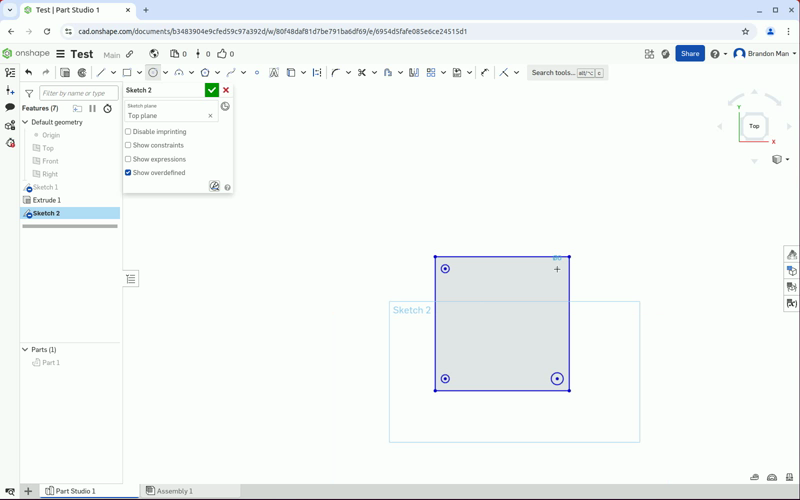
scroll(-6)
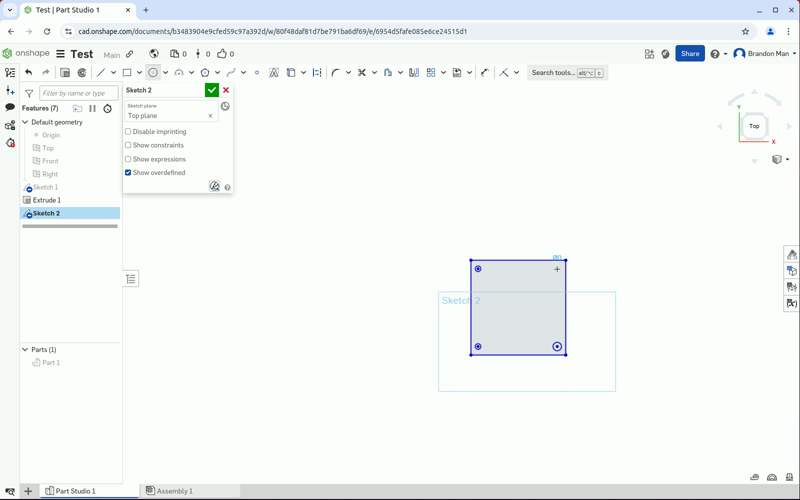
scroll(-6)
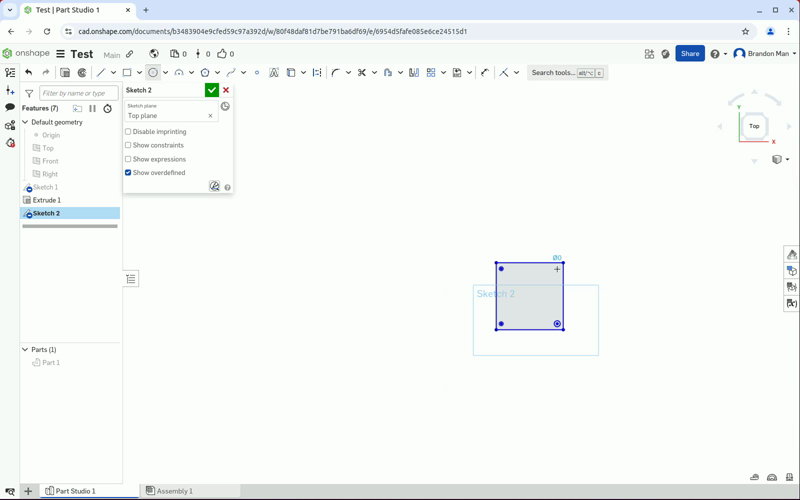
scroll(-6)
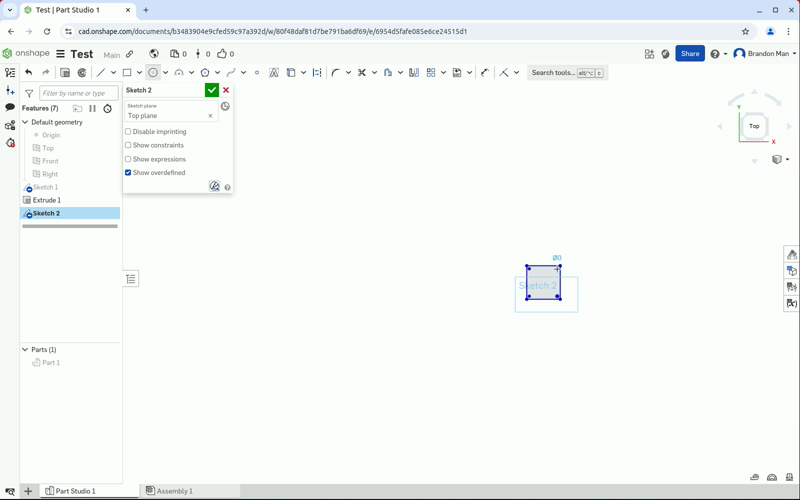
key_up(shift)
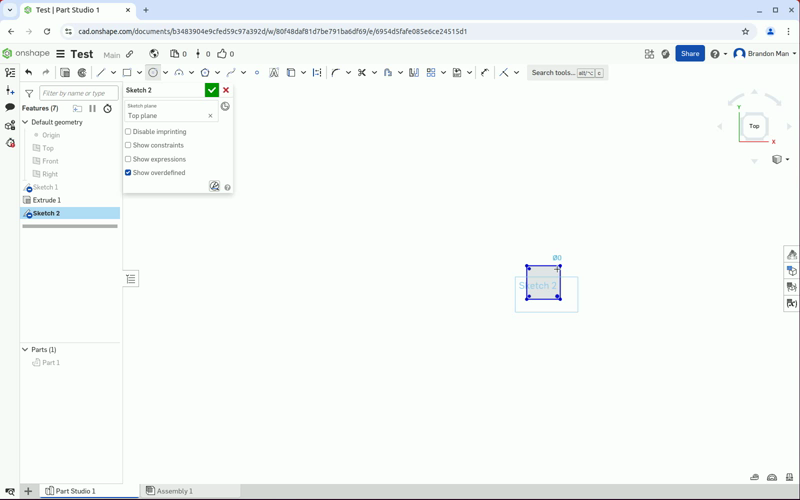
mouse_move(558, 268)
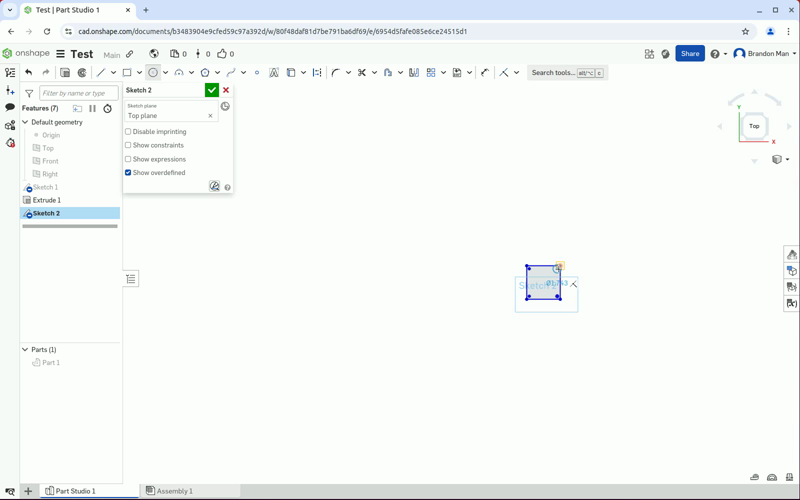
scroll(6)
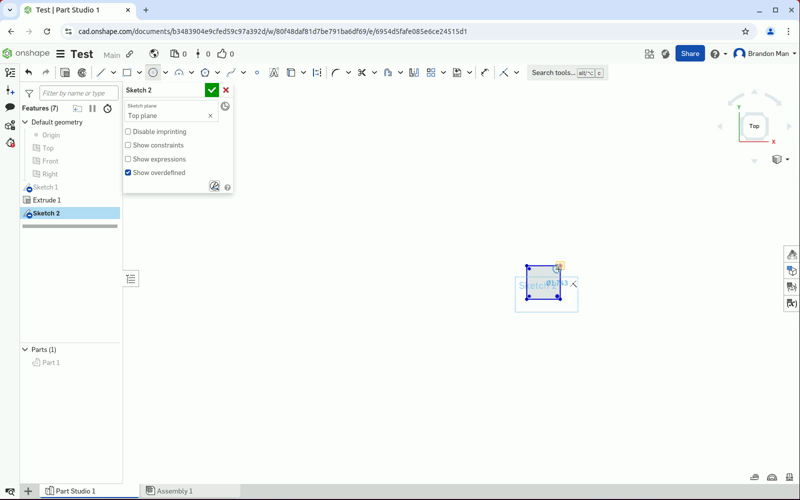
scroll(6)
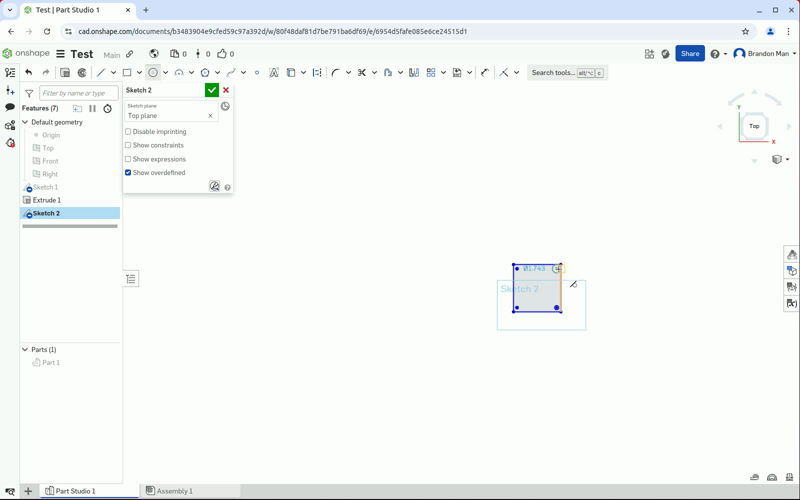
scroll(6)
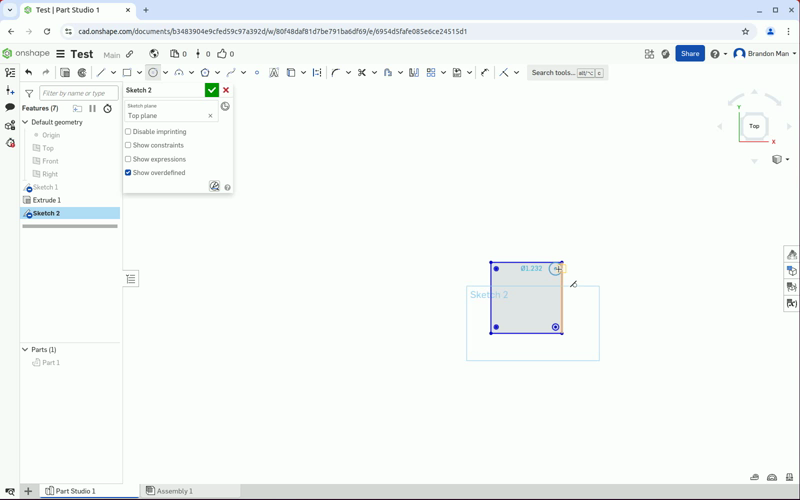
scroll(6)
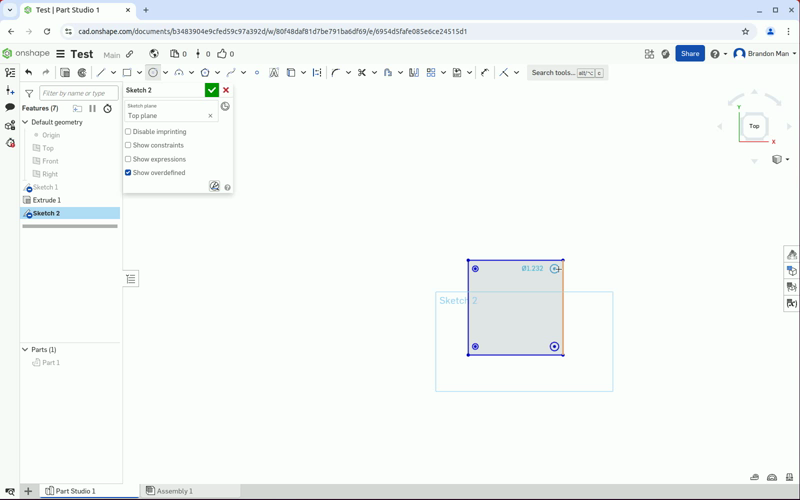
scroll(6)
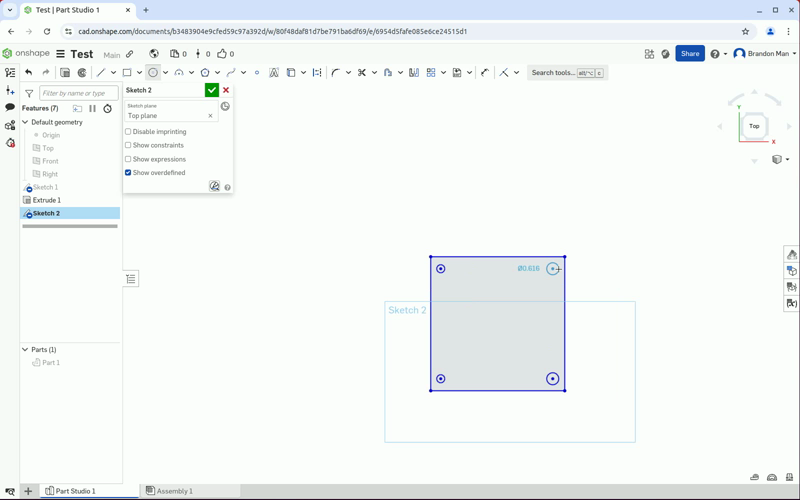
scroll(6)
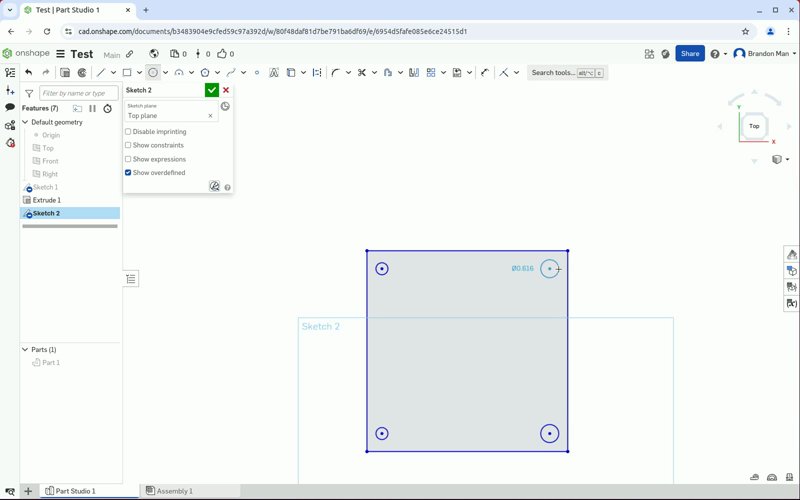
scroll(6)
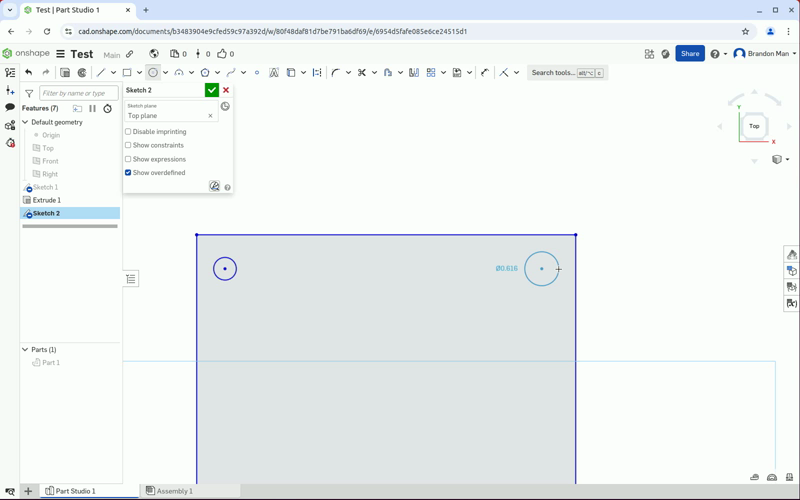
click(558, 268)
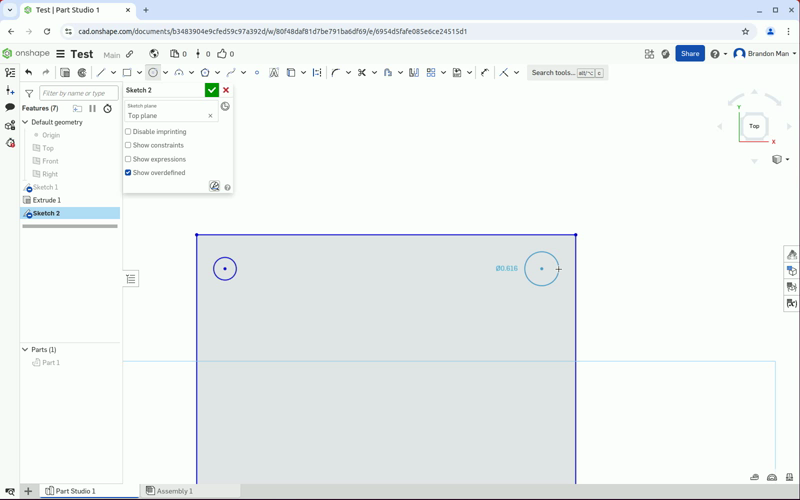
scroll(-6)
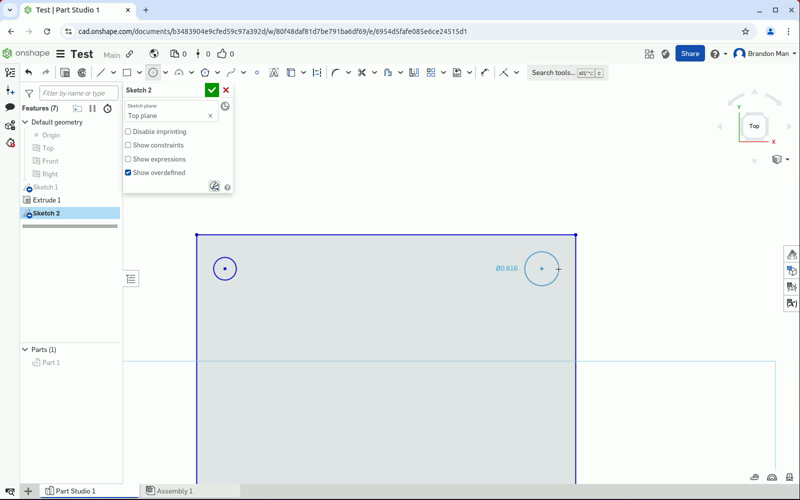
scroll(-6)
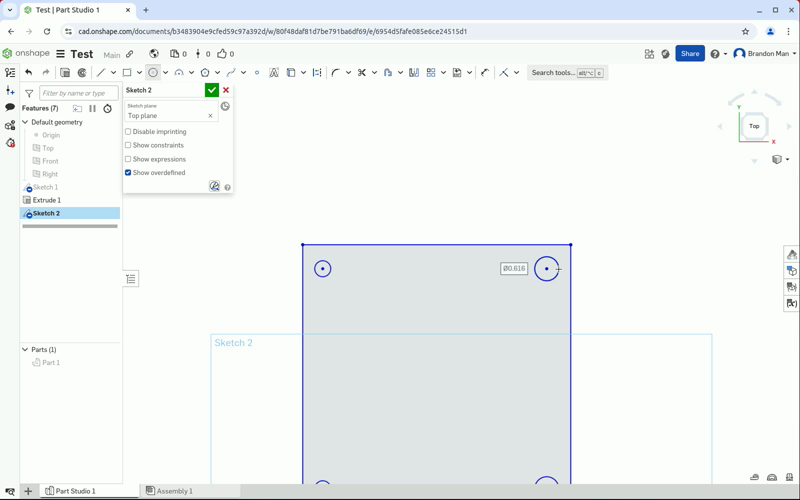
scroll(-6)
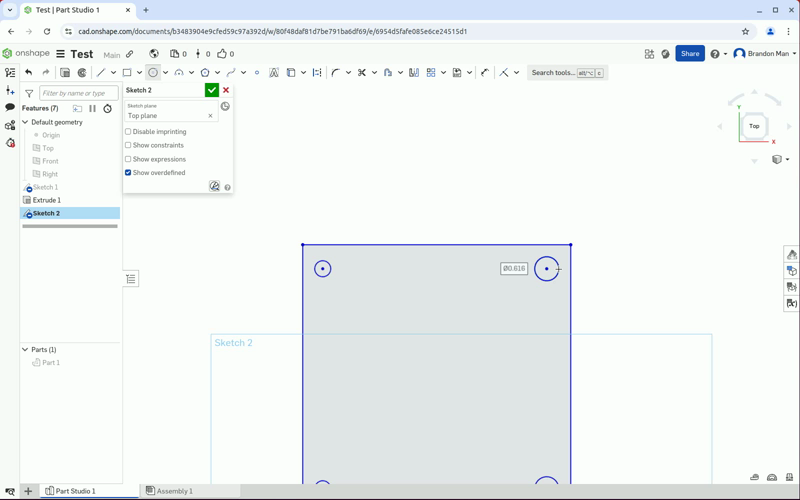
scroll(-6)
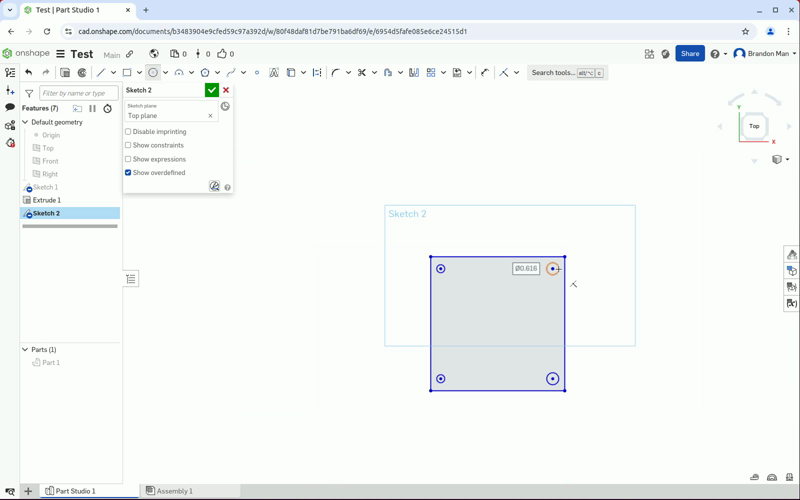
scroll(-6)
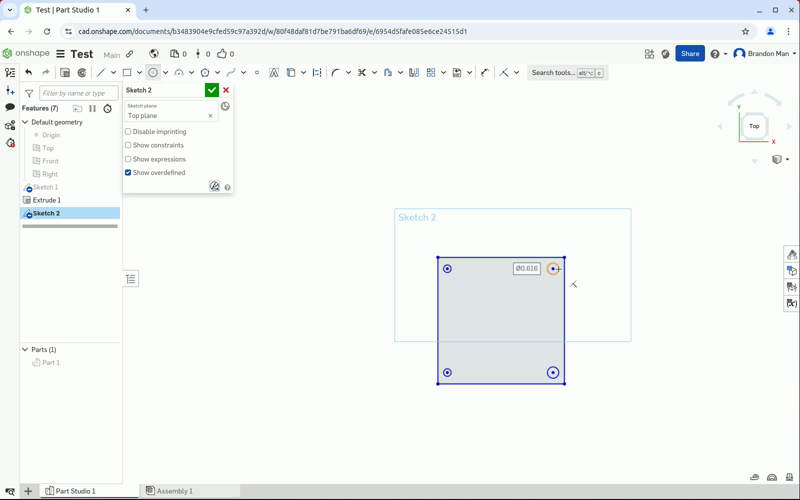
scroll(-6)
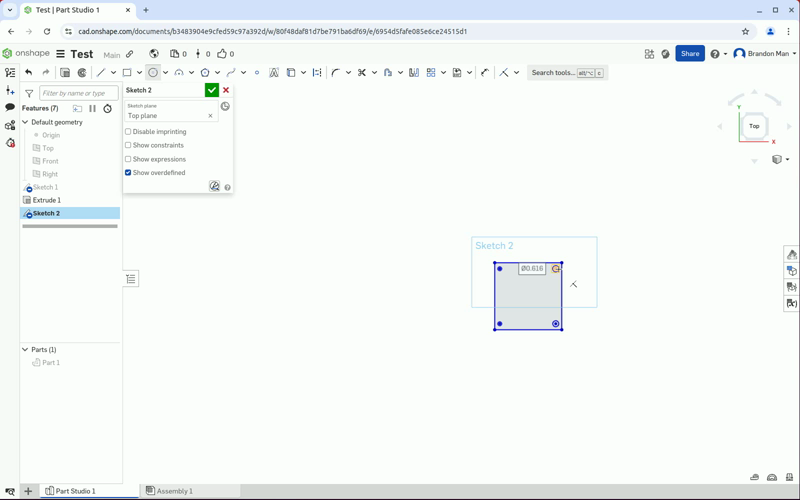
scroll(-6)
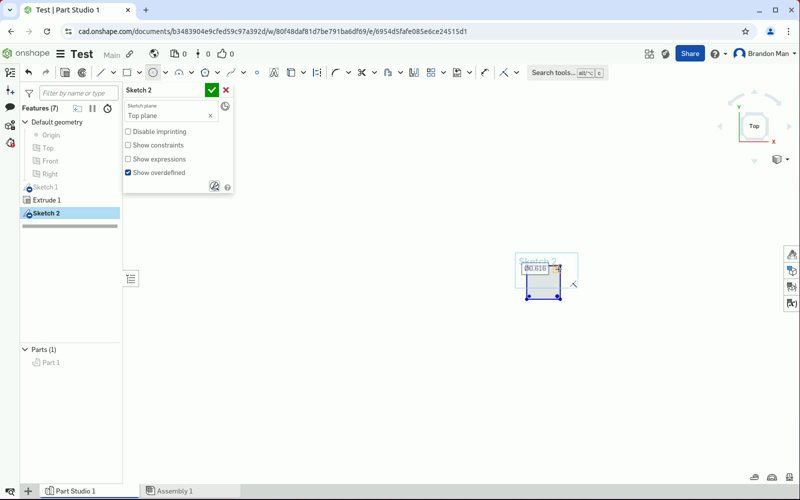
key(esc)
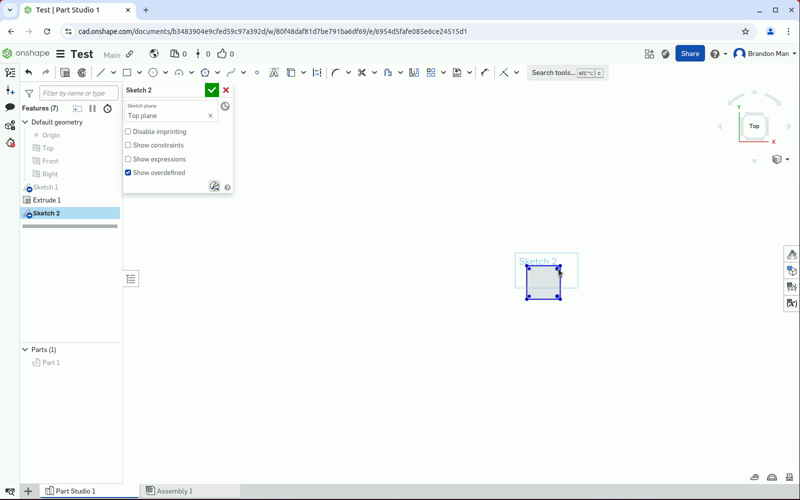
mouse_move(553, 277)
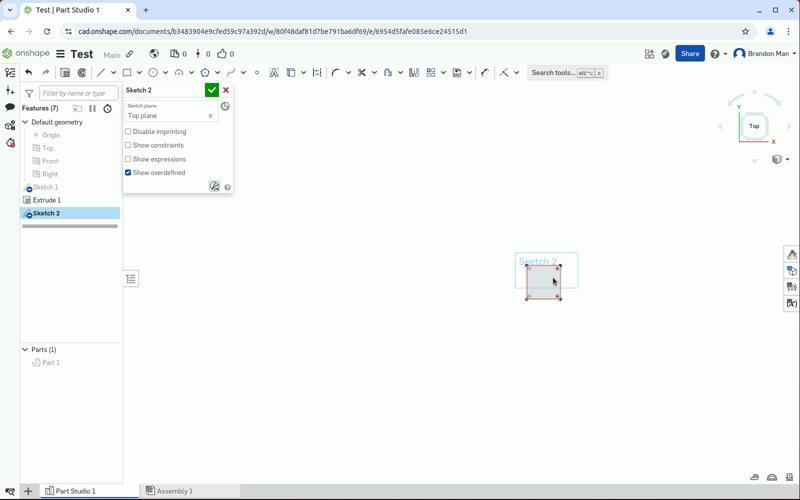
scroll(6)
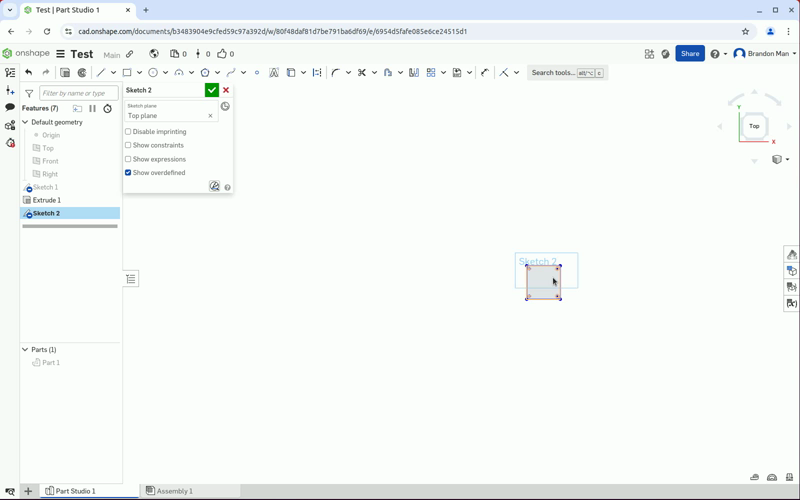
scroll(6)
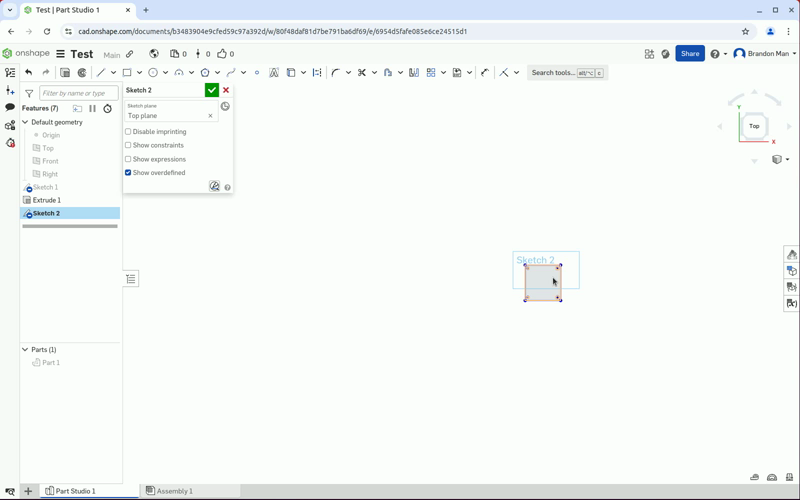
scroll(6)
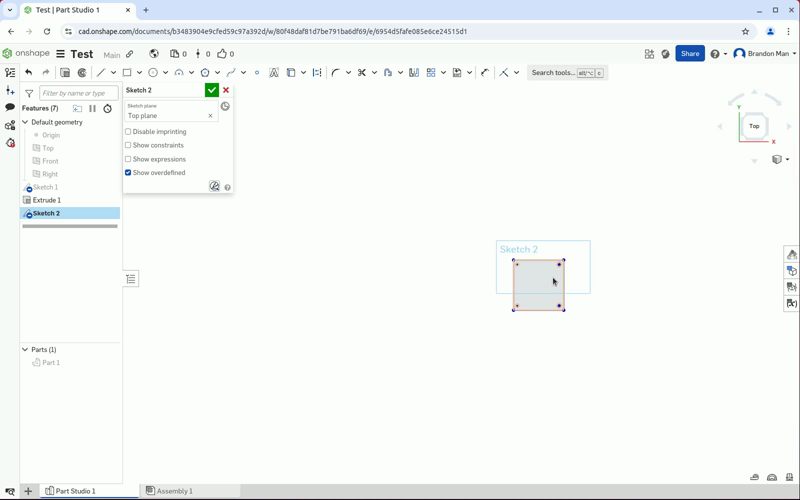
scroll(6)
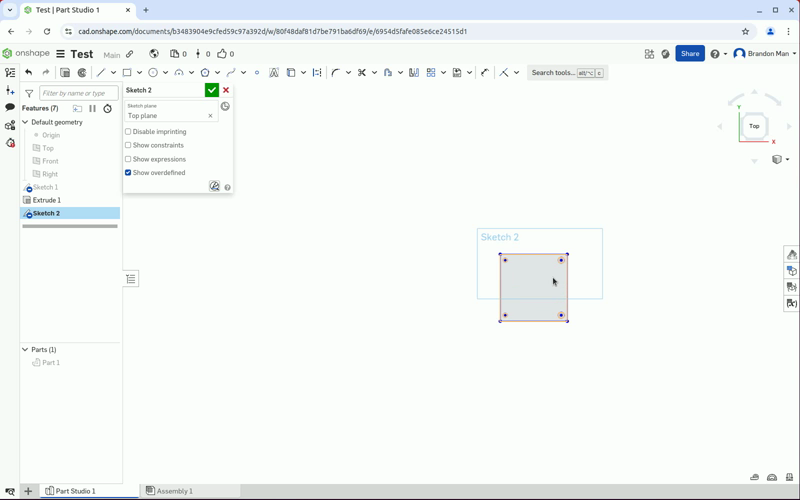
scroll(6)
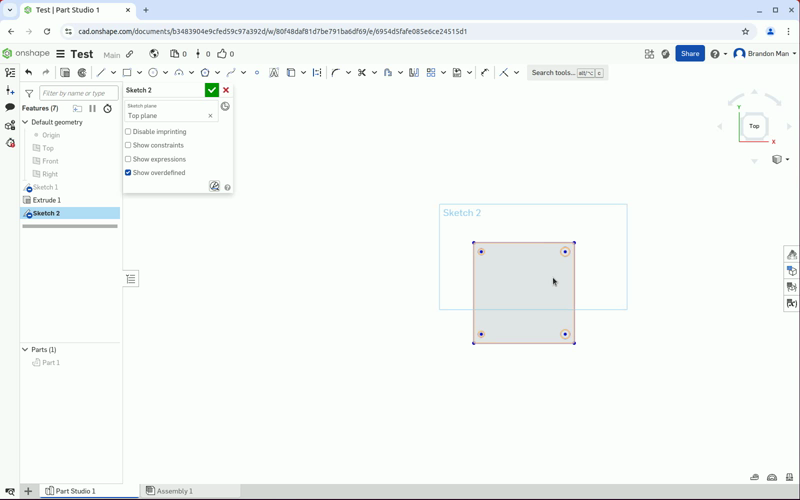
scroll(6)
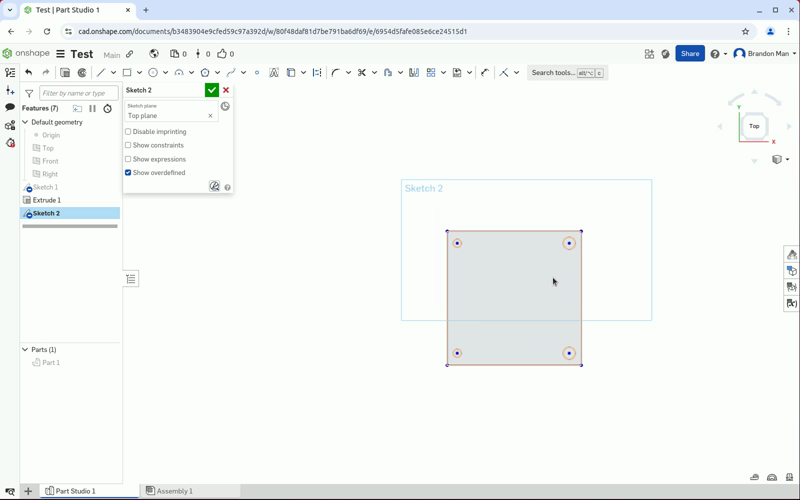
scroll(6)
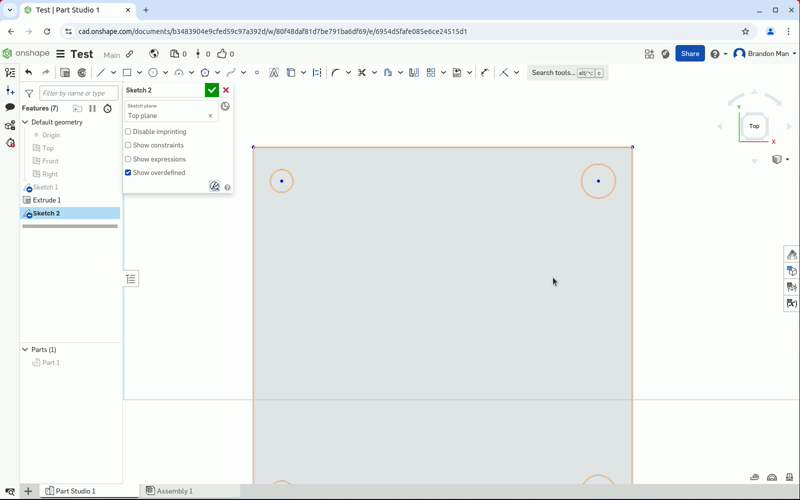
click(553, 277)
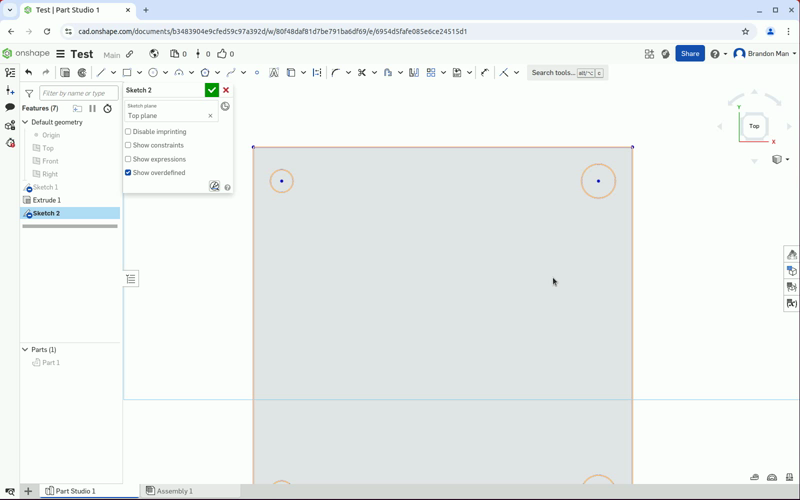
scroll(-6)
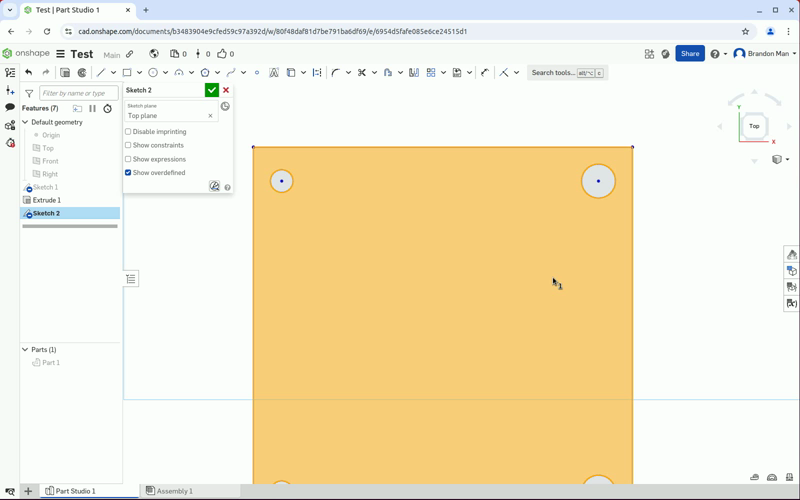
scroll(-6)
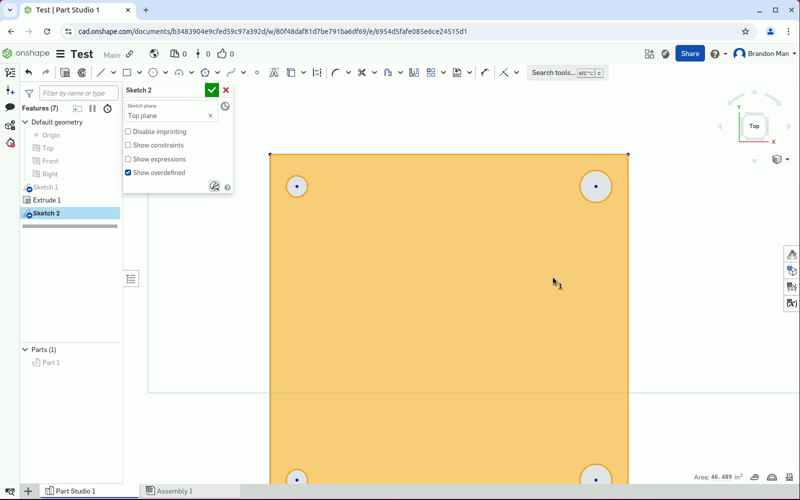
scroll(-6)
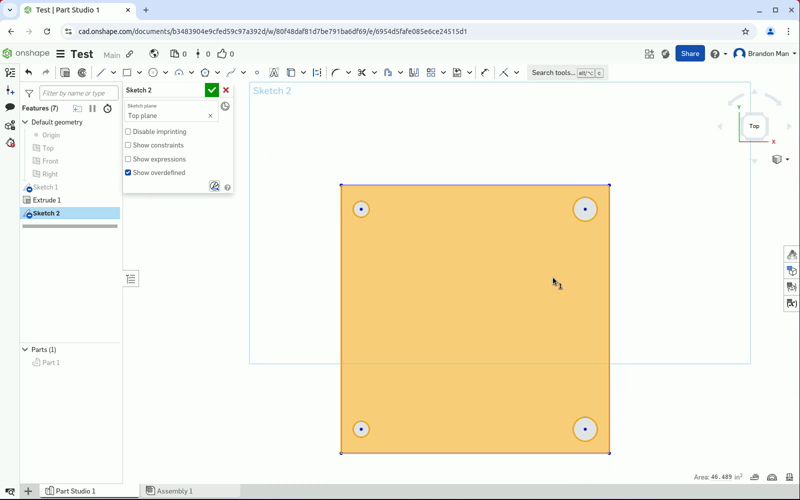
scroll(-6)
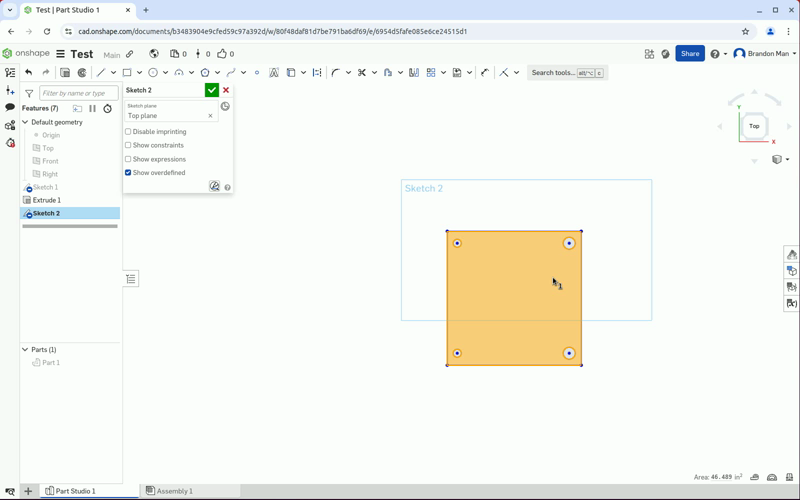
scroll(-6)
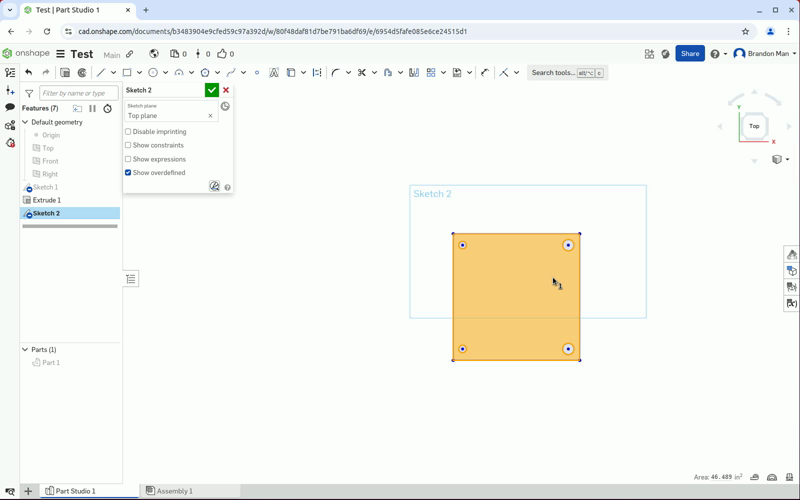
scroll(-6)
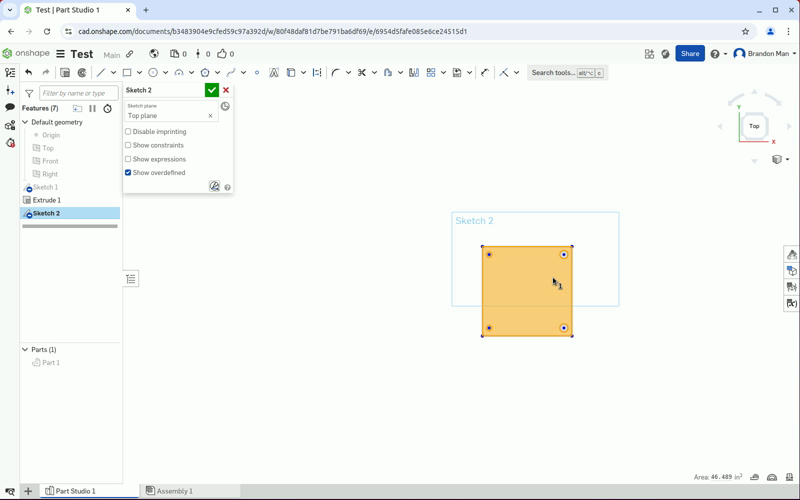
scroll(-6)
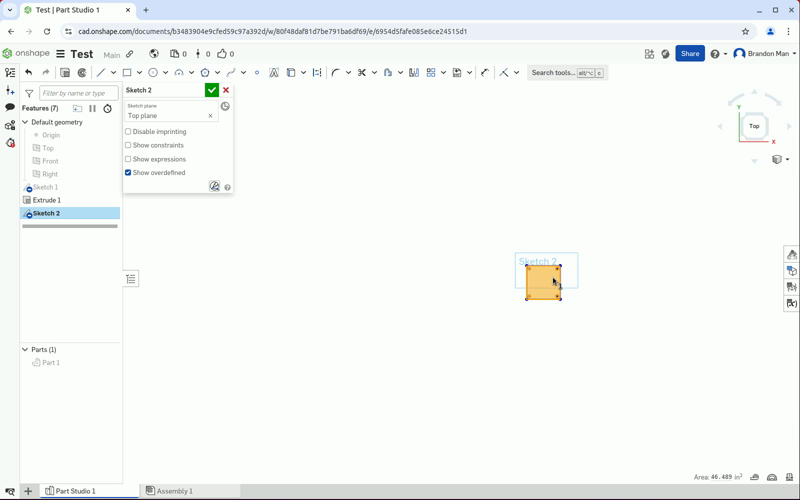
mouse_move(73, 352)
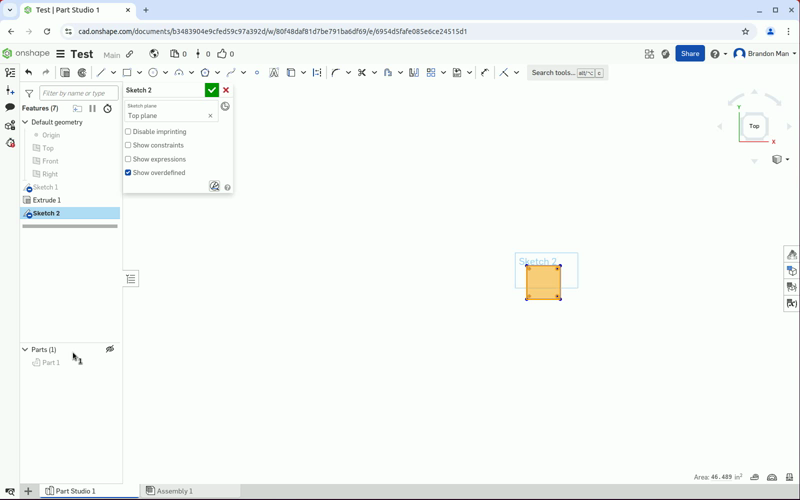
key(shift+y)
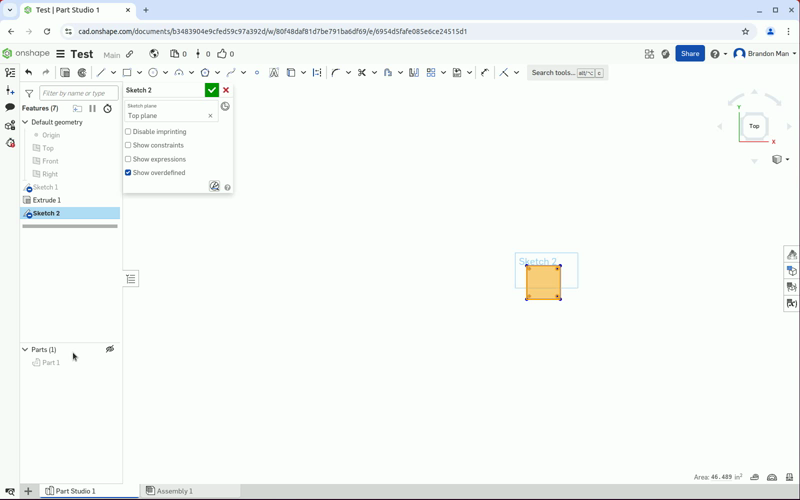
key(shift+e)
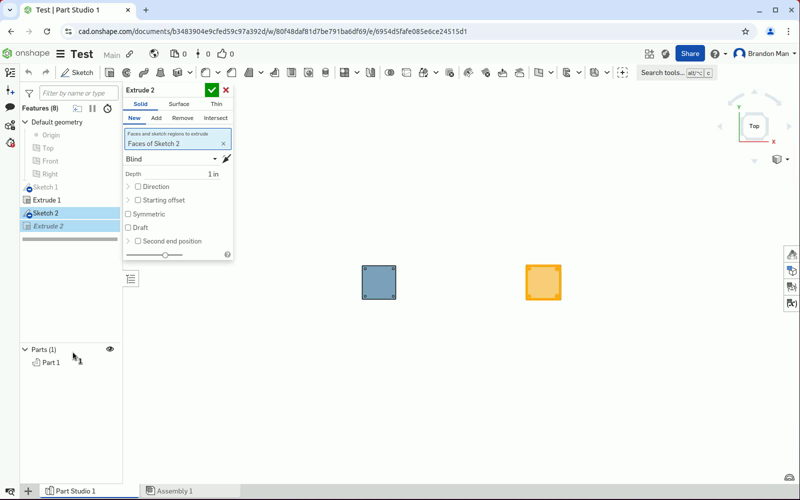
mouse_move(143, 106)
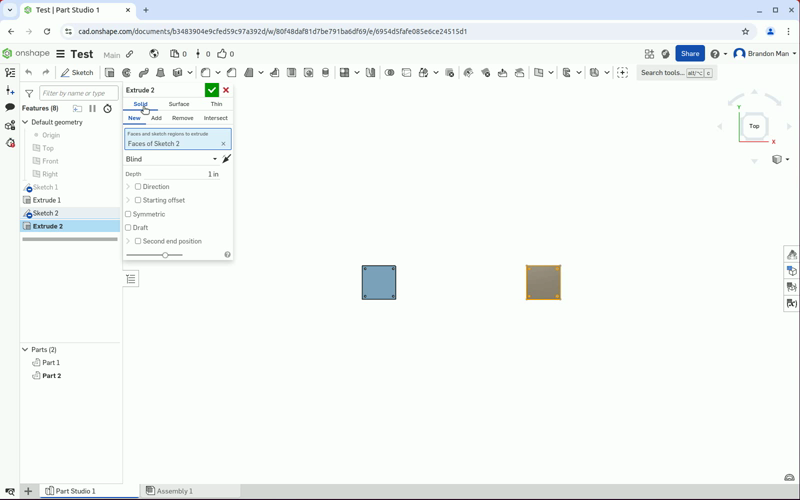
click(143, 106)
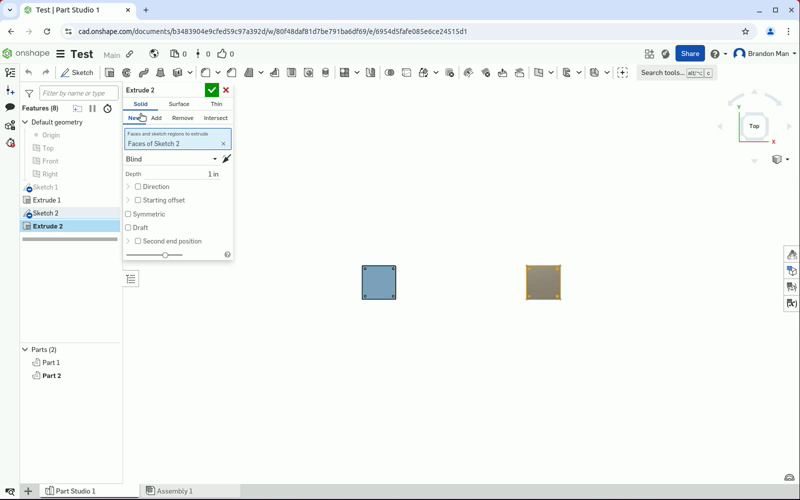
mouse_move(137, 120)
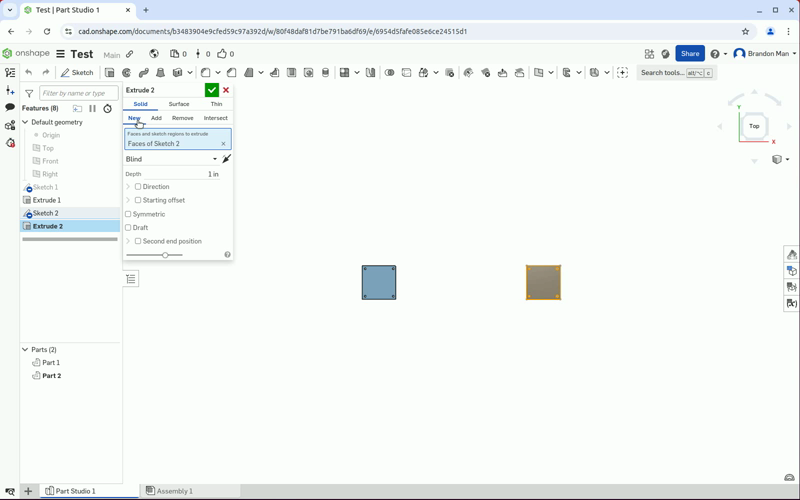
click(137, 120)
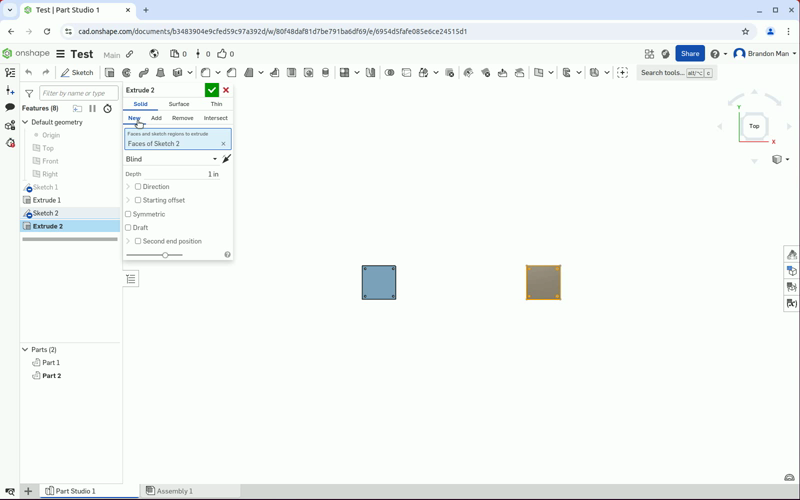
key(tab, 4)
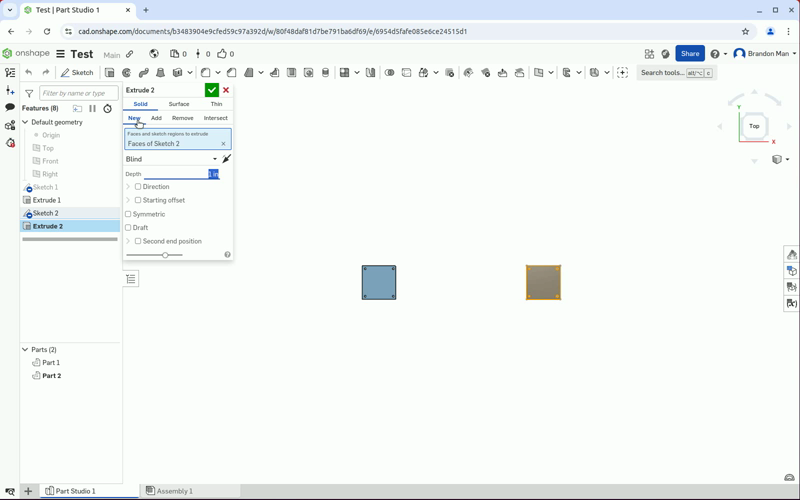
text(0.481)
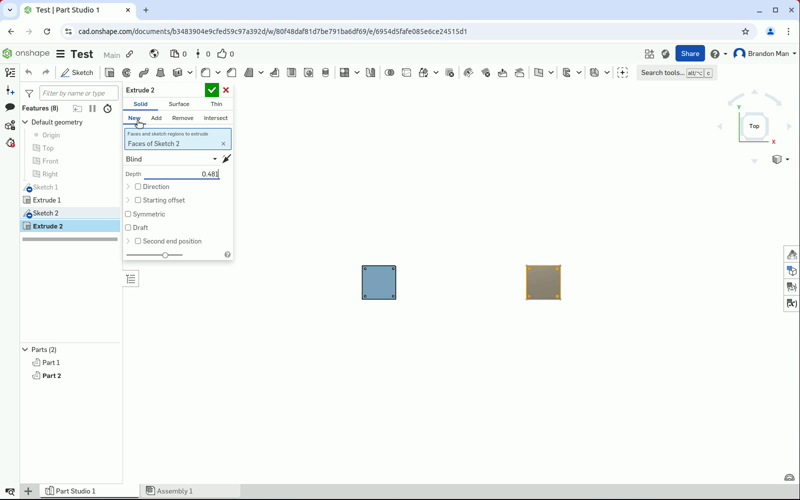
key(enter)
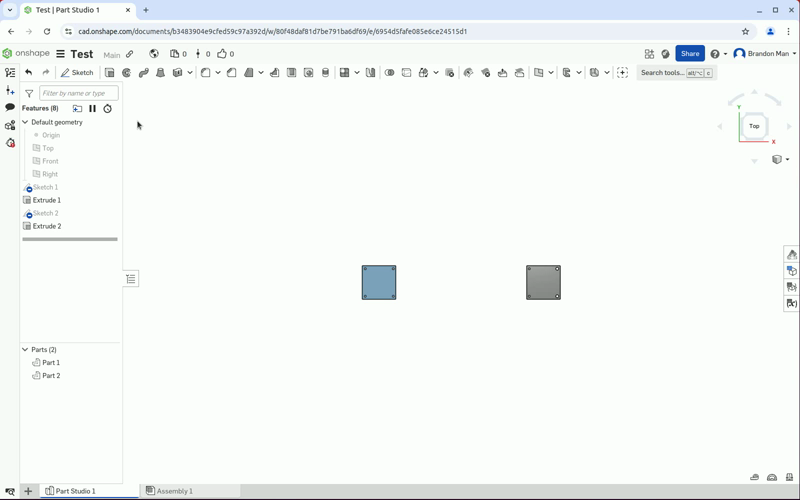
key(shift+h)
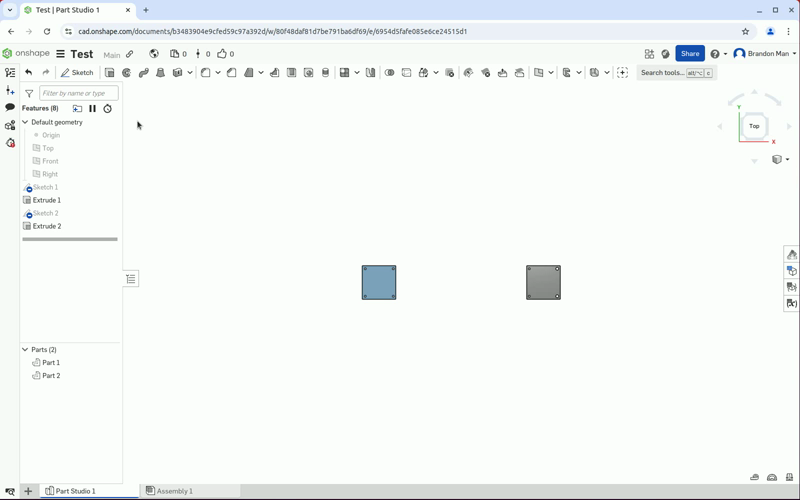
key(shift+h)
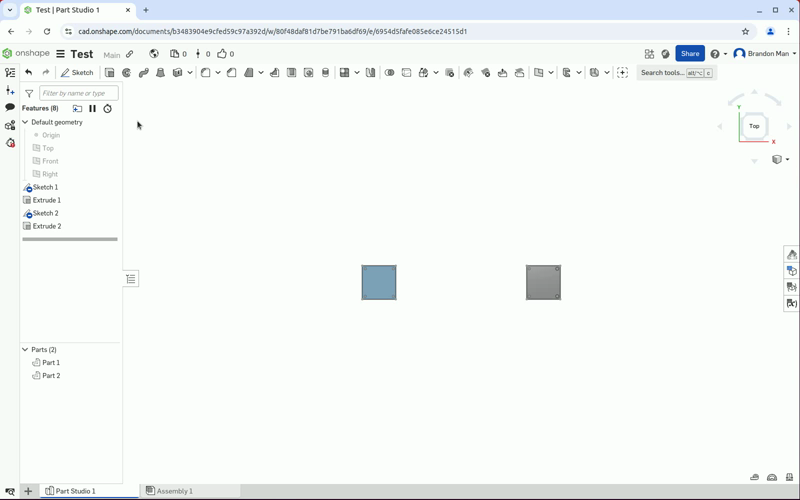
key(shift+7)
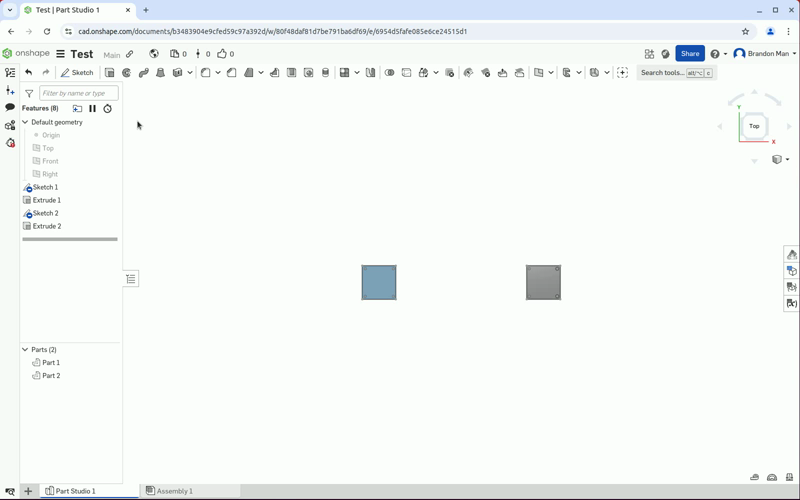
key(up, 3)
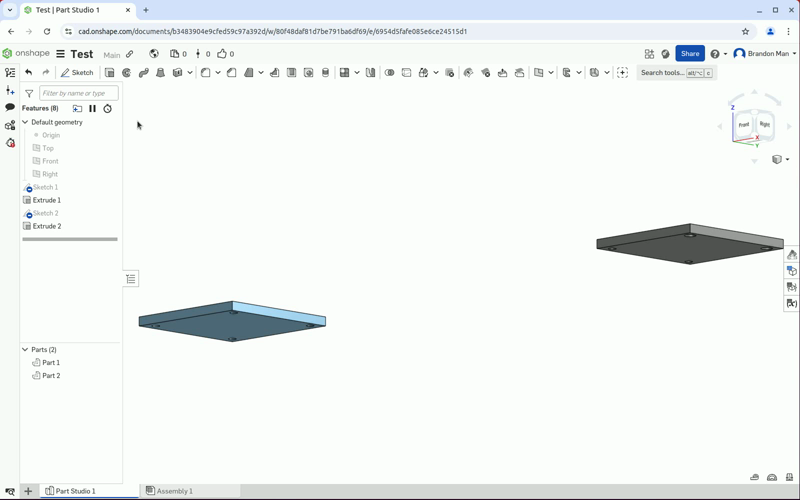
key(left, 3)
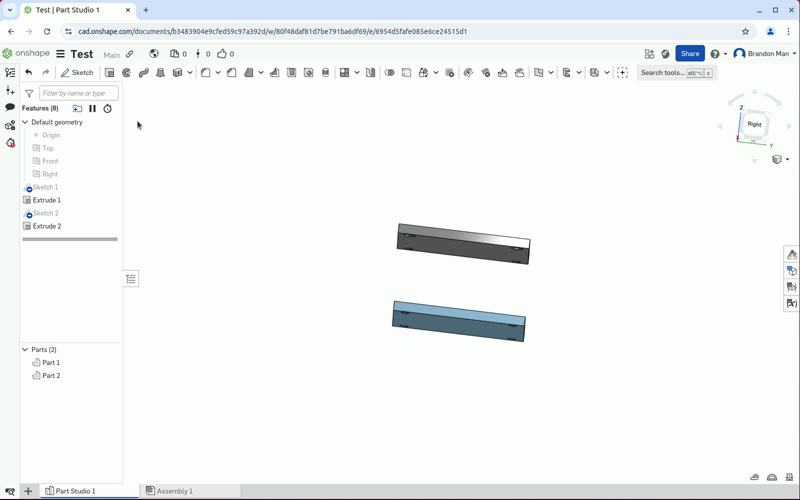
key(right, 3)
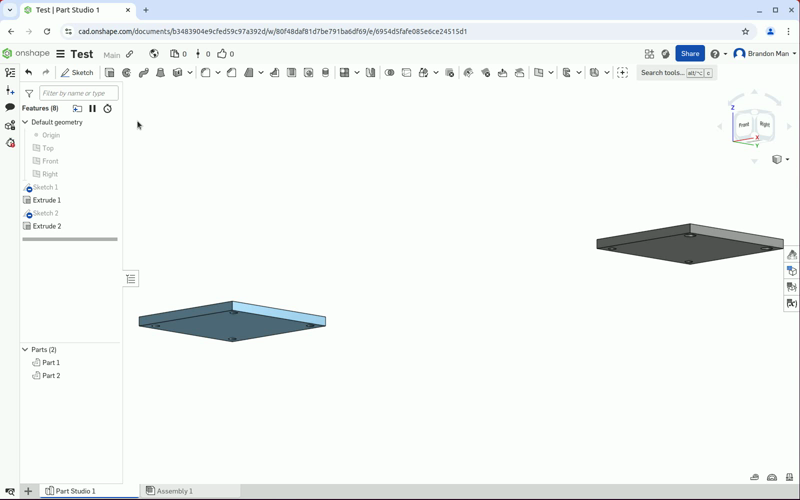
key(down, 3)
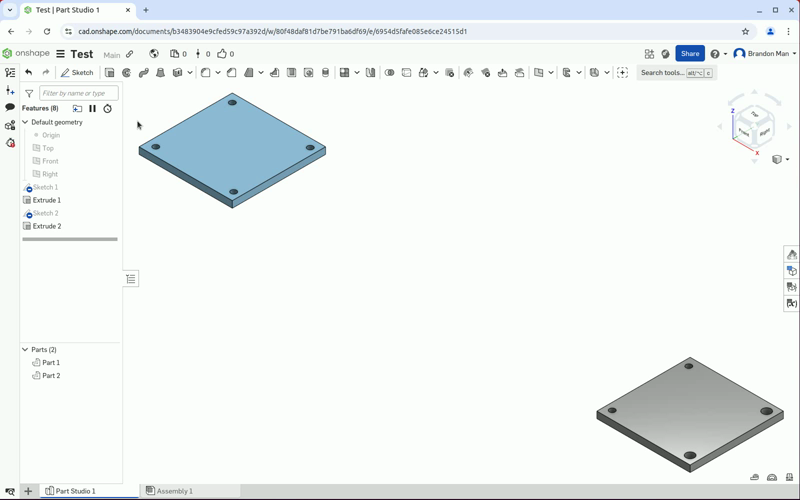
mouse_move(73, 189)
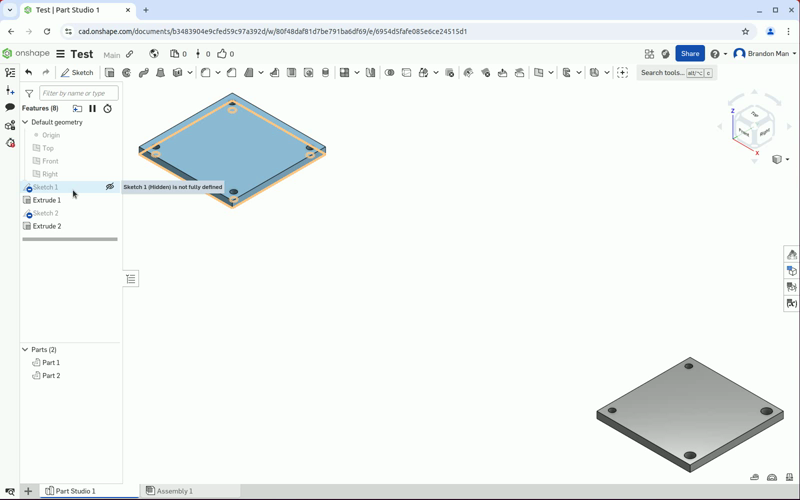
click(73, 189)